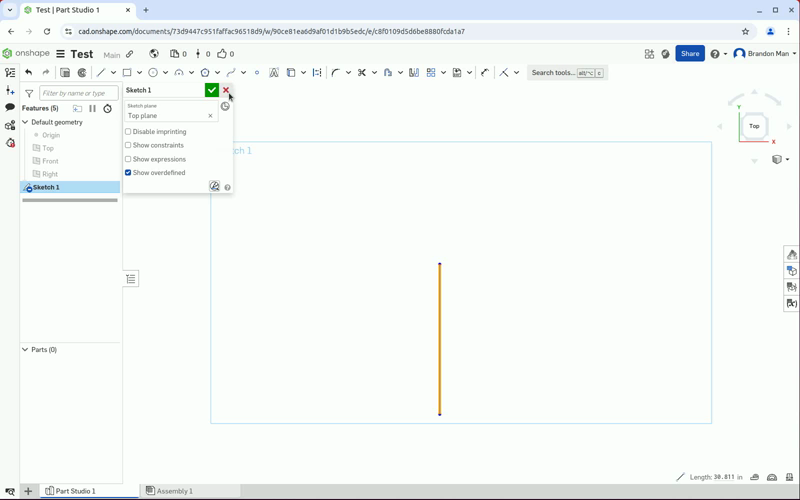
key(shift+h)
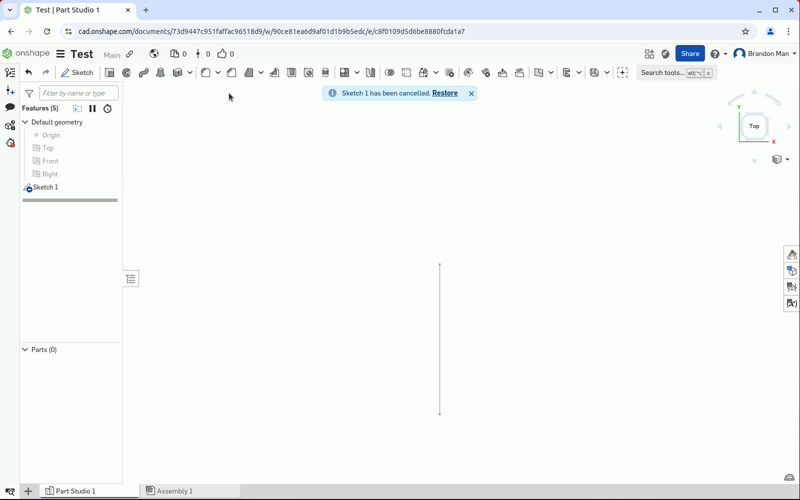
key(shift+s)
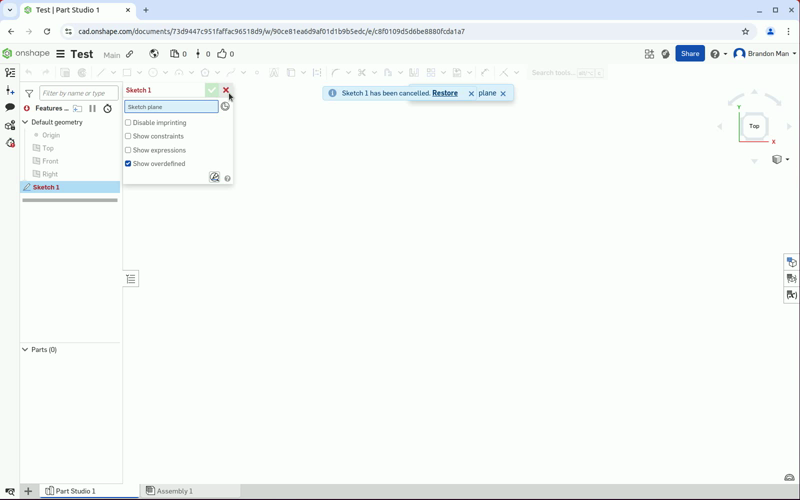
mouse_move(73, 150)
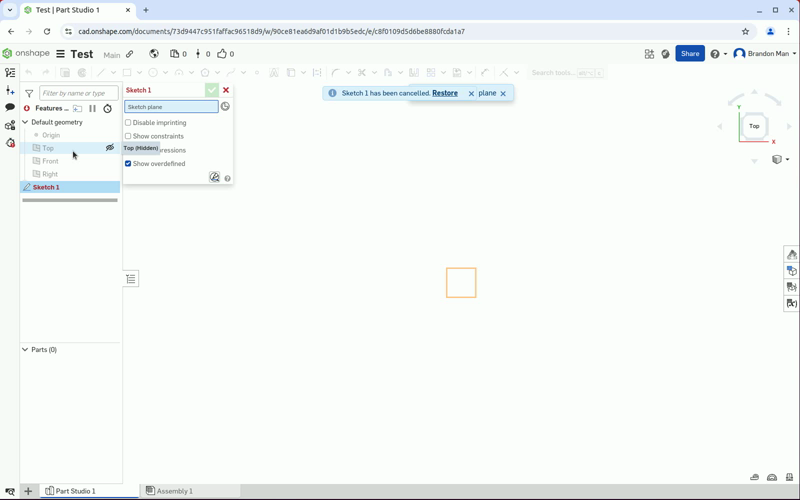
click(73, 150)
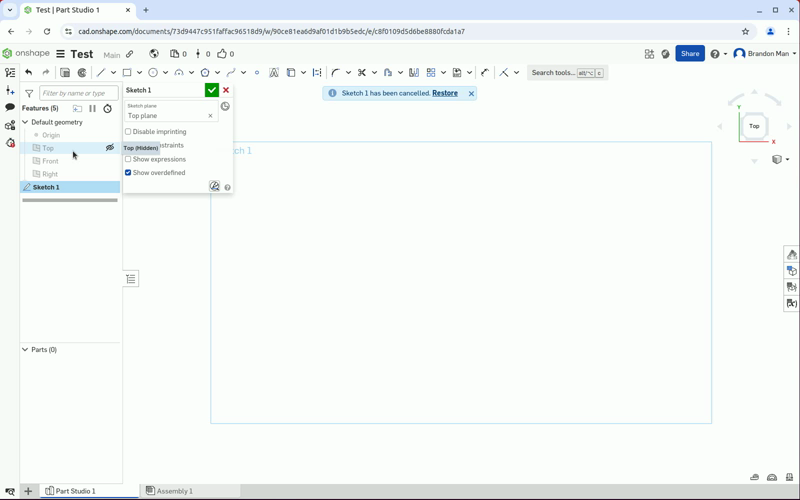
mouse_move(73, 352)
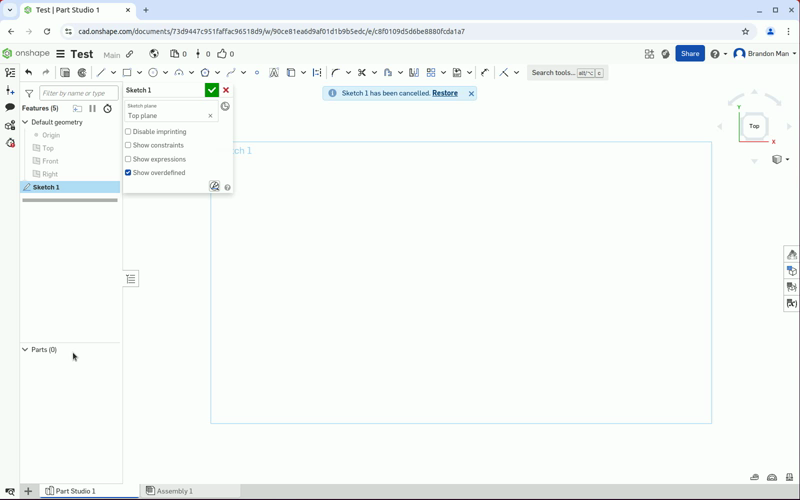
key(y)
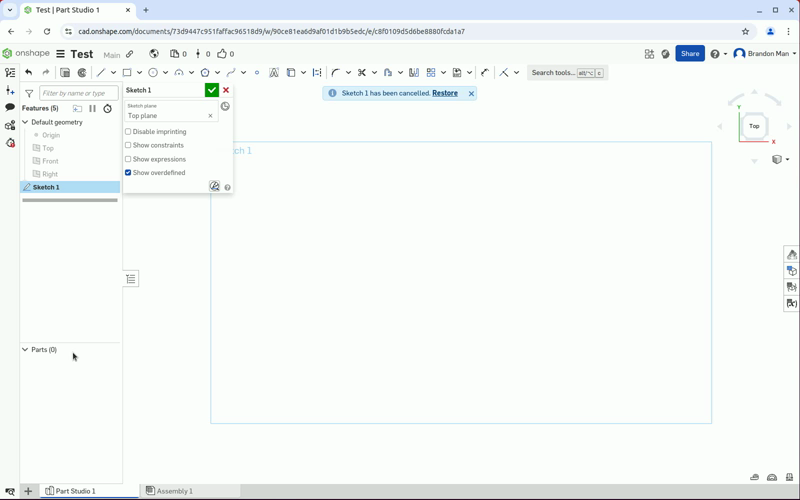
key(c)
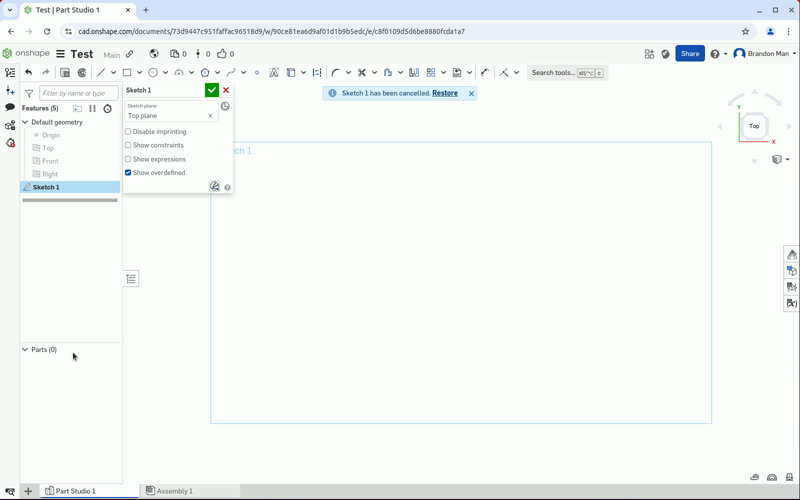
key_down(shift)
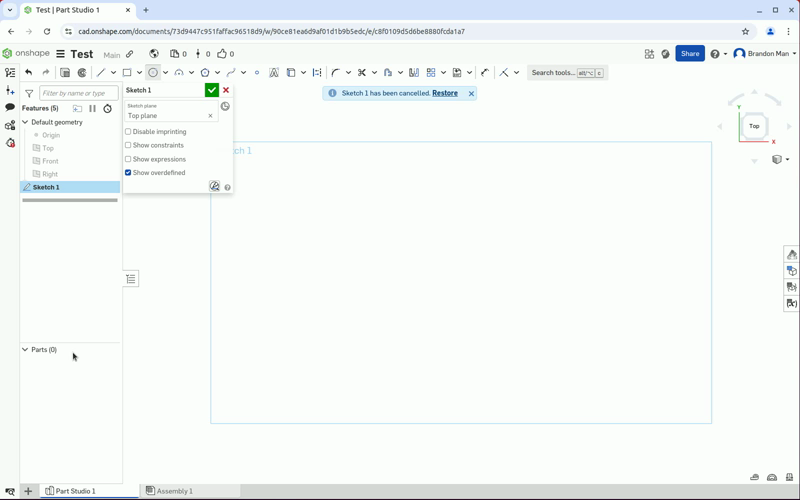
mouse_move(460, 234)
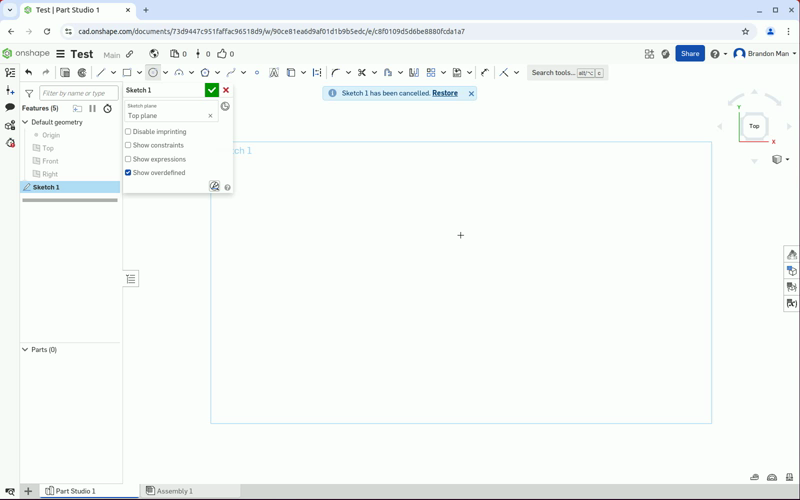
click(460, 234)
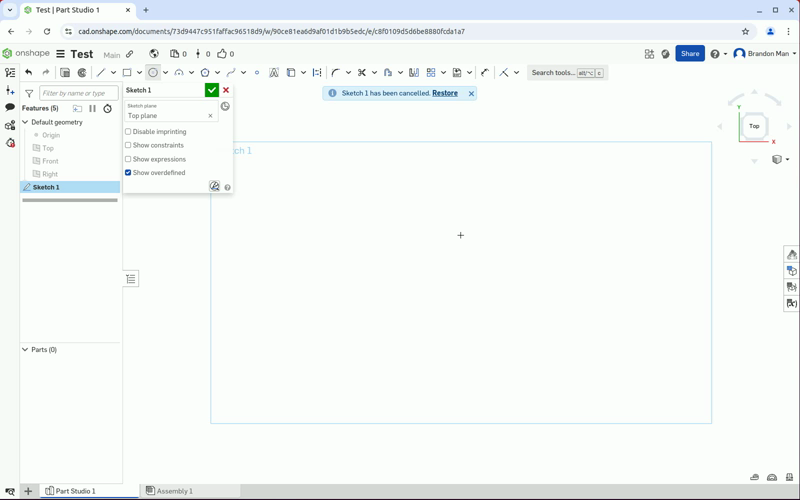
key_up(shift)
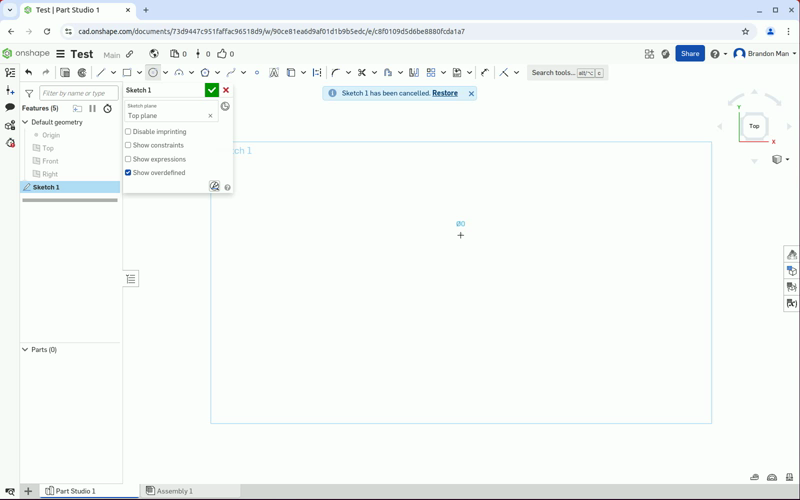
mouse_move(466, 234)
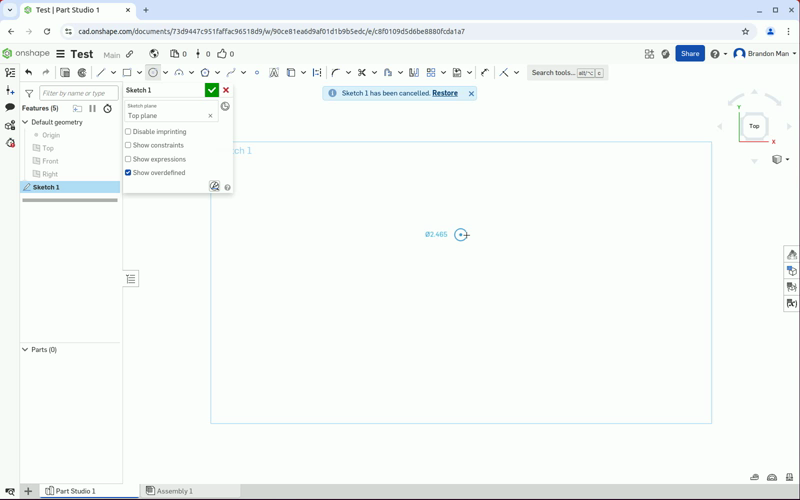
click(466, 234)
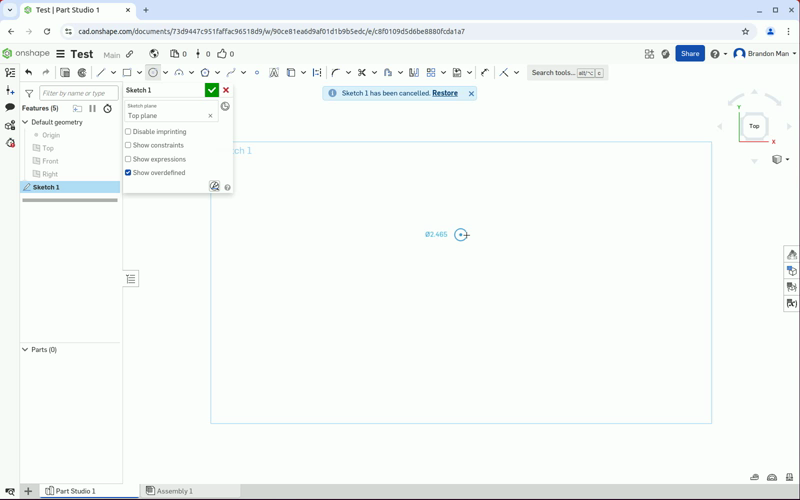
key(esc)
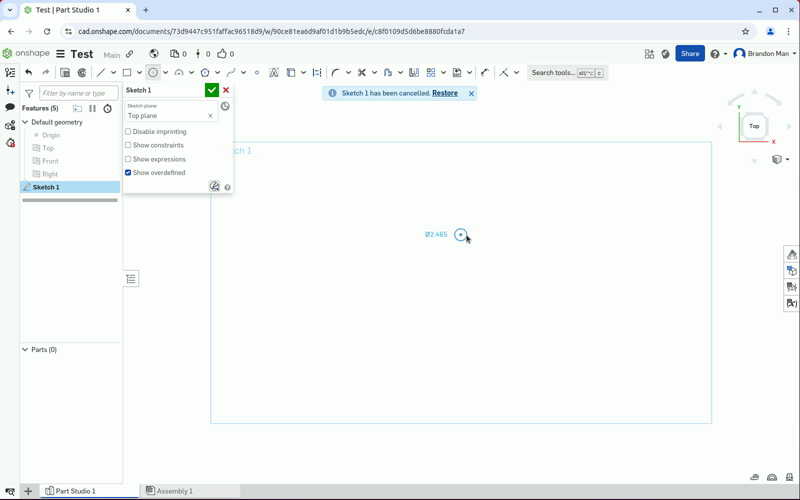
key(c)
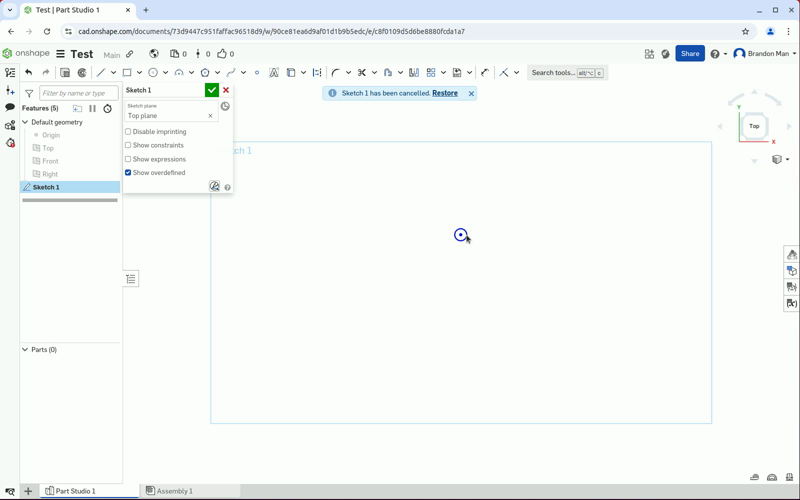
key_down(shift)
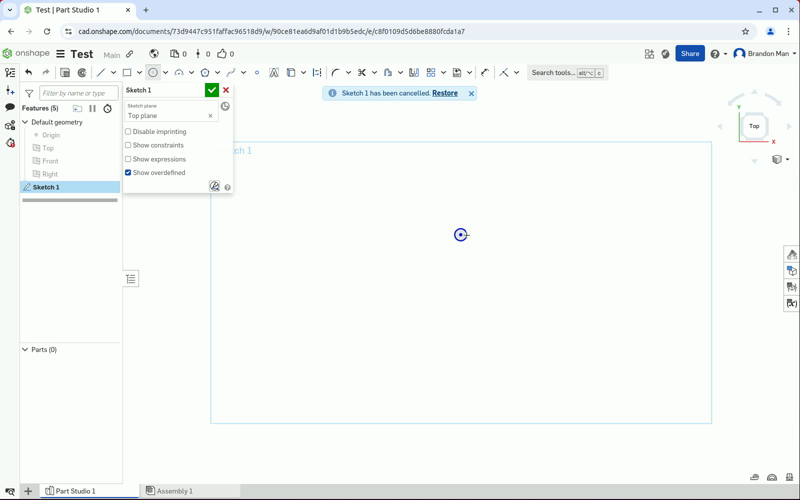
mouse_move(460, 234)
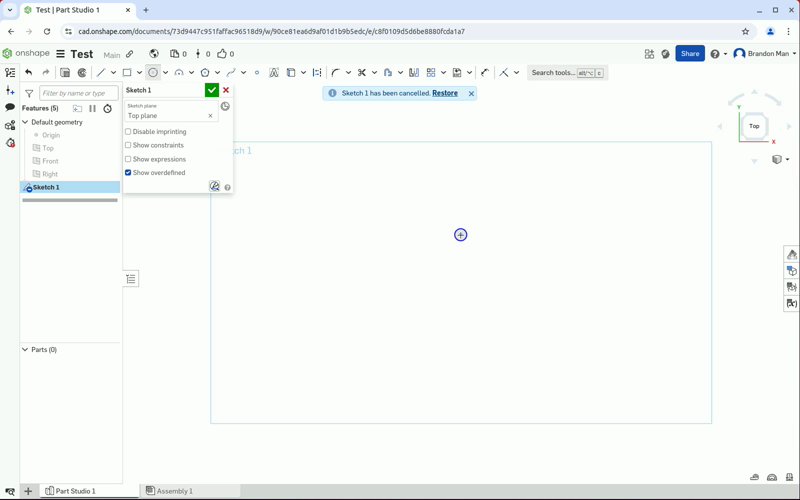
click(460, 234)
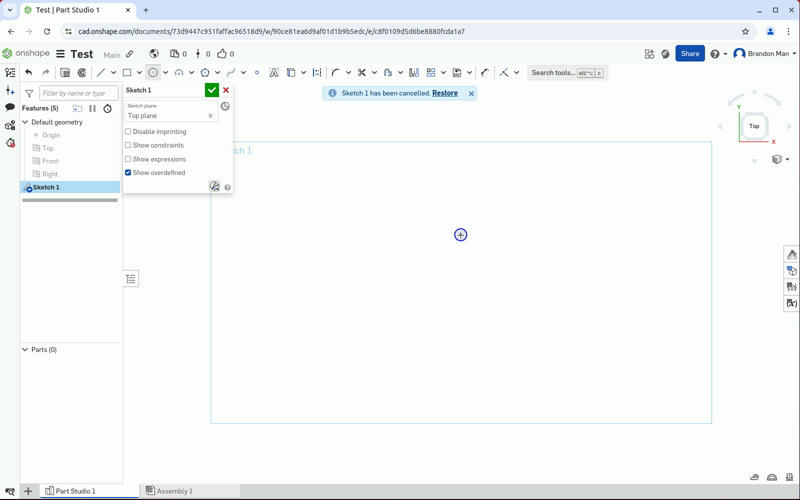
key_up(shift)
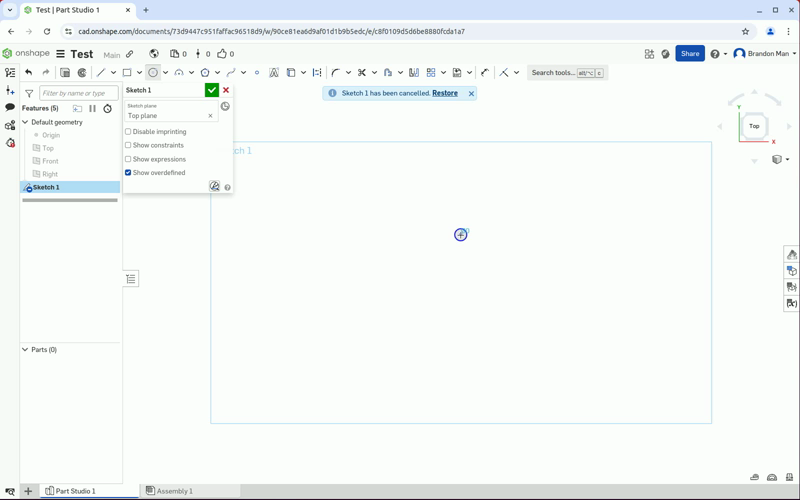
mouse_move(465, 234)
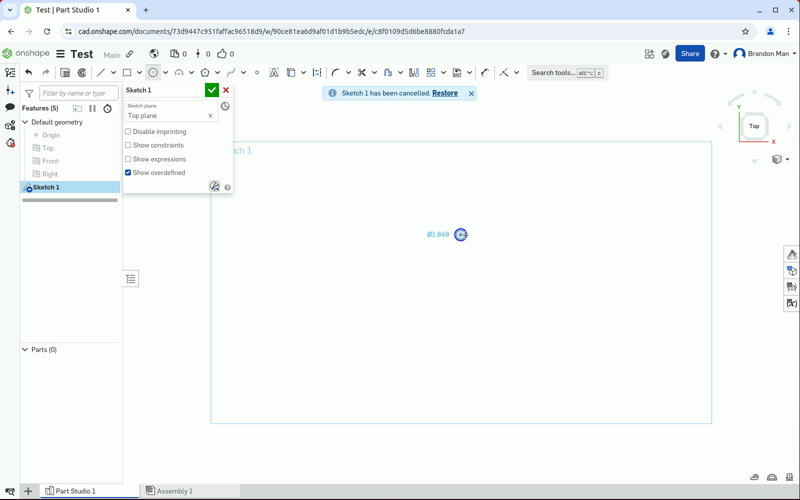
scroll(6)
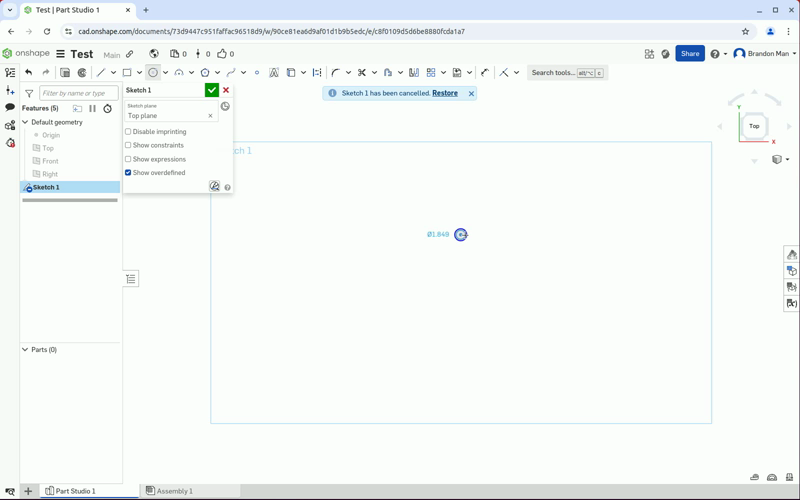
scroll(6)
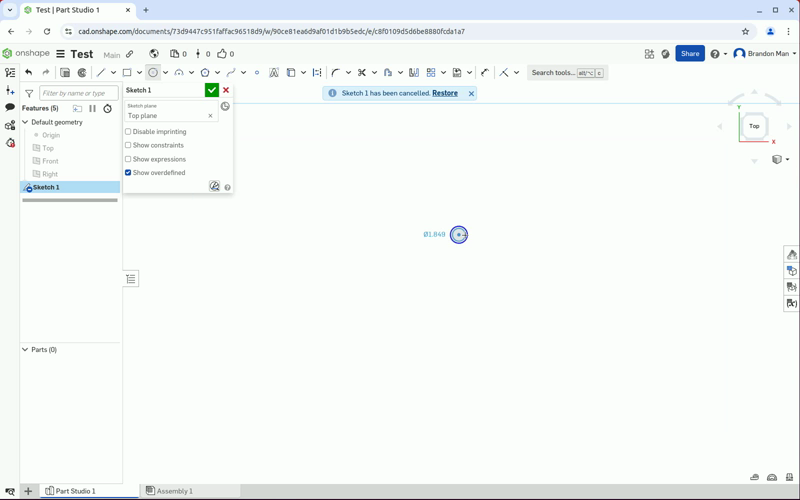
scroll(6)
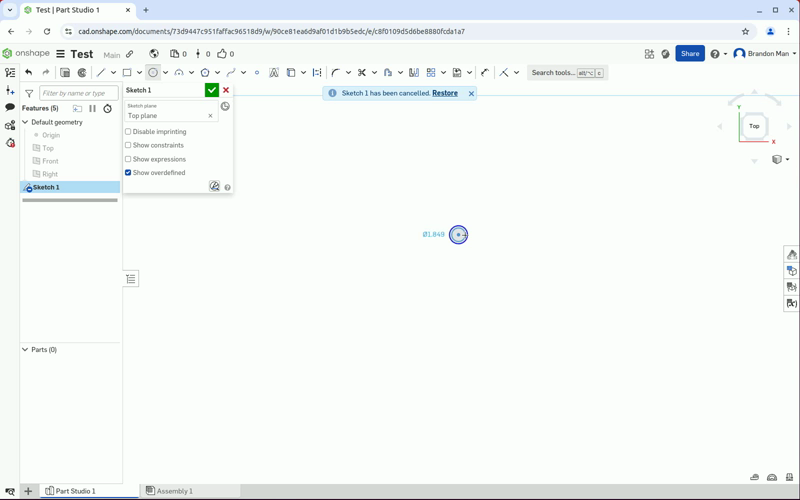
scroll(6)
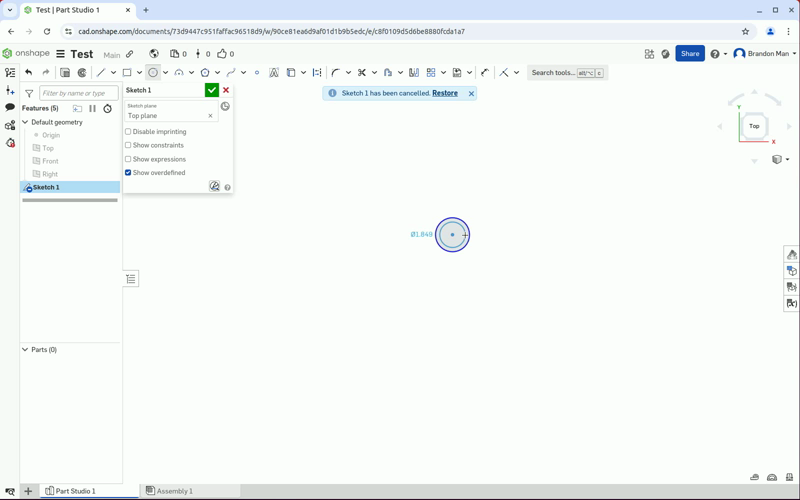
scroll(6)
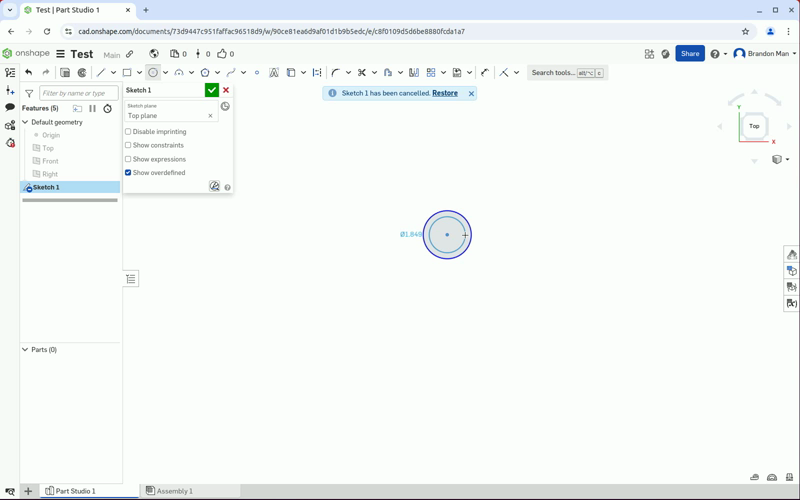
scroll(6)
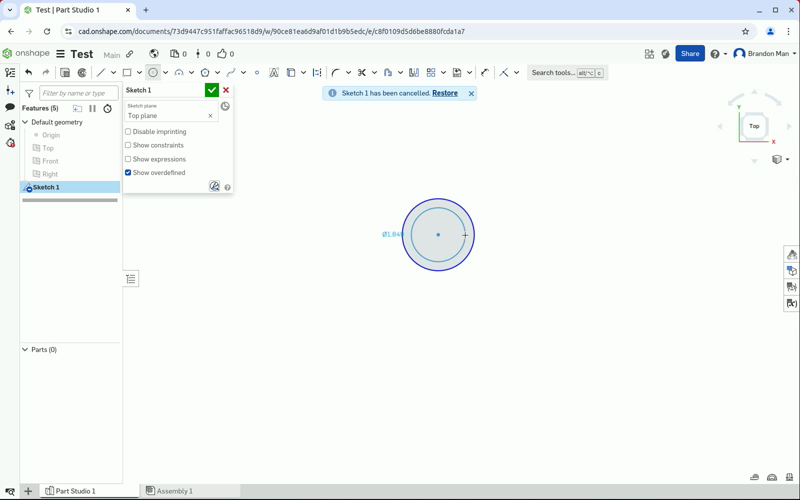
scroll(6)
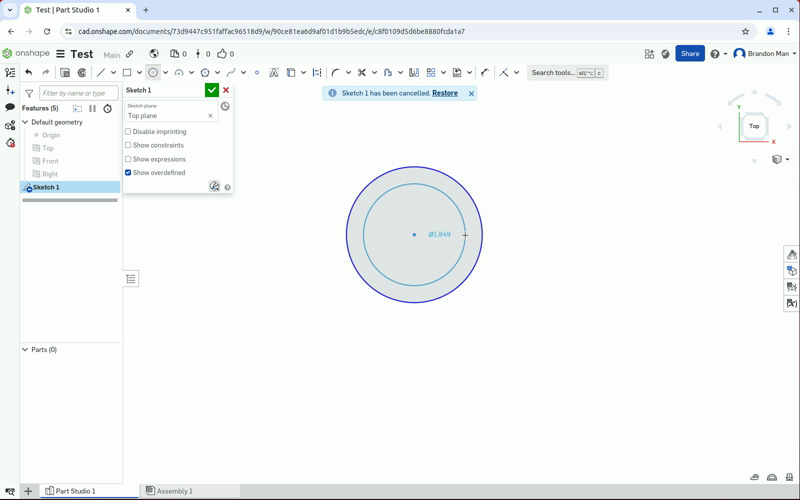
click(465, 234)
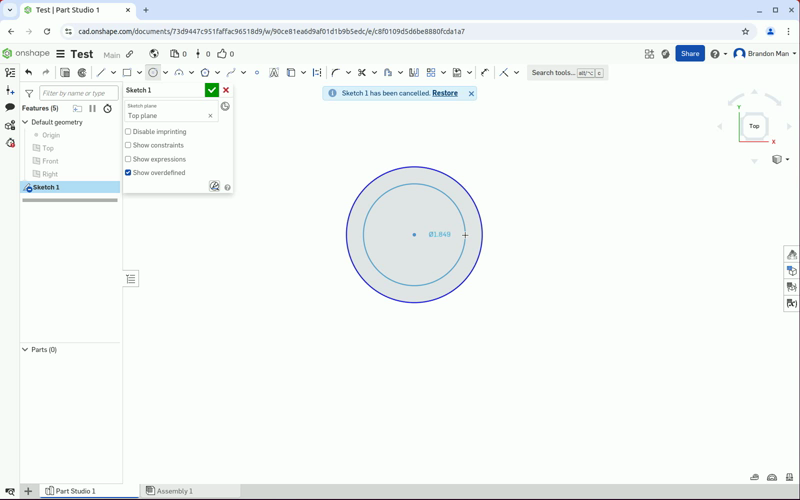
scroll(-6)
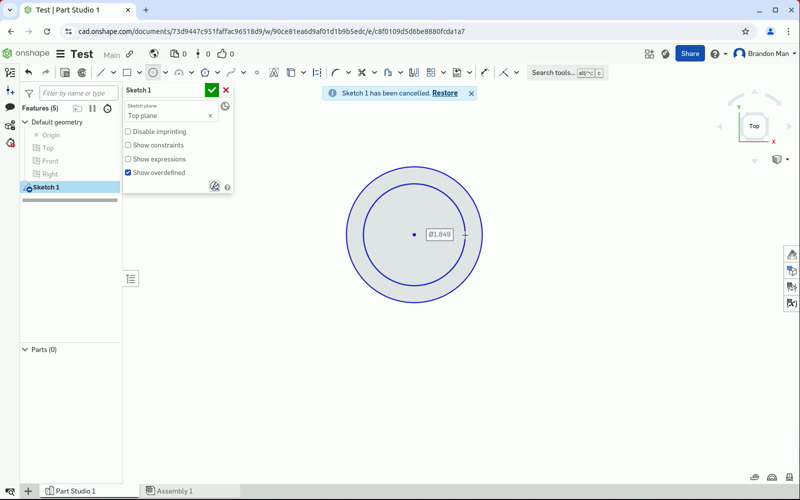
scroll(-6)
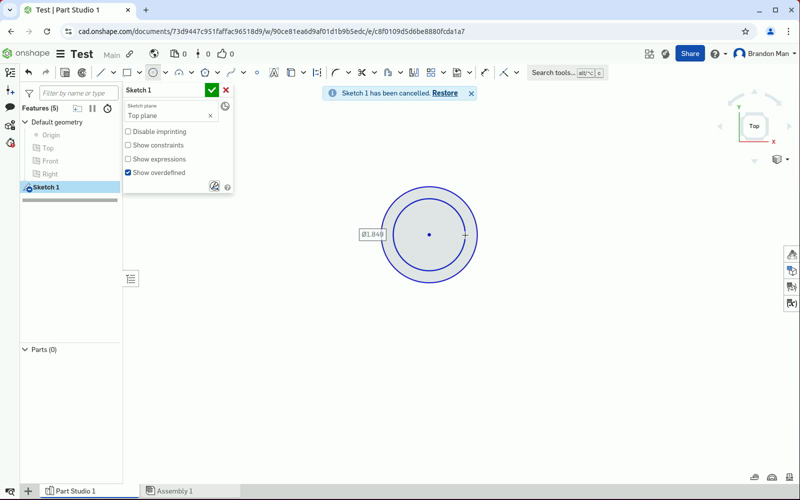
scroll(-6)
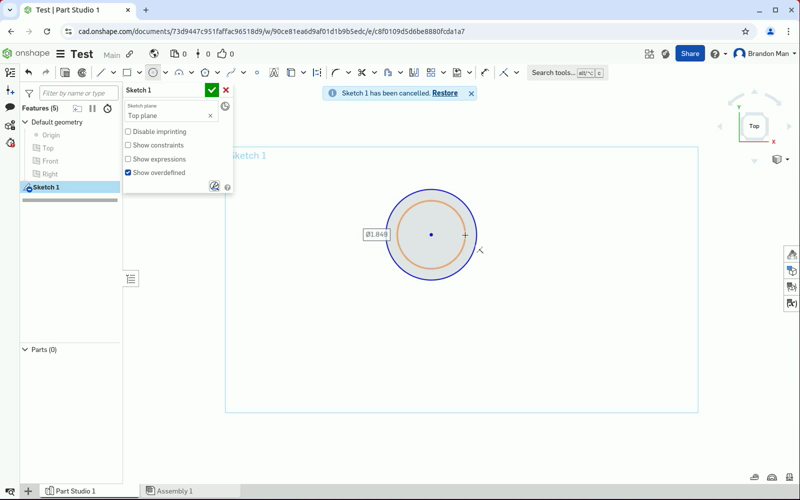
scroll(-6)
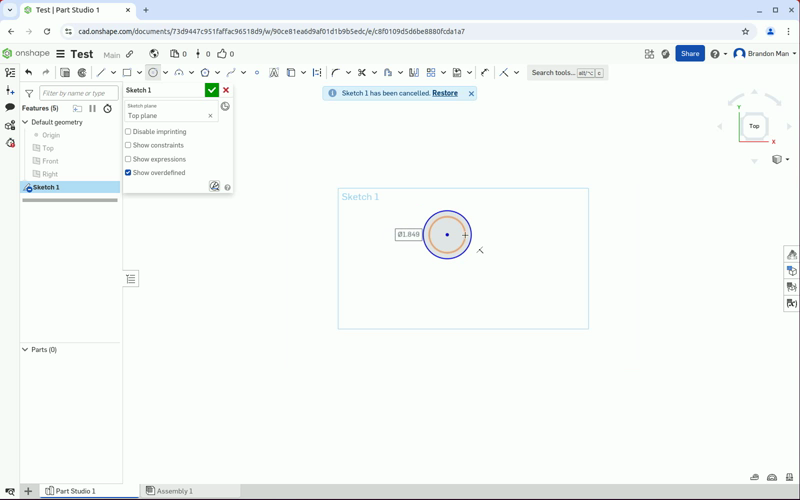
scroll(-6)
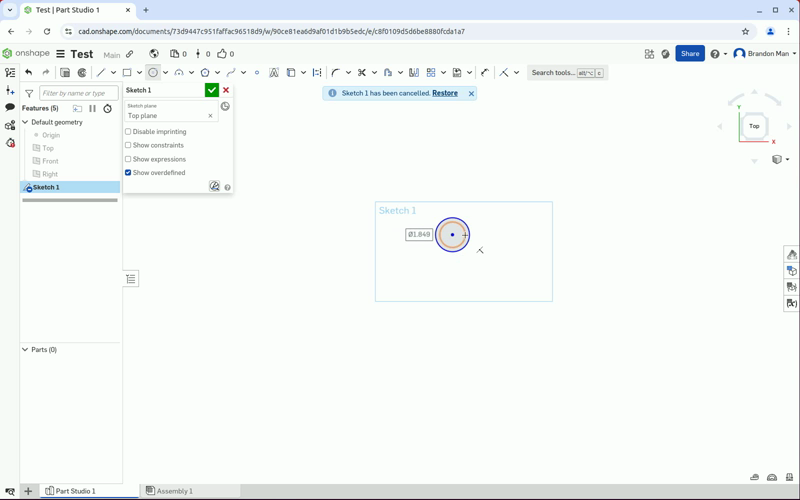
scroll(-6)
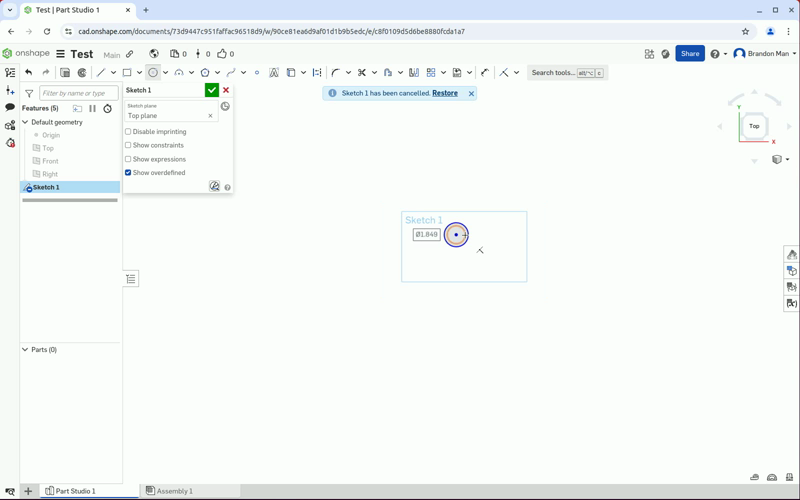
scroll(-6)
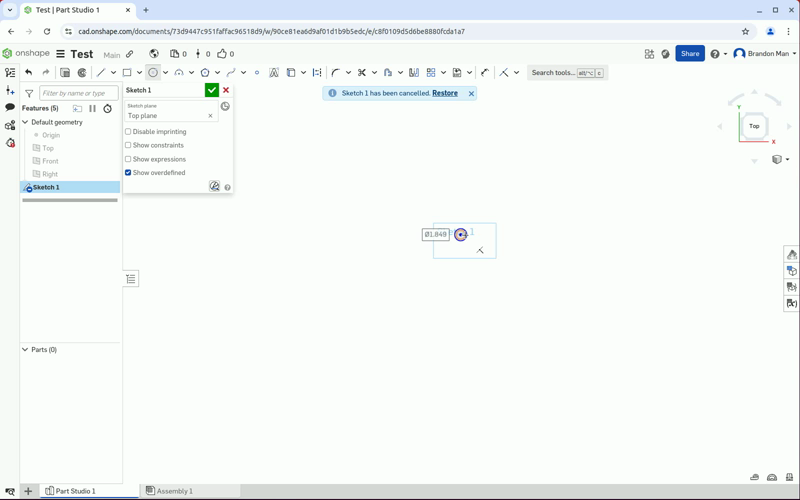
key(esc)
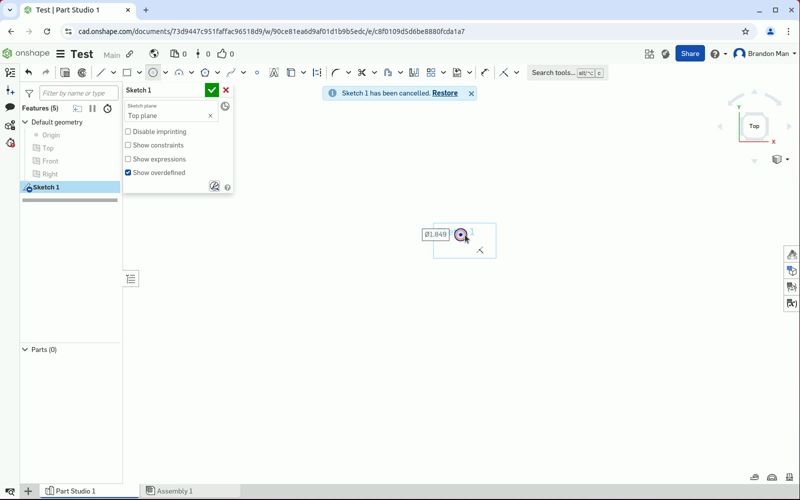
mouse_move(463, 238)
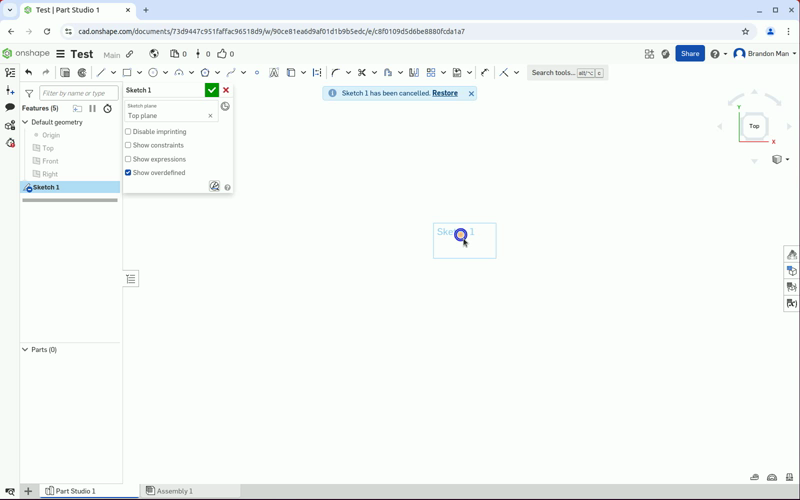
scroll(6)
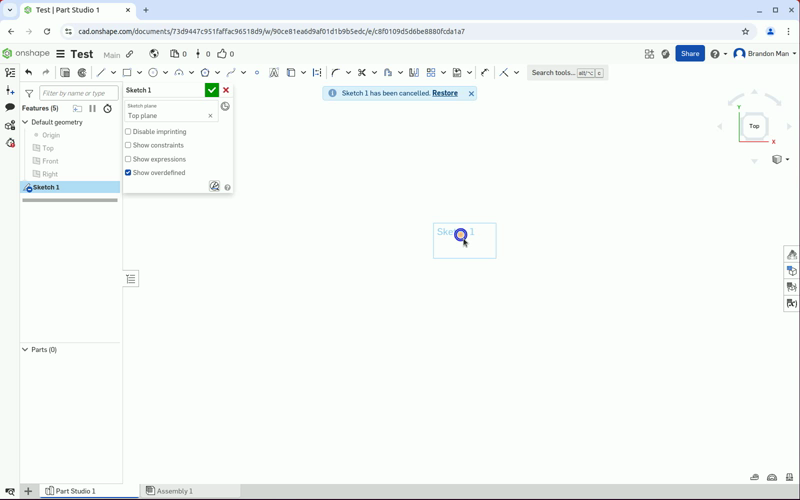
scroll(6)
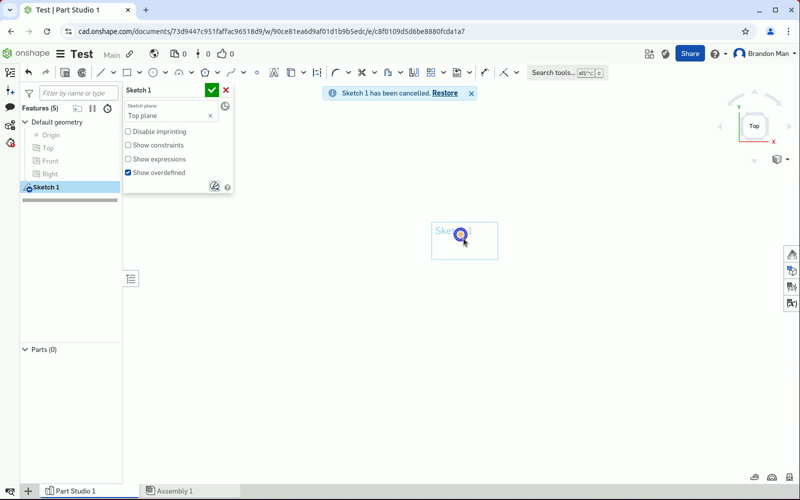
scroll(6)
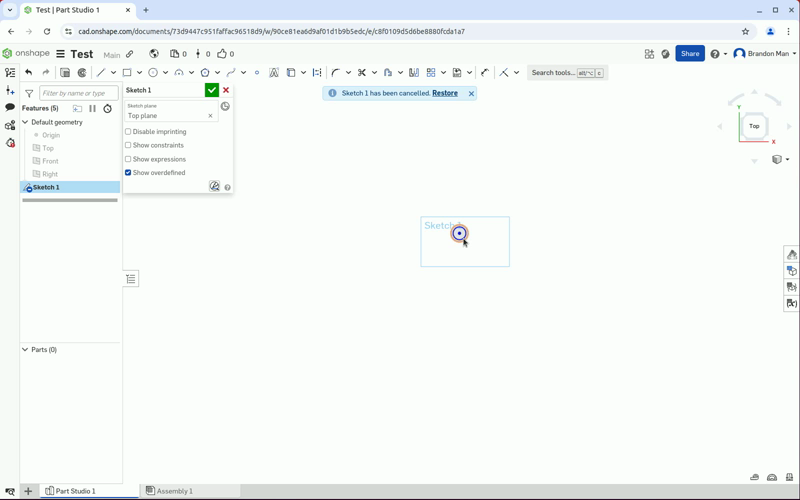
scroll(6)
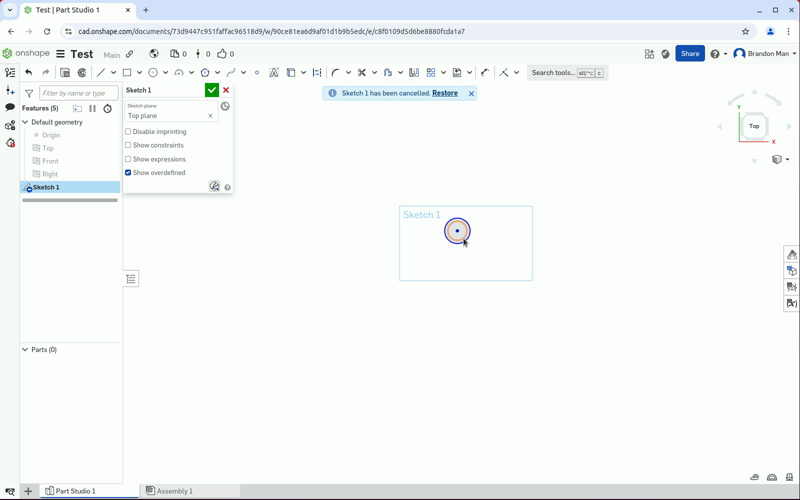
scroll(6)
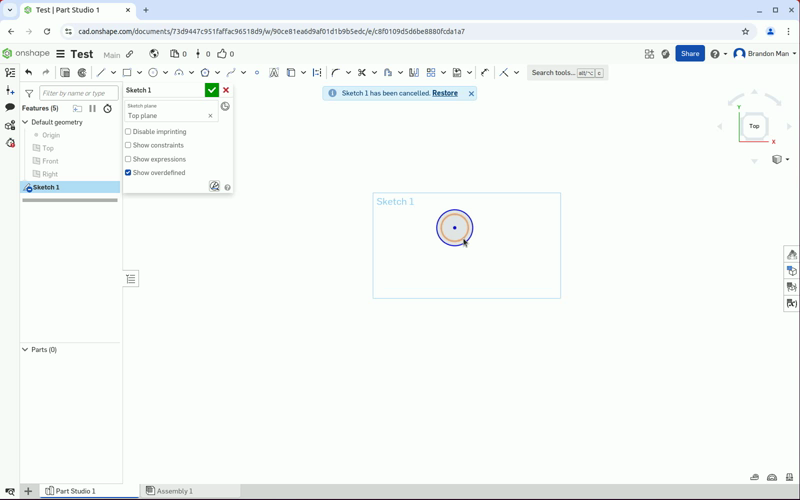
scroll(6)
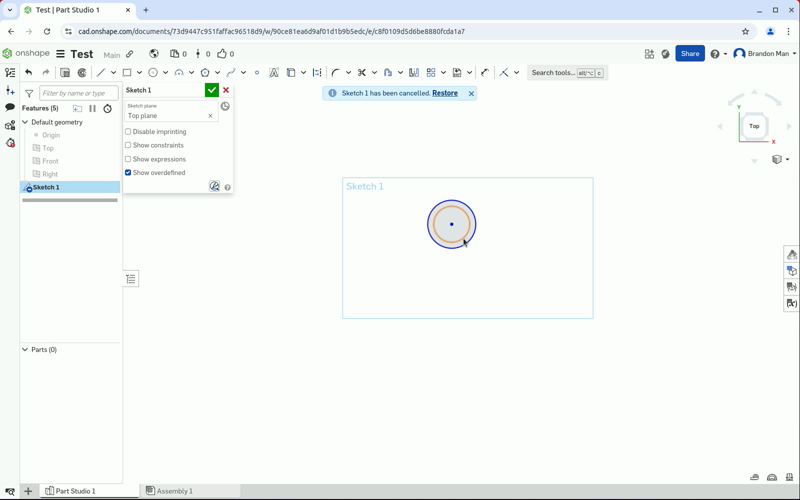
scroll(6)
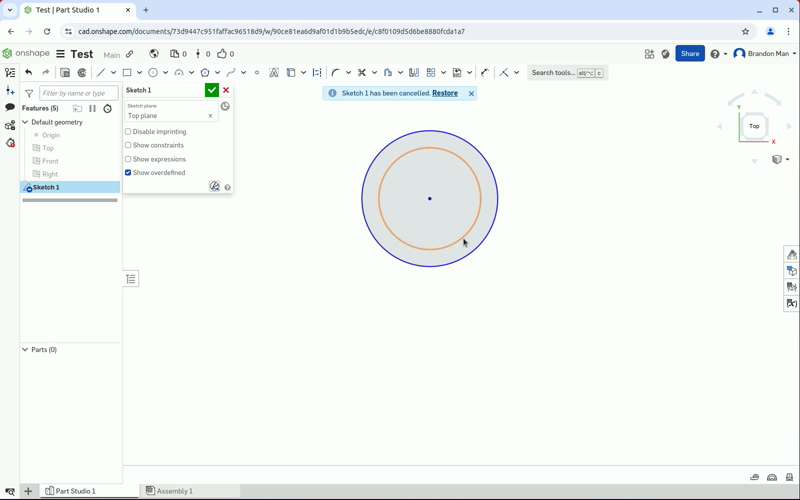
click(463, 238)
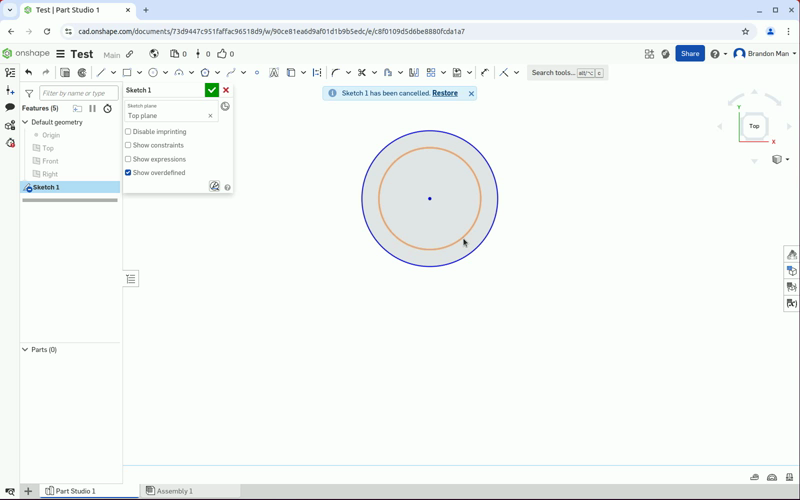
scroll(-6)
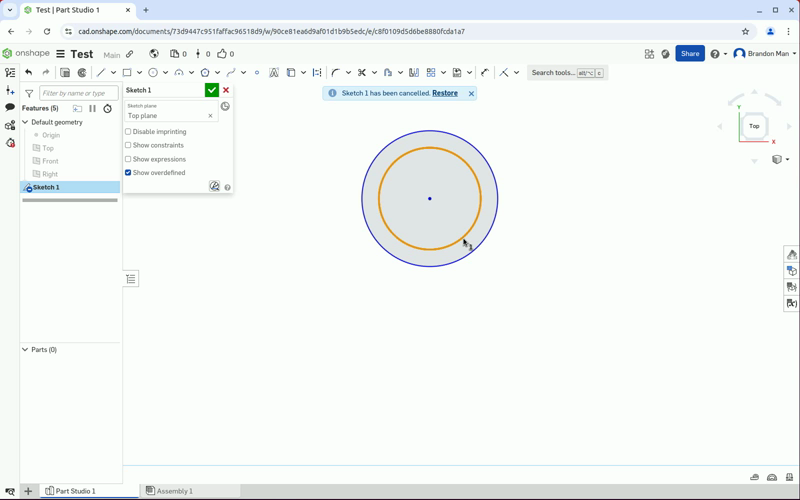
scroll(-6)
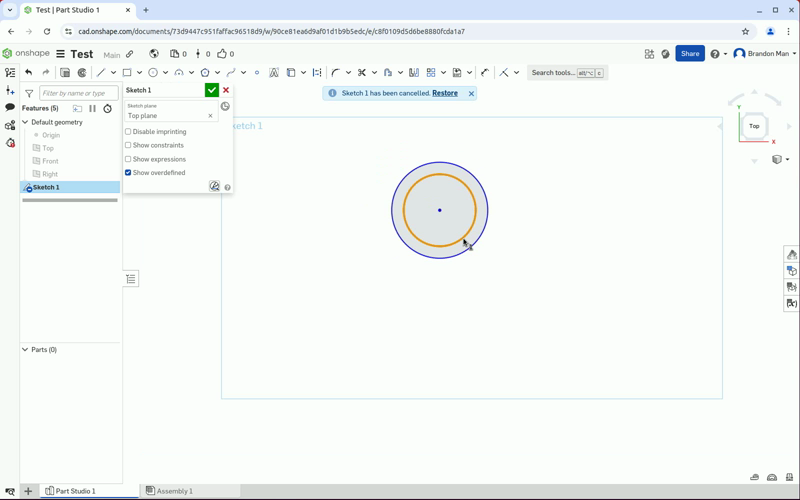
scroll(-6)
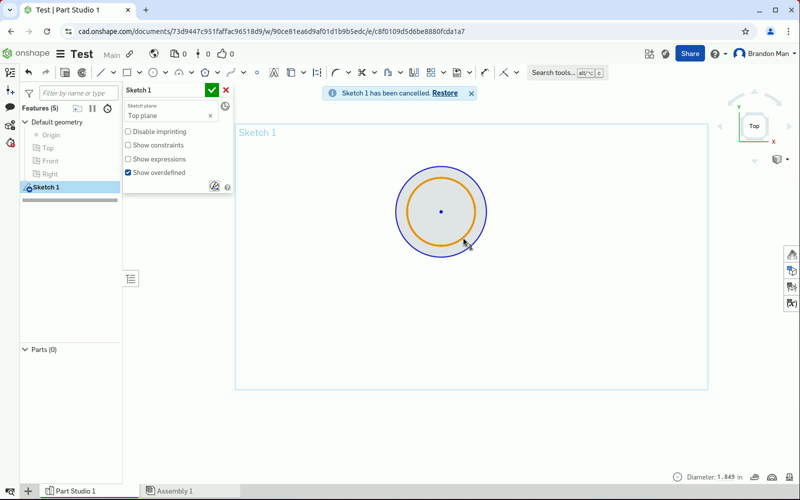
scroll(-6)
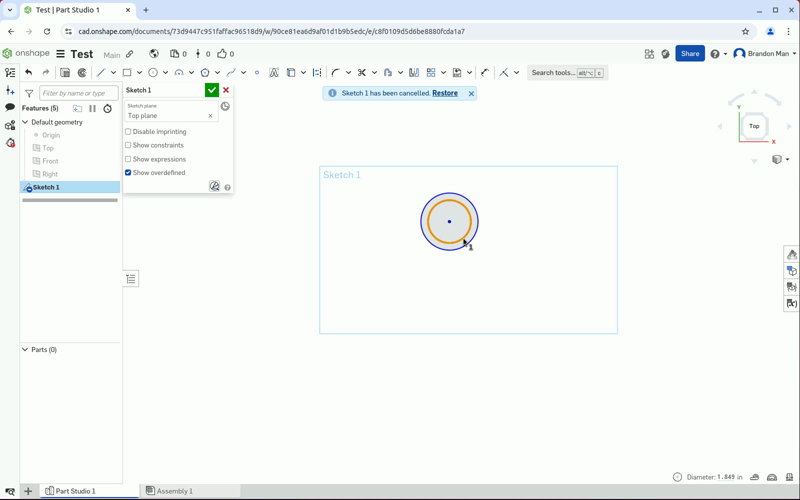
scroll(-6)
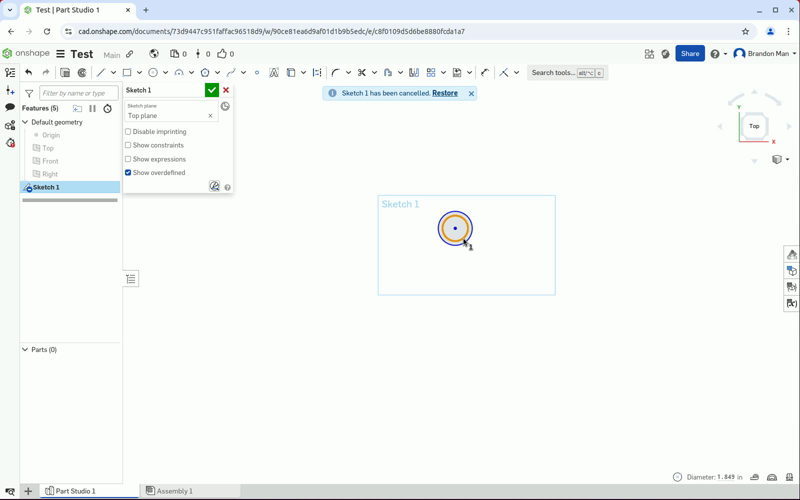
scroll(-6)
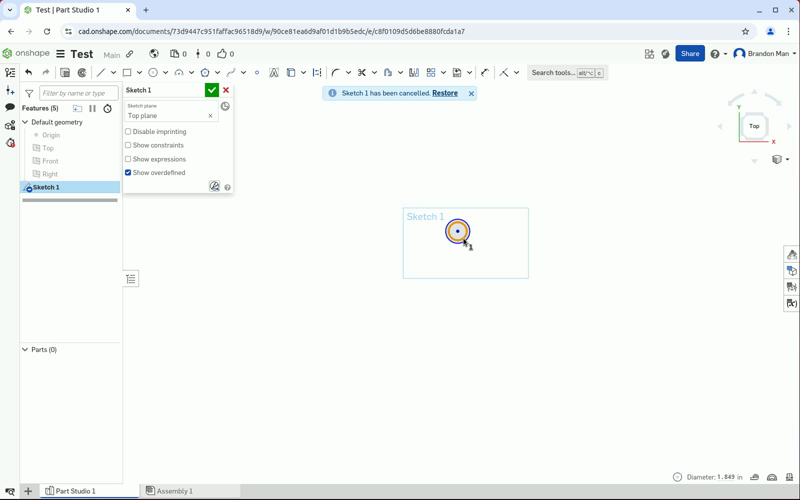
scroll(-6)
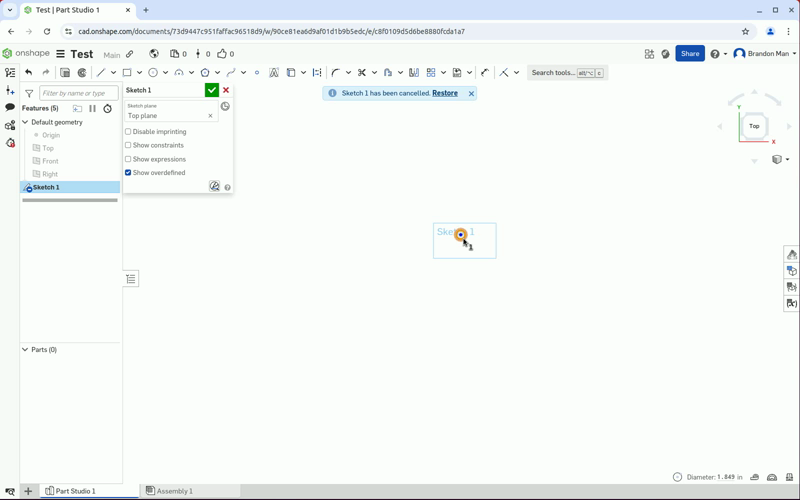
mouse_move(73, 352)
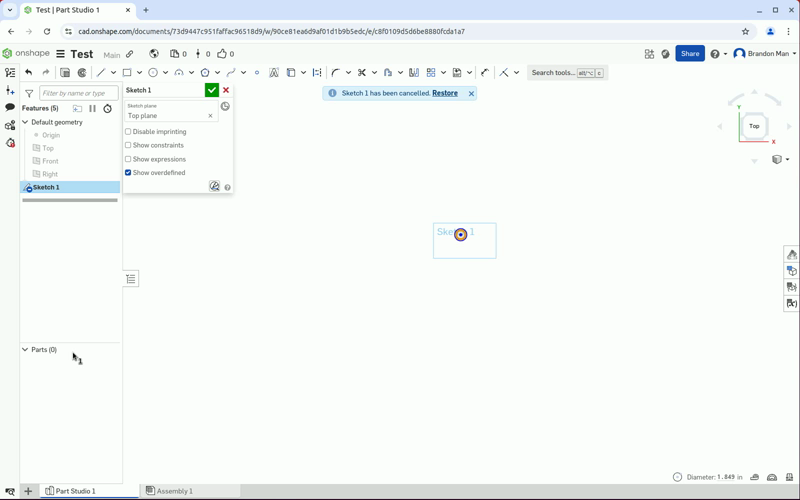
key(shift+y)
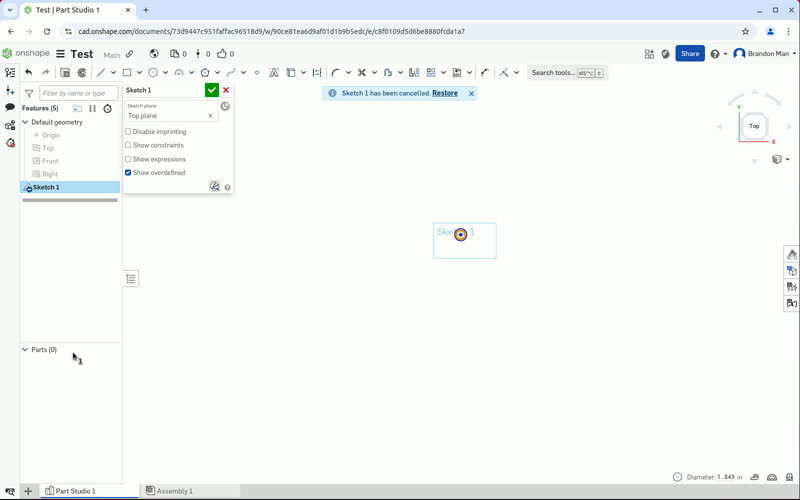
key(shift+e)
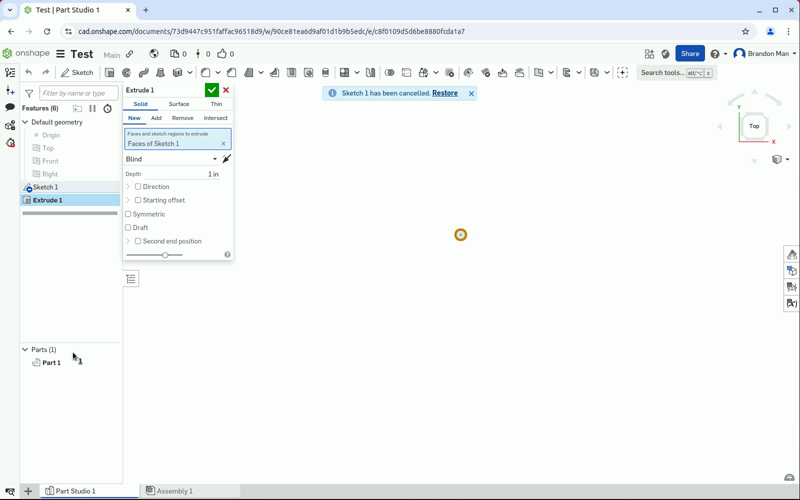
mouse_move(143, 106)
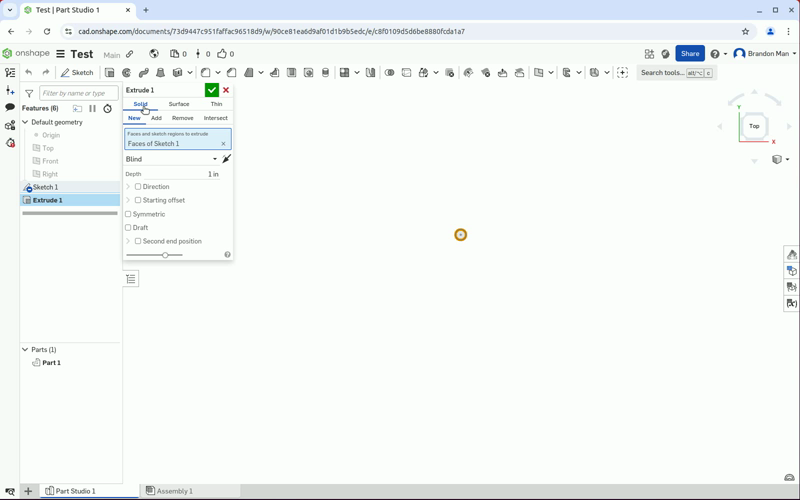
click(143, 106)
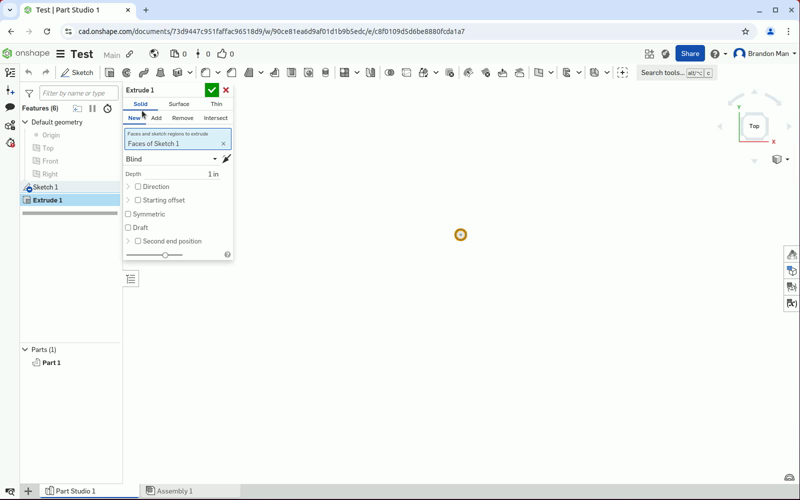
mouse_move(137, 120)
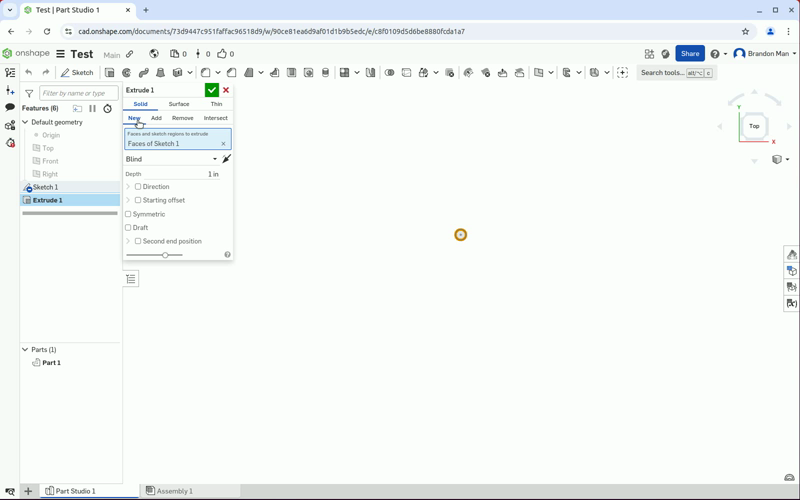
click(137, 120)
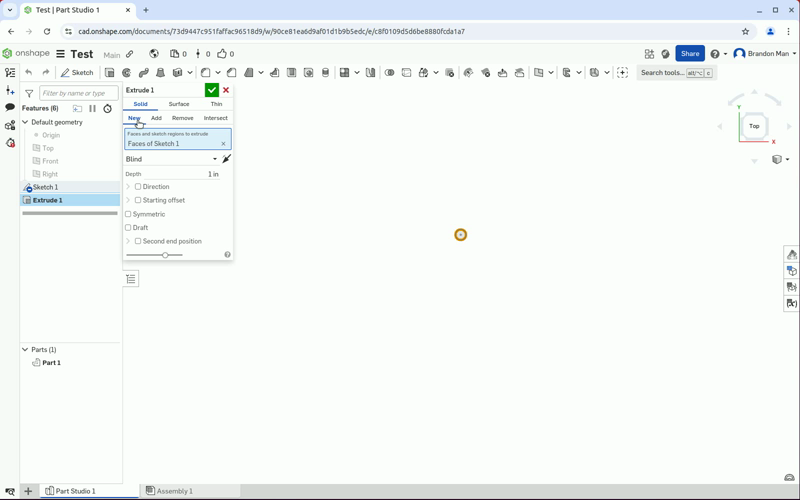
key(tab, 4)
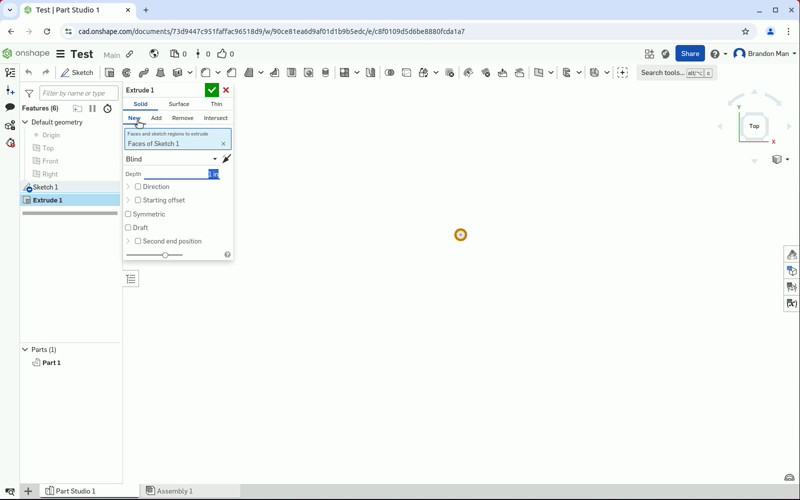
text(1.204)
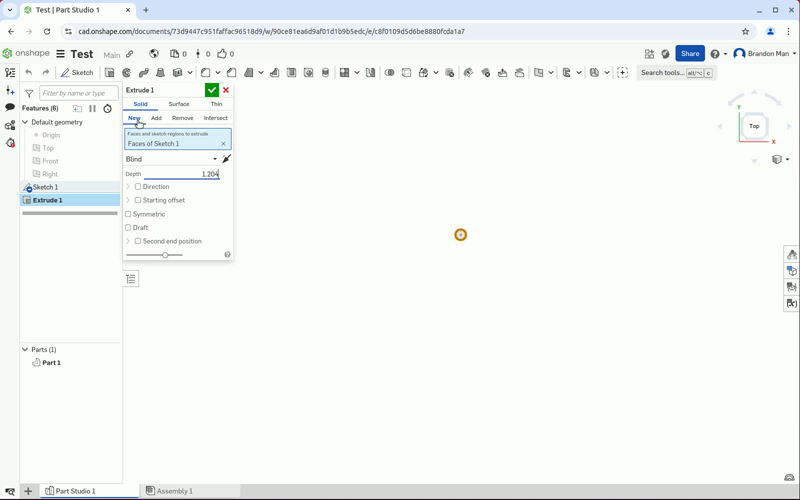
key(enter)
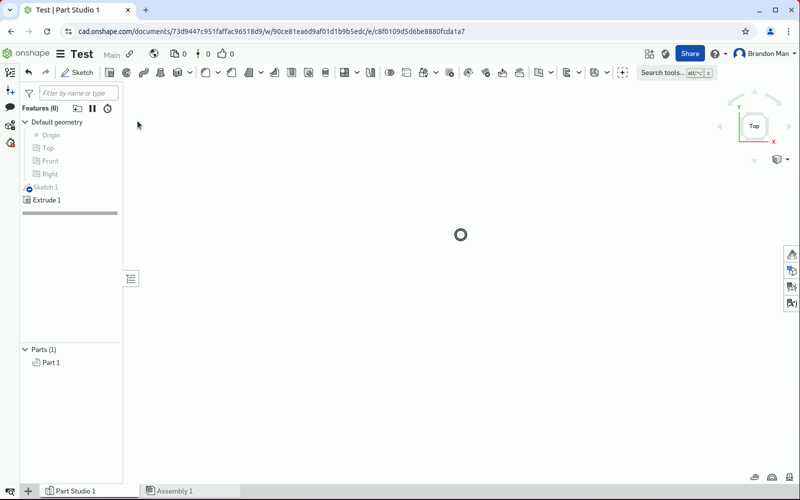
key(shift+h)
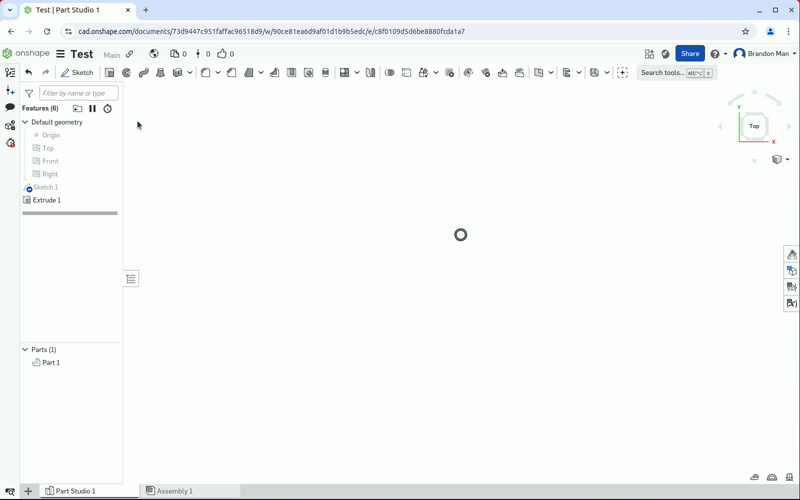
key(shift+h)
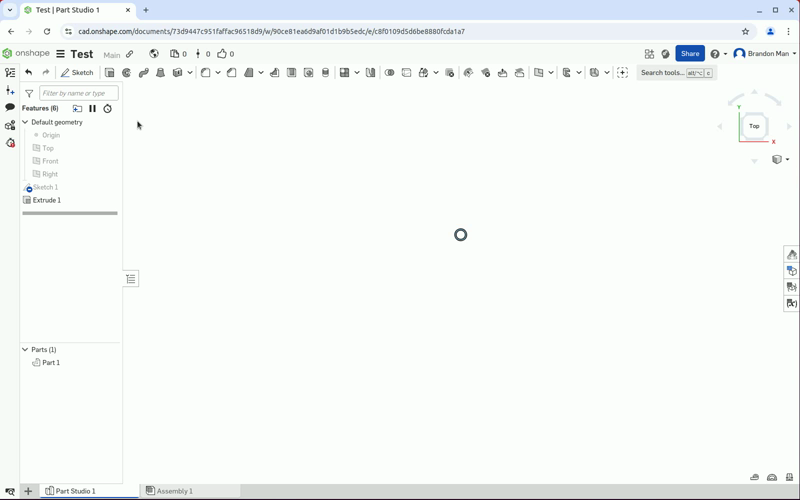
mouse_move(73, 189)
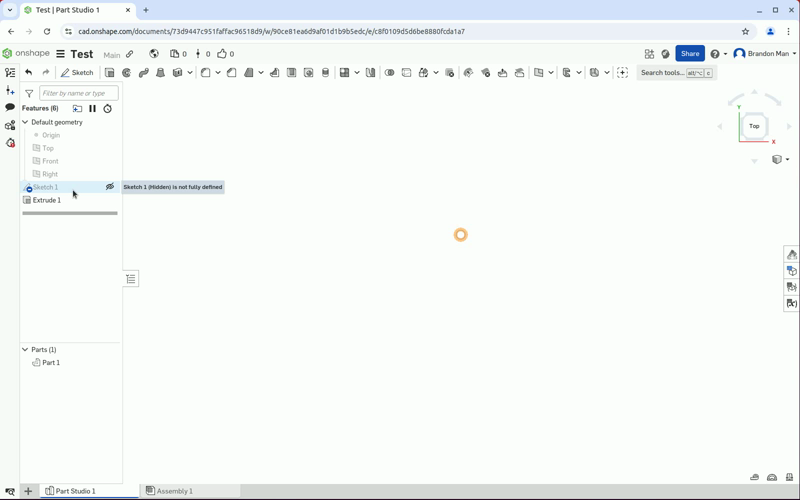
click(73, 189)
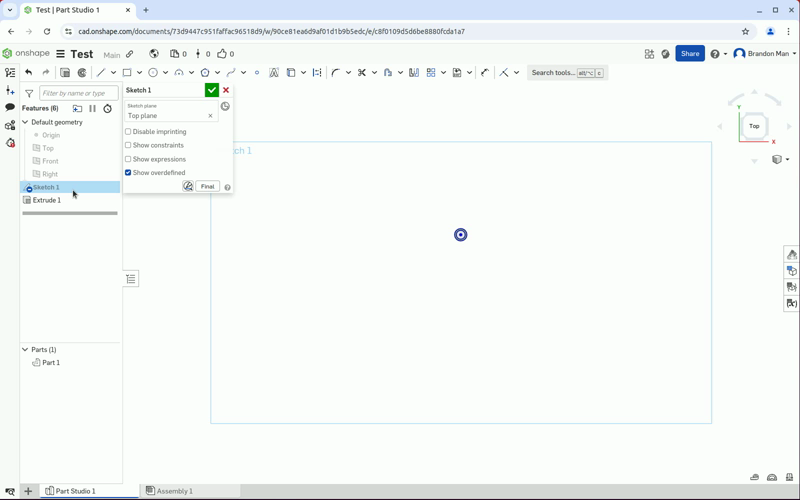
mouse_move(229, 92)
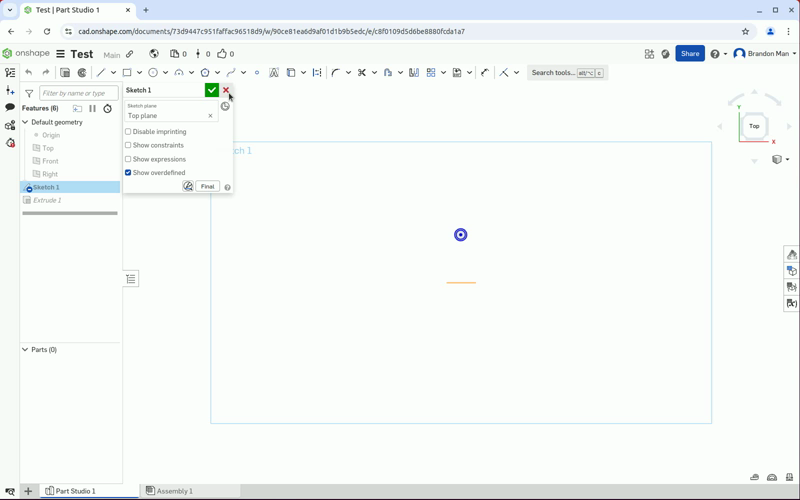
click(229, 92)
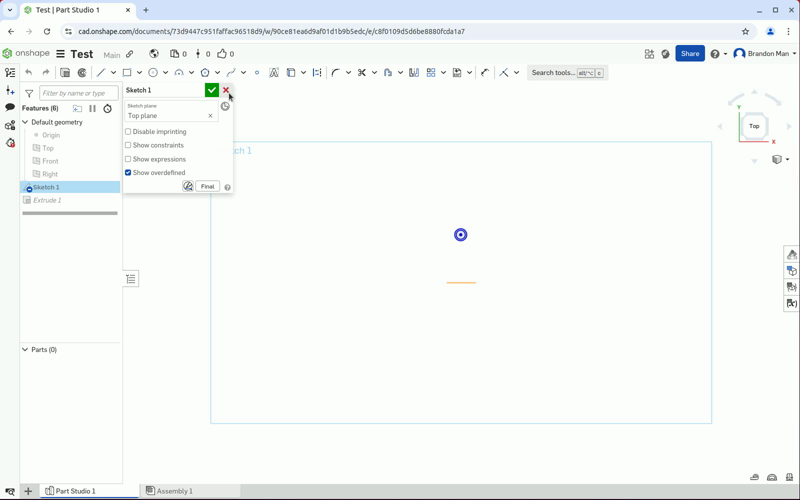
key(shift+s)
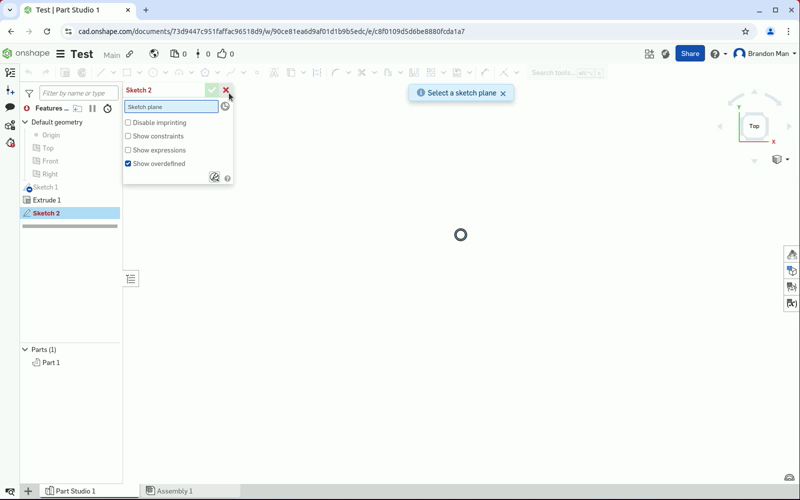
mouse_move(73, 150)
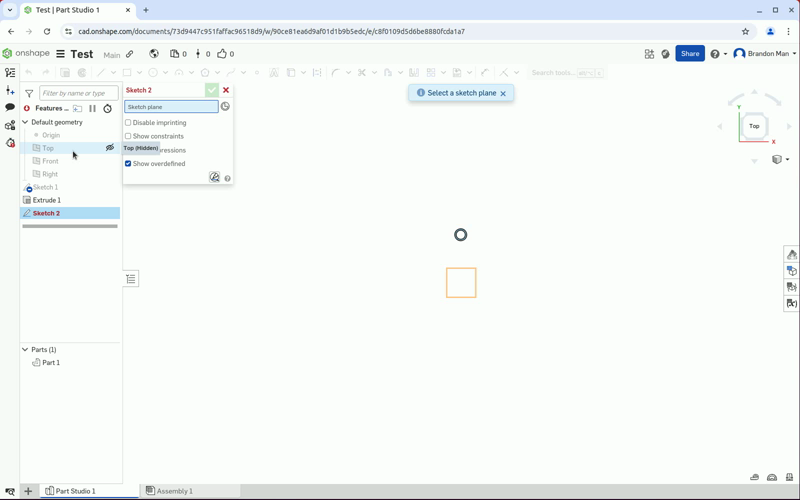
click(73, 150)
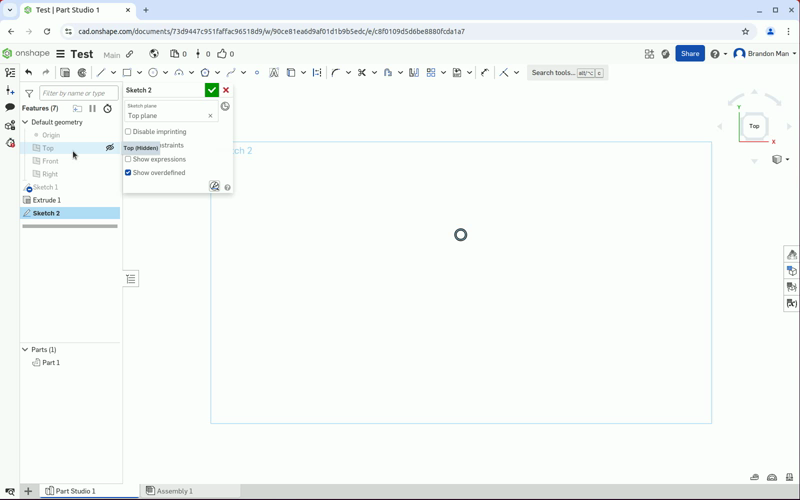
mouse_move(73, 352)
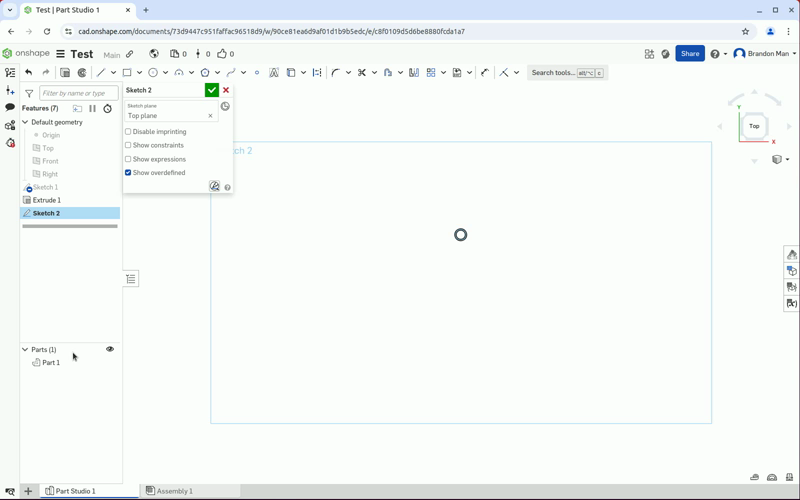
key(y)
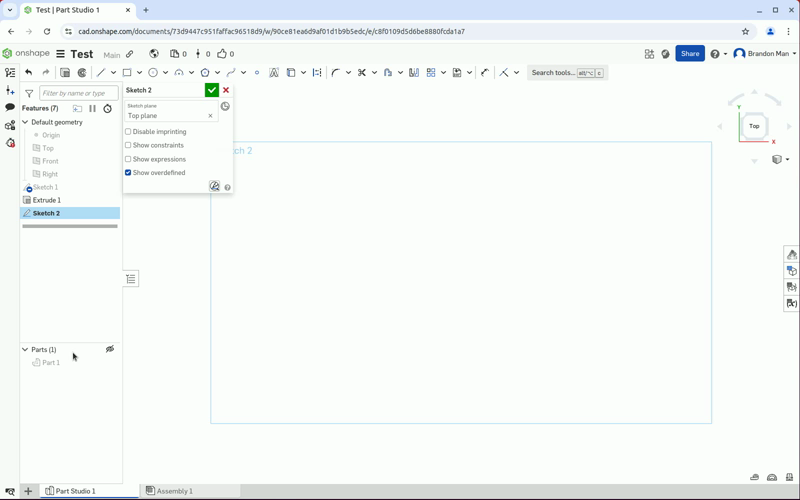
key(l)
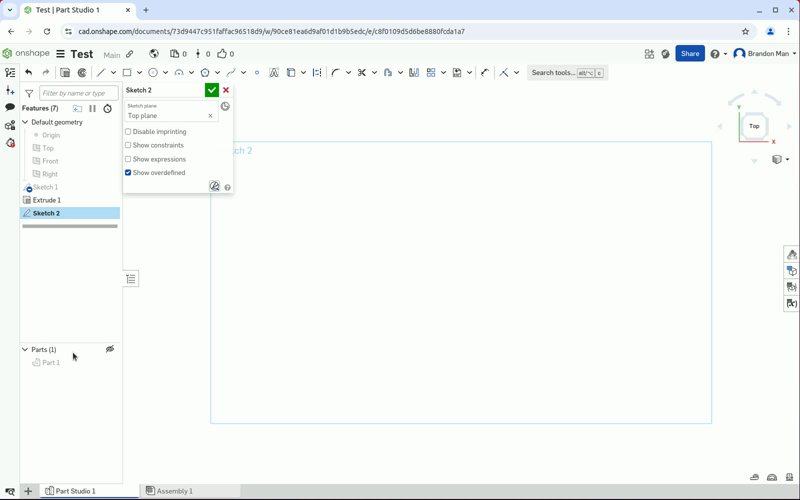
key_down(shift)
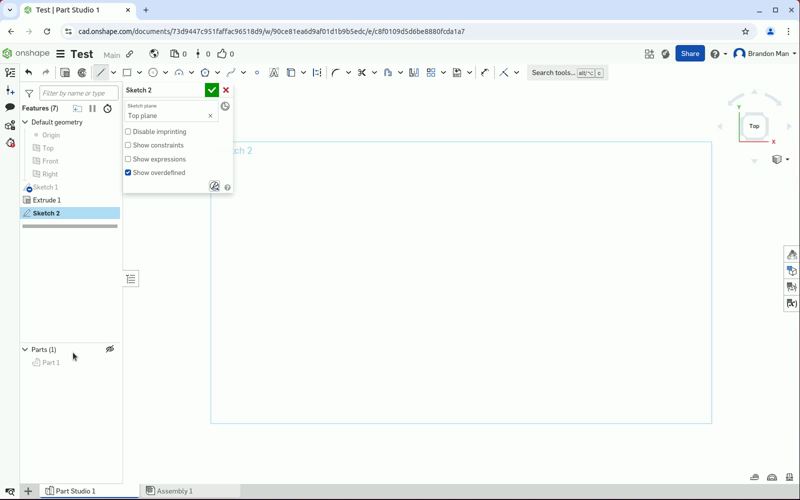
mouse_move(458, 240)
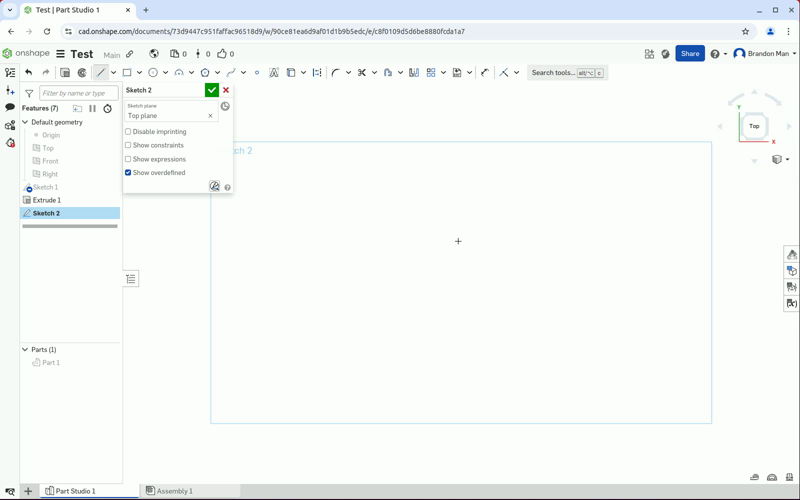
click(458, 240)
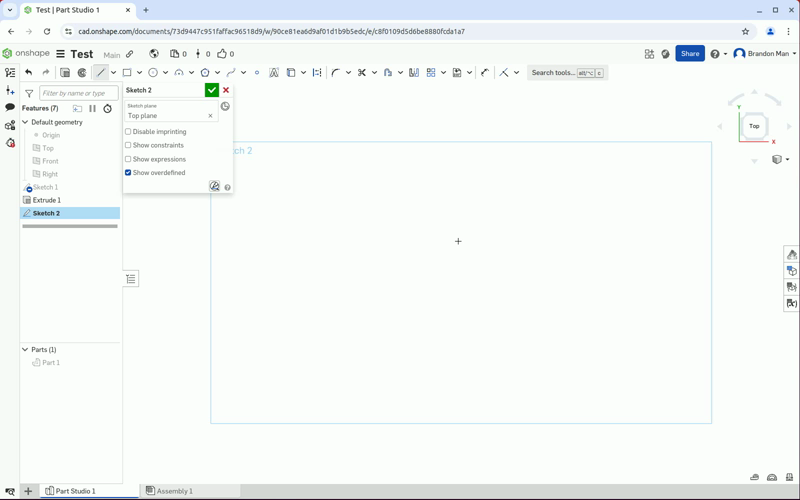
key_up(shift)
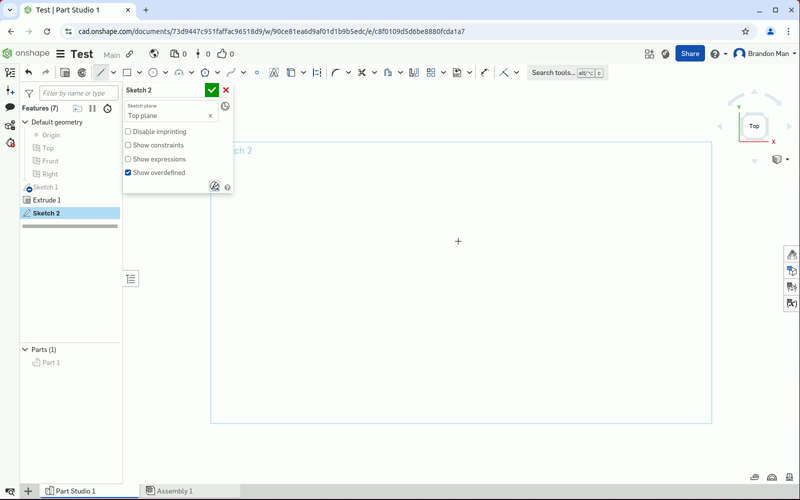
key_down(shift)
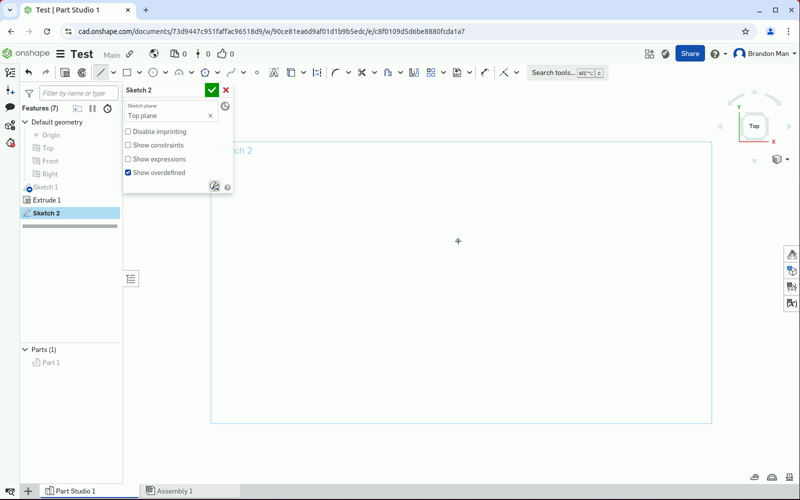
mouse_move(488, 240)
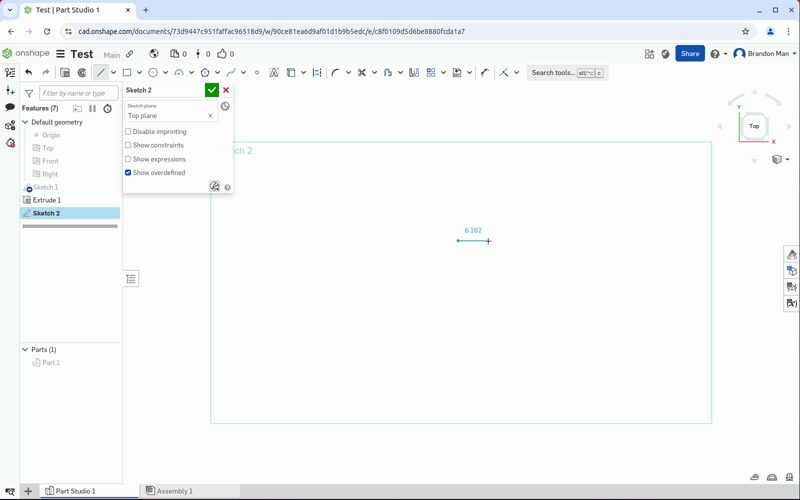
mouse_move(462, 240)
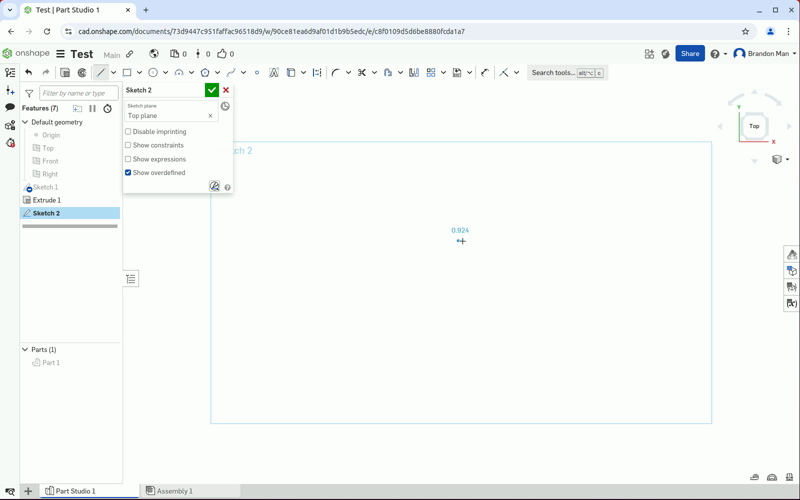
scroll(6)
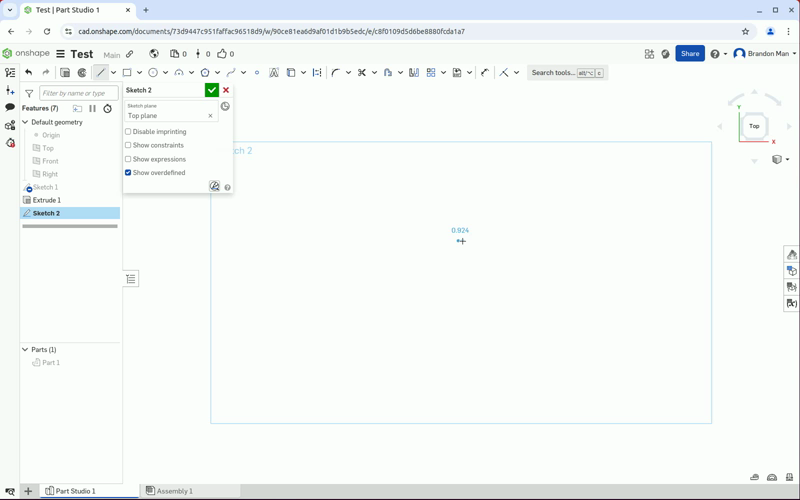
scroll(6)
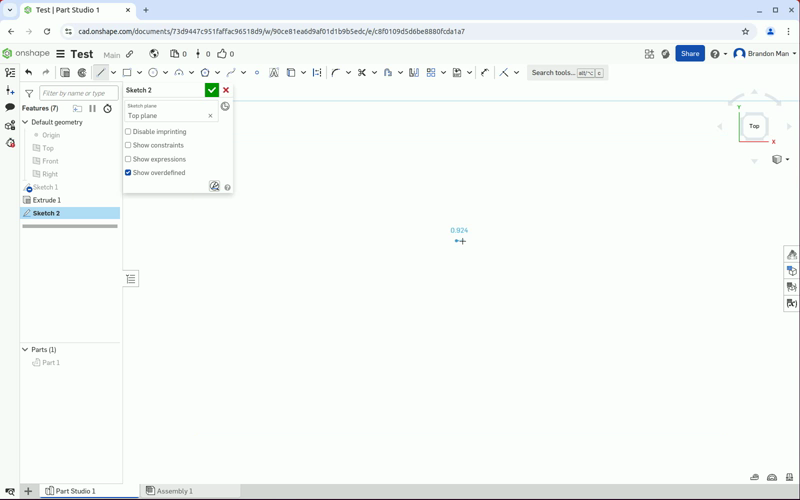
scroll(6)
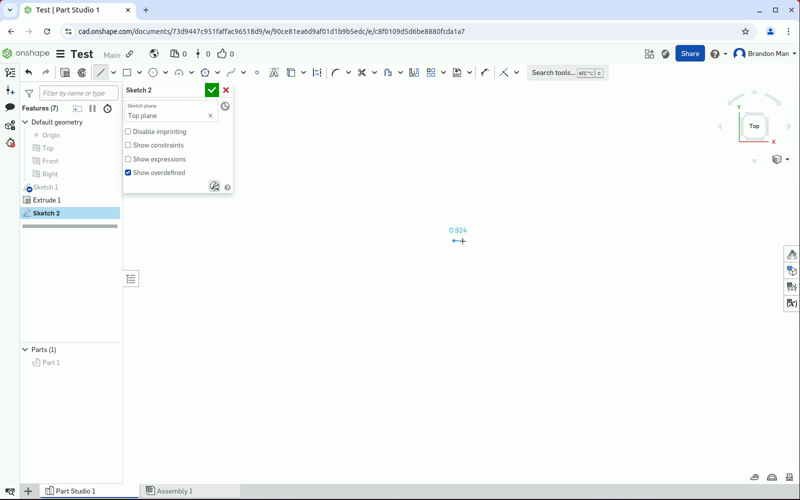
scroll(6)
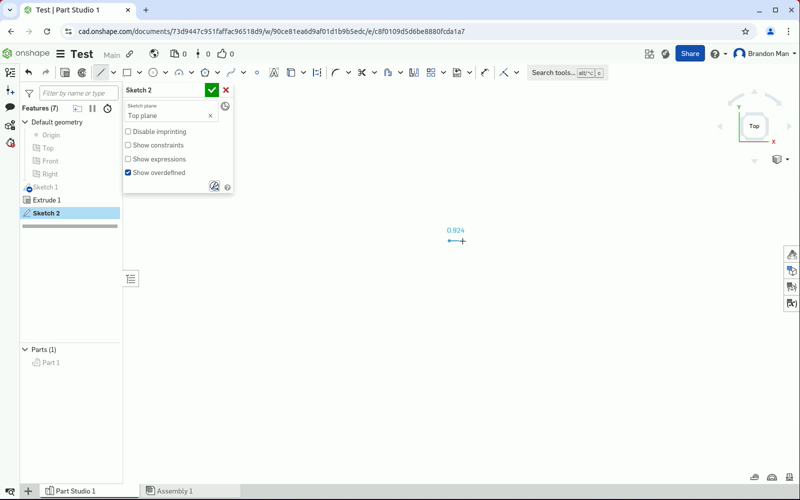
scroll(6)
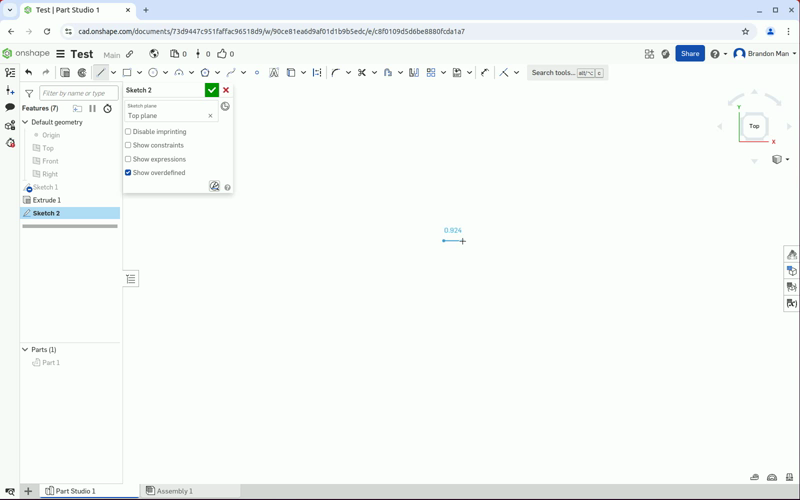
scroll(6)
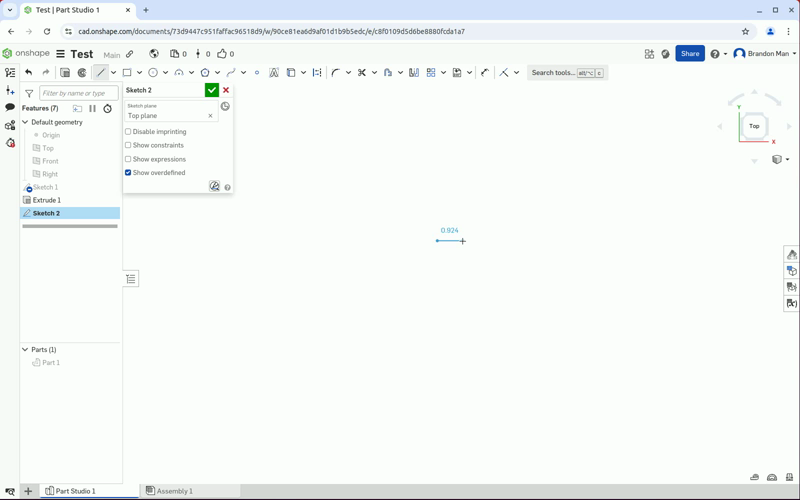
scroll(6)
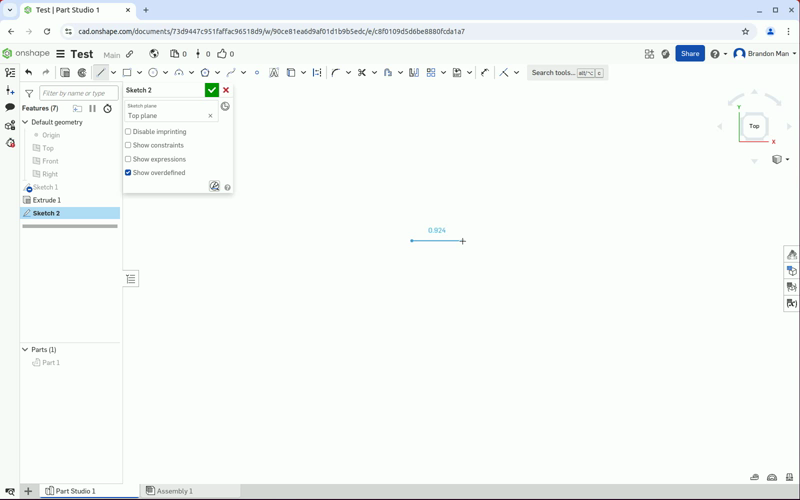
click(462, 240)
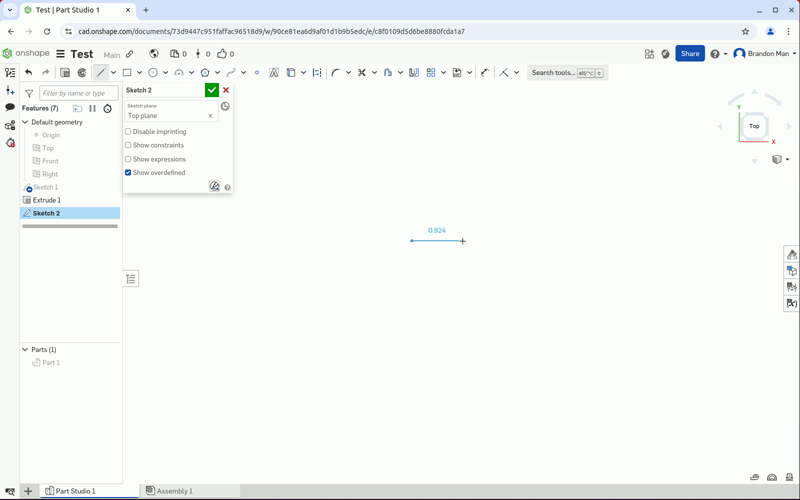
scroll(-6)
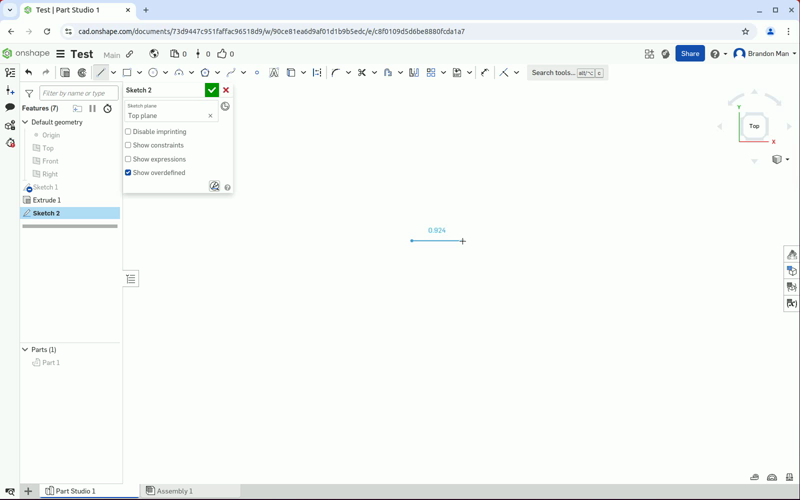
scroll(-6)
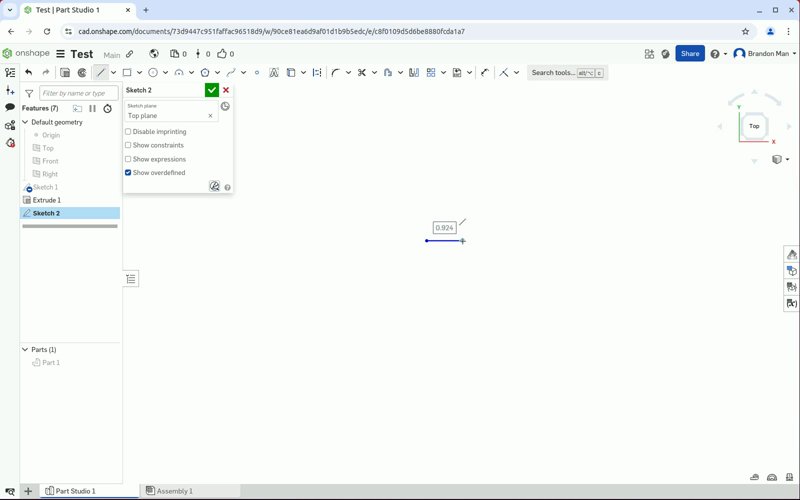
scroll(-6)
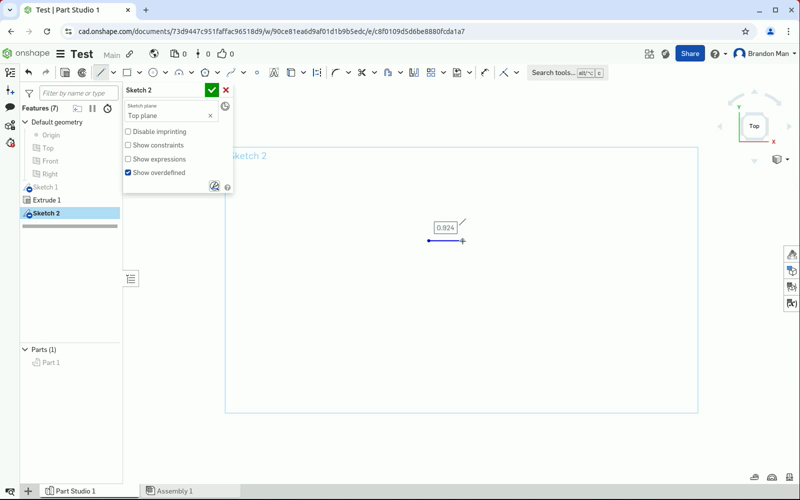
scroll(-6)
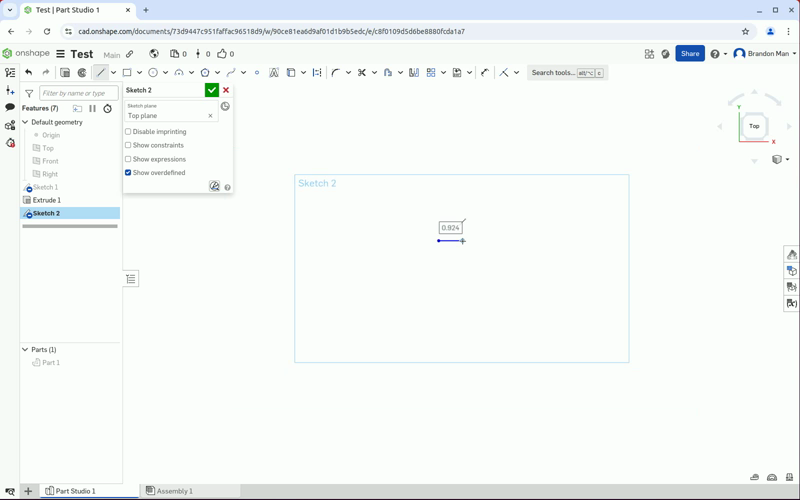
scroll(-6)
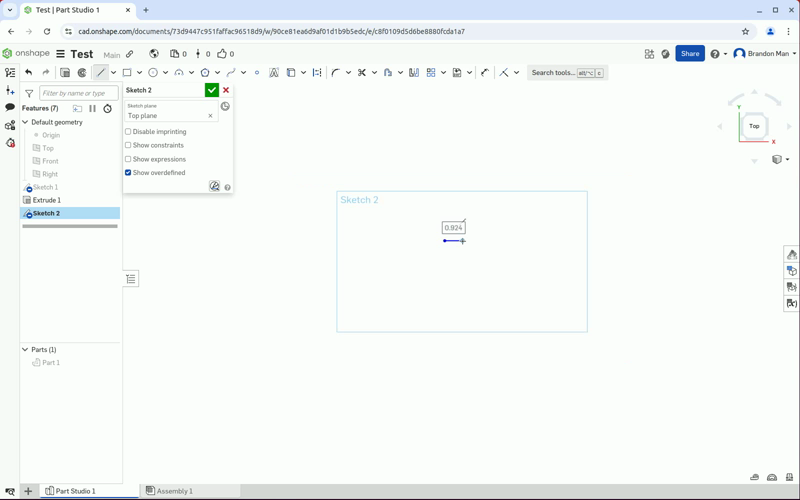
scroll(-6)
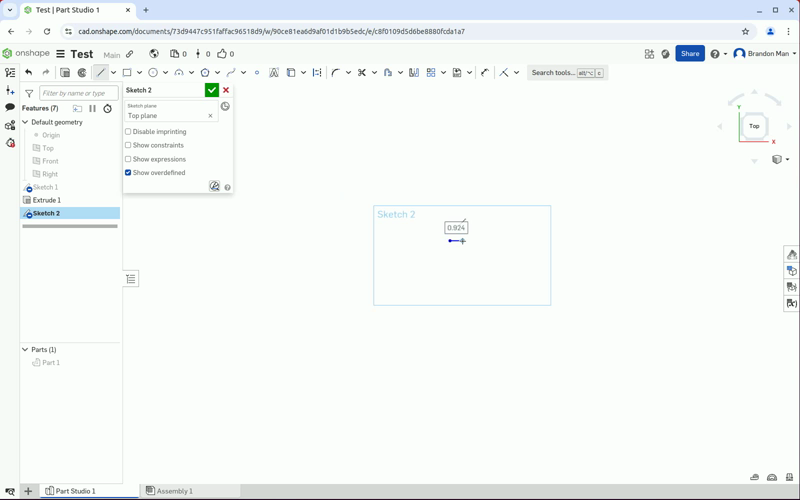
scroll(-6)
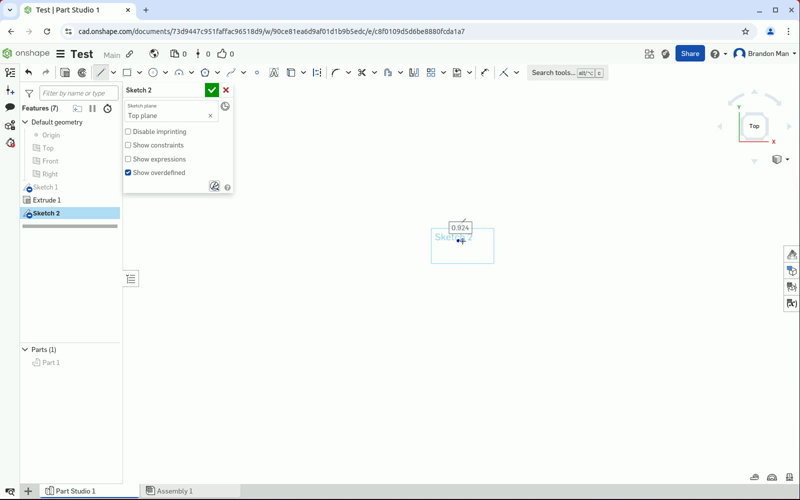
key_up(shift)
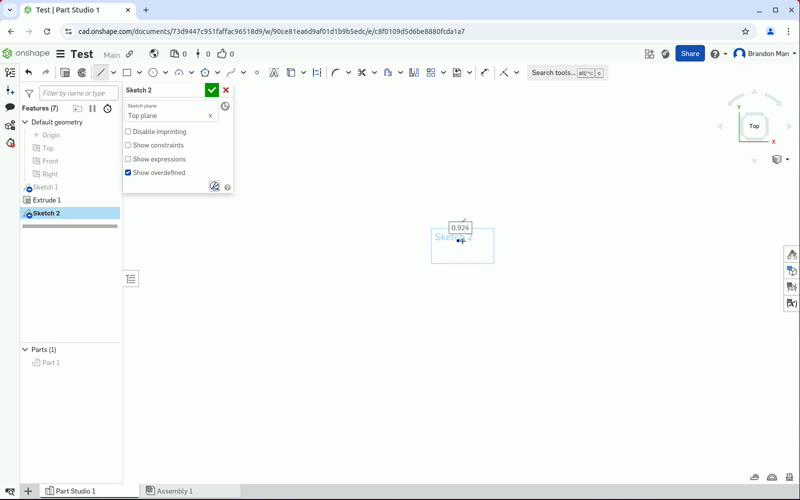
key_down(shift)
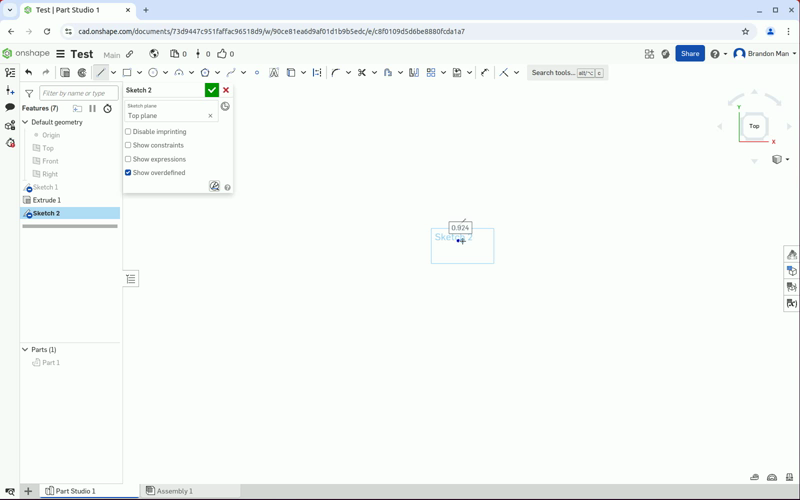
mouse_move(492, 240)
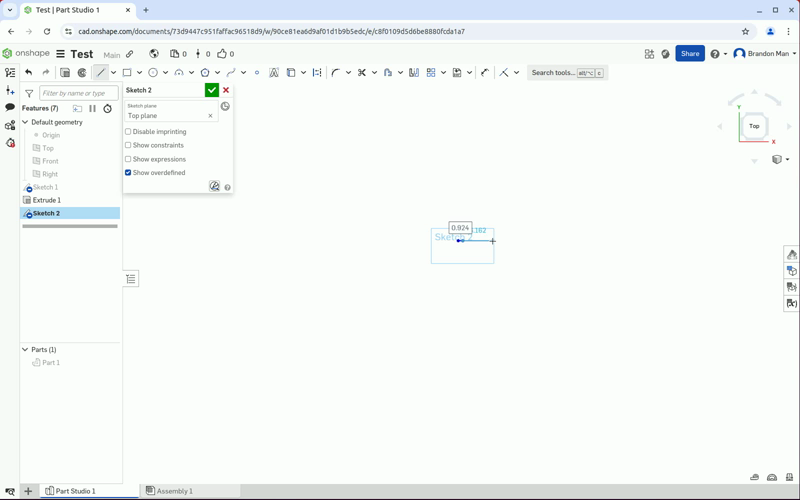
mouse_move(462, 239)
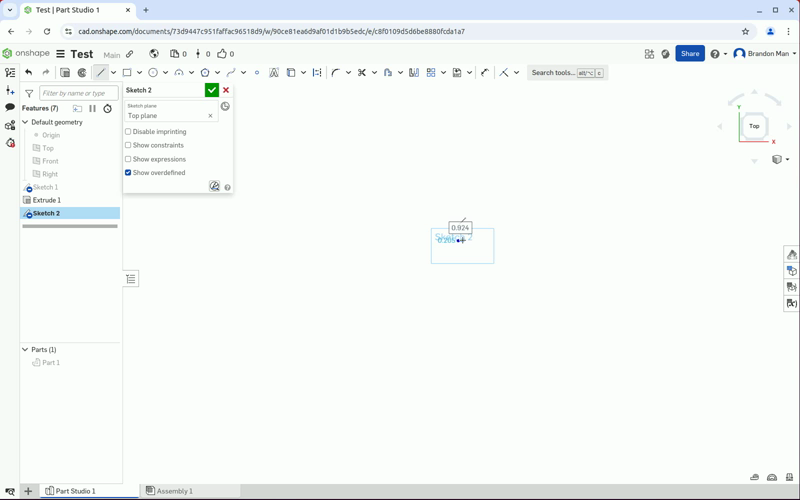
scroll(6)
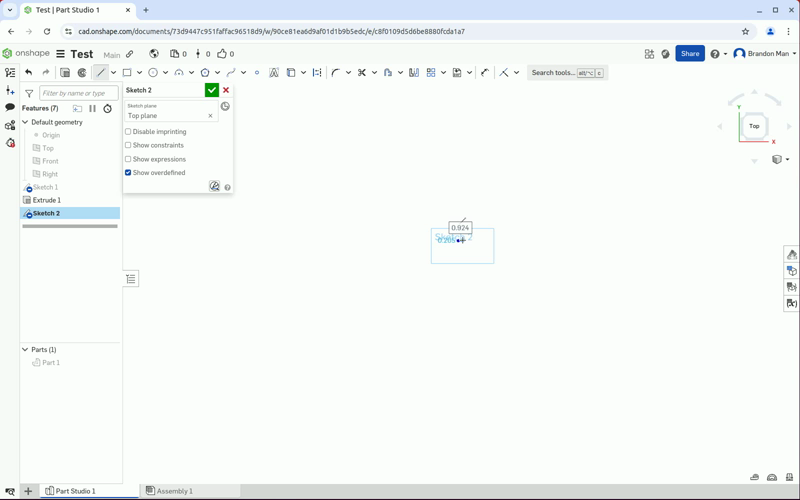
scroll(6)
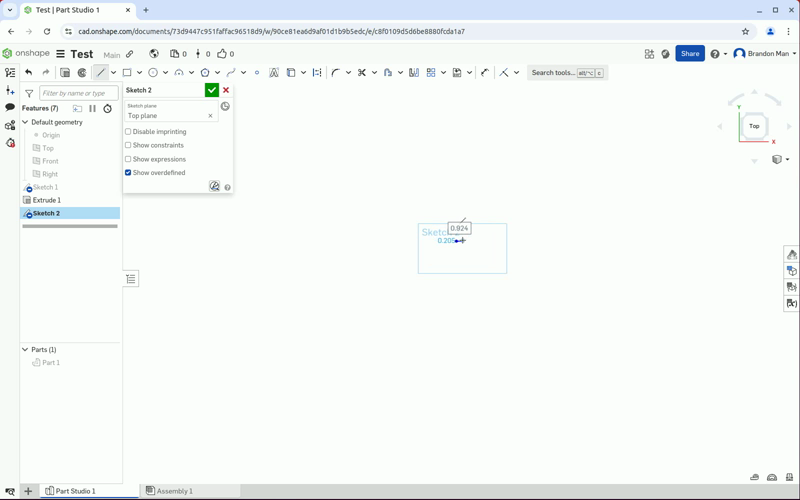
scroll(6)
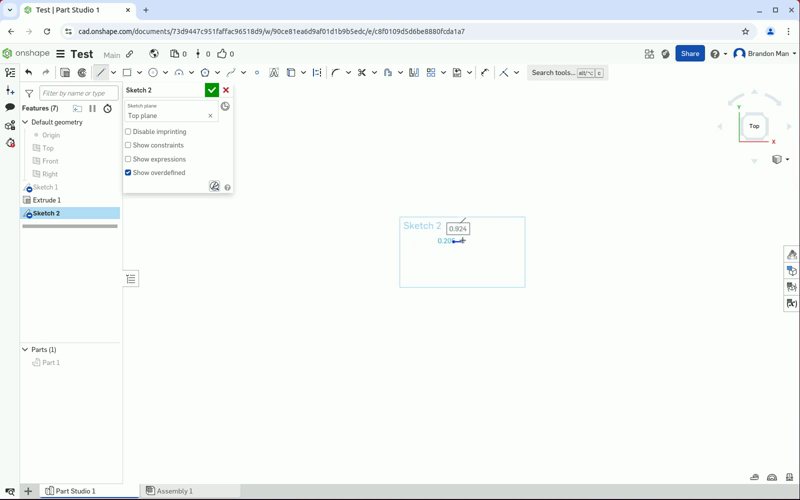
scroll(6)
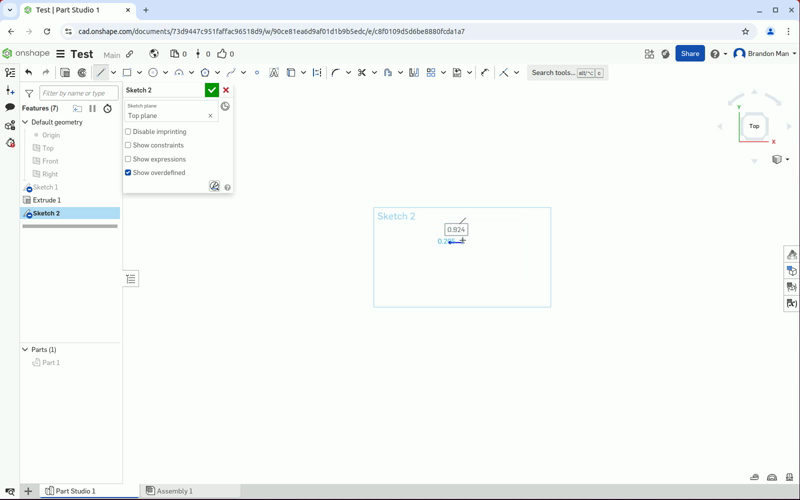
scroll(6)
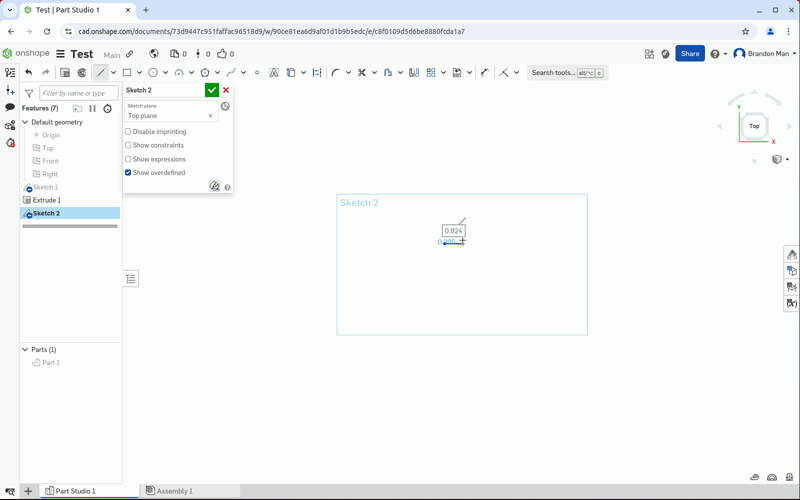
scroll(6)
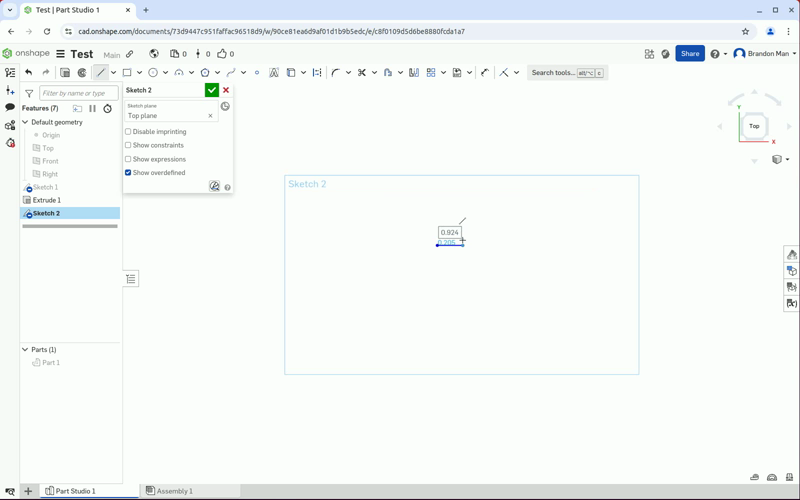
scroll(6)
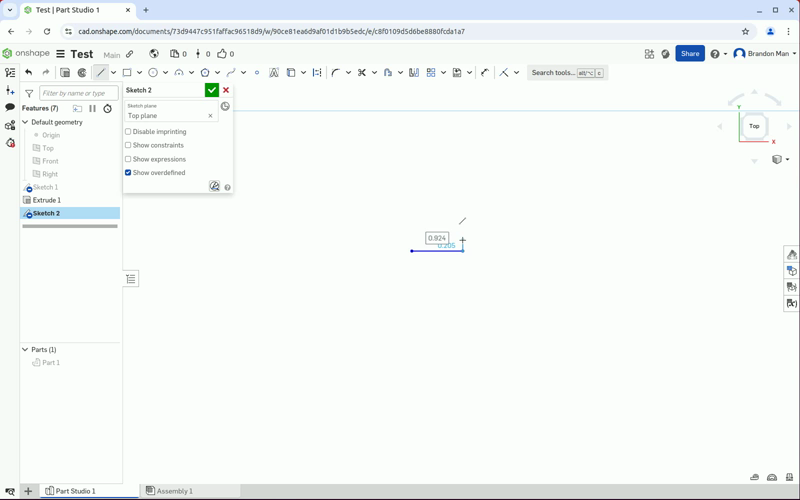
click(462, 239)
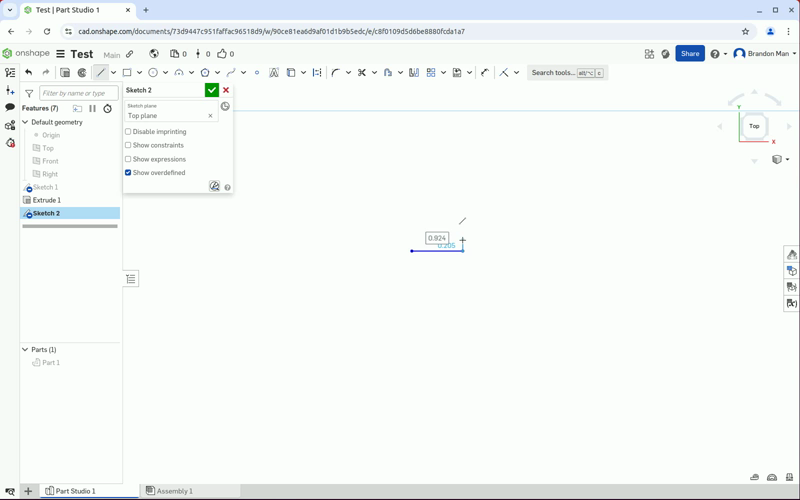
scroll(-6)
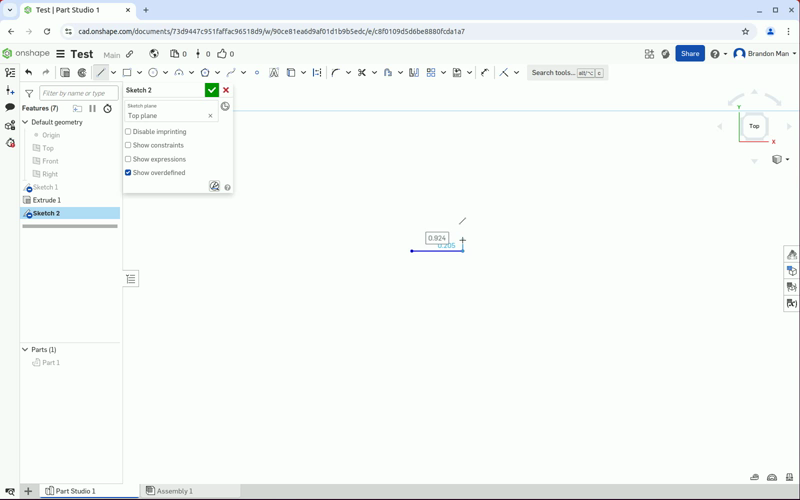
scroll(-6)
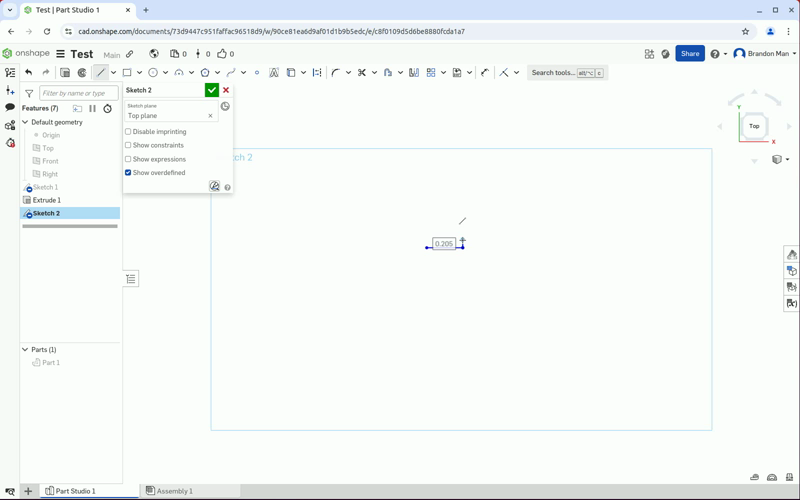
scroll(-6)
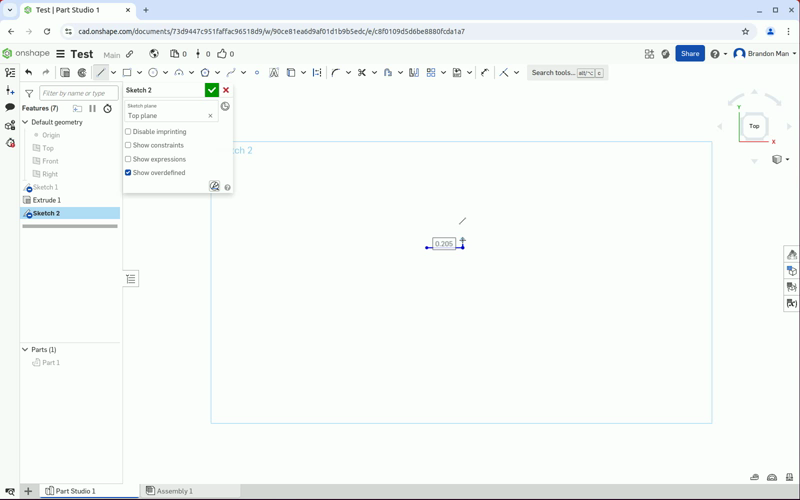
scroll(-6)
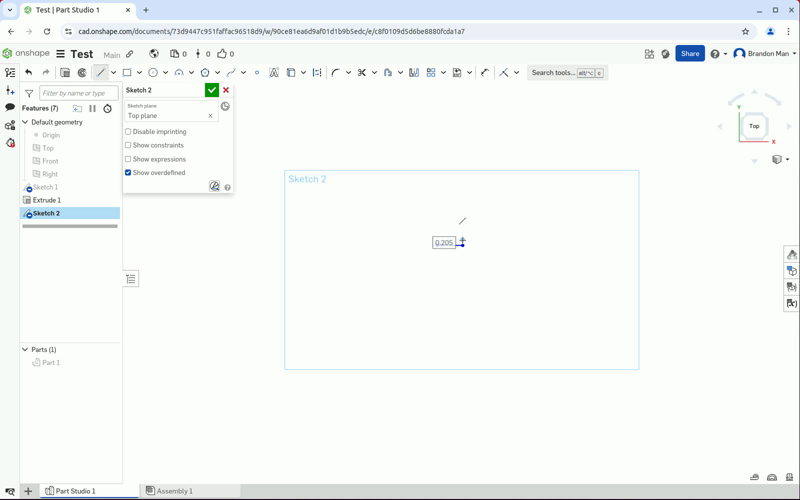
scroll(-6)
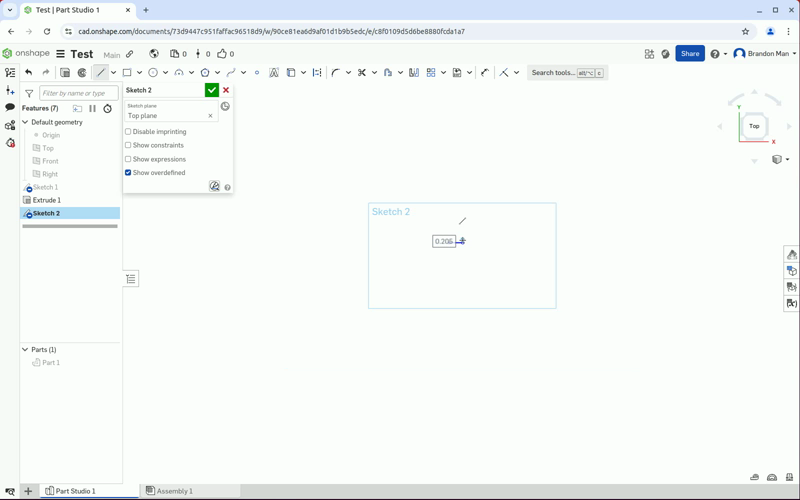
scroll(-6)
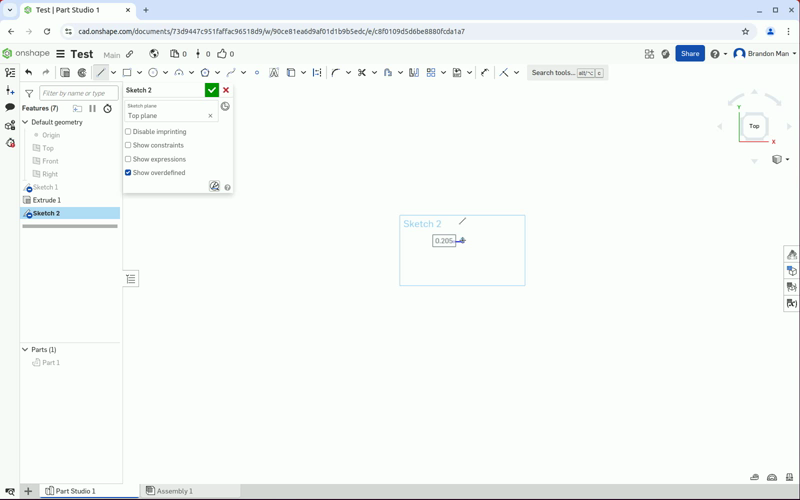
scroll(-6)
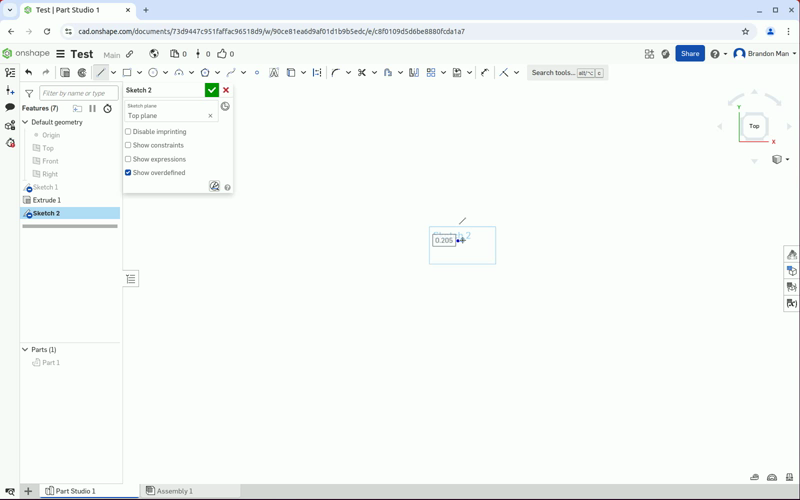
key_up(shift)
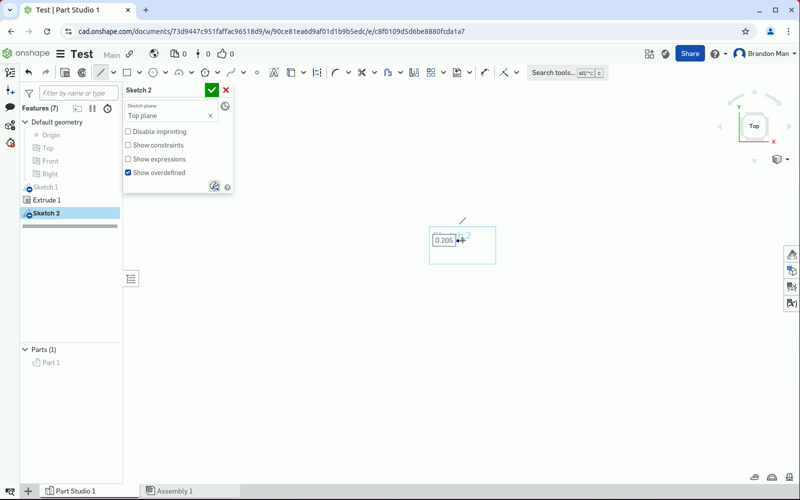
key(esc)
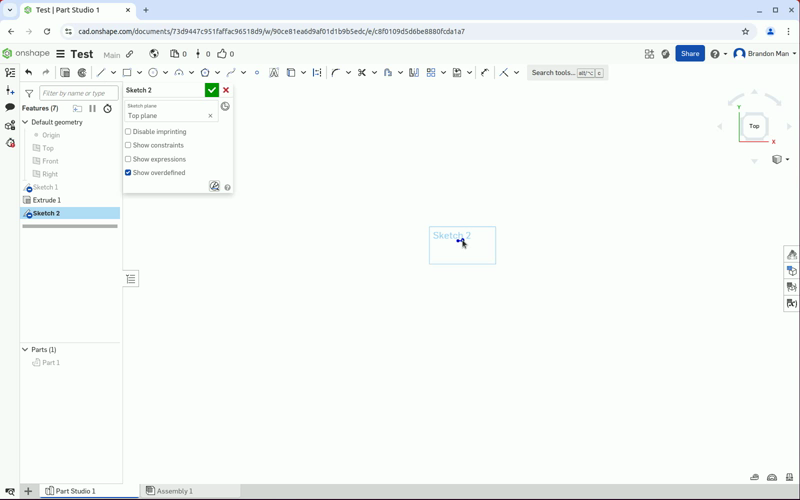
key(a)
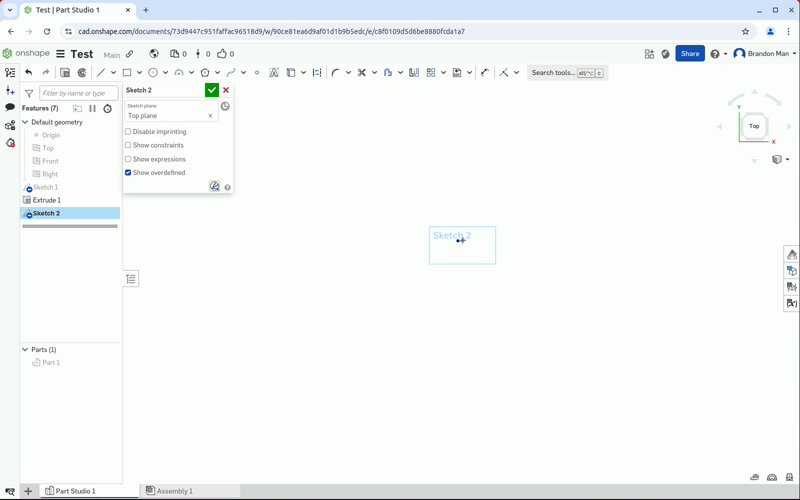
mouse_move(462, 239)
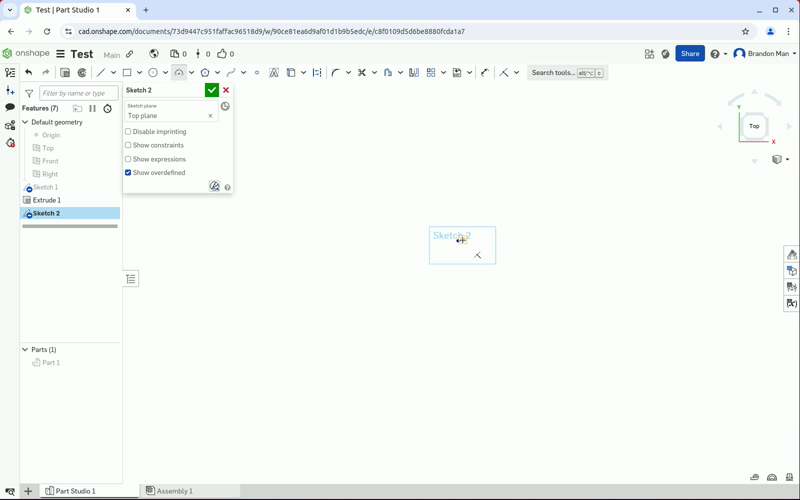
scroll(6)
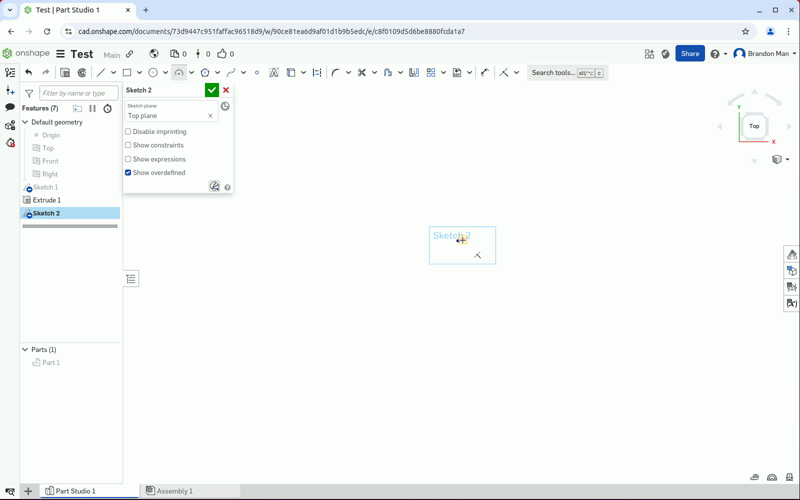
scroll(6)
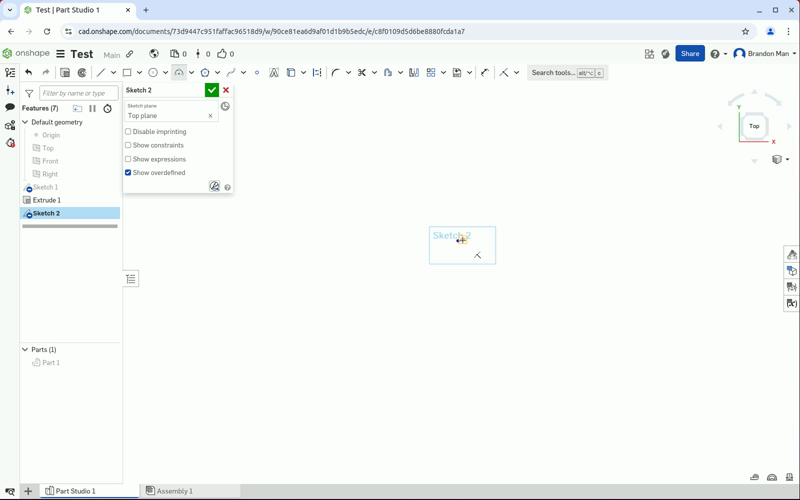
scroll(6)
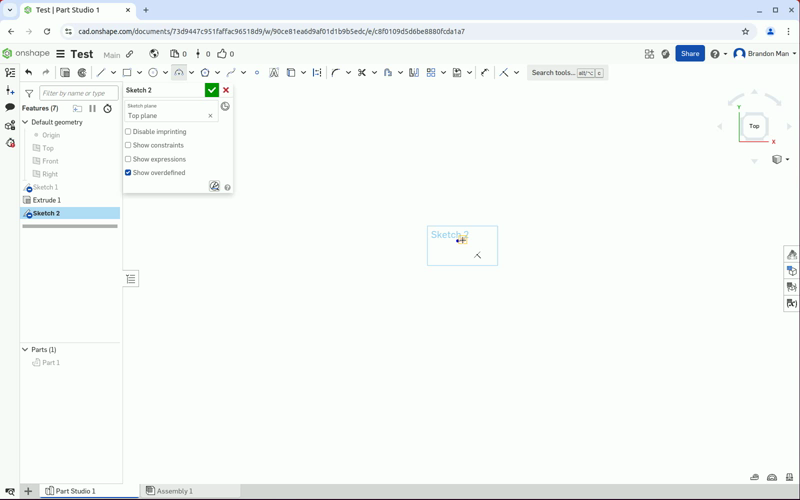
scroll(6)
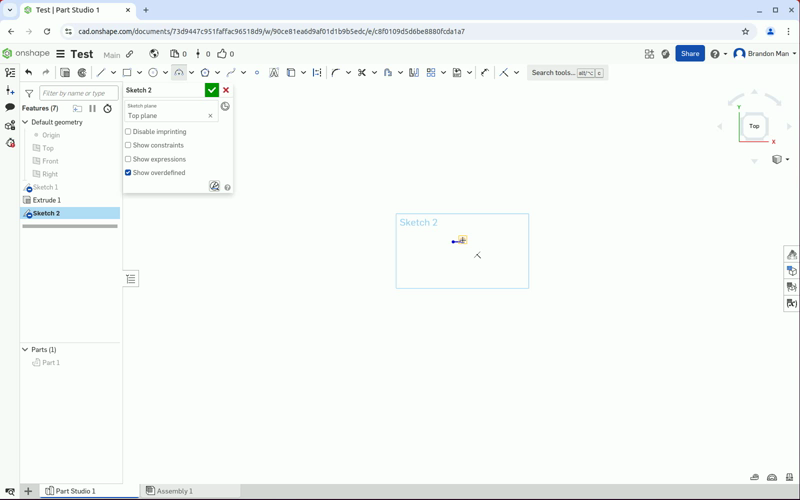
scroll(6)
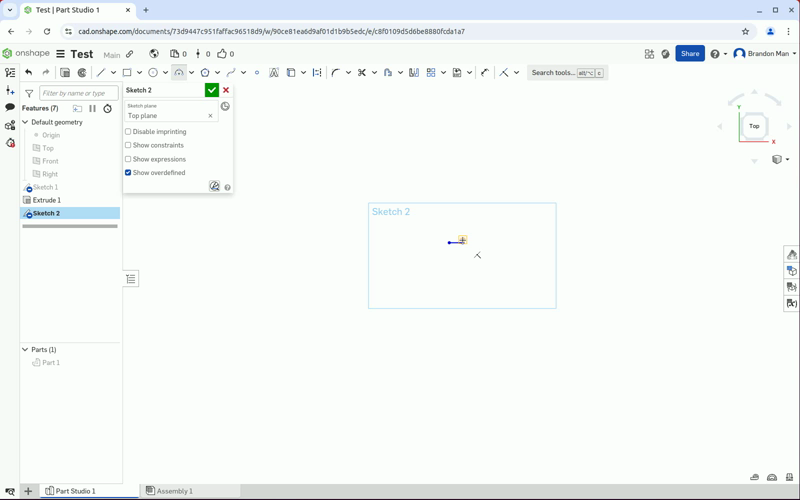
scroll(6)
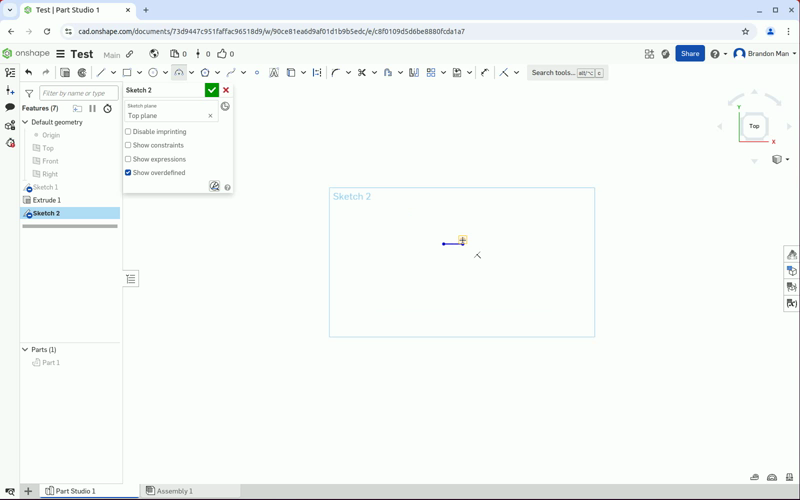
scroll(6)
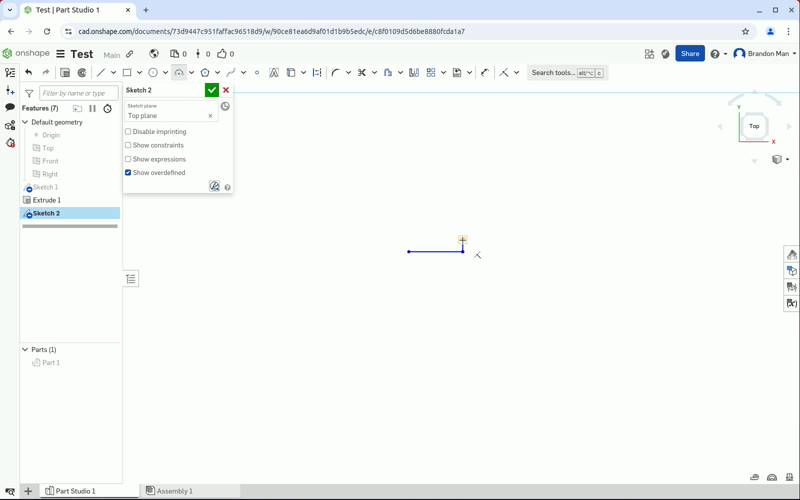
click(462, 239)
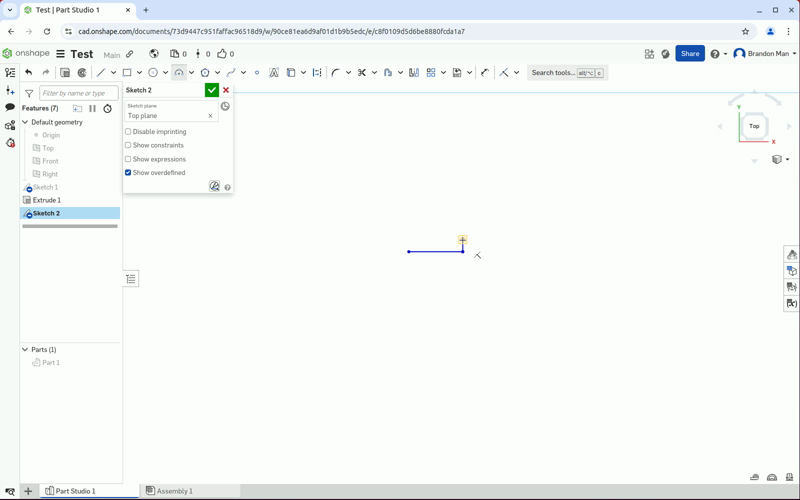
scroll(-6)
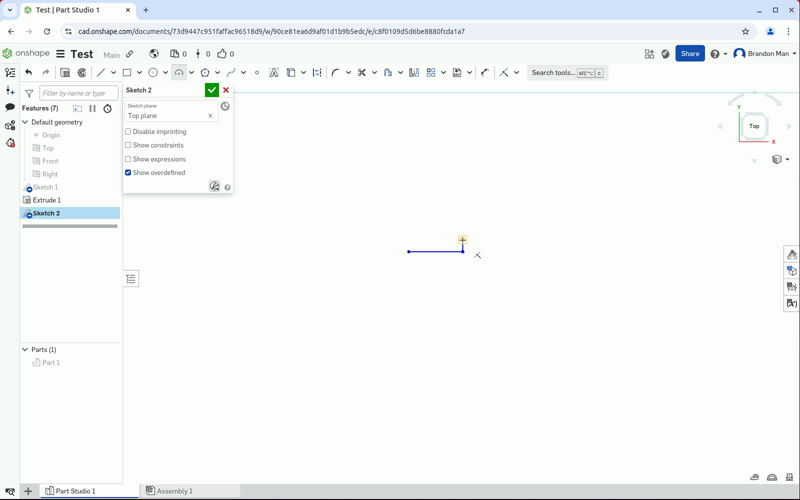
scroll(-6)
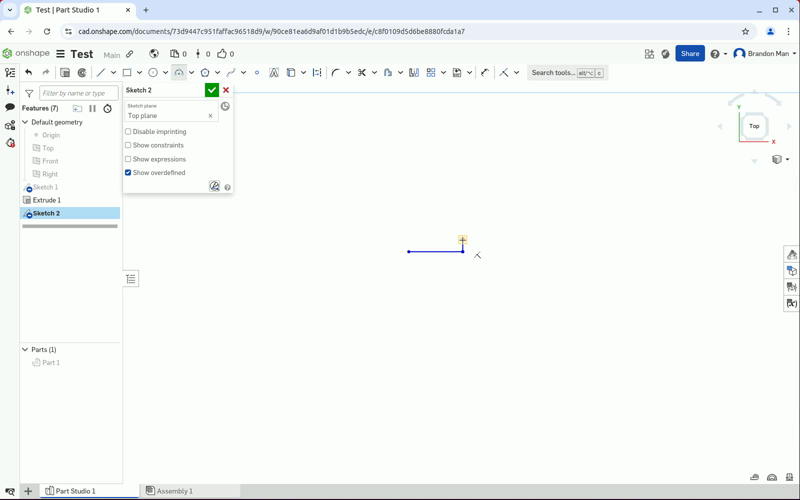
scroll(-6)
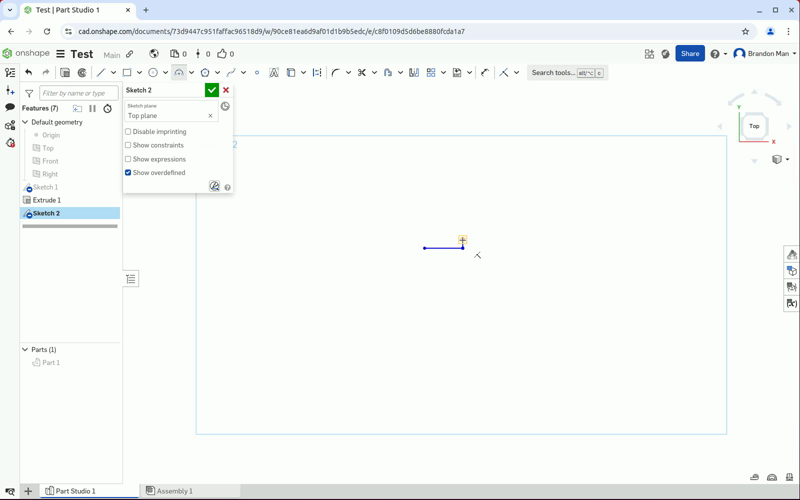
scroll(-6)
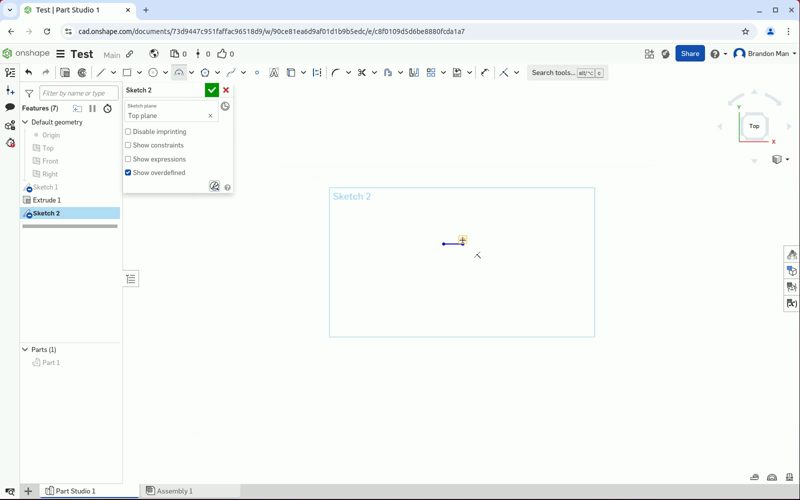
scroll(-6)
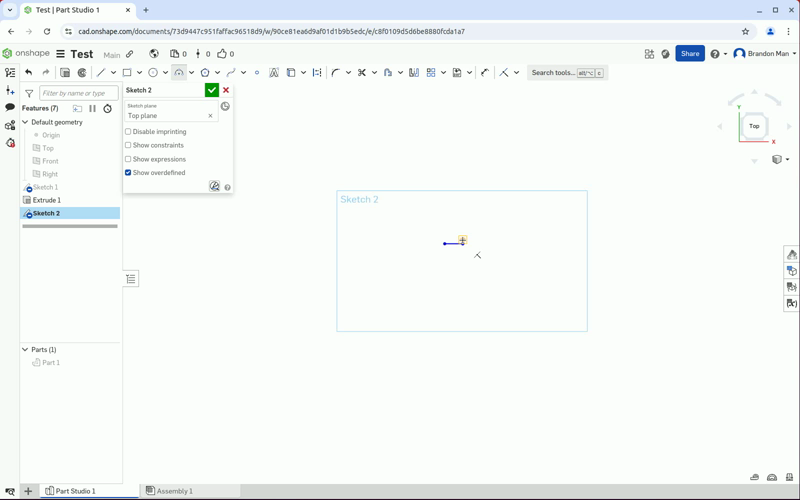
scroll(-6)
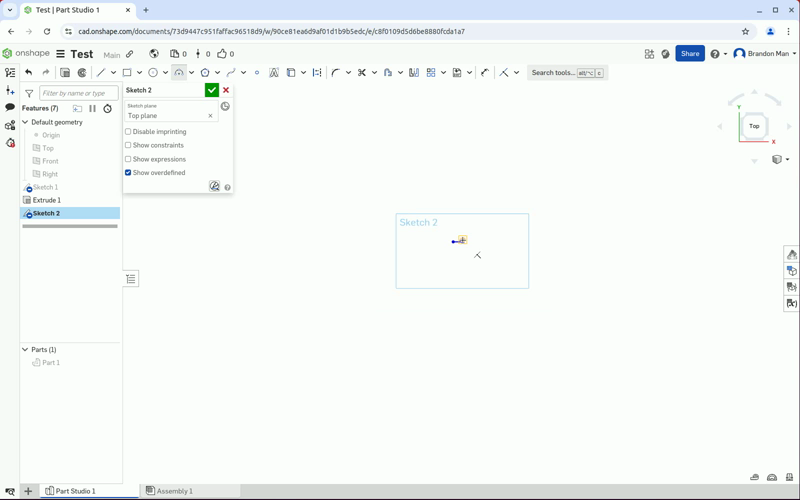
scroll(-6)
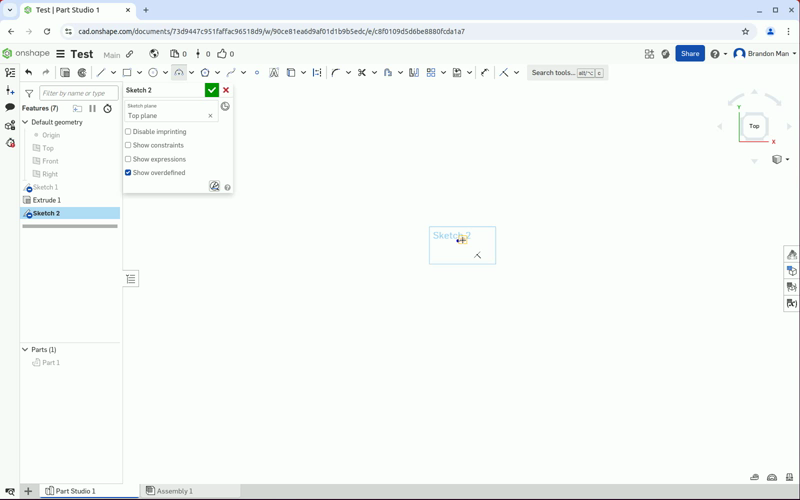
key_down(shift)
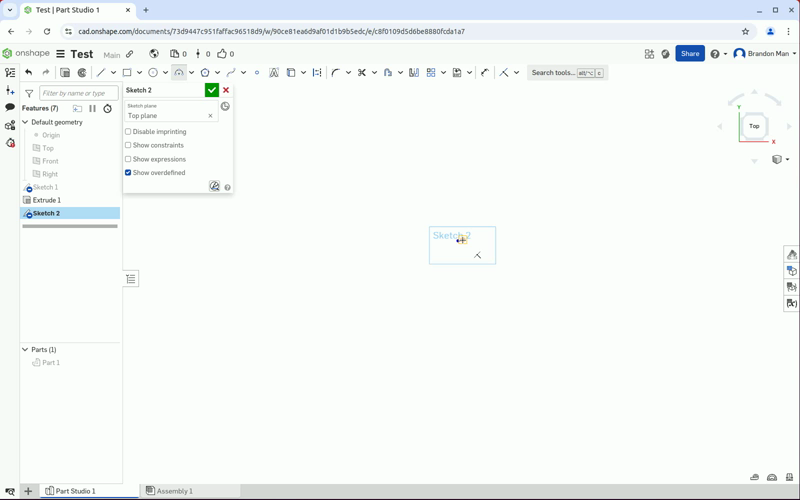
mouse_move(458, 239)
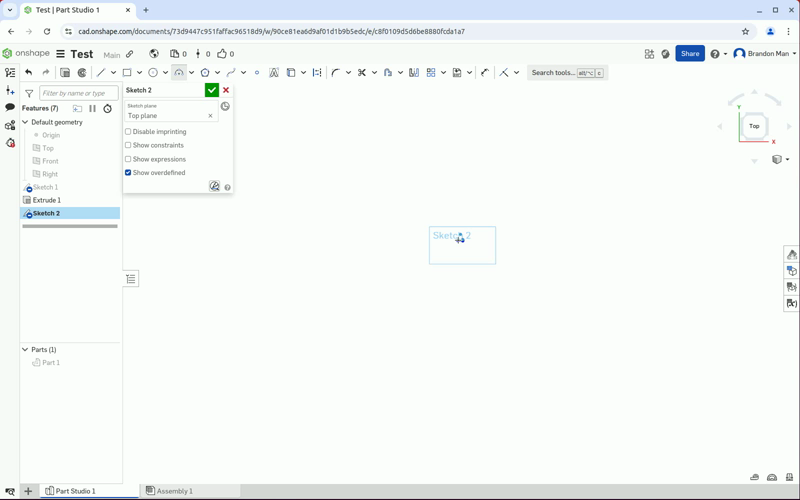
scroll(6)
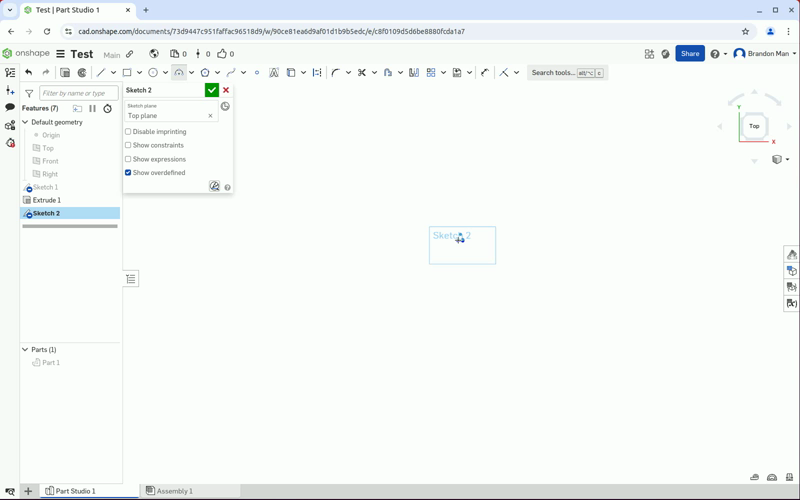
scroll(6)
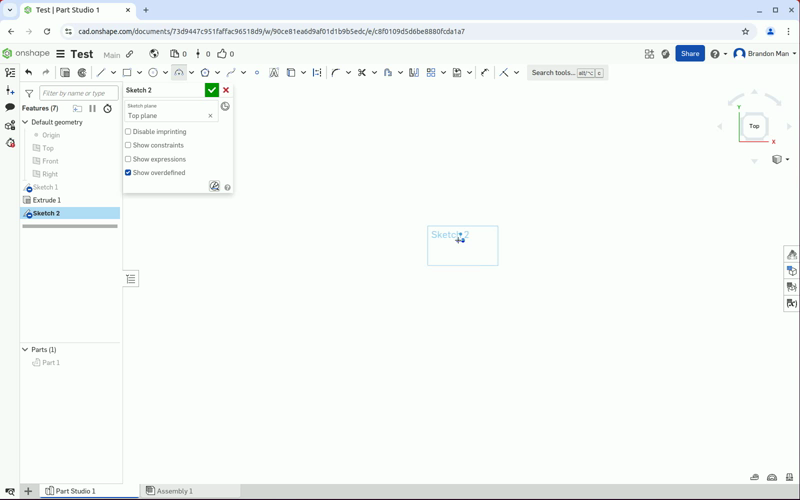
scroll(6)
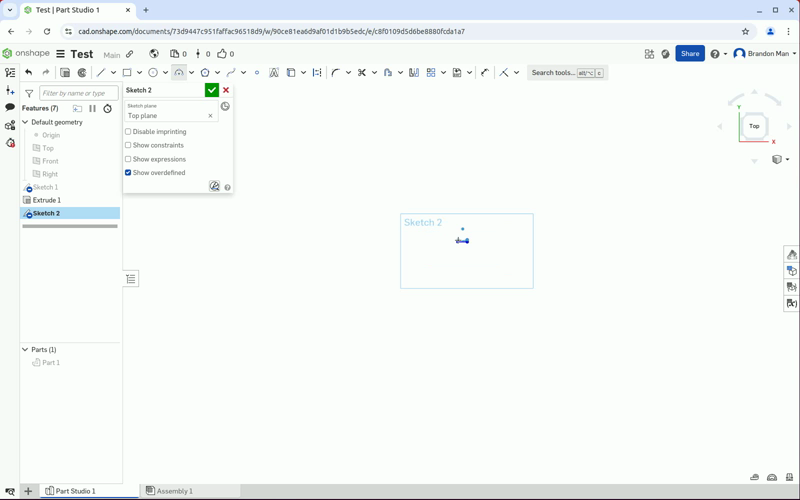
scroll(6)
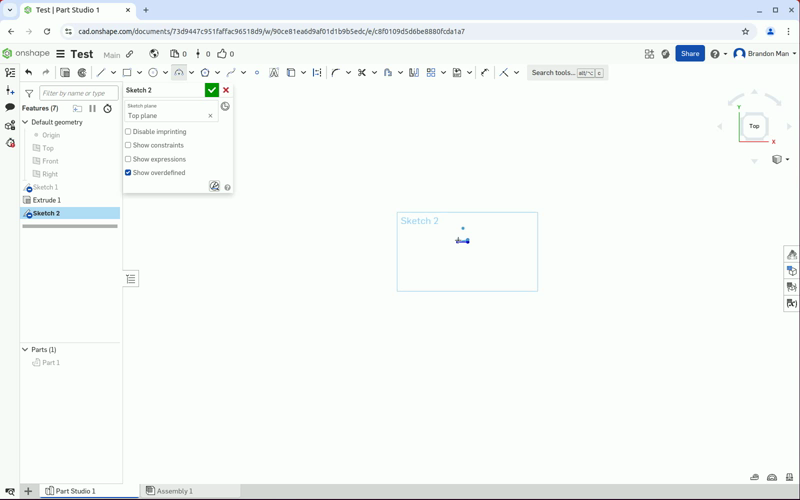
scroll(6)
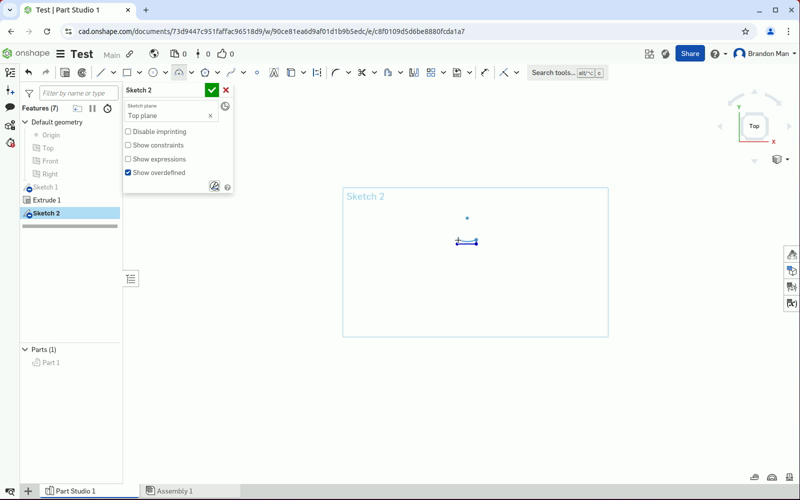
scroll(6)
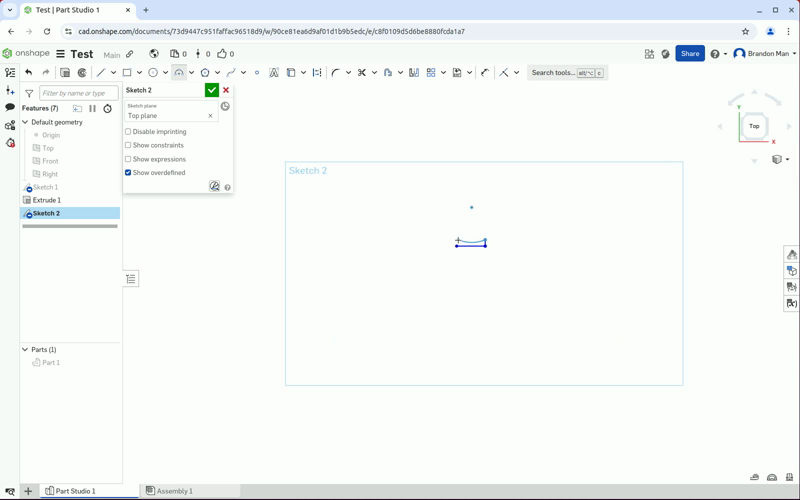
scroll(6)
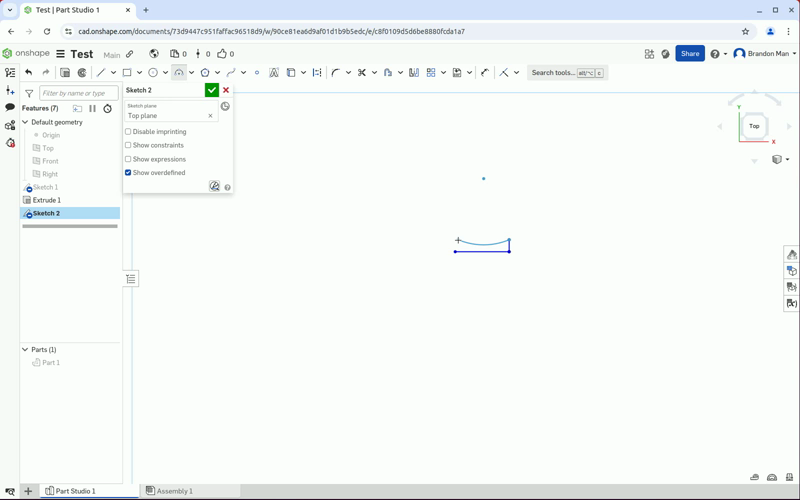
click(458, 239)
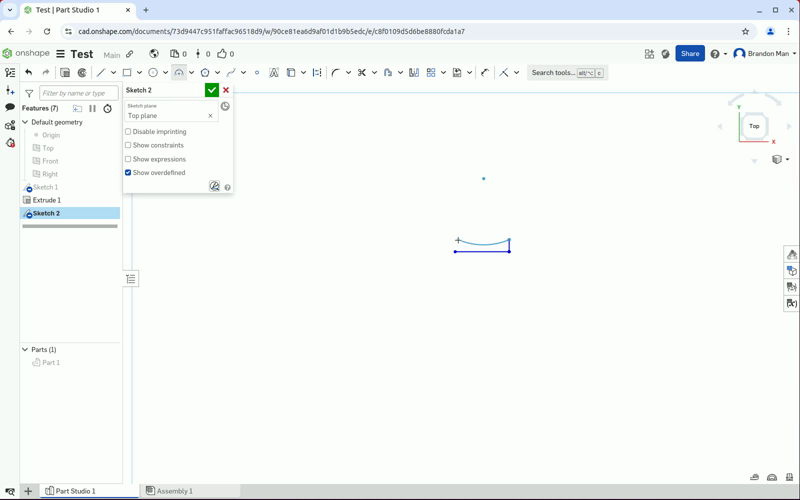
scroll(-6)
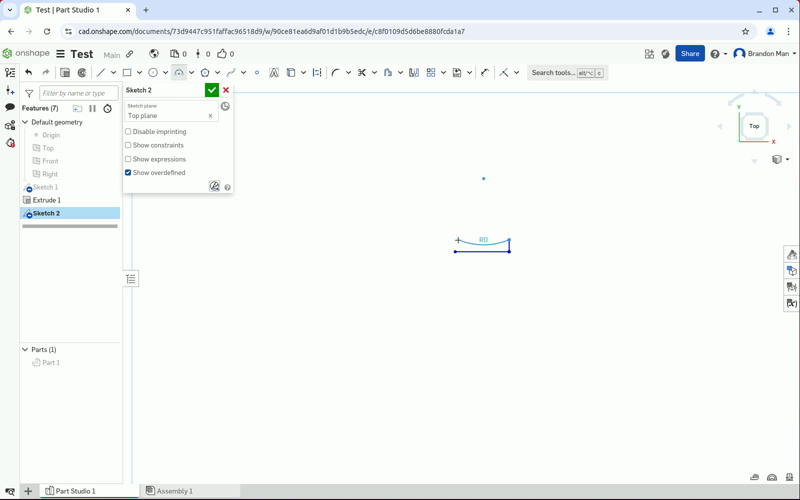
scroll(-6)
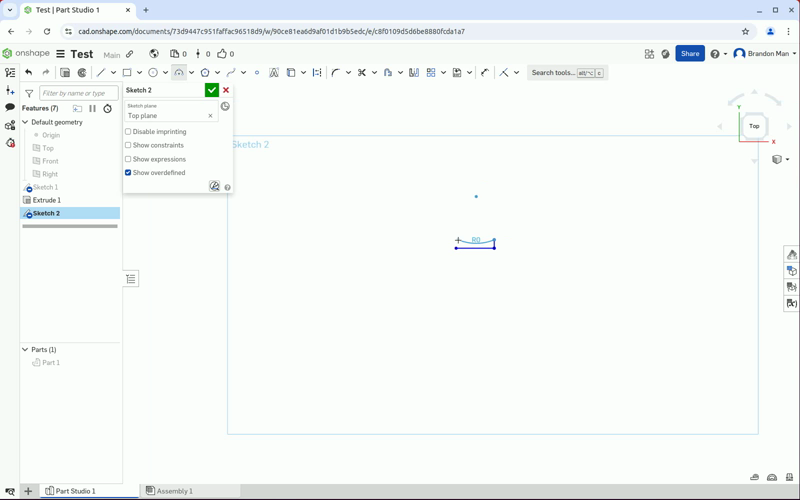
scroll(-6)
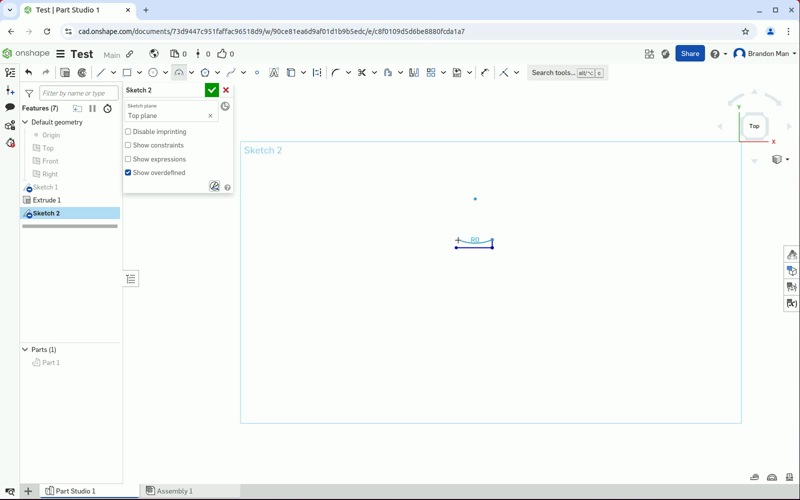
scroll(-6)
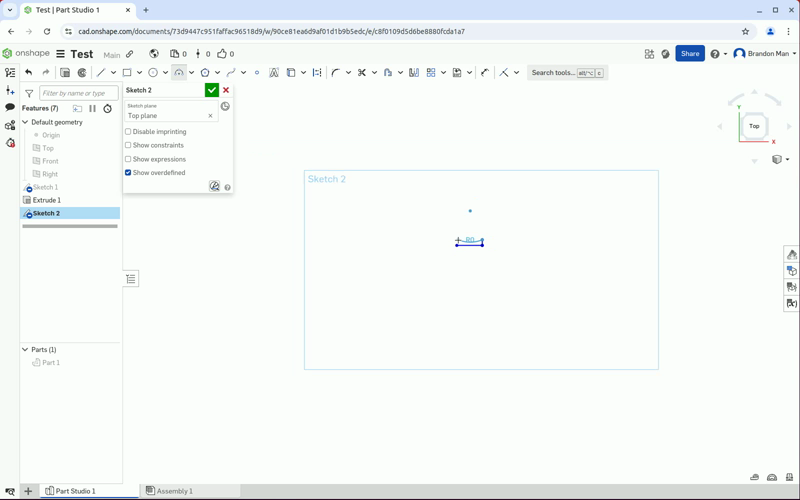
scroll(-6)
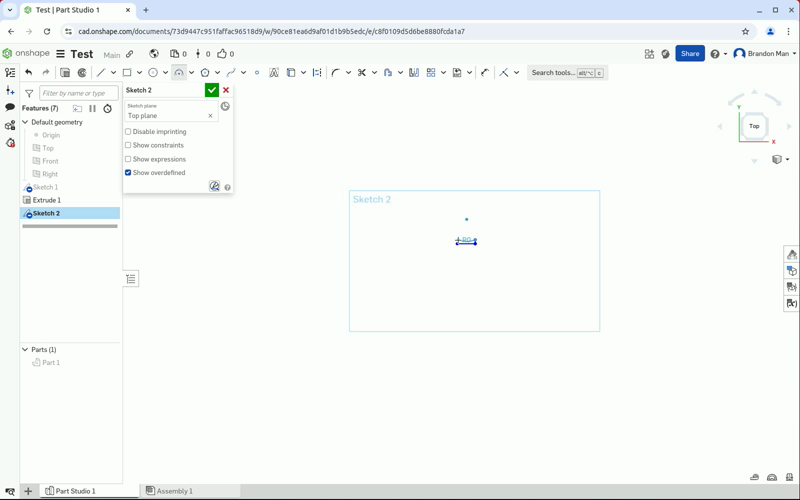
scroll(-6)
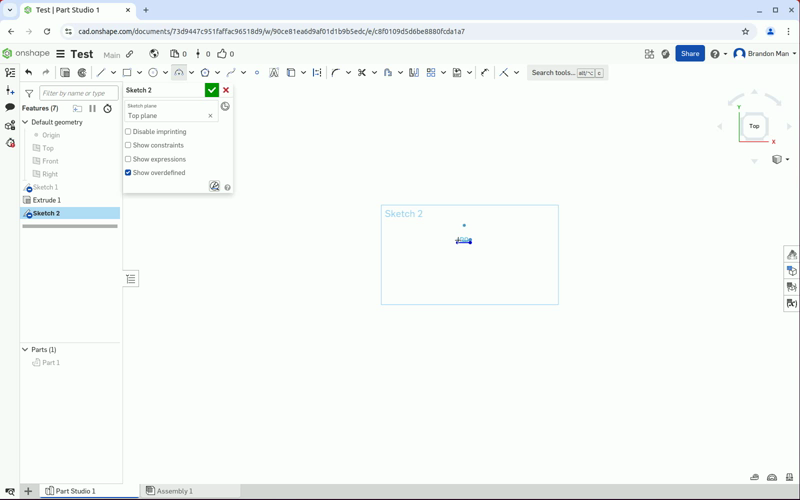
scroll(-6)
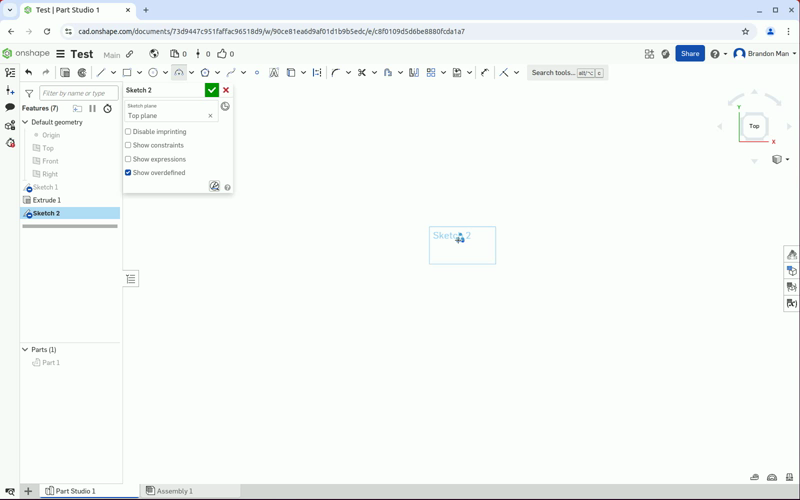
mouse_move(460, 240)
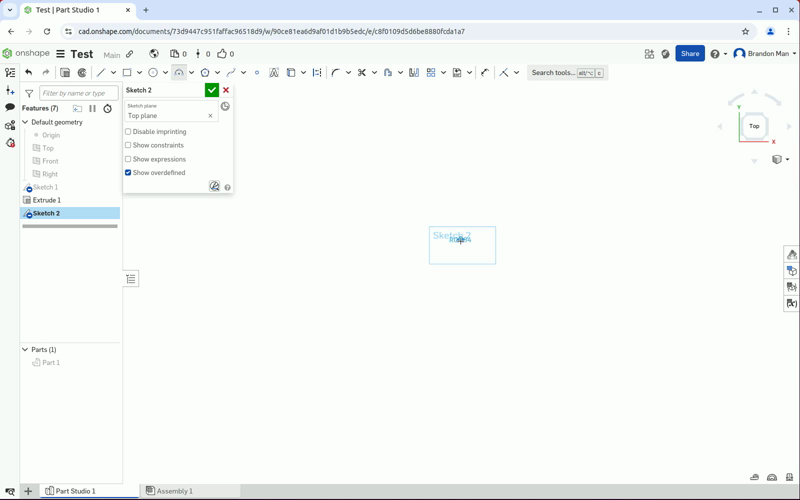
scroll(6)
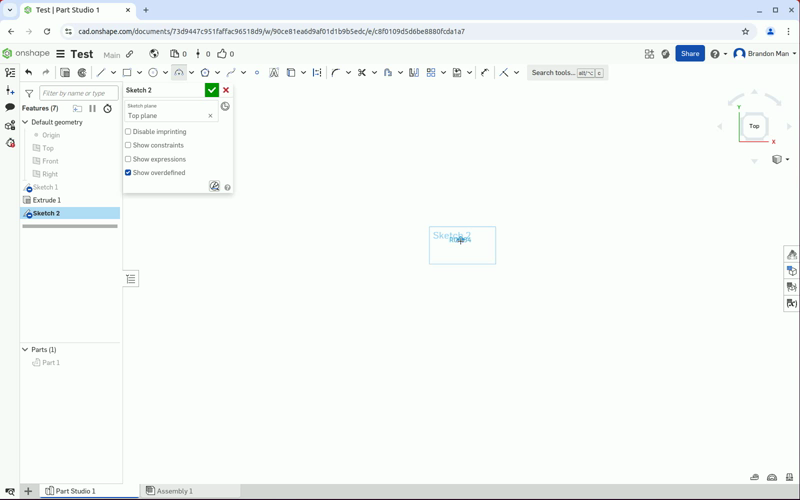
scroll(6)
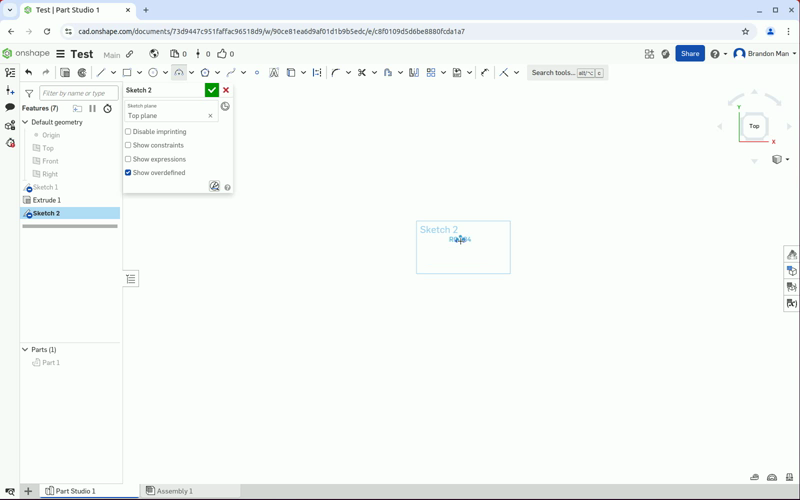
scroll(6)
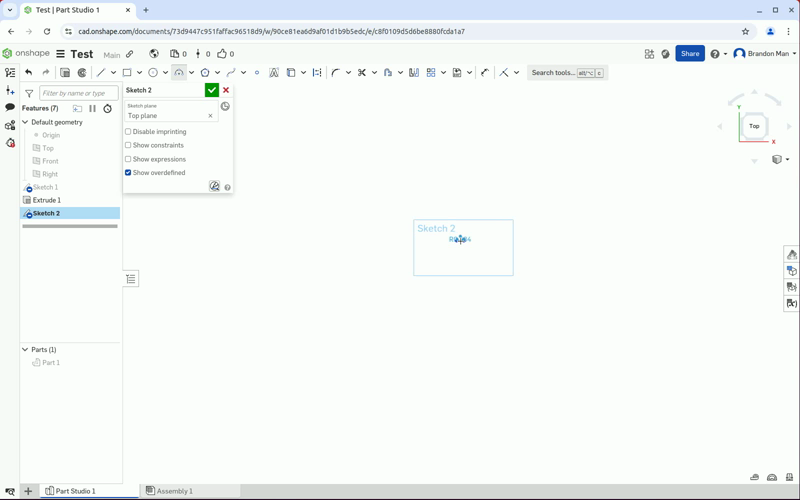
scroll(6)
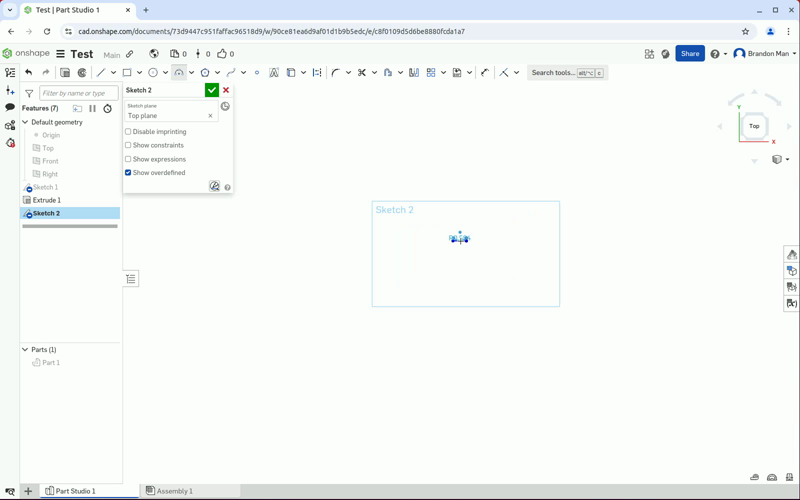
scroll(6)
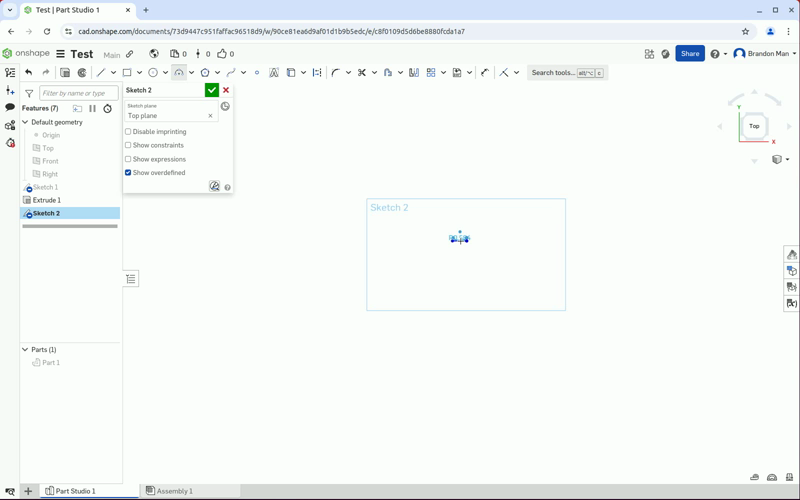
scroll(6)
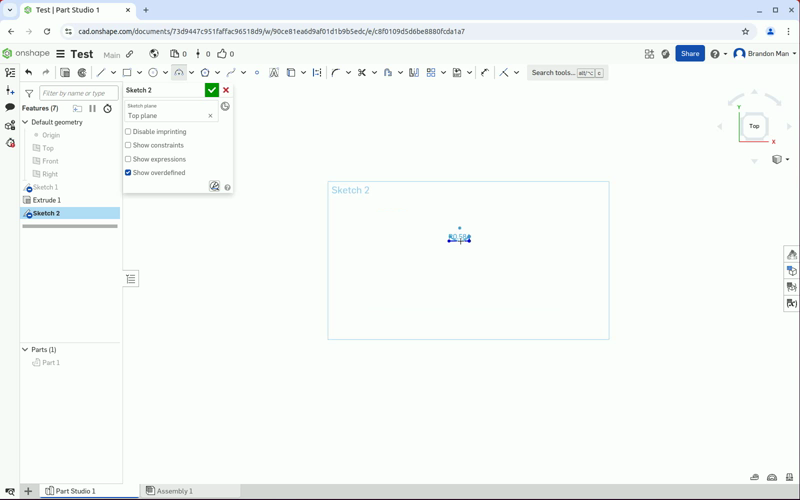
scroll(6)
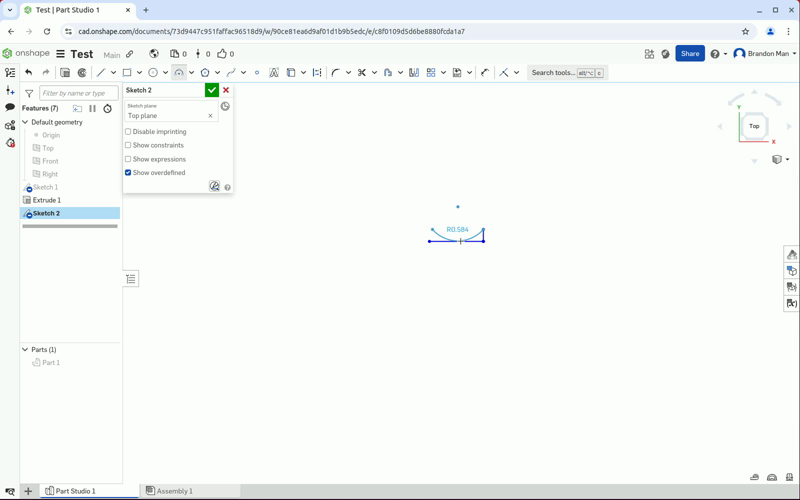
click(460, 240)
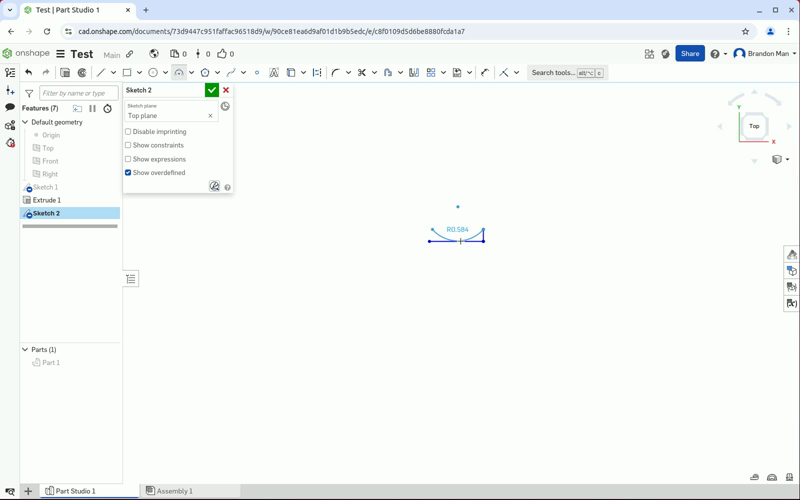
scroll(-6)
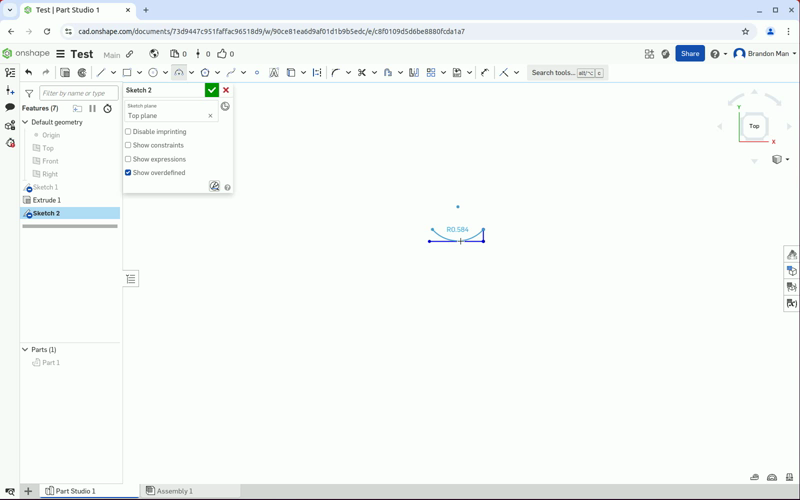
scroll(-6)
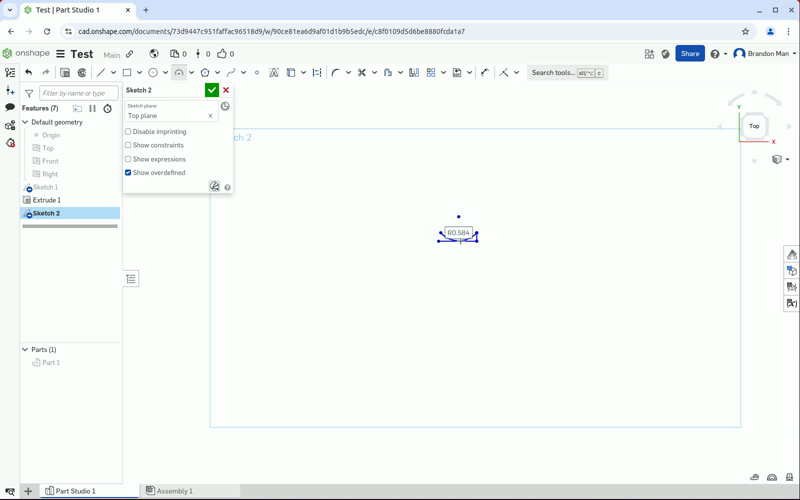
scroll(-6)
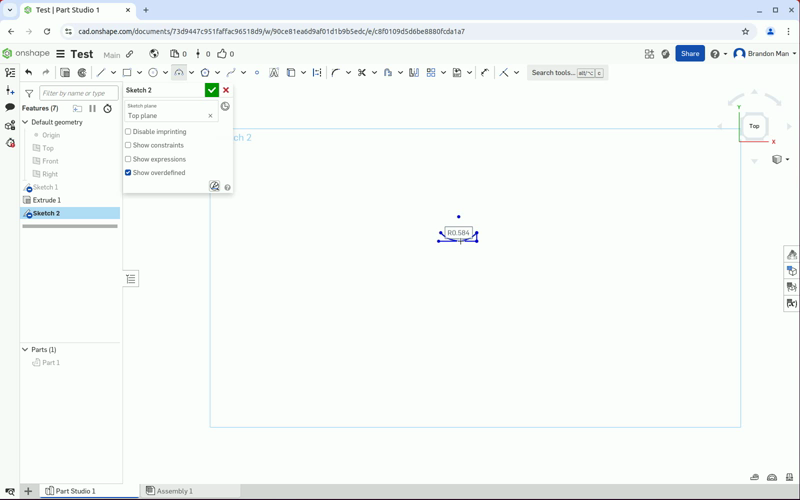
scroll(-6)
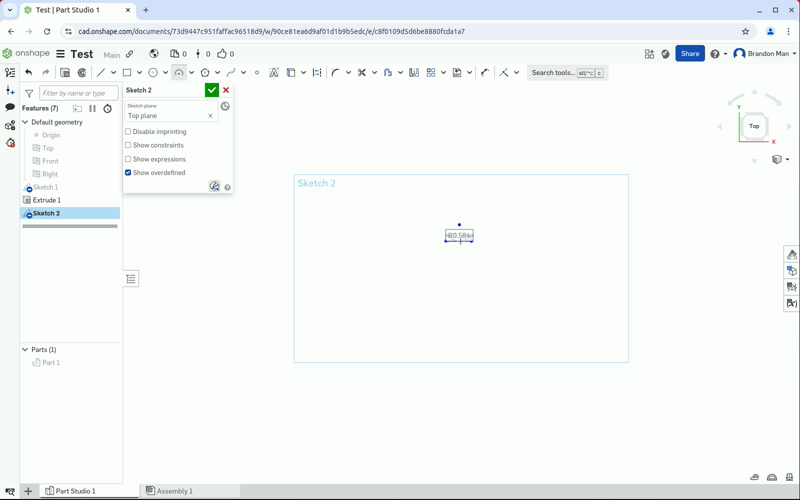
scroll(-6)
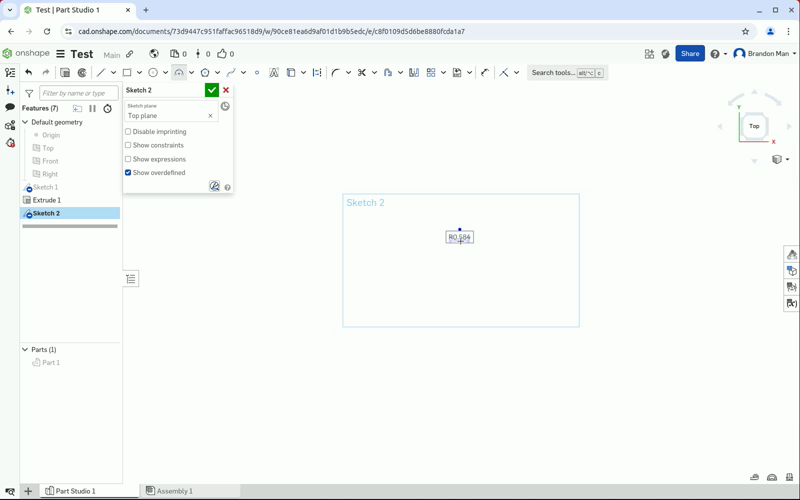
scroll(-6)
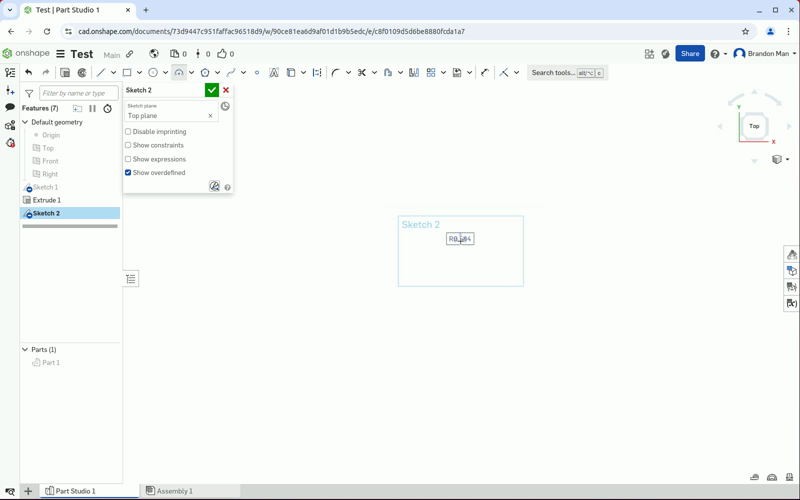
scroll(-6)
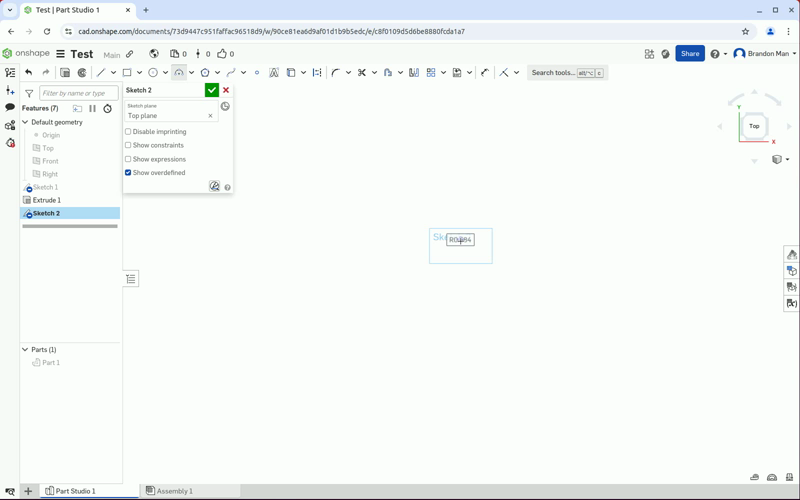
key_up(shift)
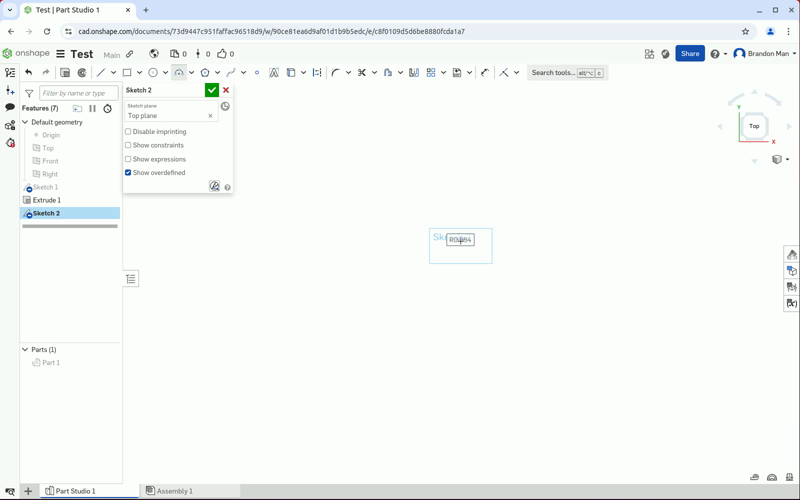
key(esc)
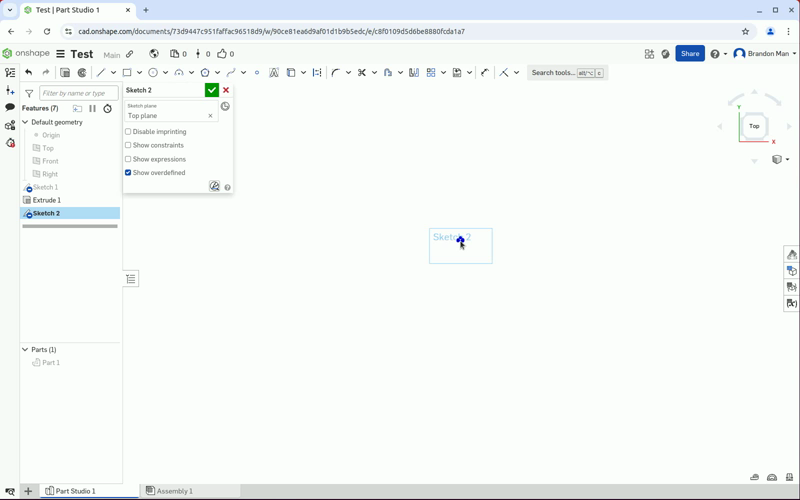
key(l)
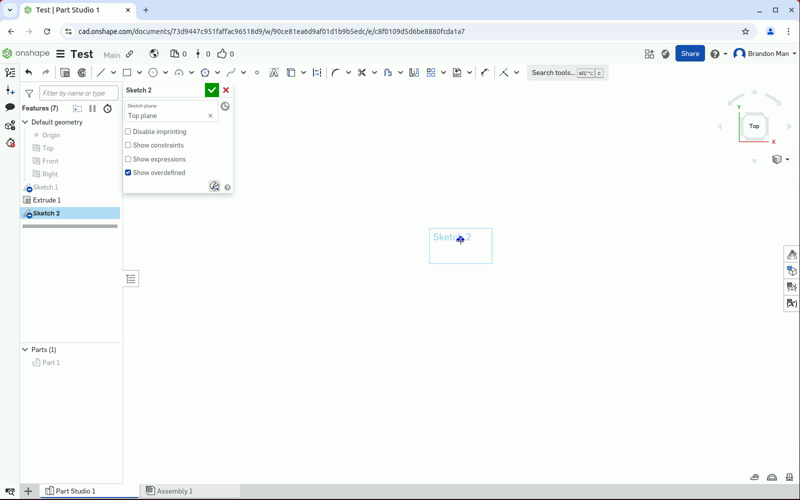
mouse_move(458, 239)
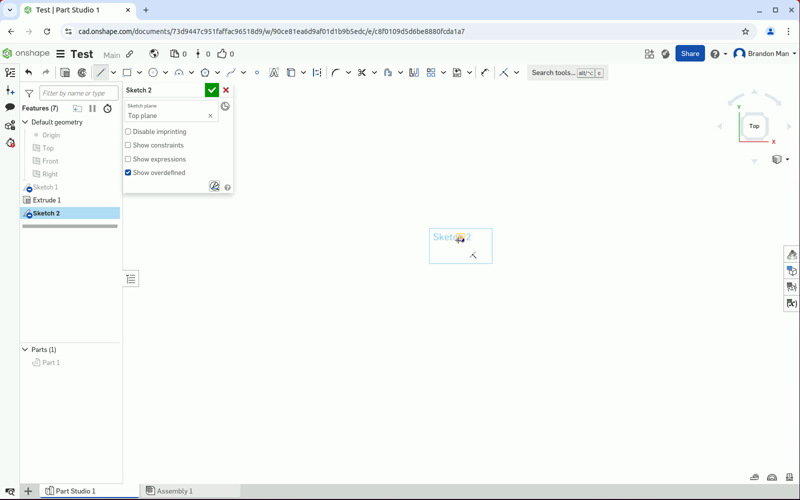
scroll(6)
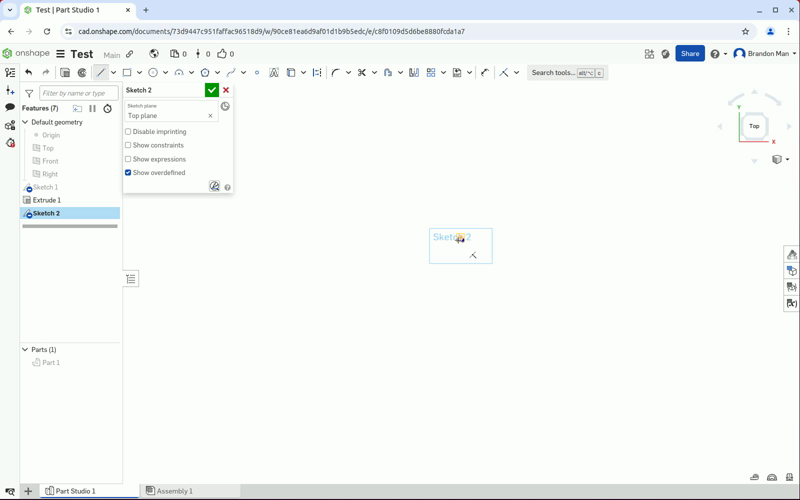
scroll(6)
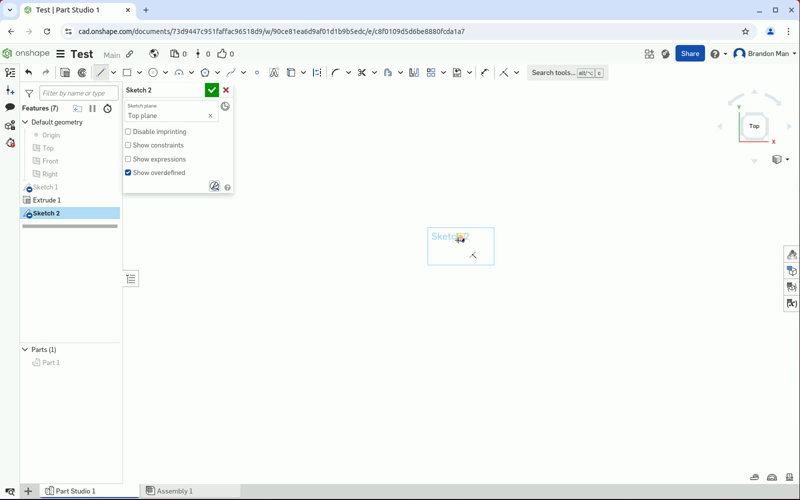
scroll(6)
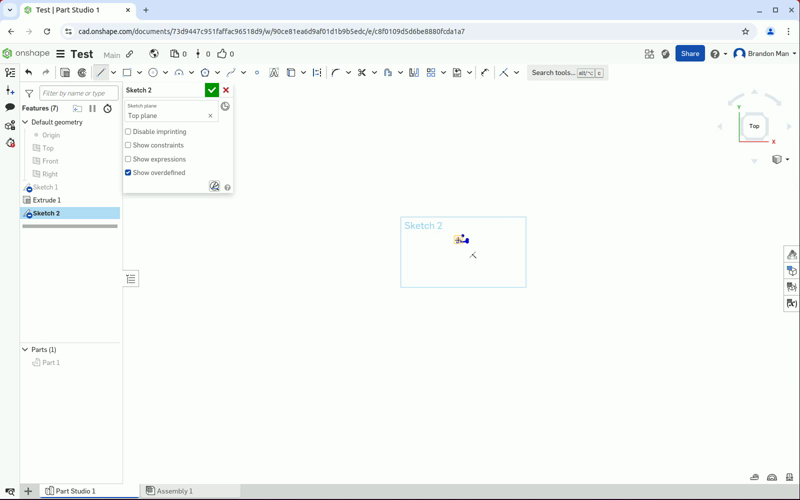
scroll(6)
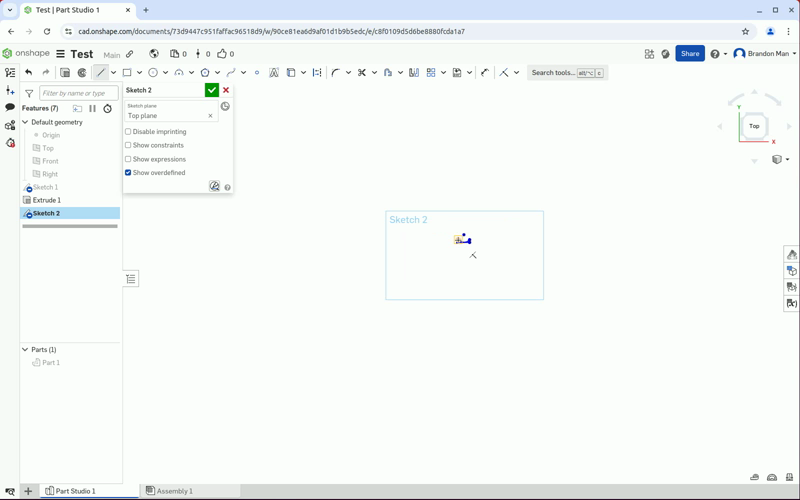
scroll(6)
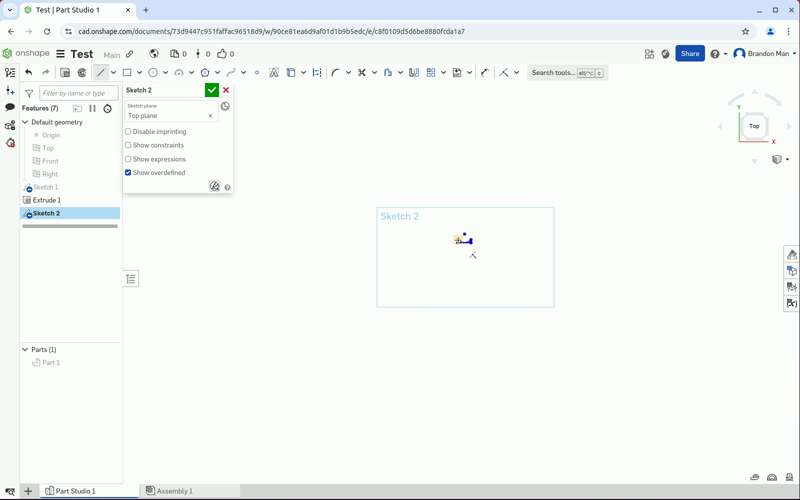
scroll(6)
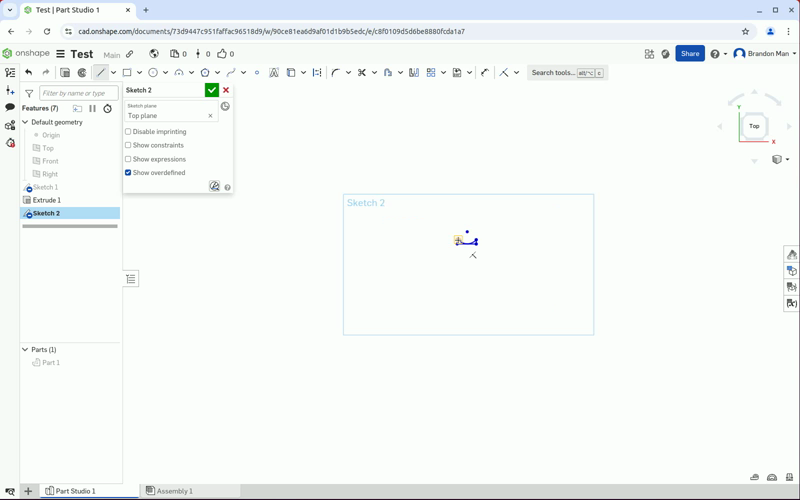
scroll(6)
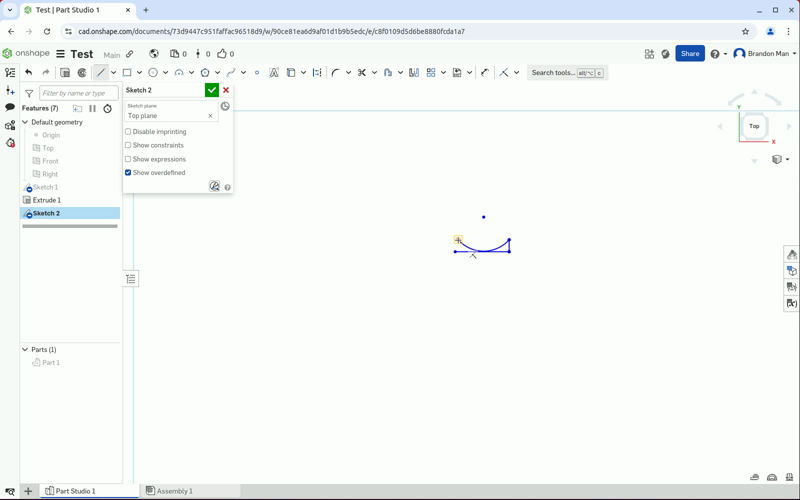
click(458, 239)
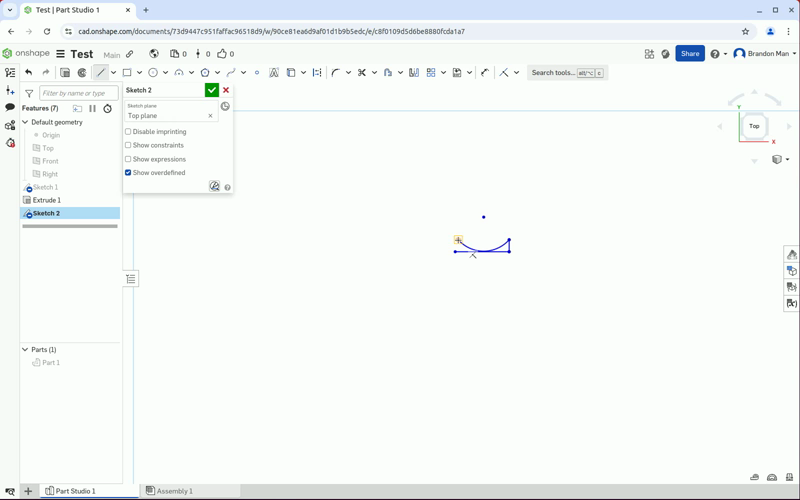
scroll(-6)
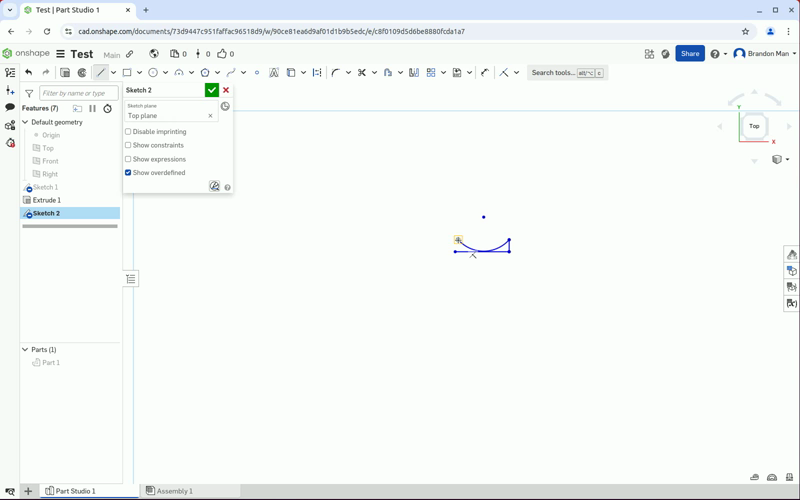
scroll(-6)
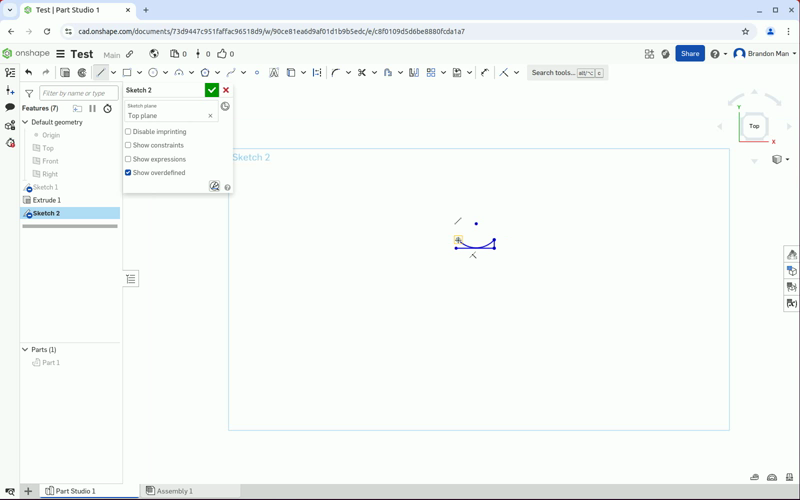
scroll(-6)
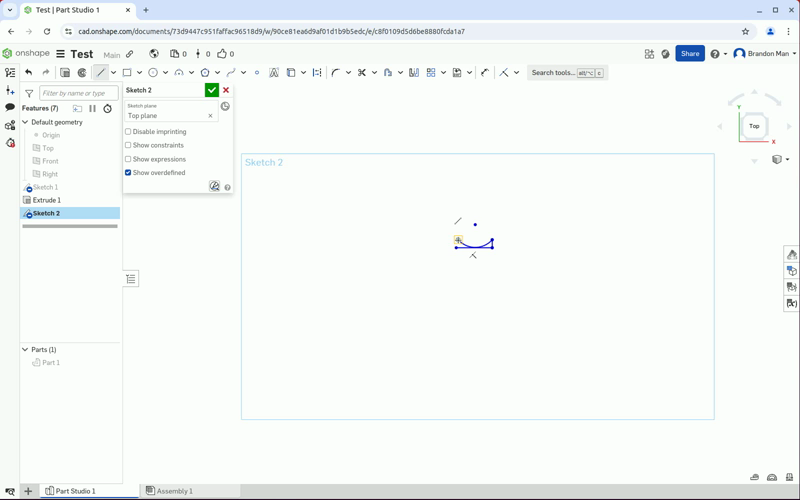
scroll(-6)
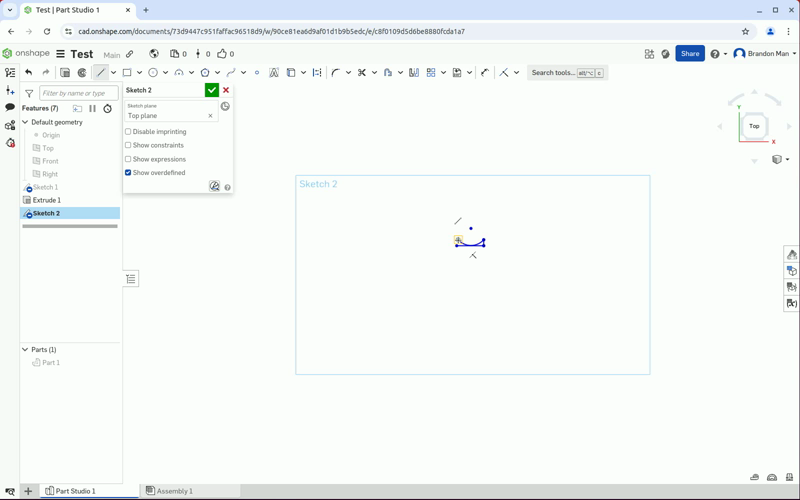
scroll(-6)
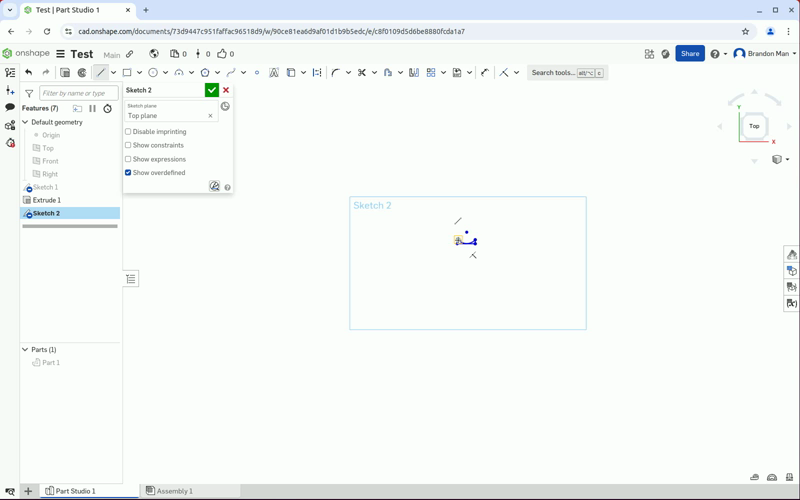
scroll(-6)
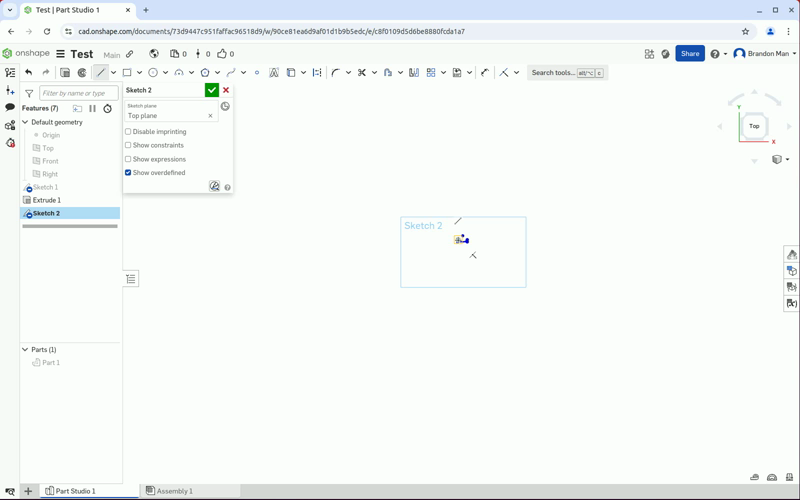
scroll(-6)
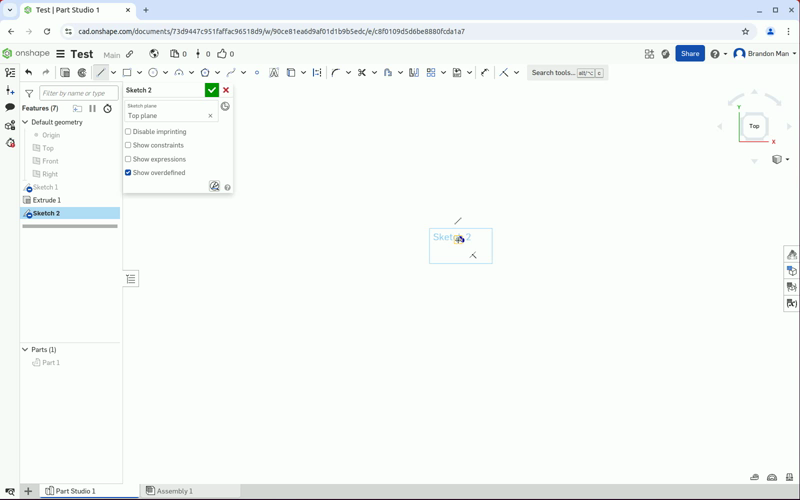
mouse_move(488, 239)
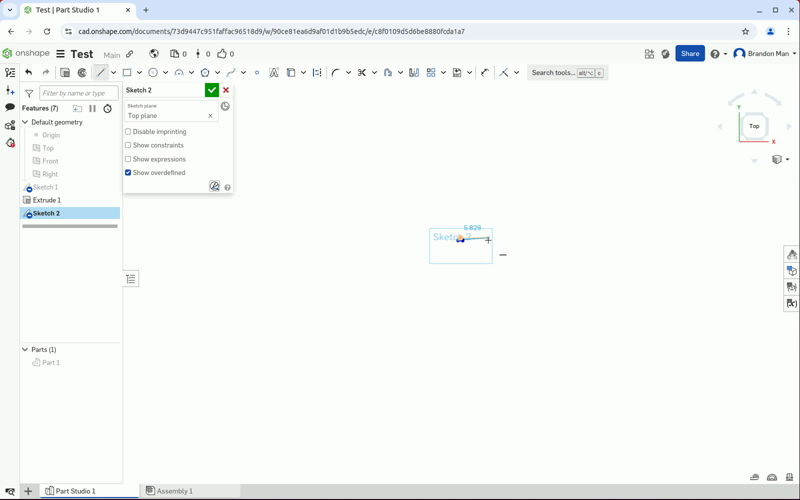
key_down(shift)
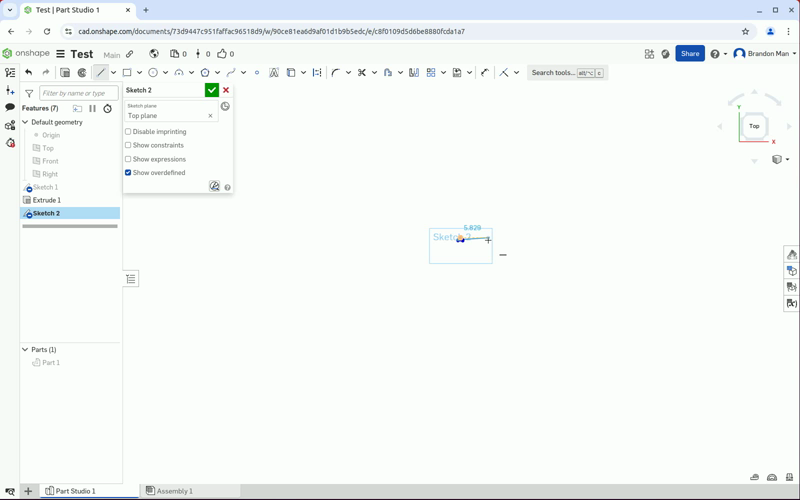
mouse_move(458, 240)
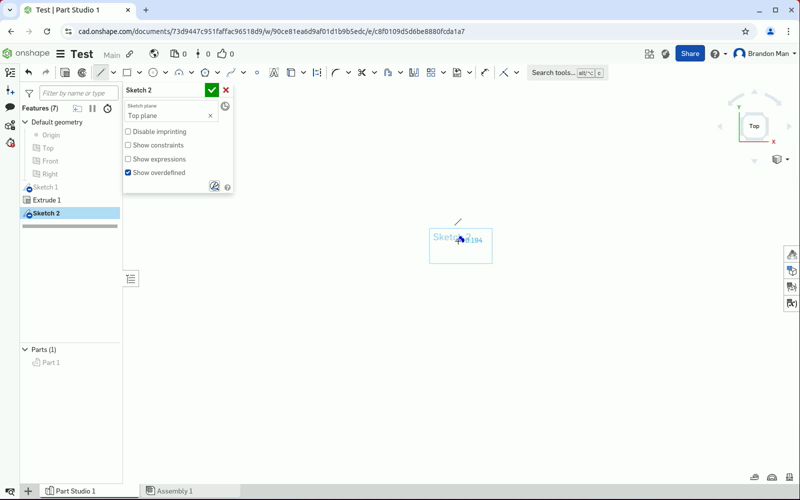
scroll(6)
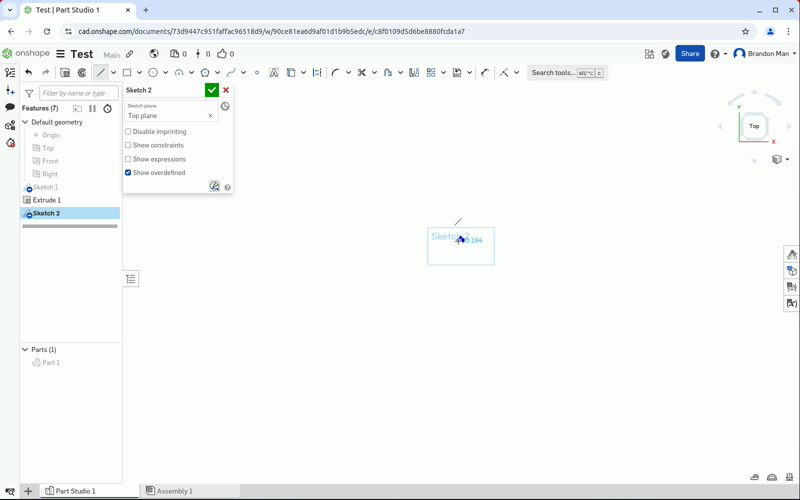
scroll(6)
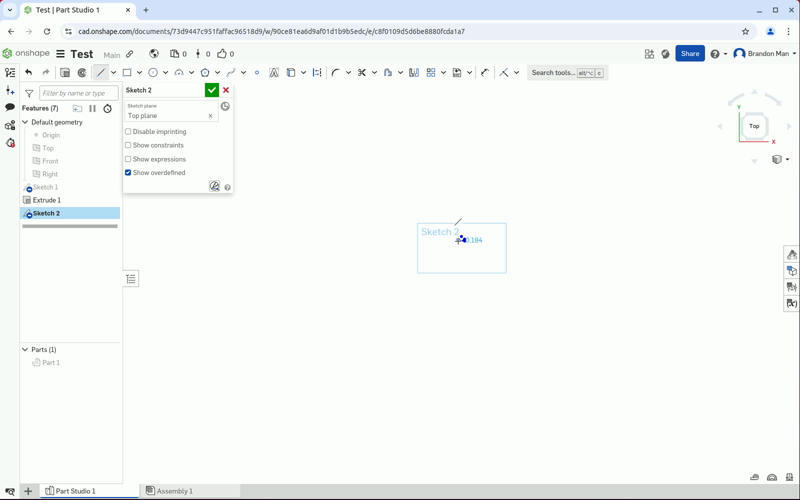
scroll(6)
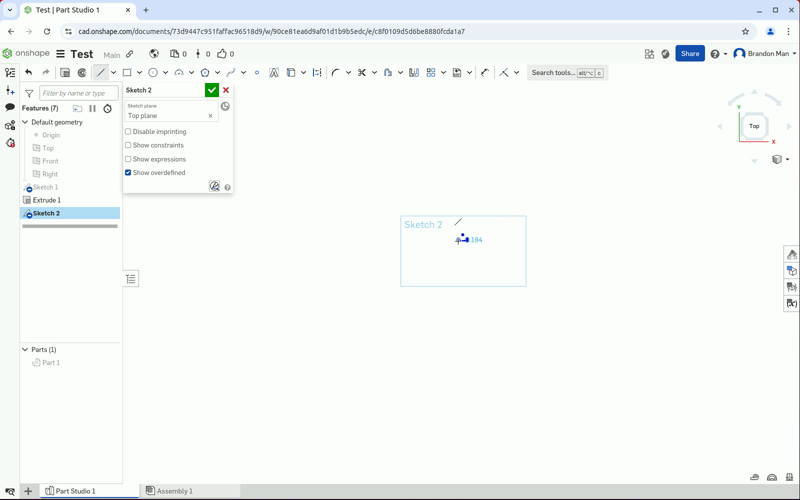
scroll(6)
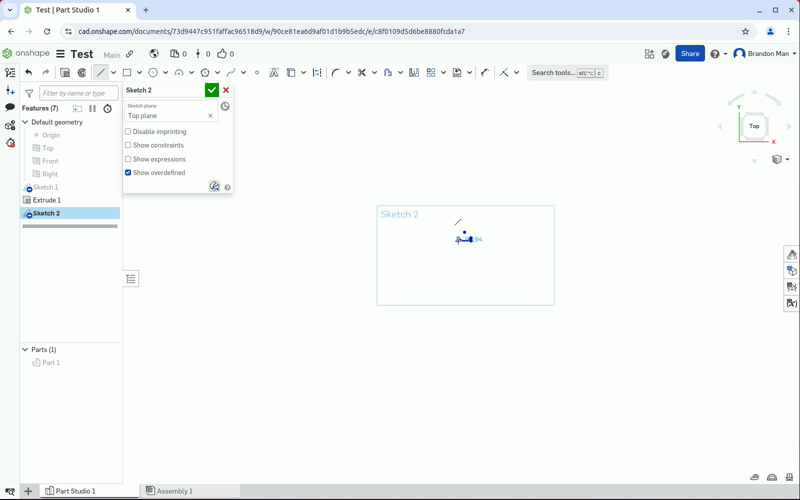
scroll(6)
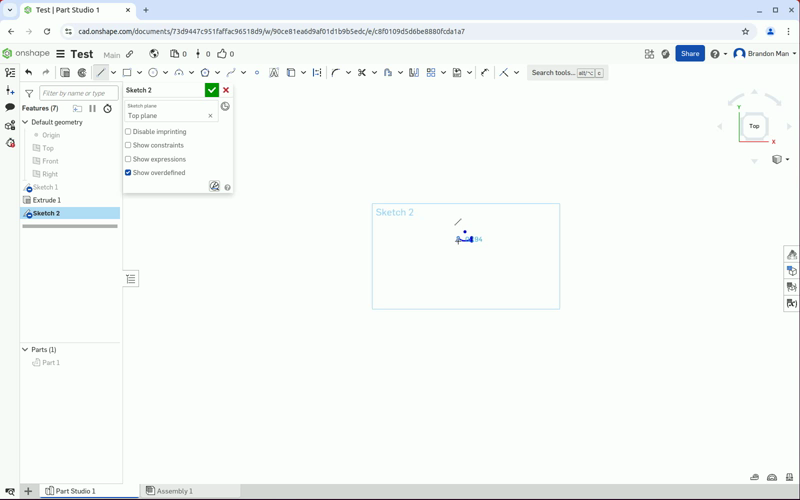
scroll(6)
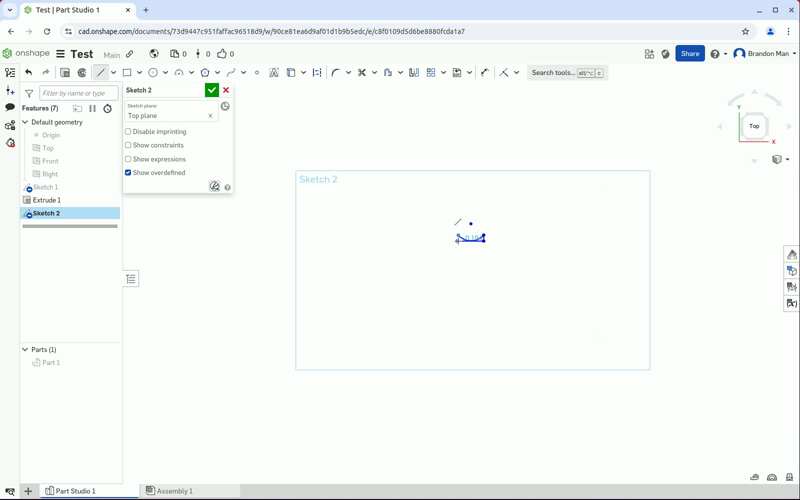
scroll(6)
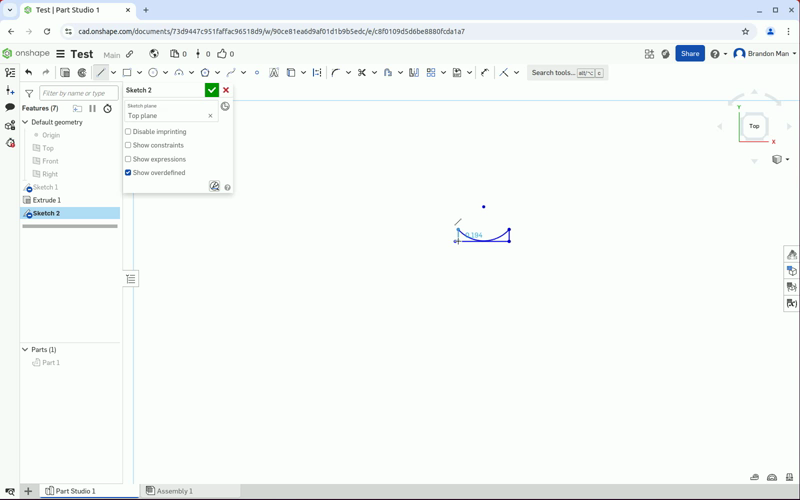
key_up(shift)
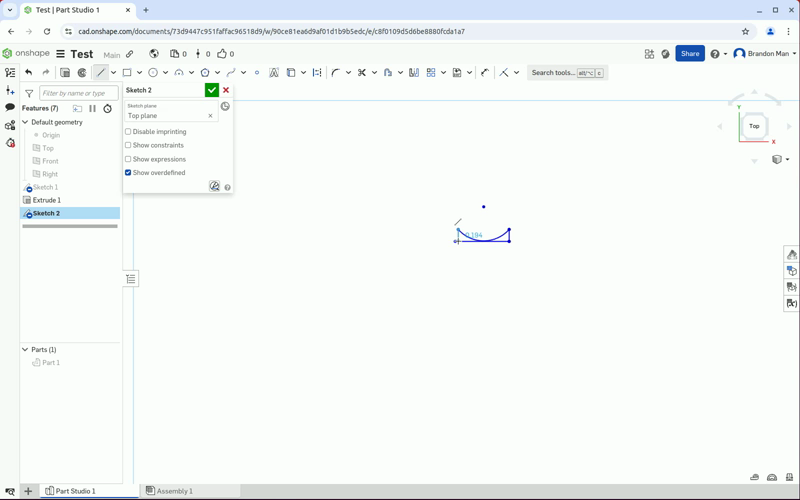
click(458, 240)
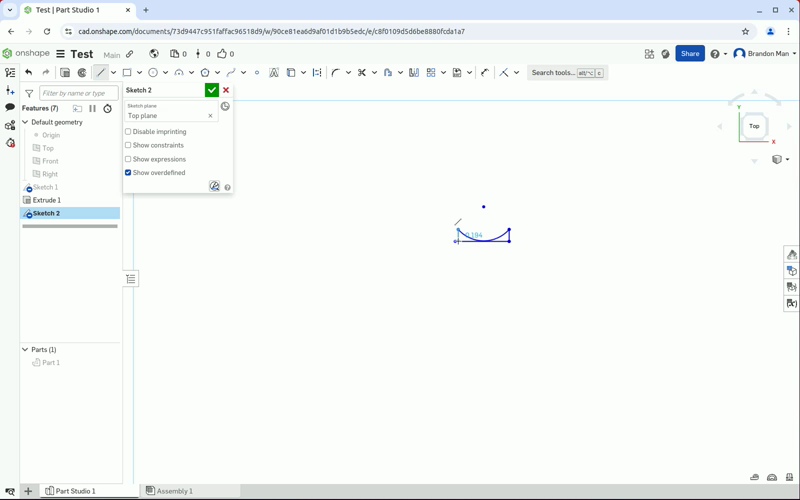
scroll(-6)
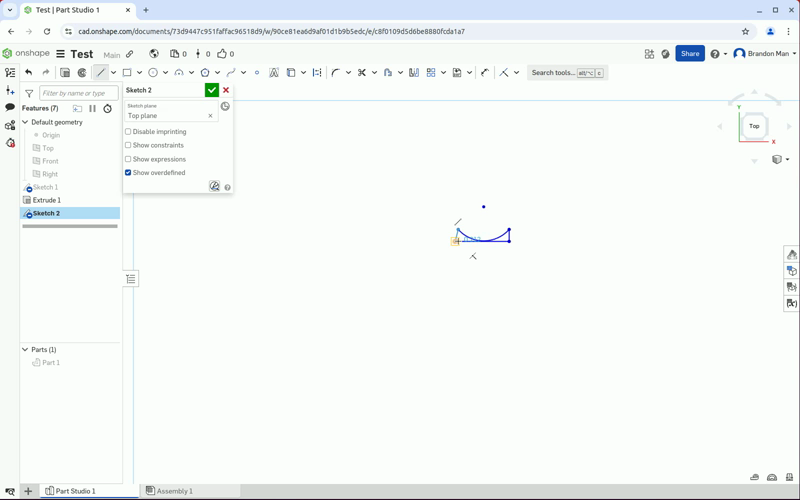
scroll(-6)
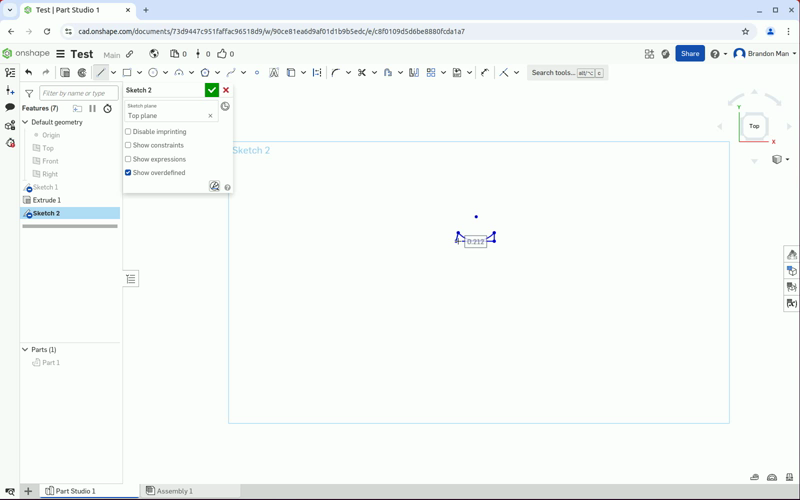
scroll(-6)
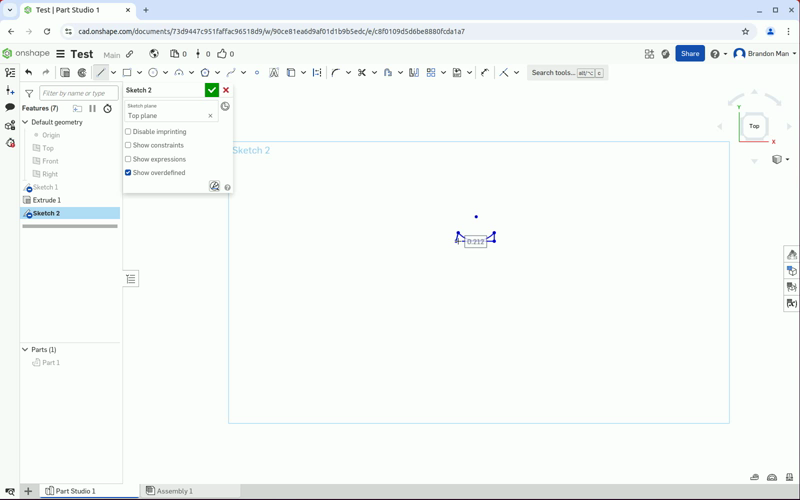
scroll(-6)
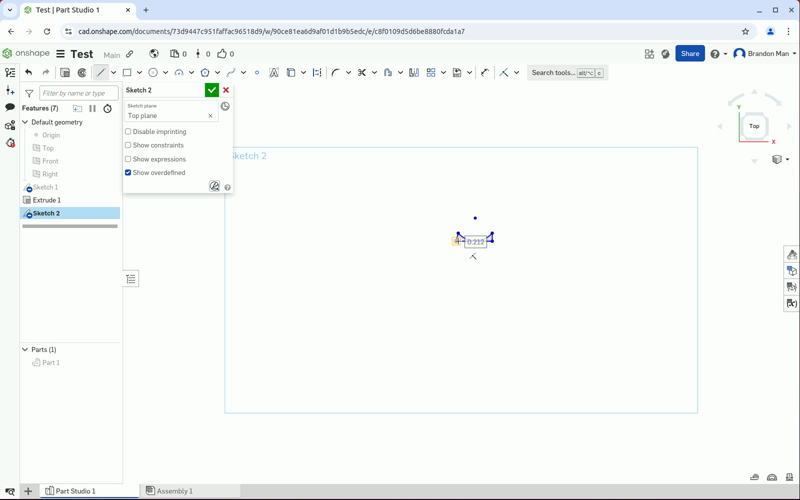
scroll(-6)
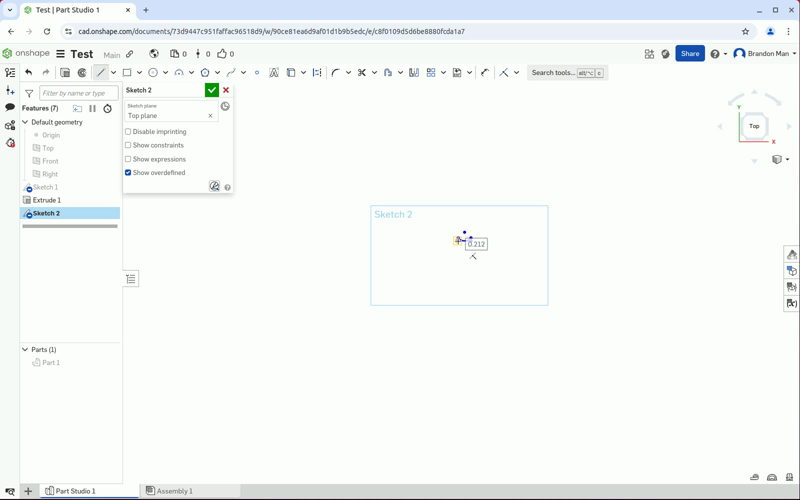
scroll(-6)
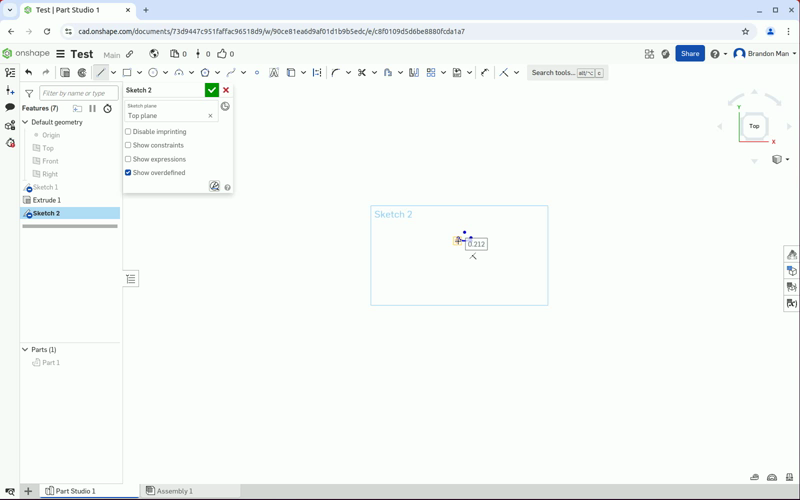
scroll(-6)
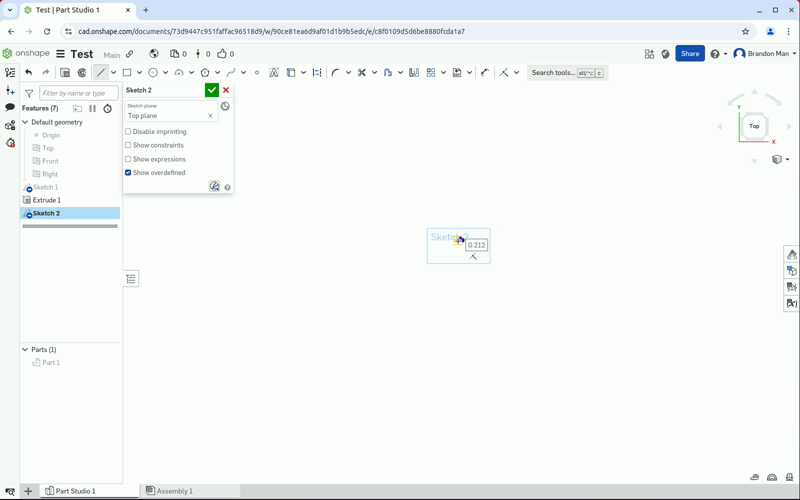
key(esc)
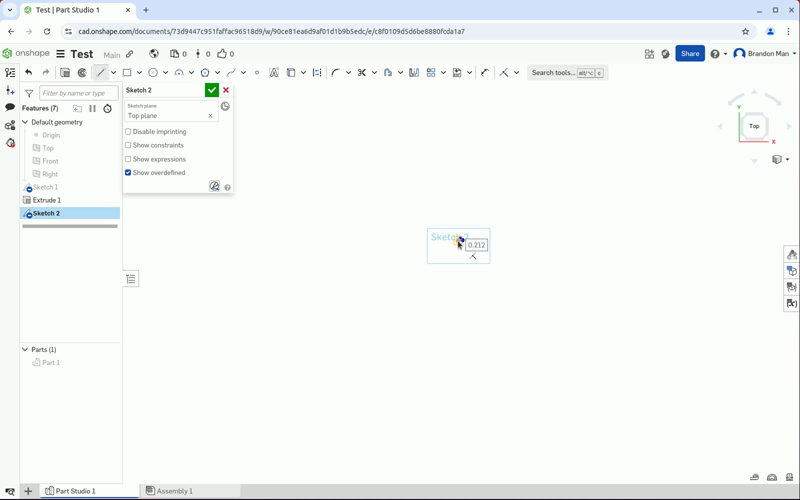
mouse_move(462, 240)
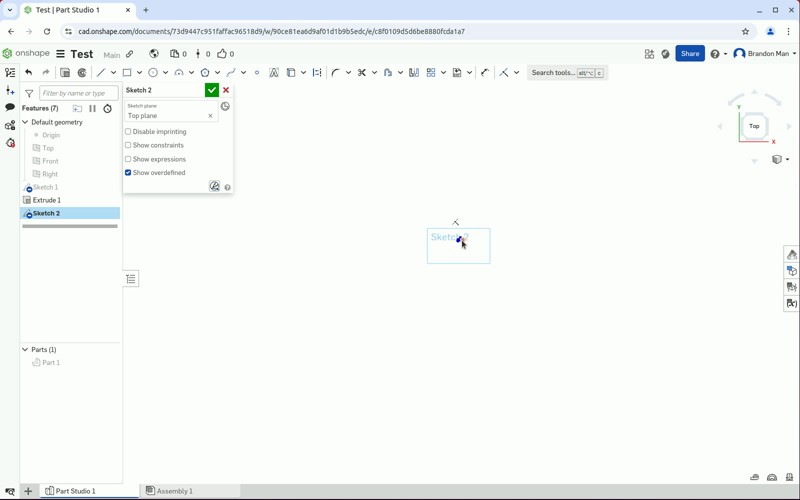
scroll(6)
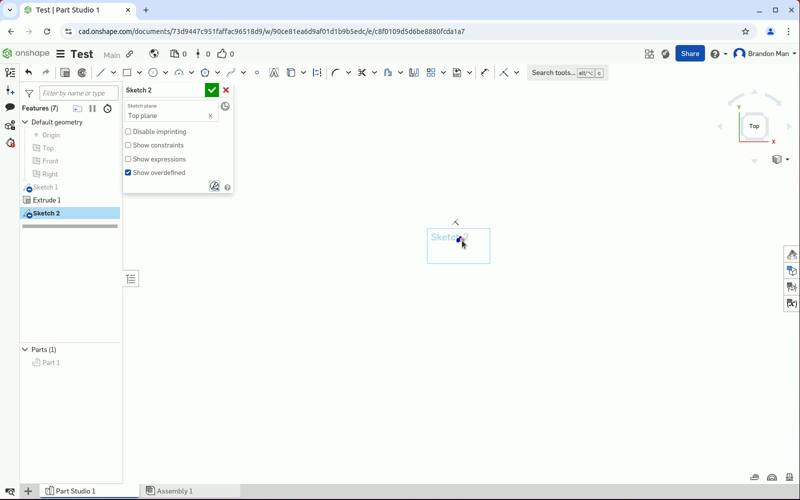
scroll(6)
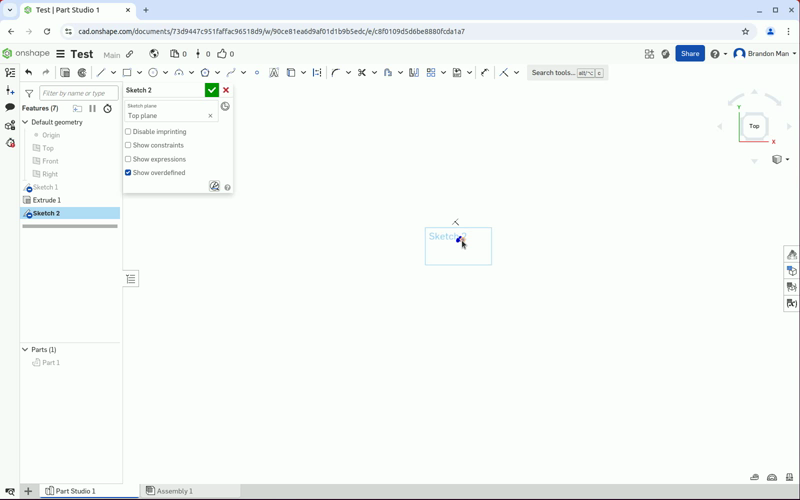
scroll(6)
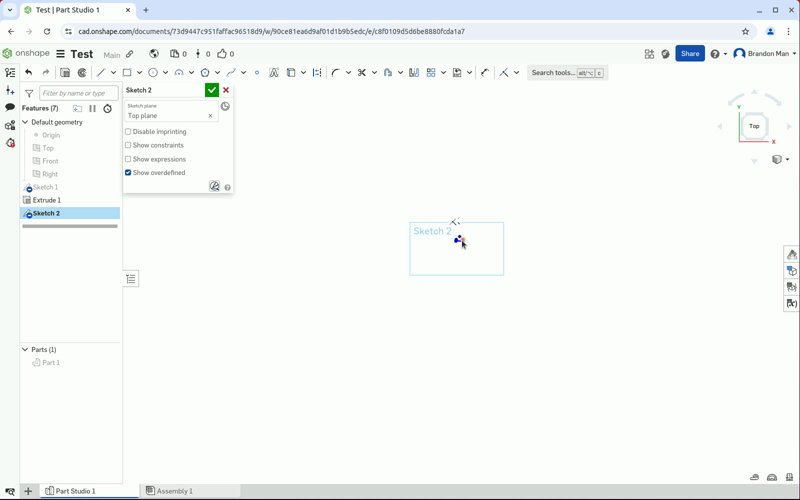
scroll(6)
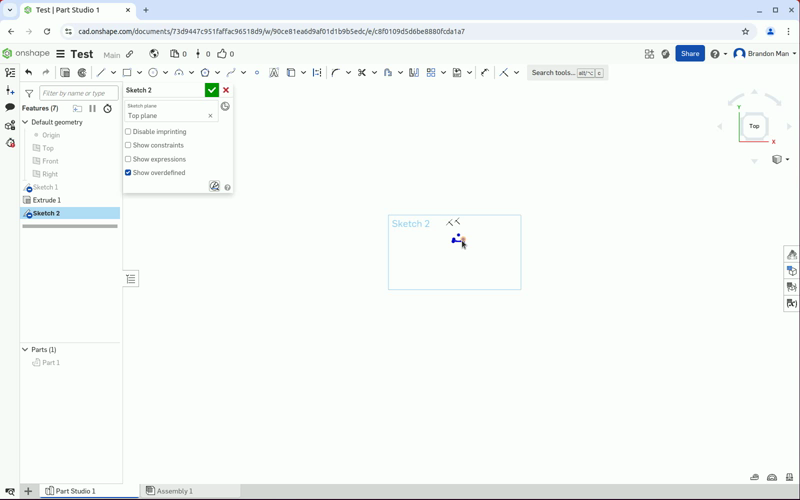
scroll(6)
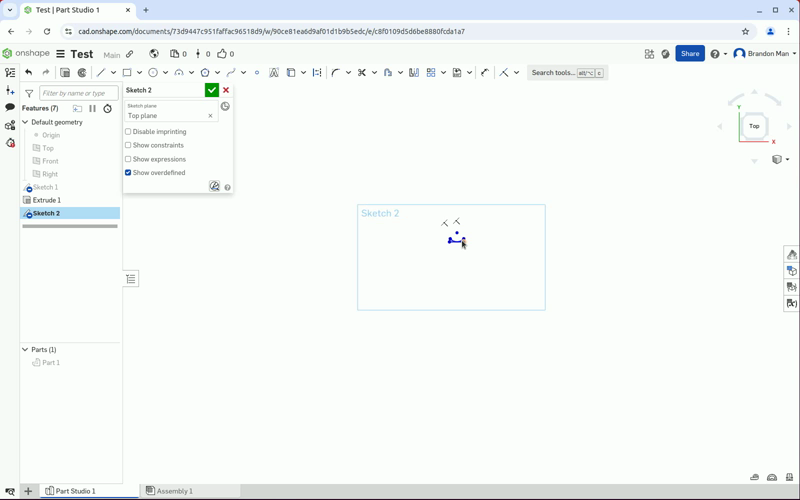
scroll(6)
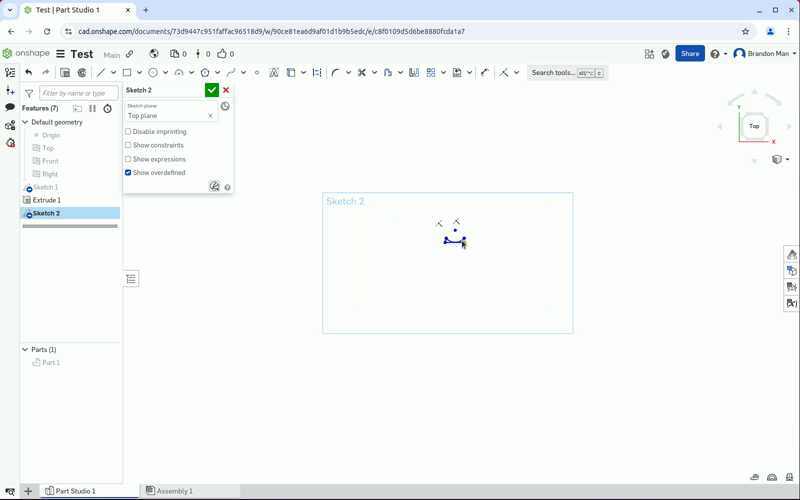
scroll(6)
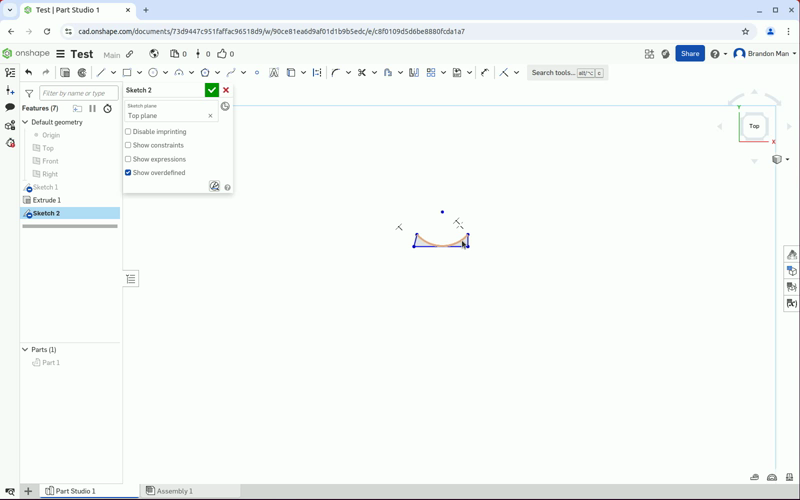
click(462, 240)
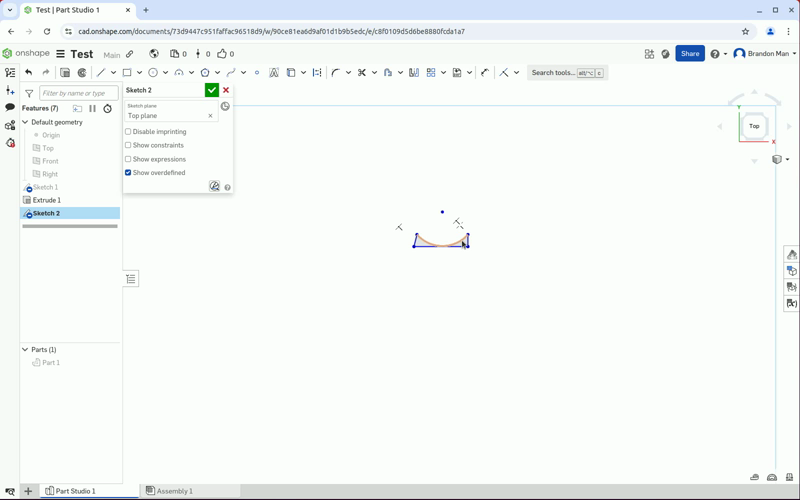
scroll(-6)
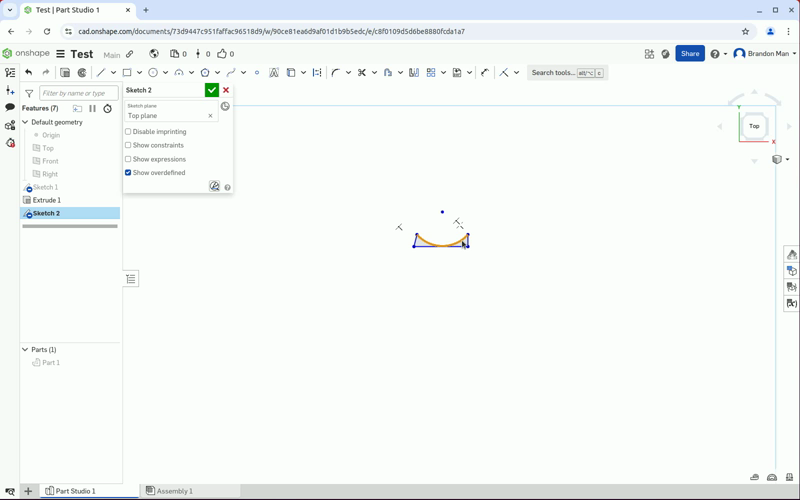
scroll(-6)
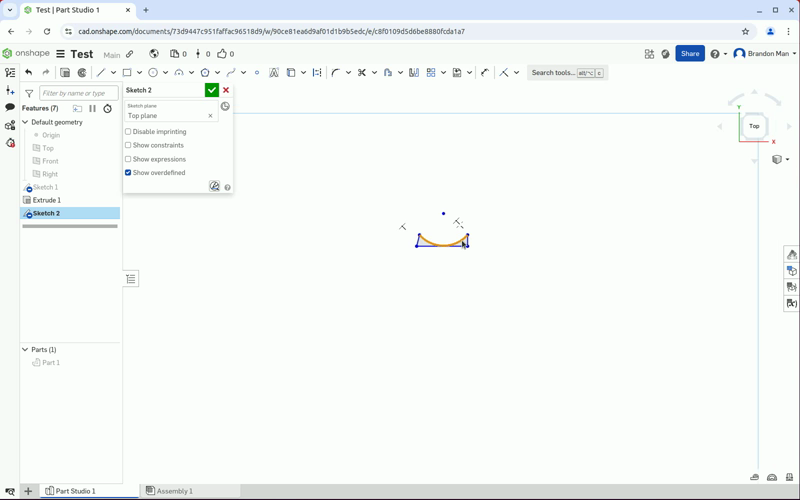
scroll(-6)
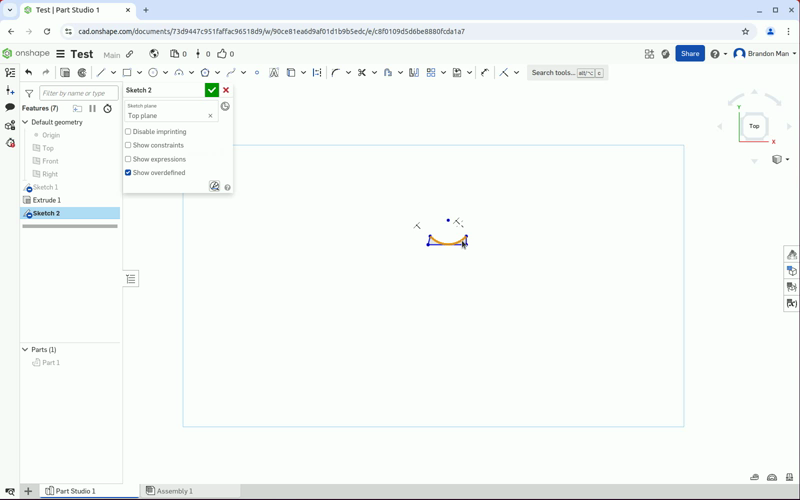
scroll(-6)
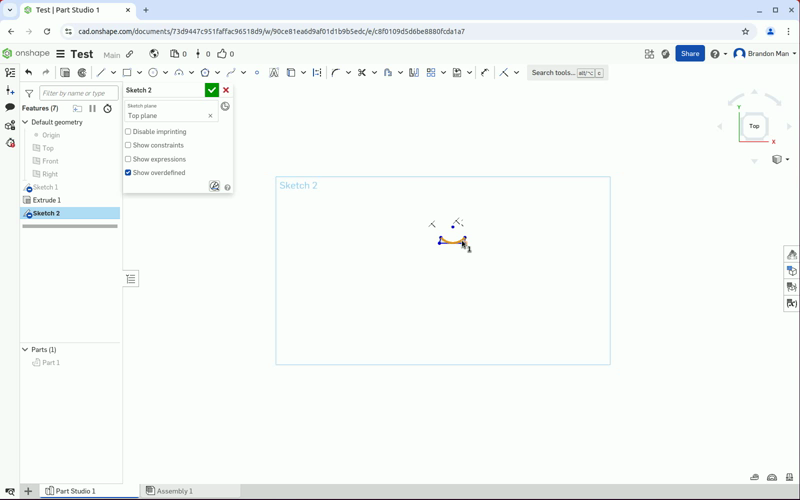
scroll(-6)
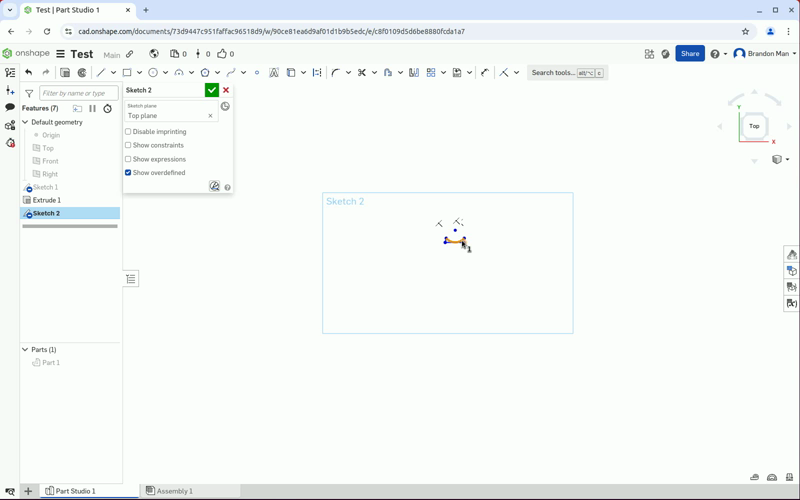
scroll(-6)
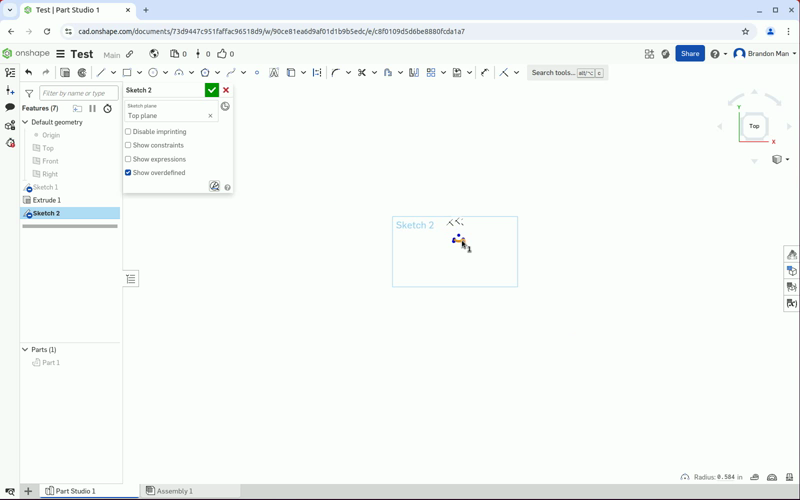
scroll(-6)
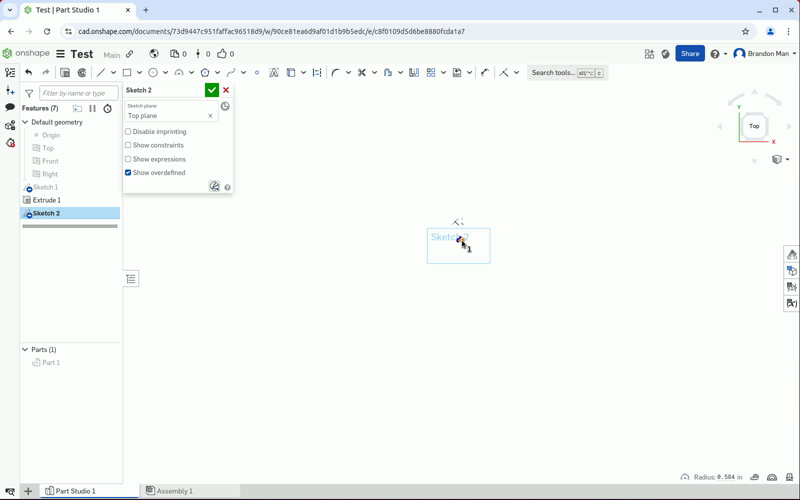
mouse_move(73, 352)
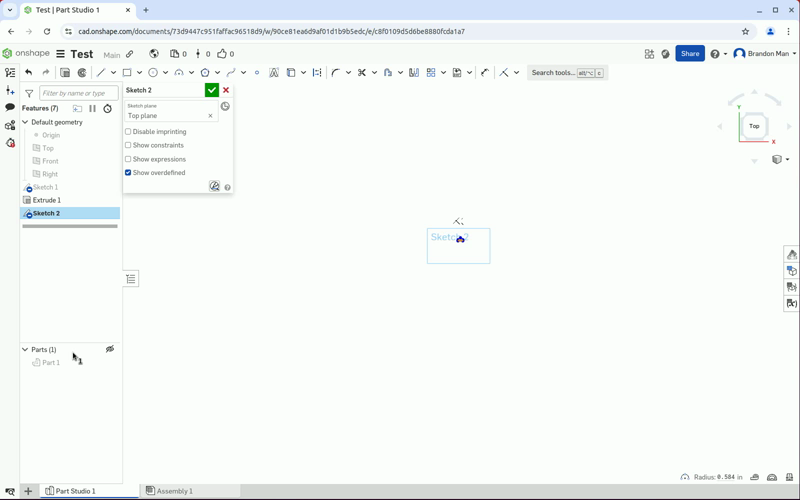
key(shift+y)
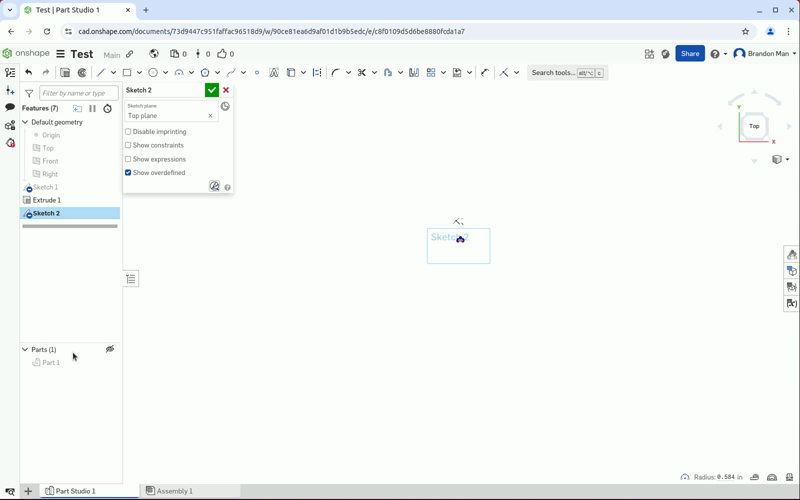
key(shift+e)
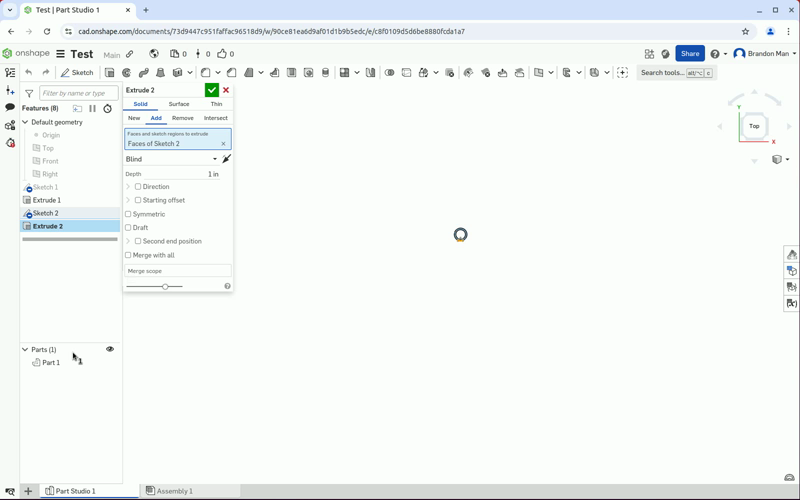
mouse_move(143, 106)
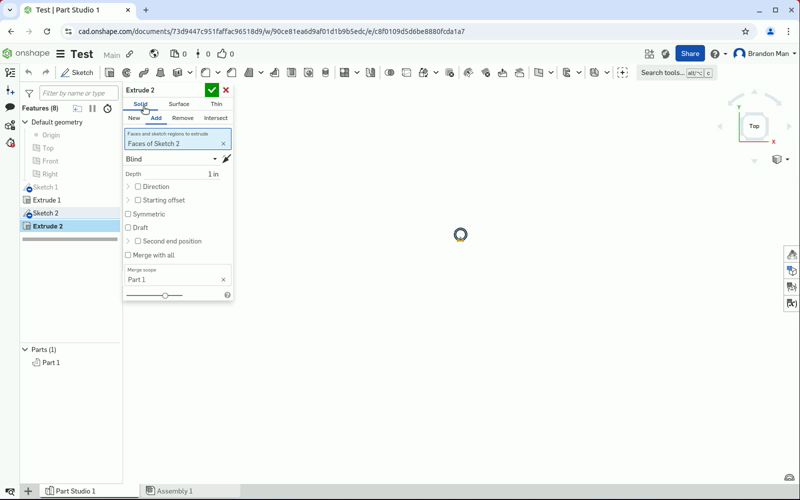
click(143, 106)
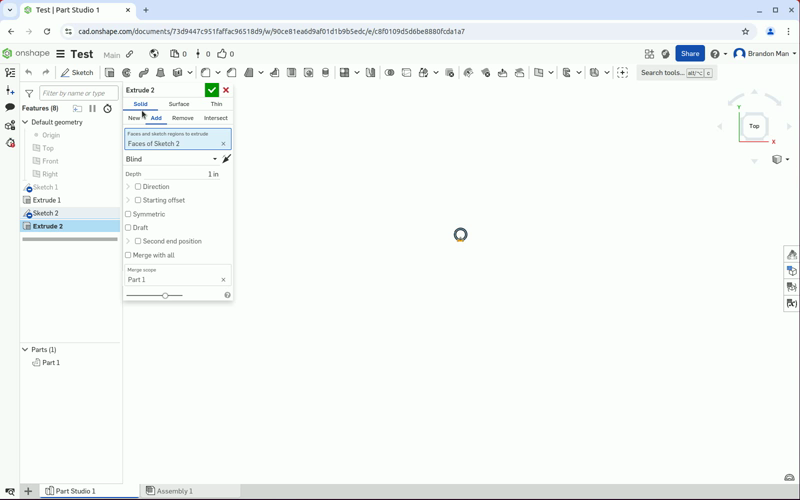
mouse_move(137, 120)
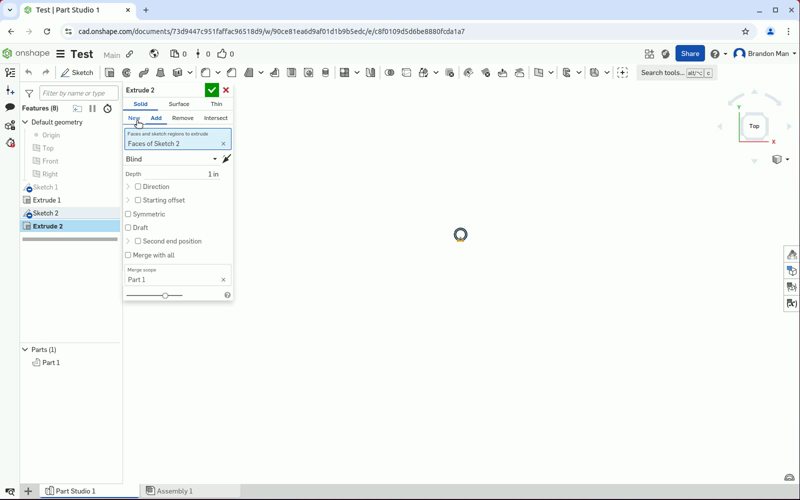
click(137, 120)
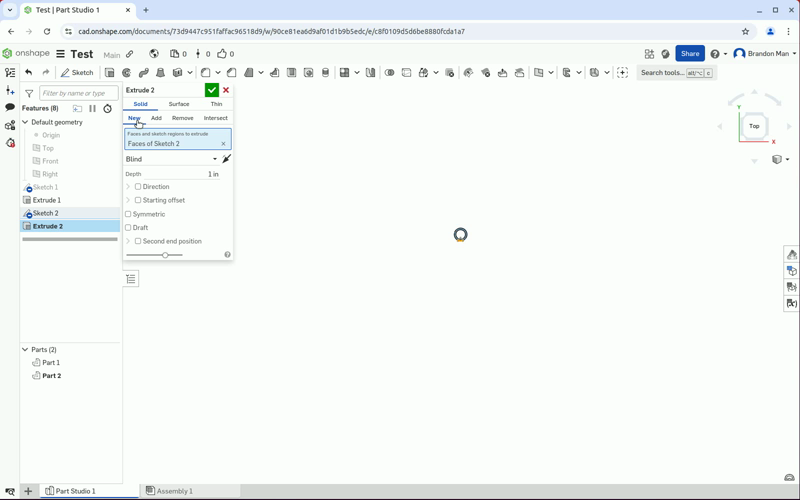
key(tab, 4)
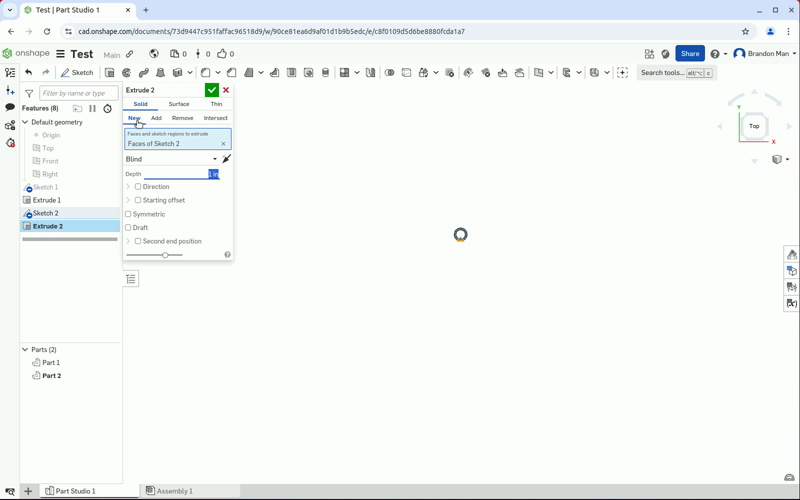
text(1.204)
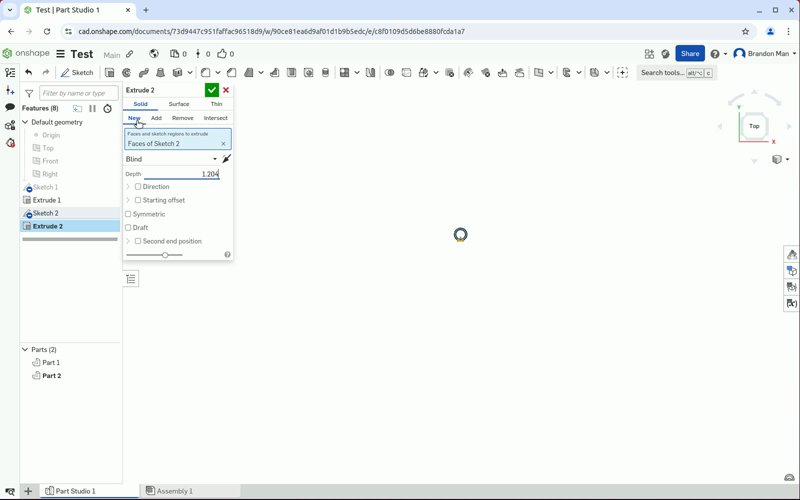
key(enter)
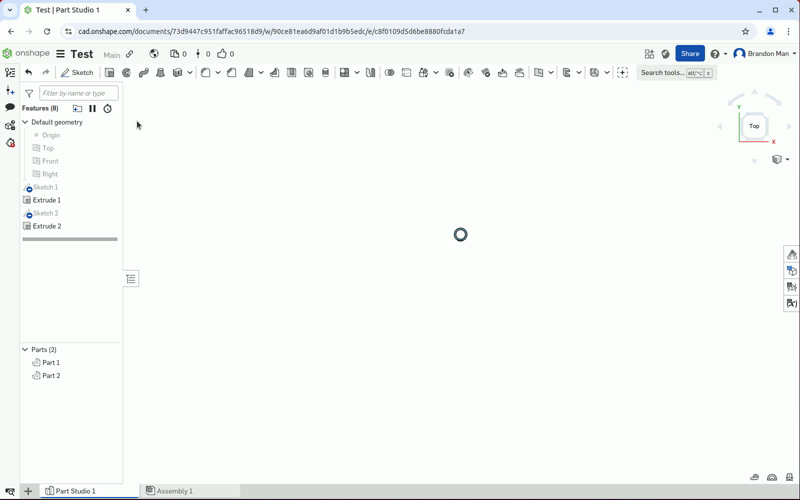
key(shift+h)
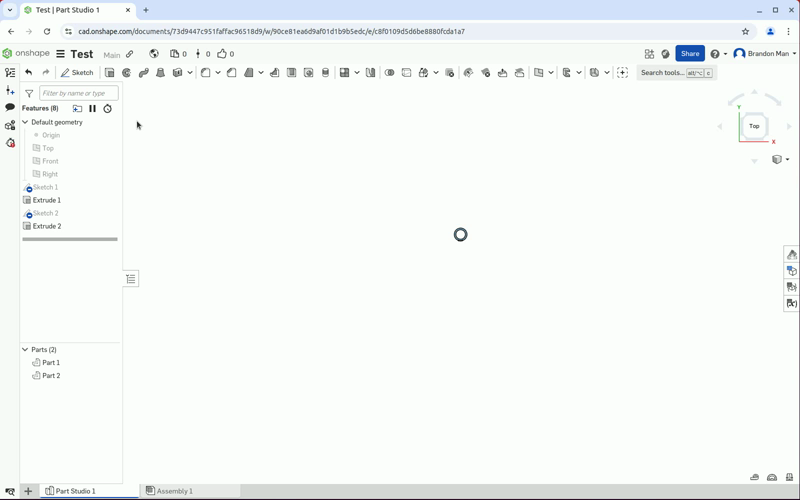
key(shift+h)
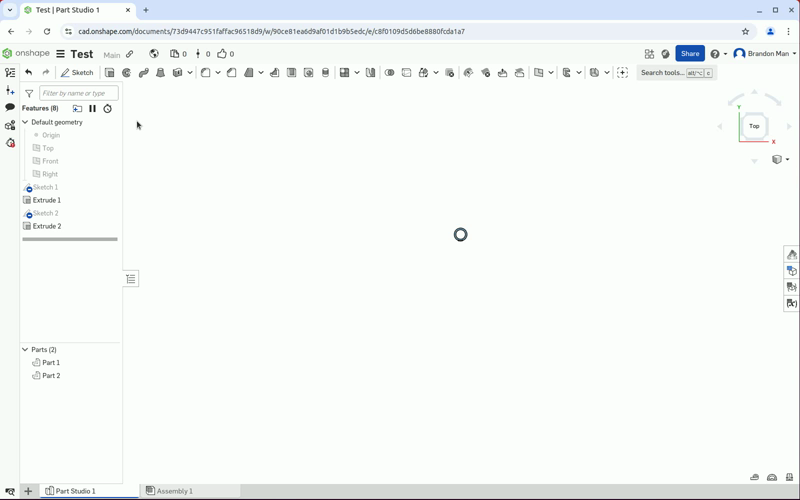
mouse_move(73, 189)
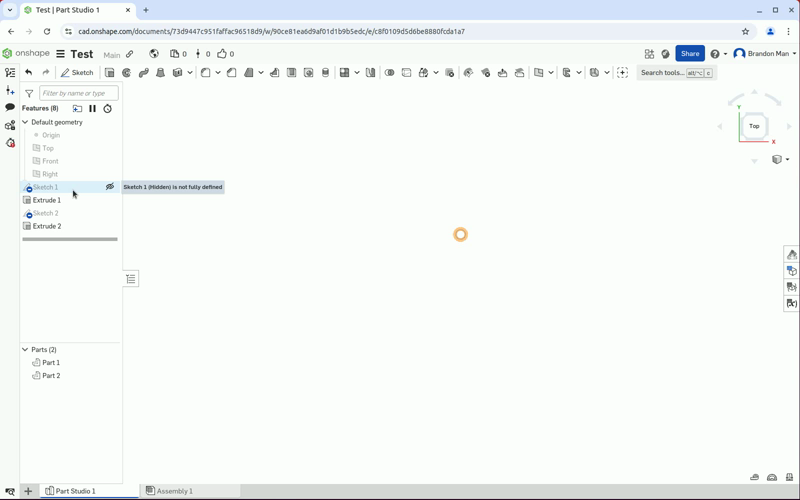
click(73, 189)
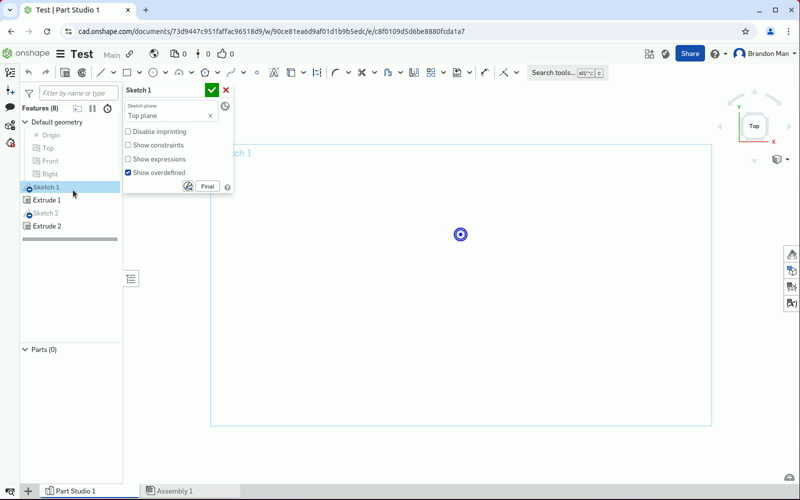
mouse_move(229, 92)
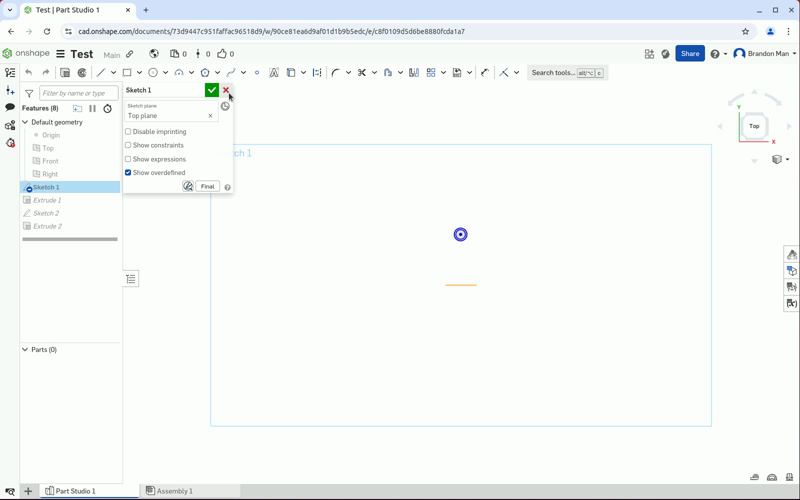
click(229, 92)
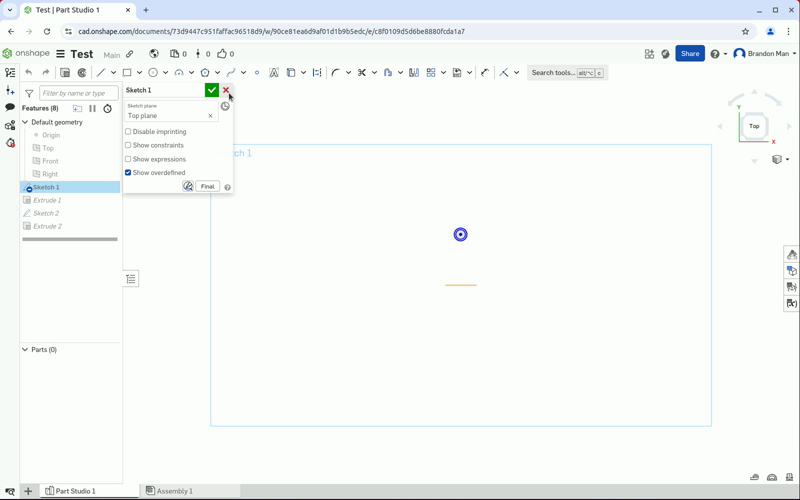
key(shift+s)
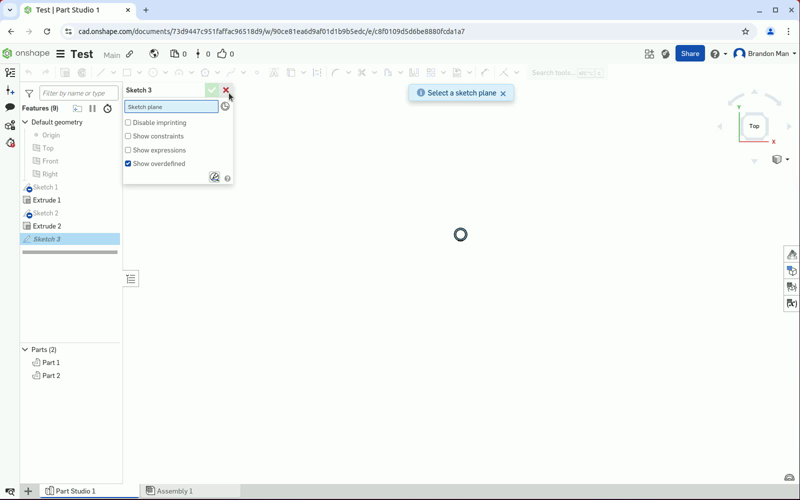
mouse_move(73, 150)
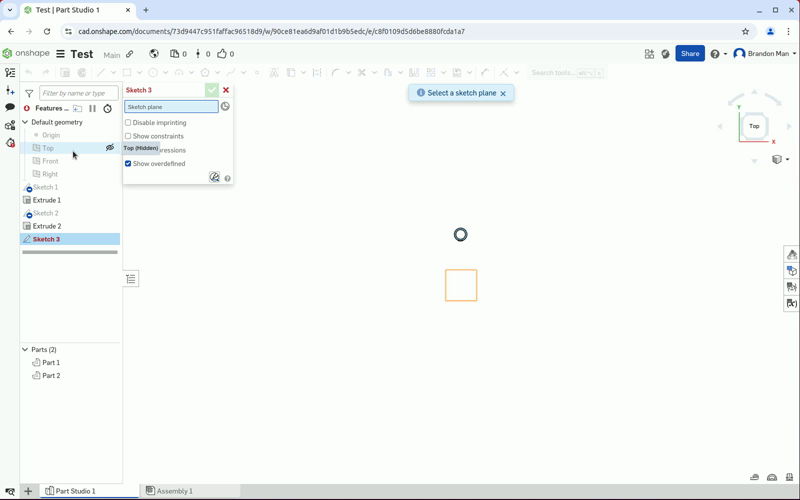
click(73, 150)
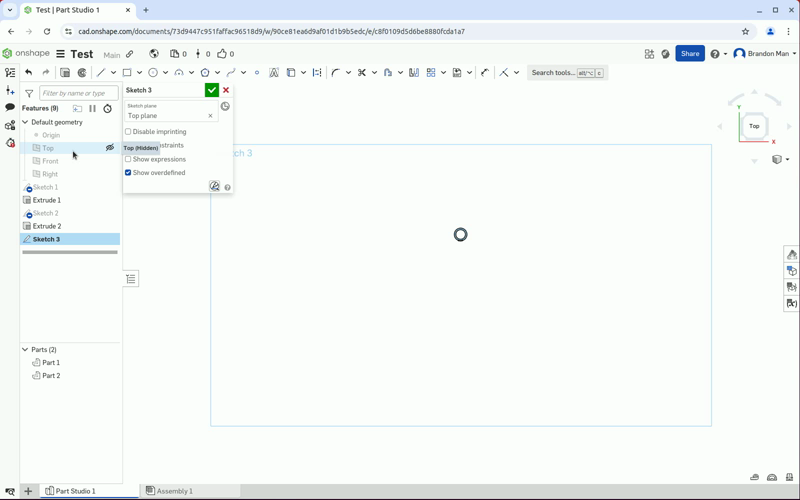
mouse_move(73, 352)
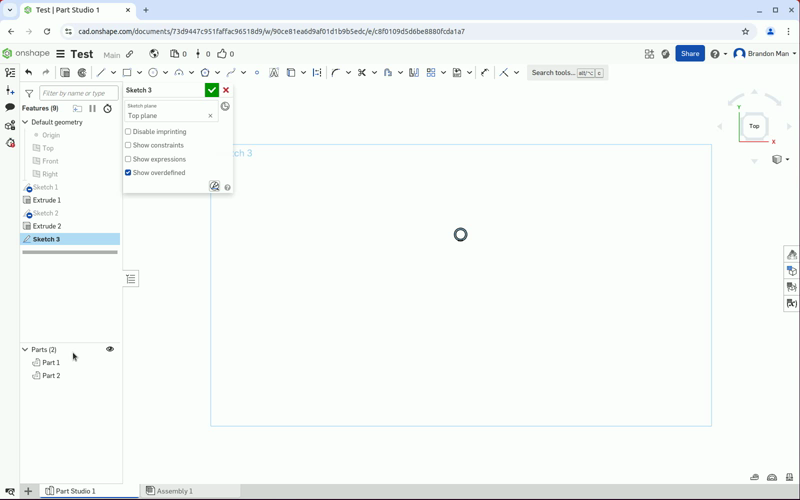
key(y)
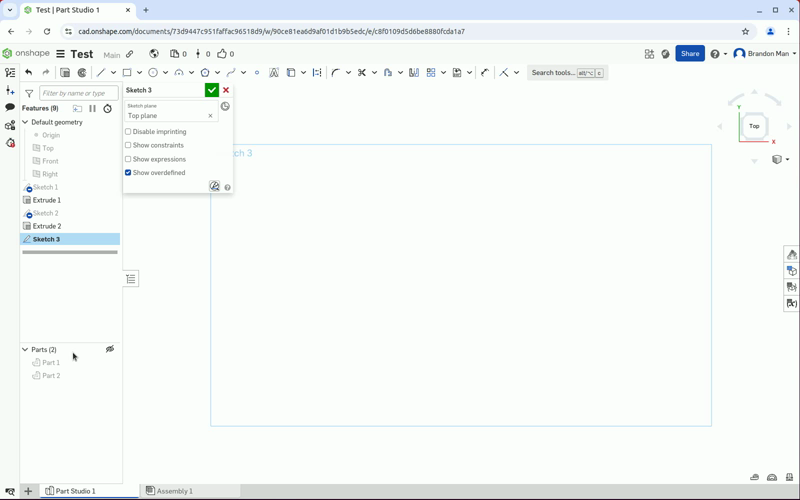
key(l)
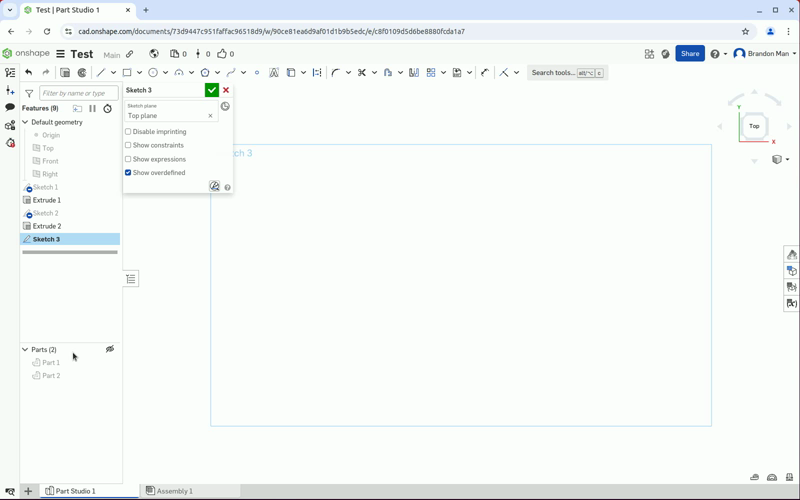
key_down(shift)
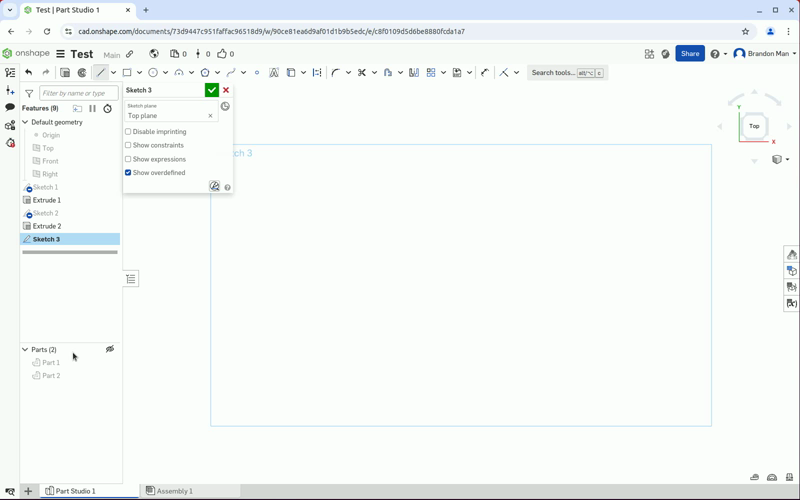
mouse_move(458, 387)
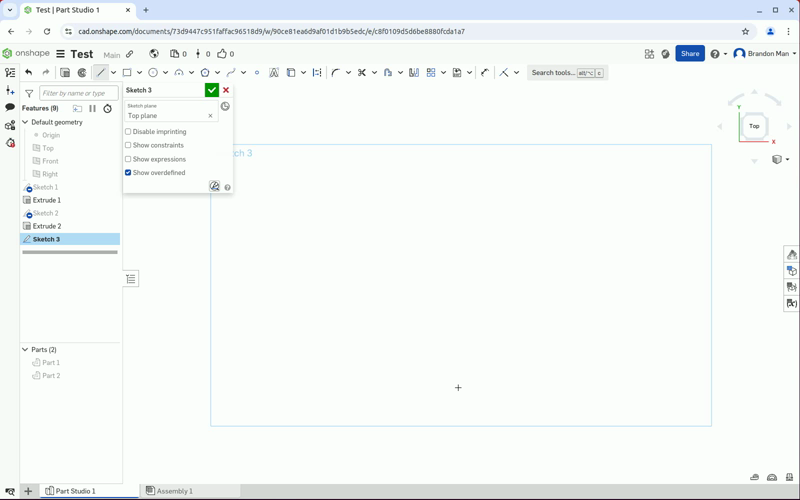
click(458, 387)
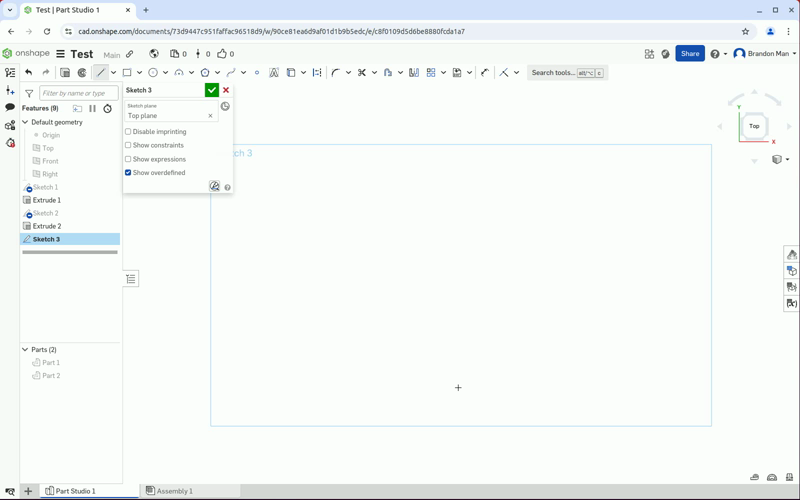
key_up(shift)
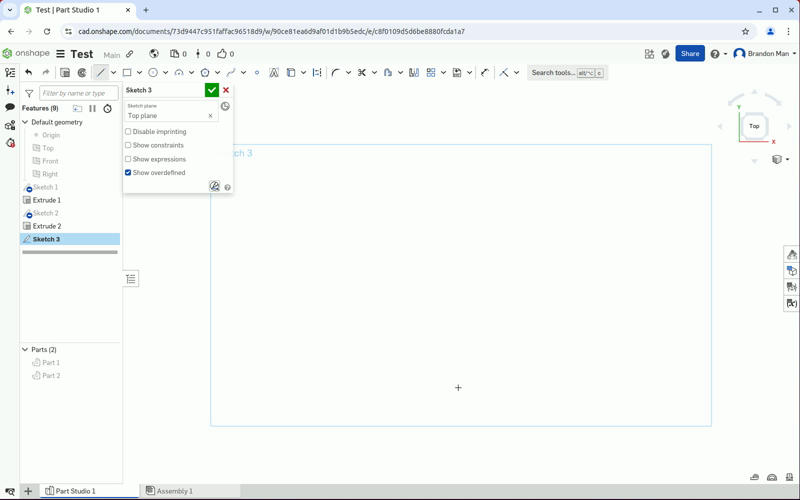
key_down(shift)
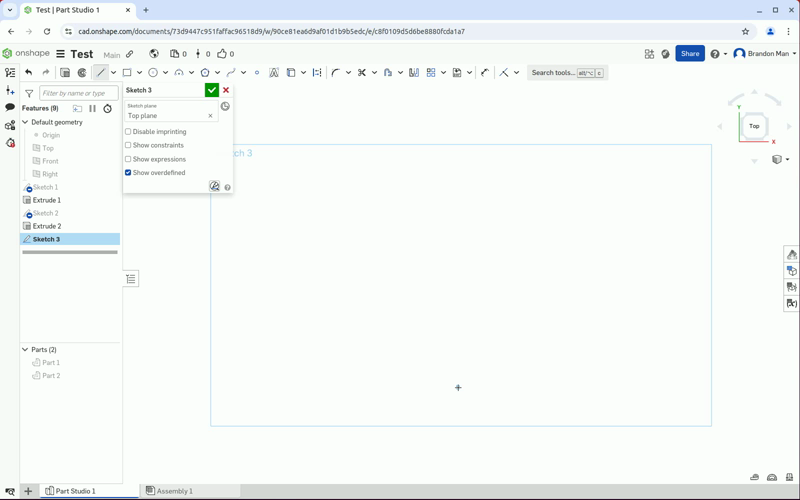
mouse_move(488, 387)
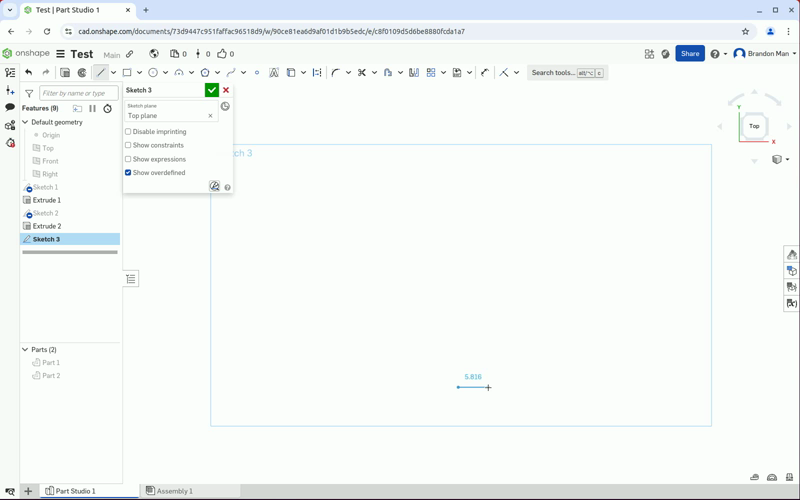
mouse_move(459, 387)
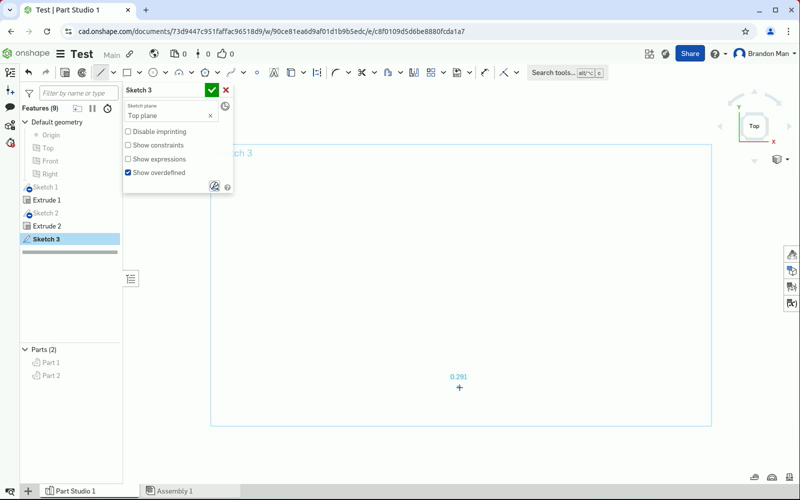
scroll(6)
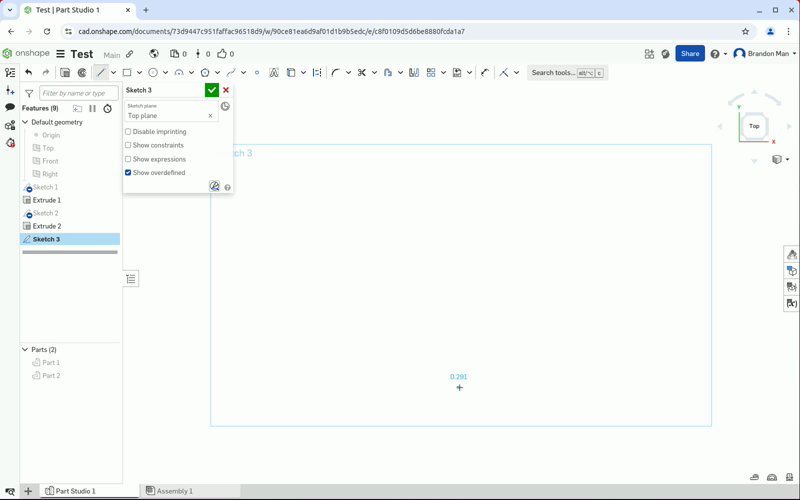
scroll(6)
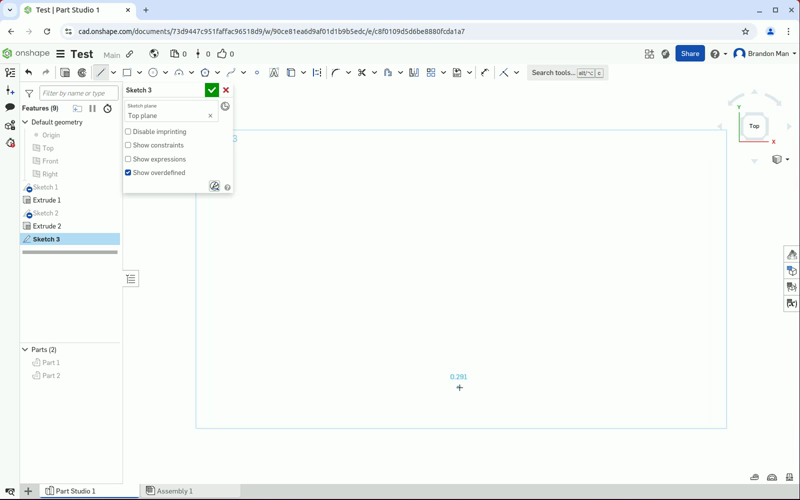
scroll(6)
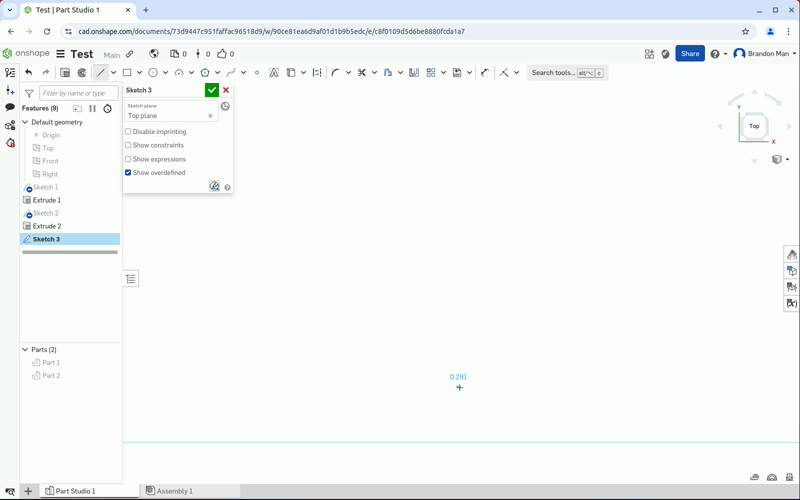
scroll(6)
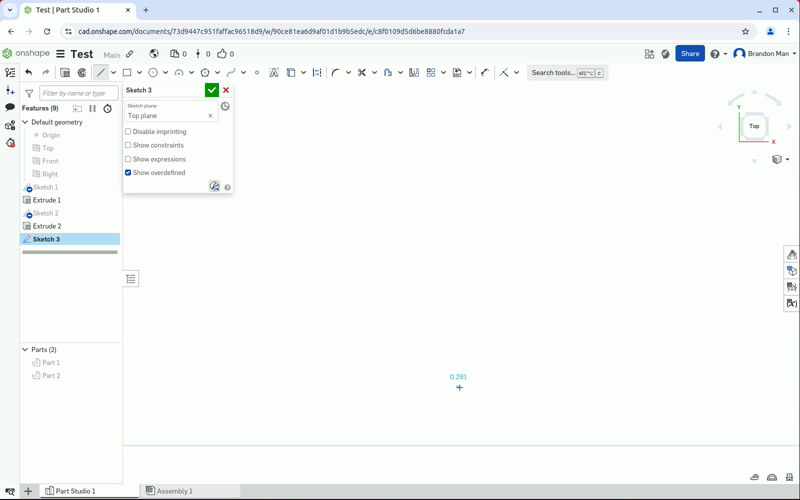
scroll(6)
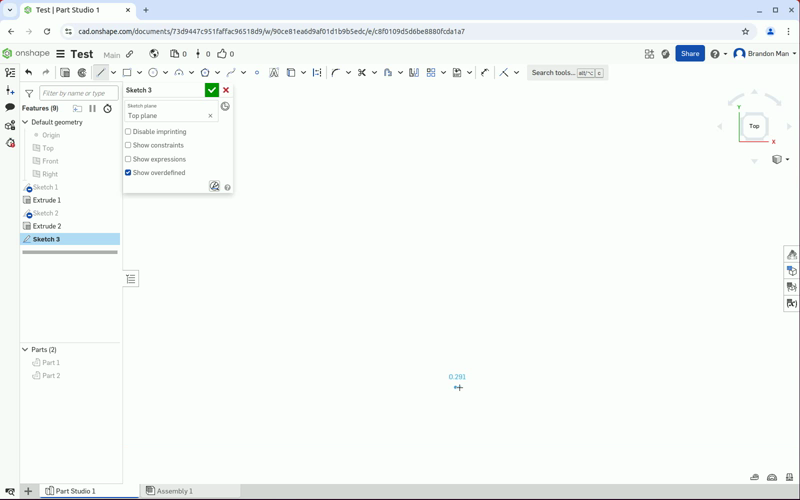
scroll(6)
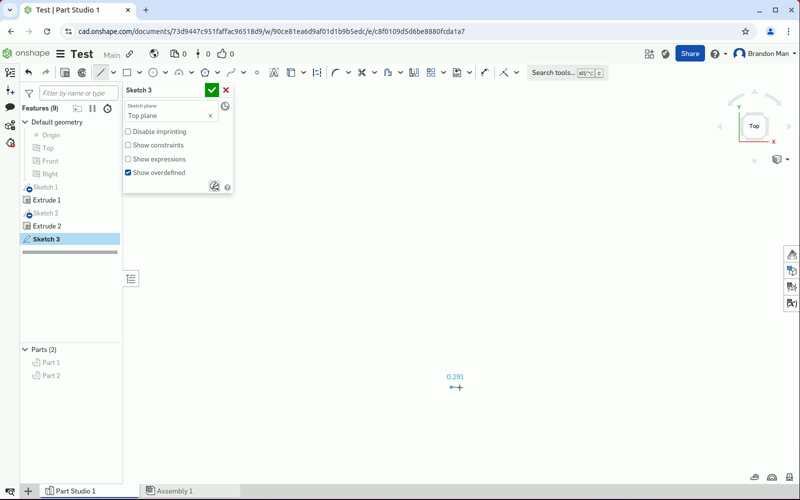
scroll(6)
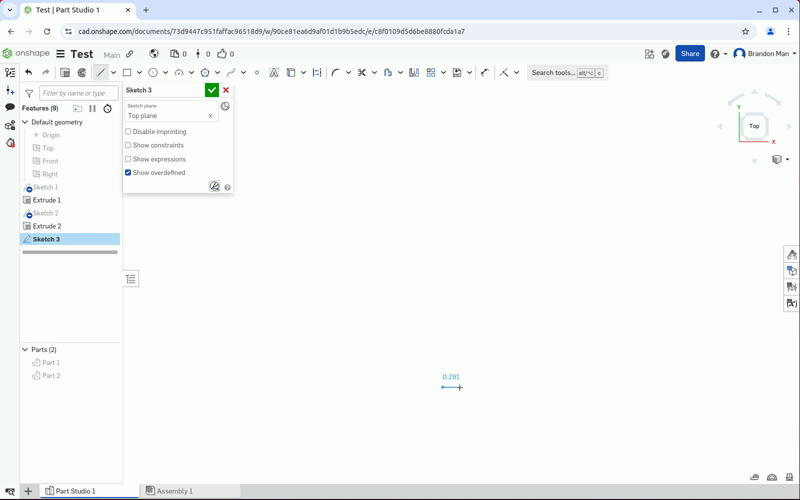
click(459, 387)
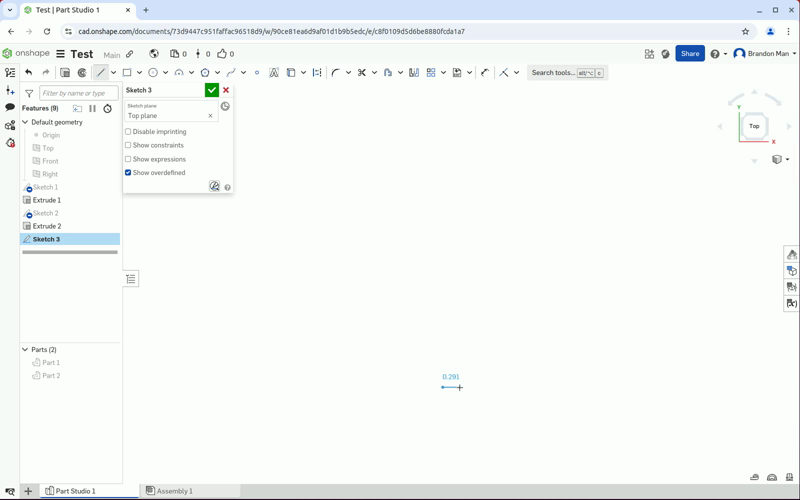
scroll(-6)
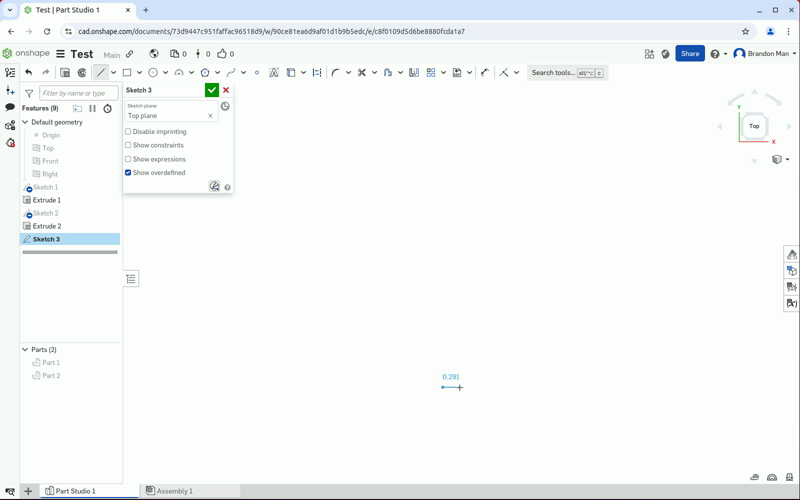
scroll(-6)
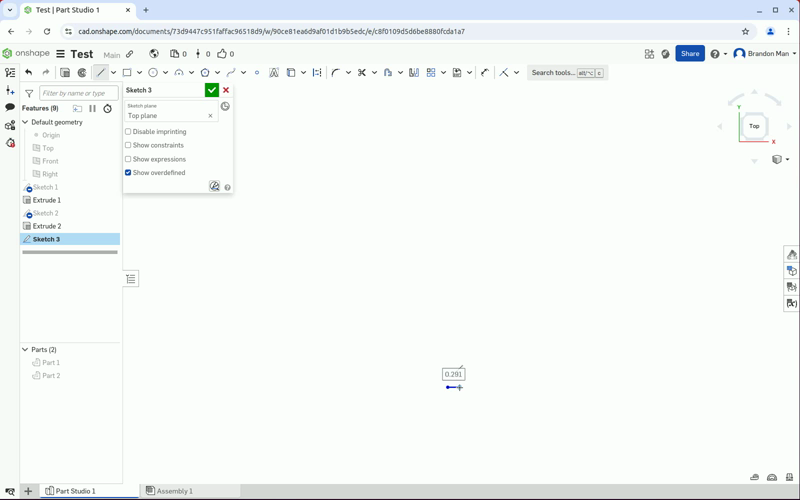
scroll(-6)
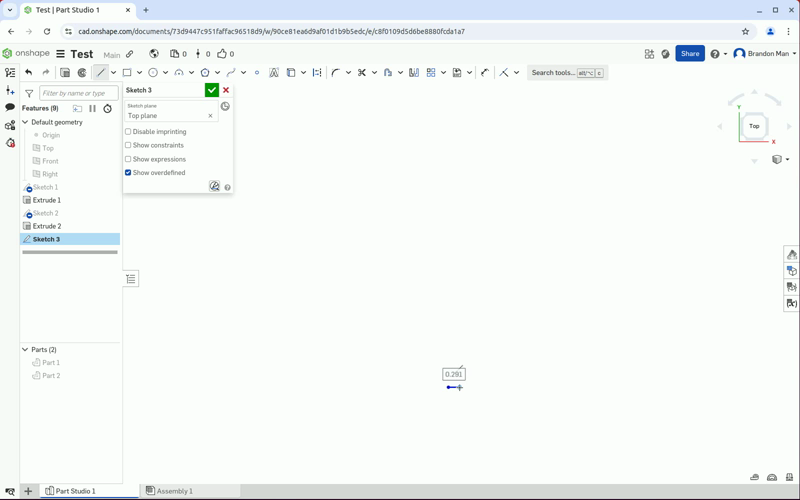
scroll(-6)
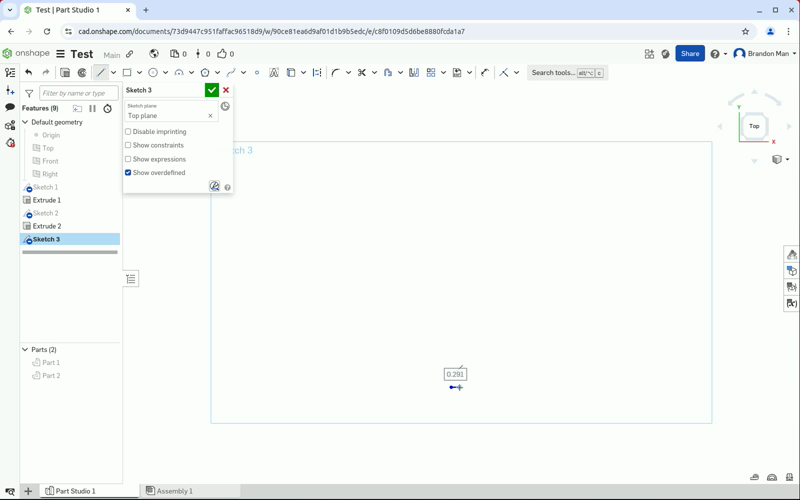
scroll(-6)
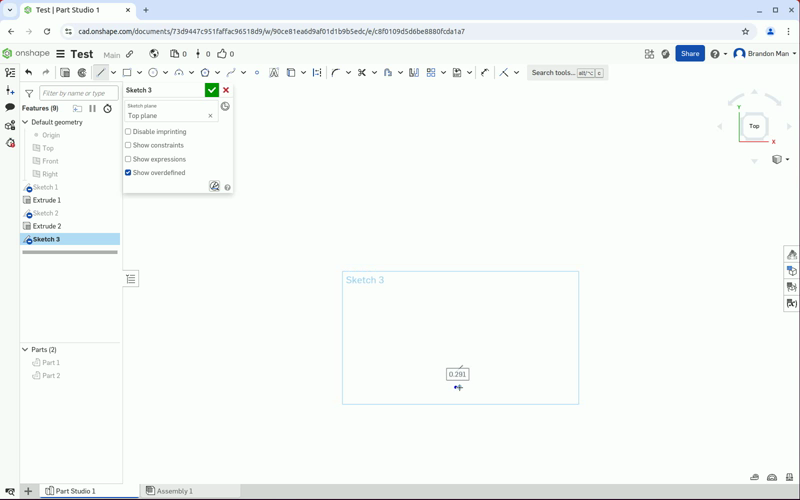
scroll(-6)
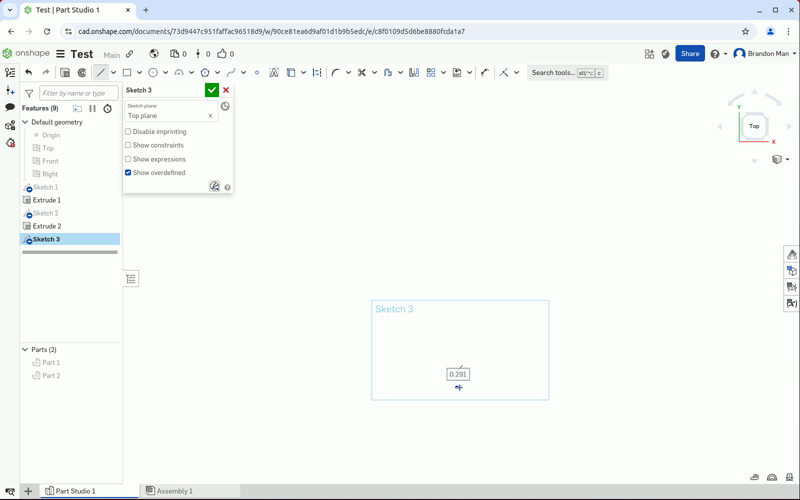
scroll(-6)
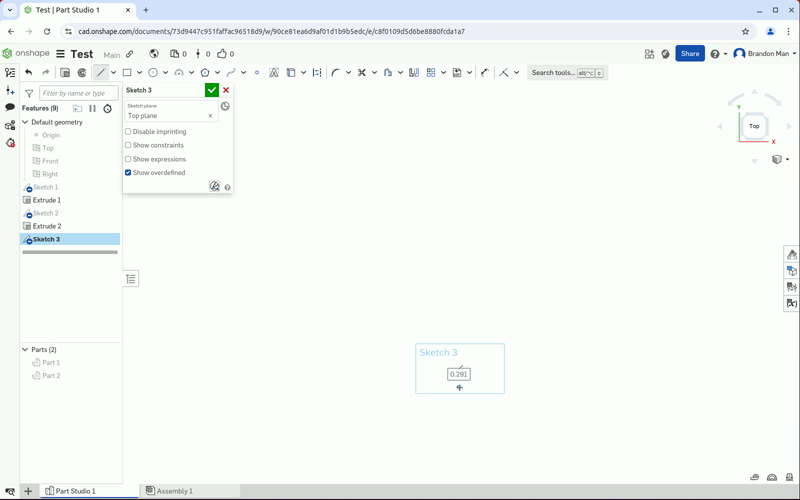
key_up(shift)
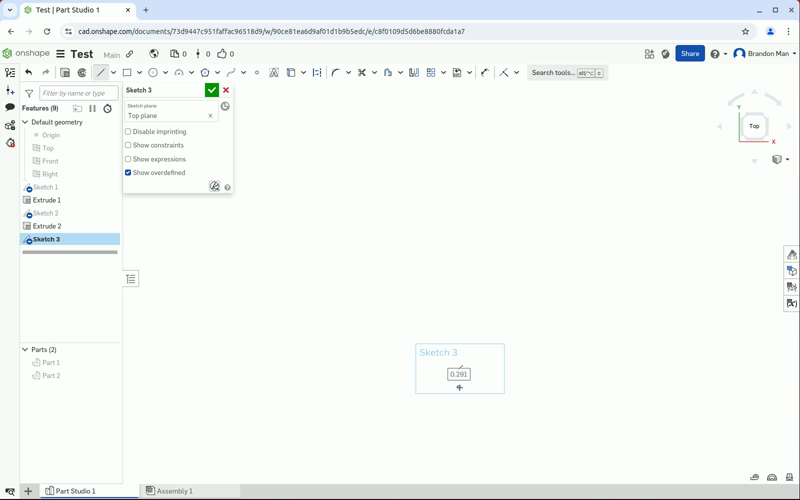
key_down(shift)
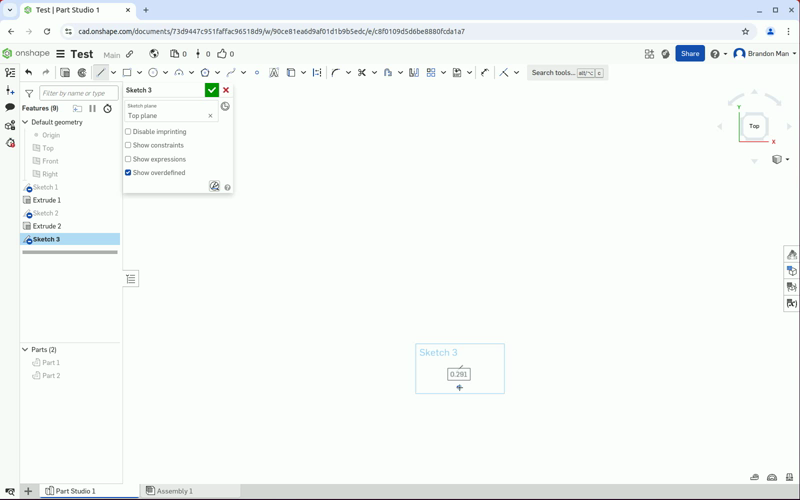
mouse_move(489, 387)
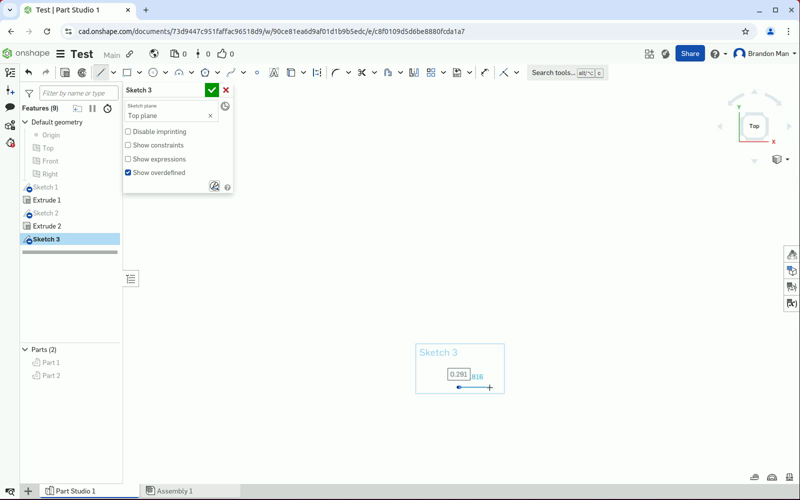
mouse_move(462, 387)
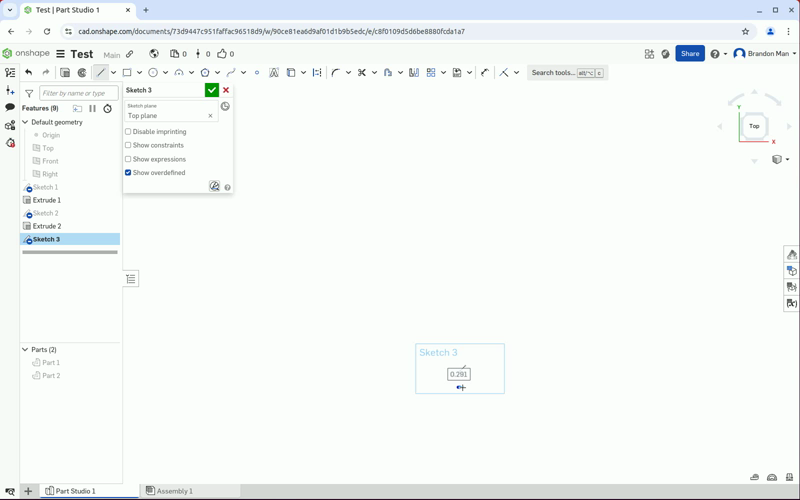
scroll(6)
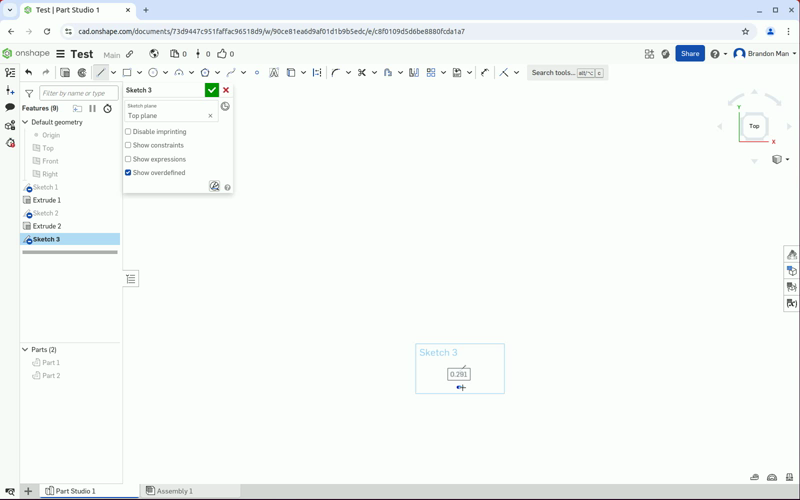
scroll(6)
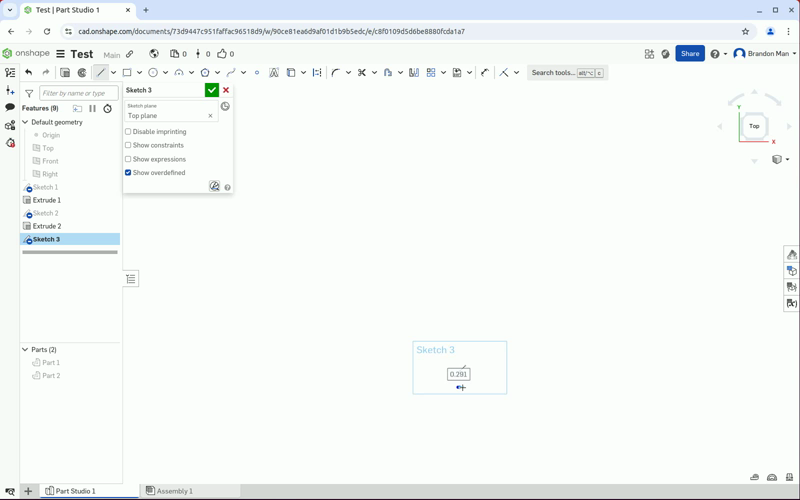
scroll(6)
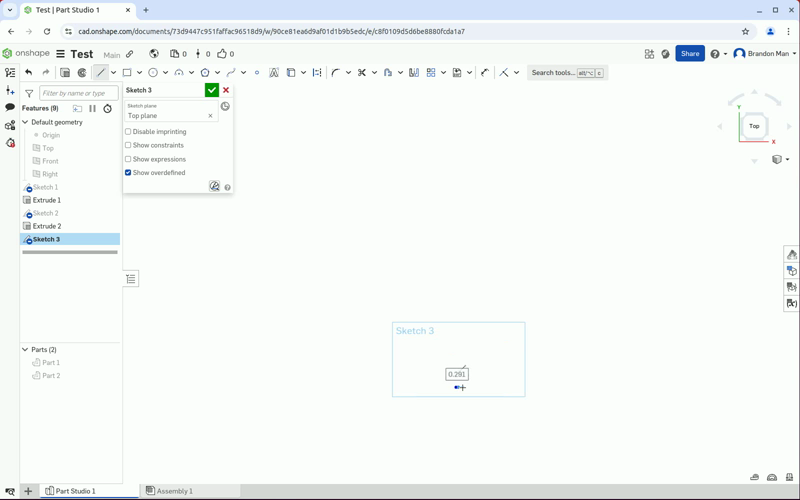
scroll(6)
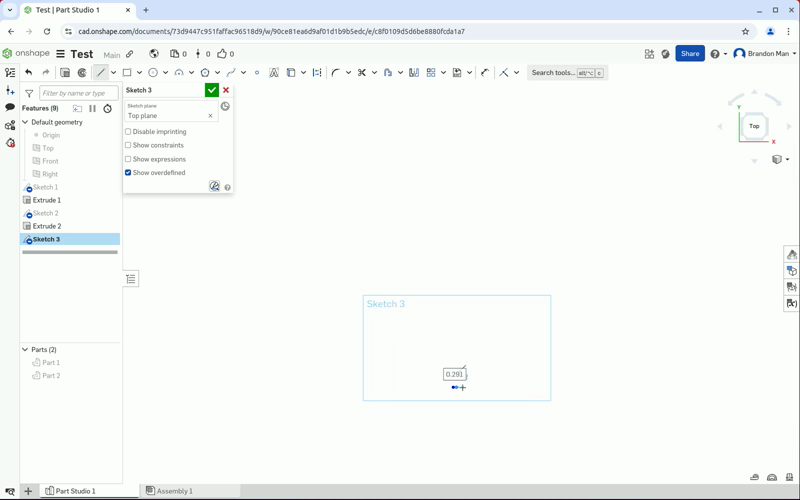
scroll(6)
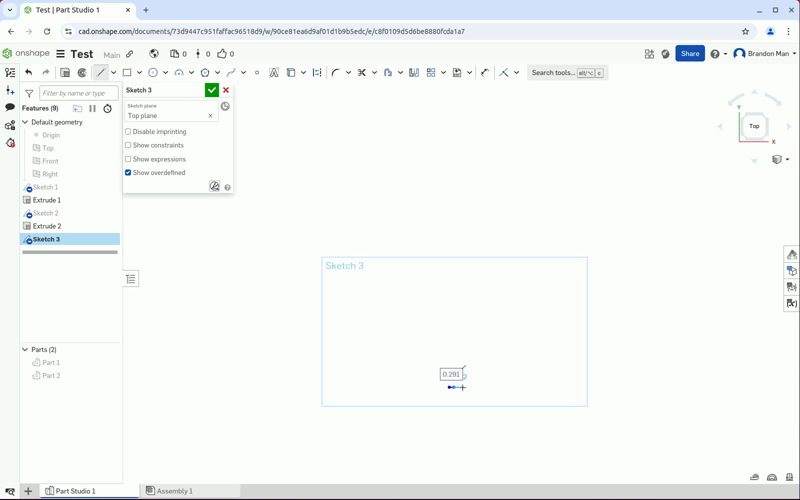
scroll(6)
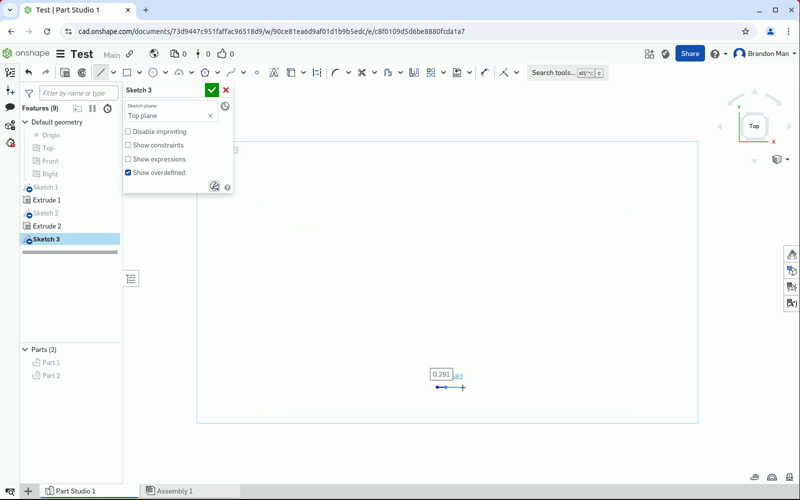
scroll(6)
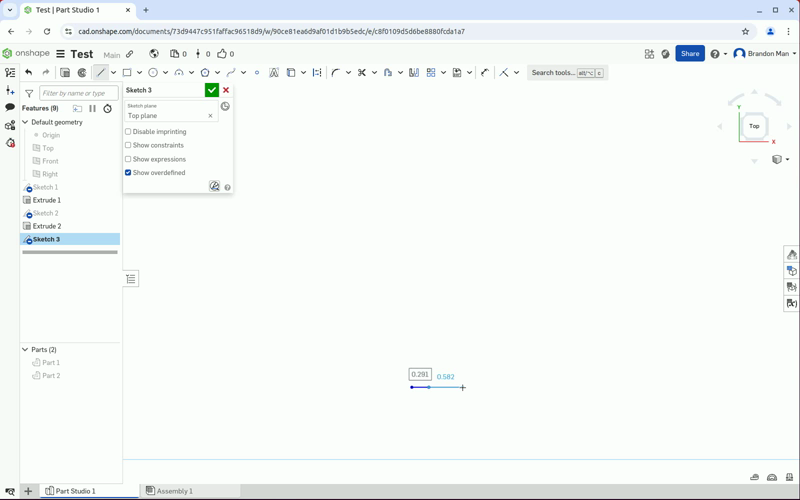
click(462, 387)
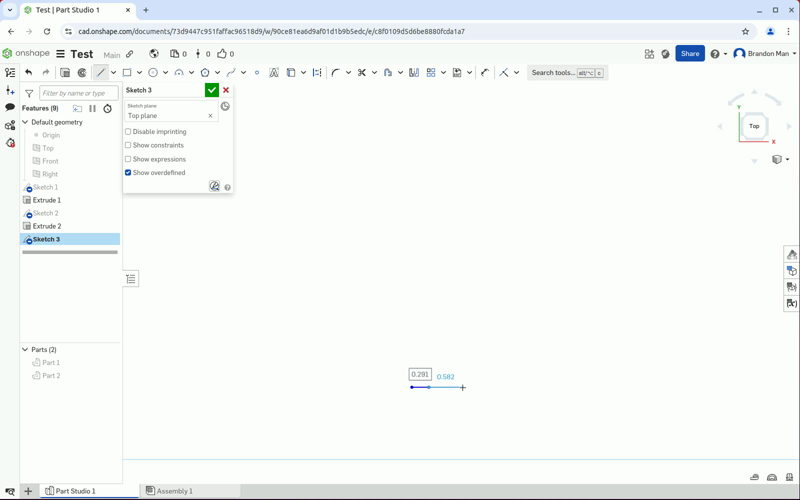
scroll(-6)
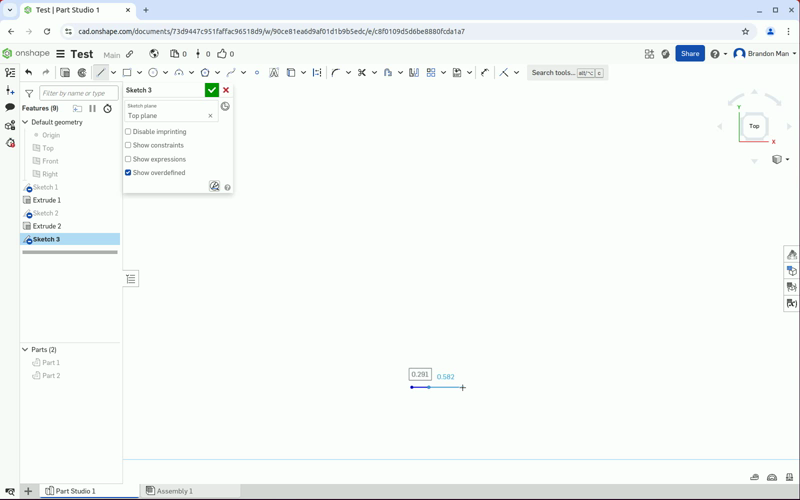
scroll(-6)
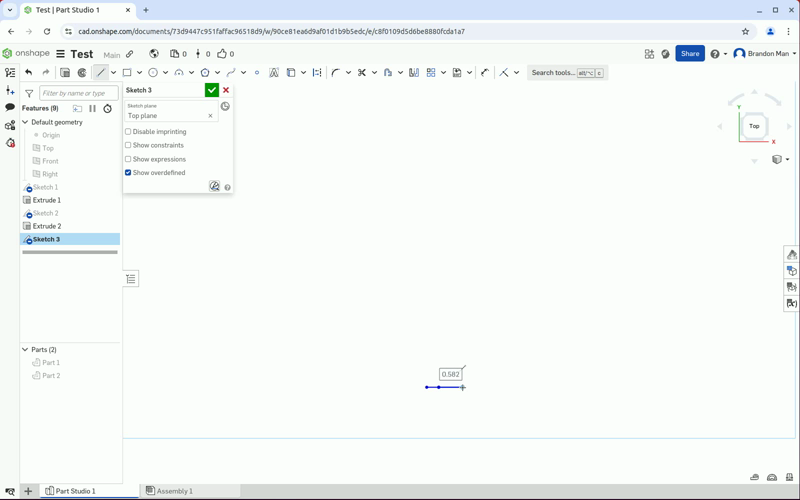
scroll(-6)
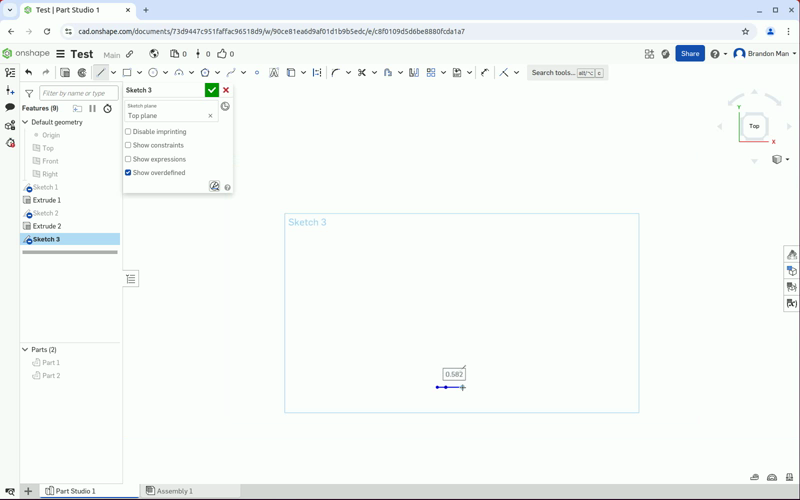
scroll(-6)
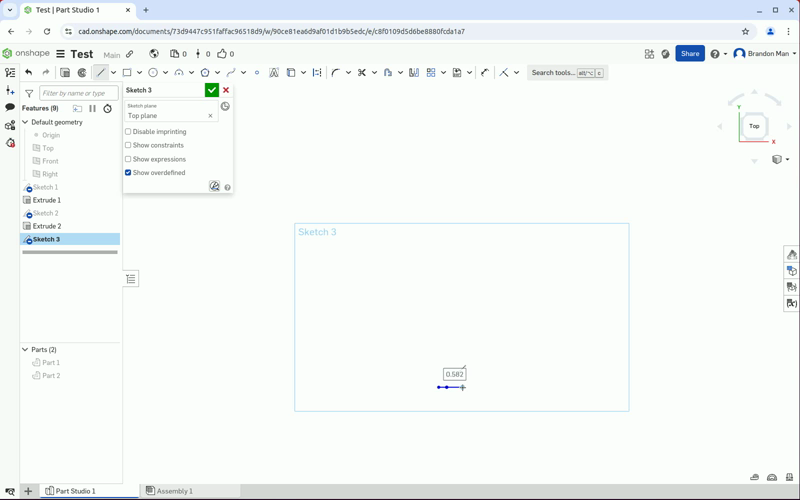
scroll(-6)
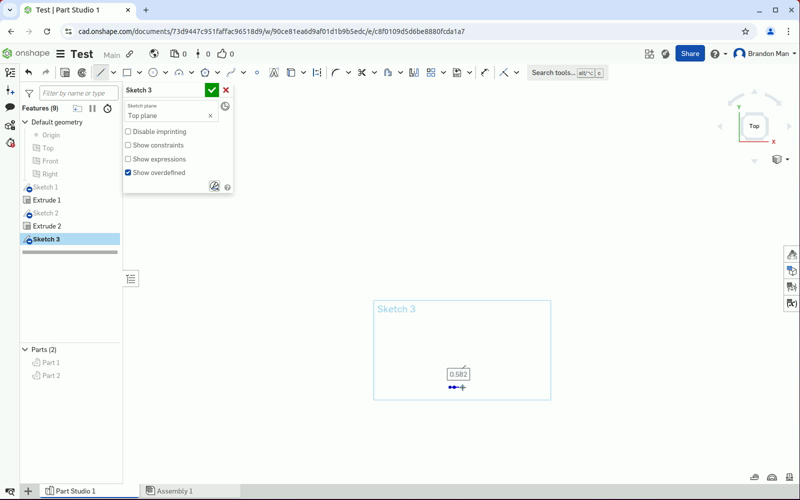
scroll(-6)
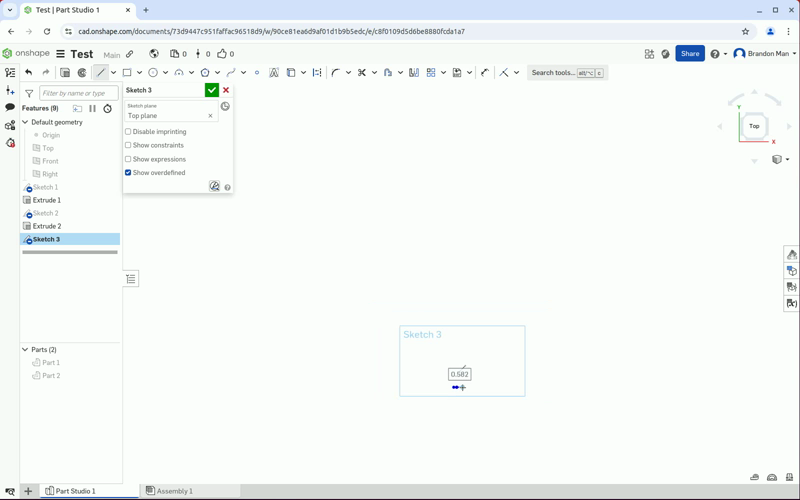
scroll(-6)
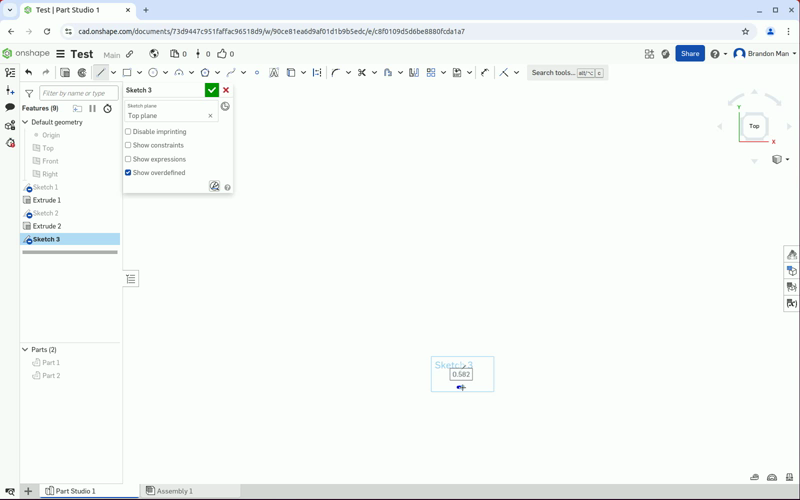
key_up(shift)
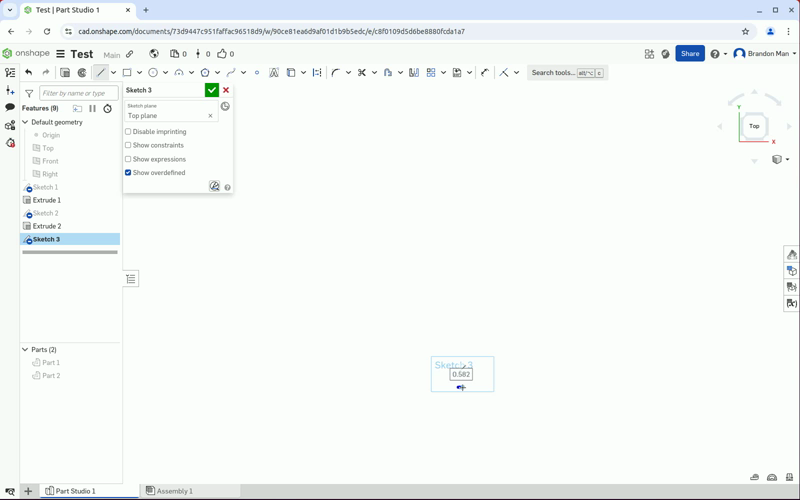
key_down(shift)
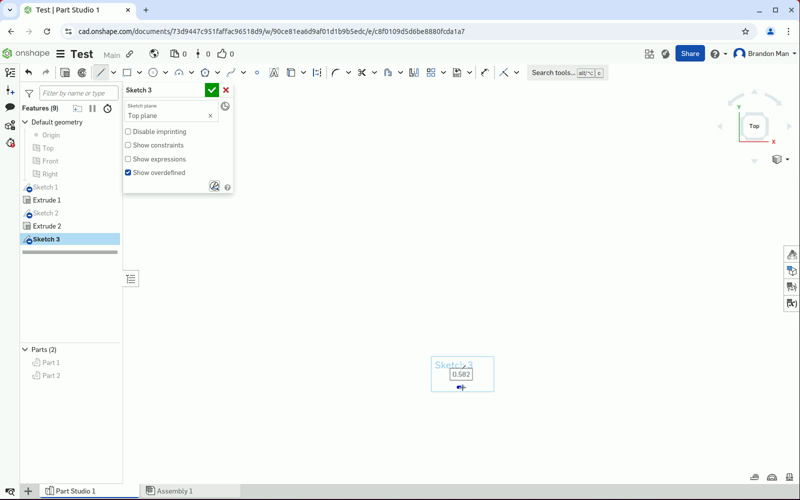
mouse_move(462, 240)
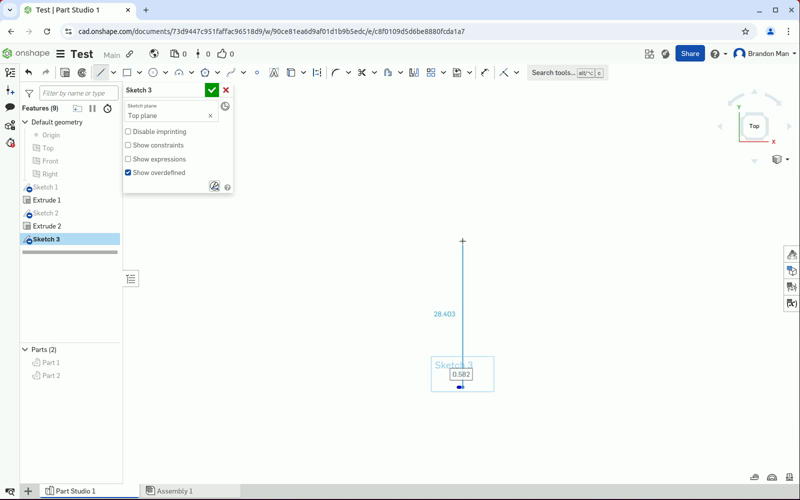
click(462, 240)
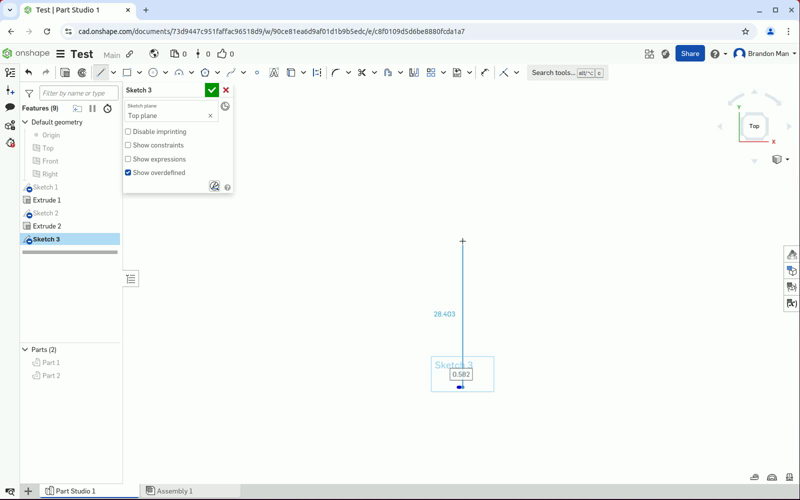
key_up(shift)
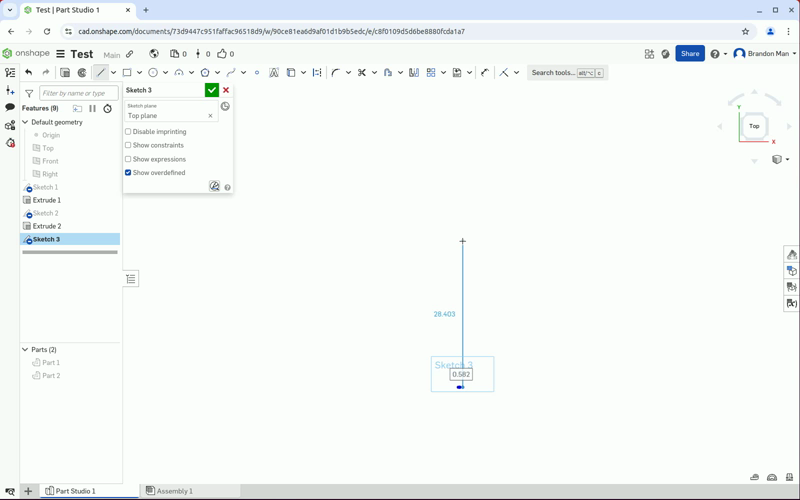
key_down(shift)
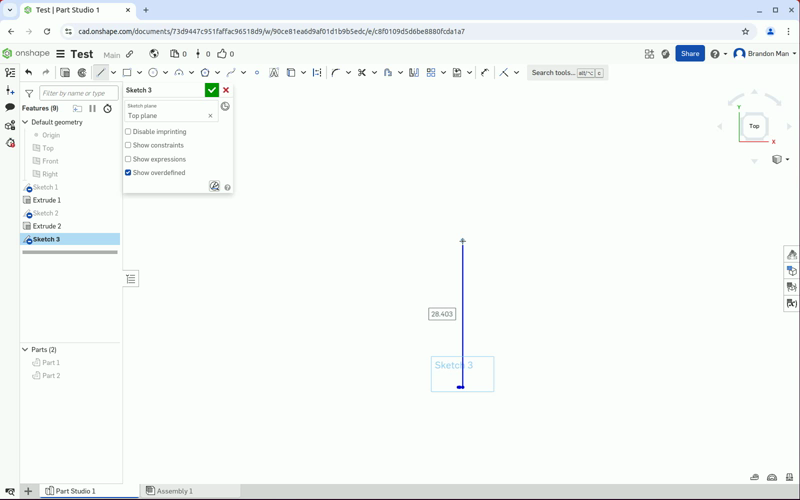
mouse_move(492, 240)
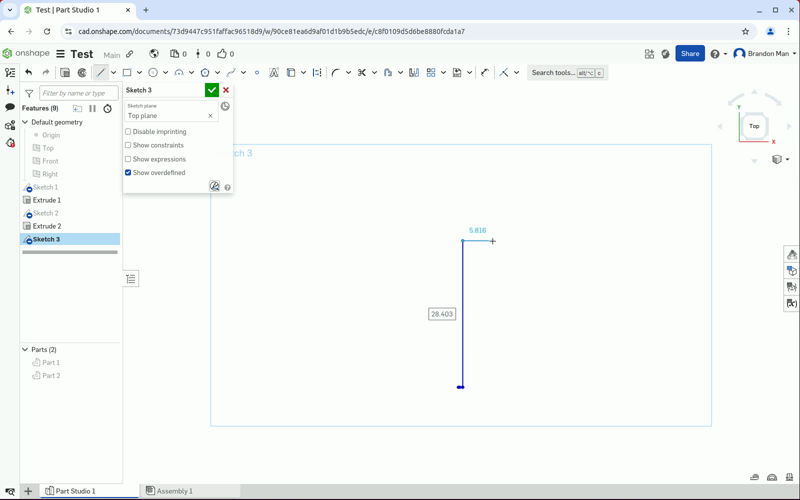
mouse_move(458, 240)
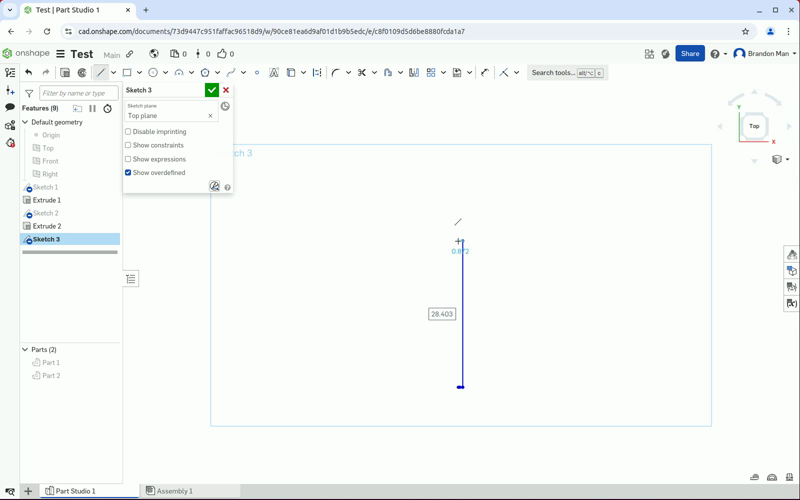
scroll(6)
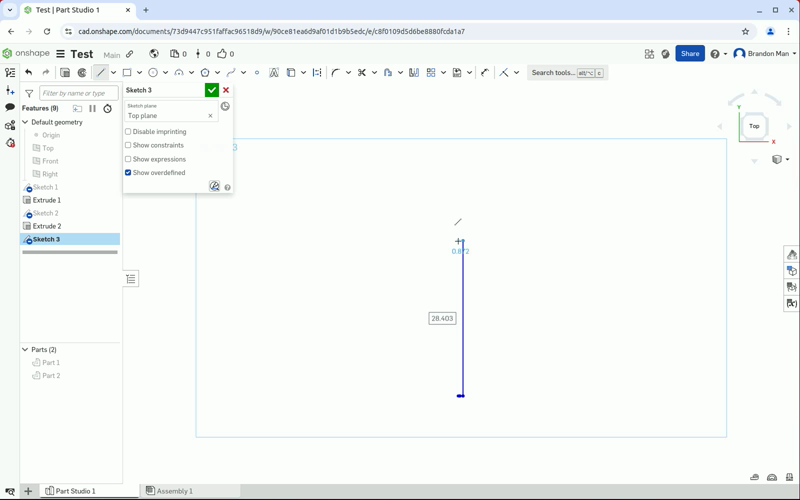
scroll(6)
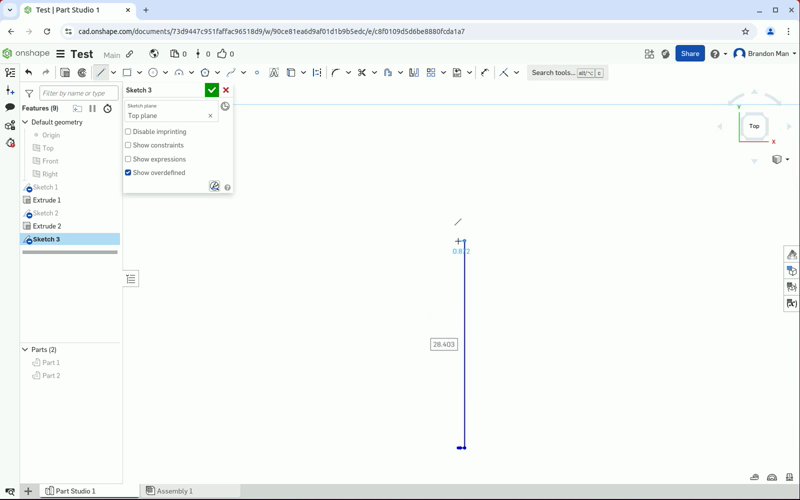
scroll(6)
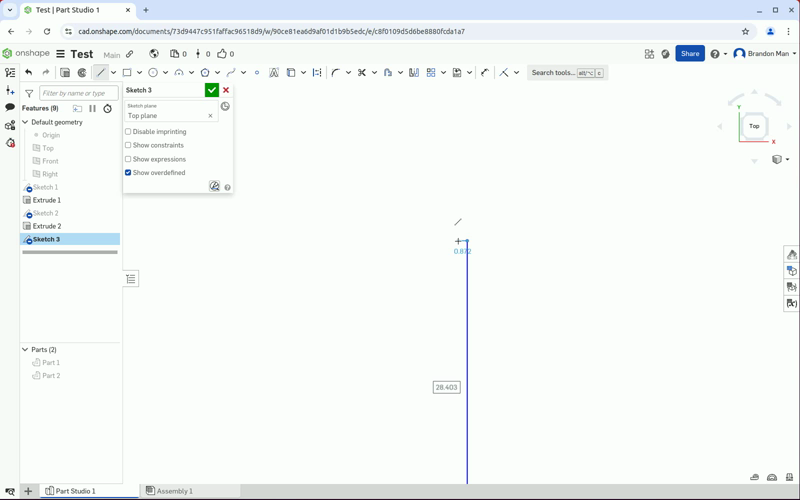
scroll(6)
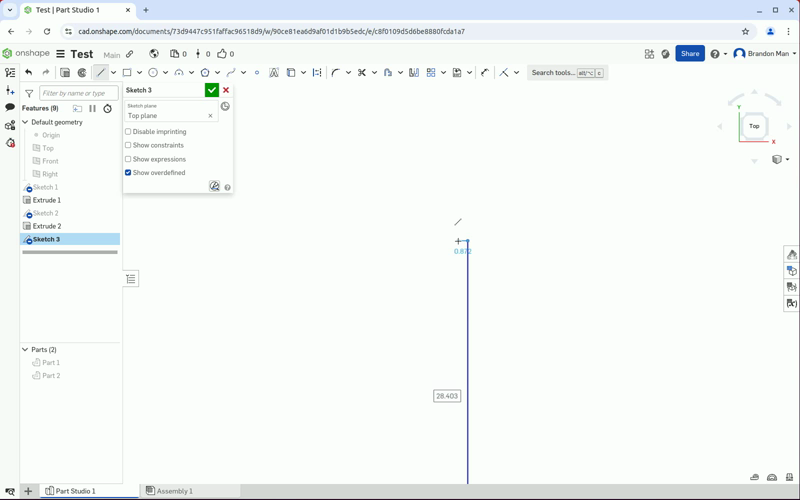
scroll(6)
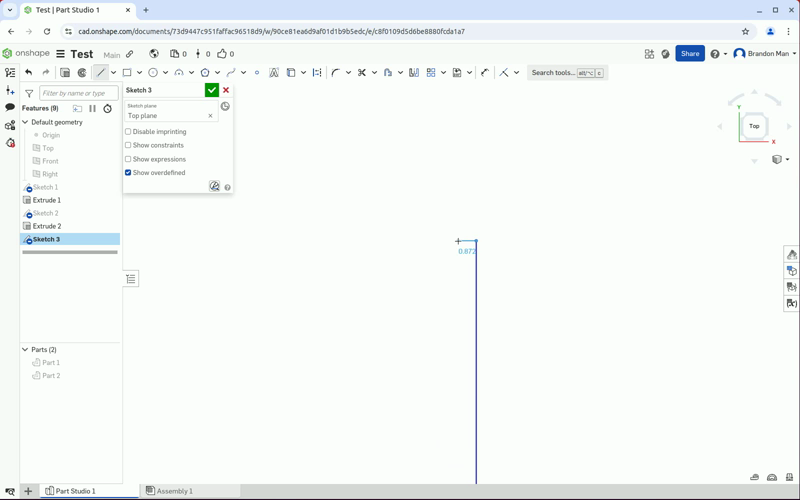
scroll(6)
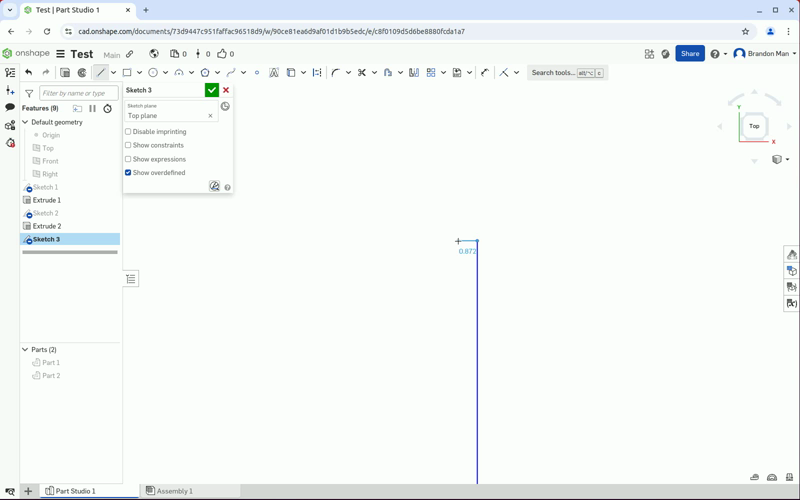
scroll(6)
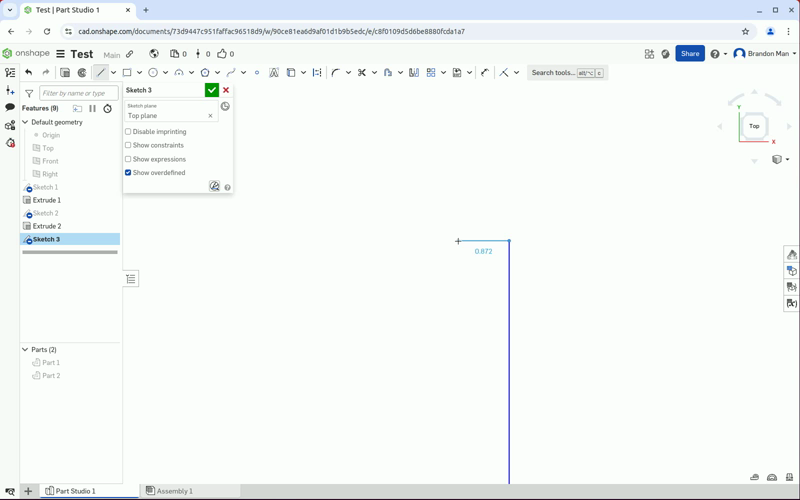
click(458, 240)
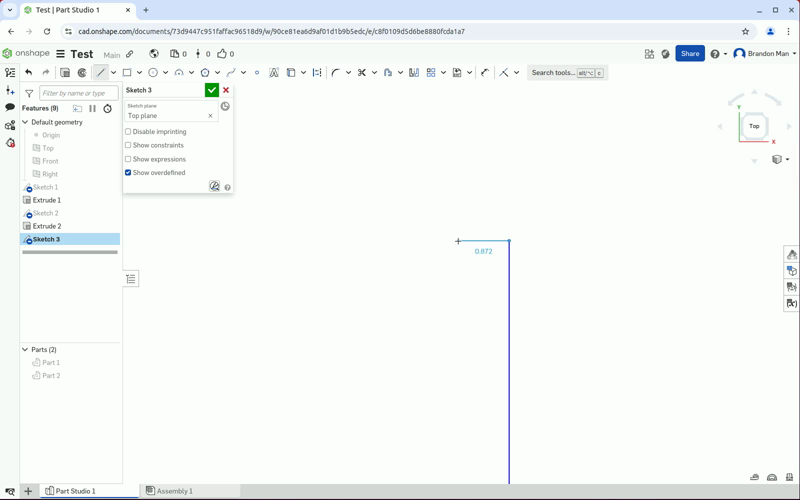
scroll(-6)
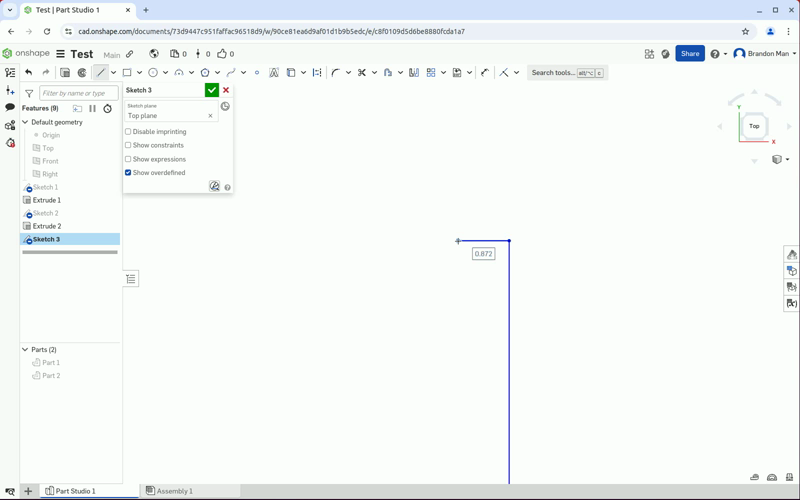
scroll(-6)
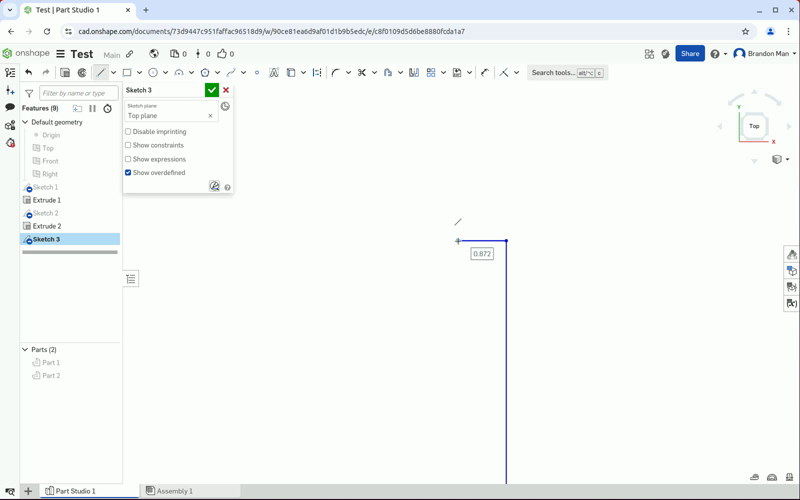
scroll(-6)
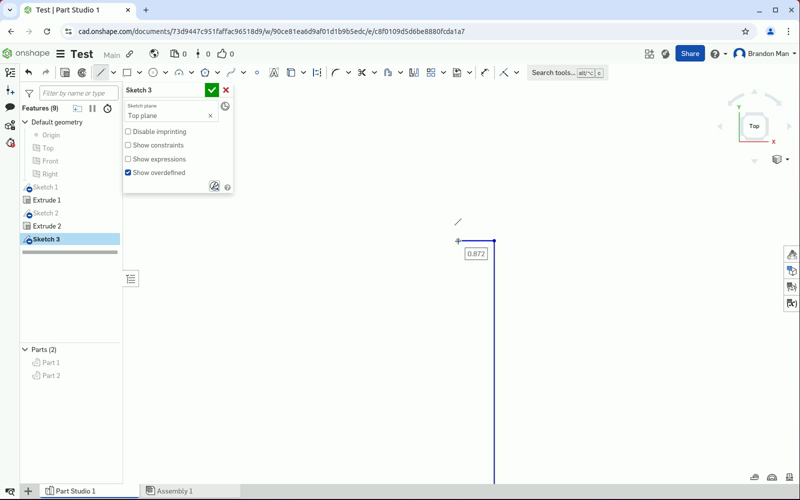
scroll(-6)
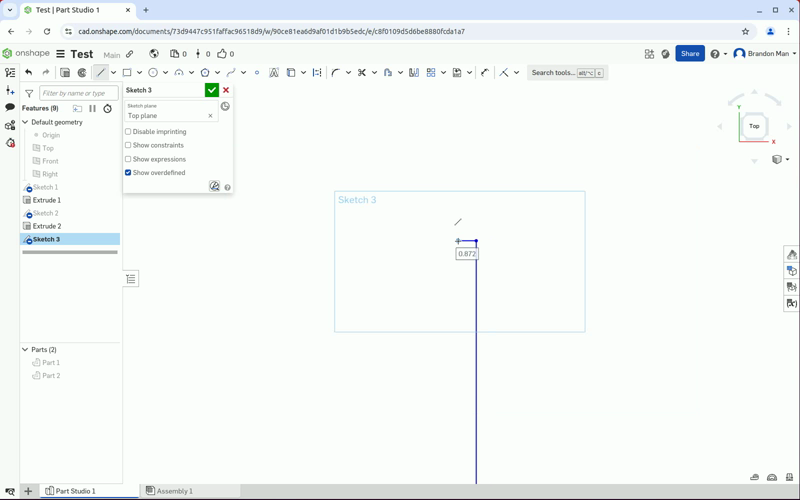
scroll(-6)
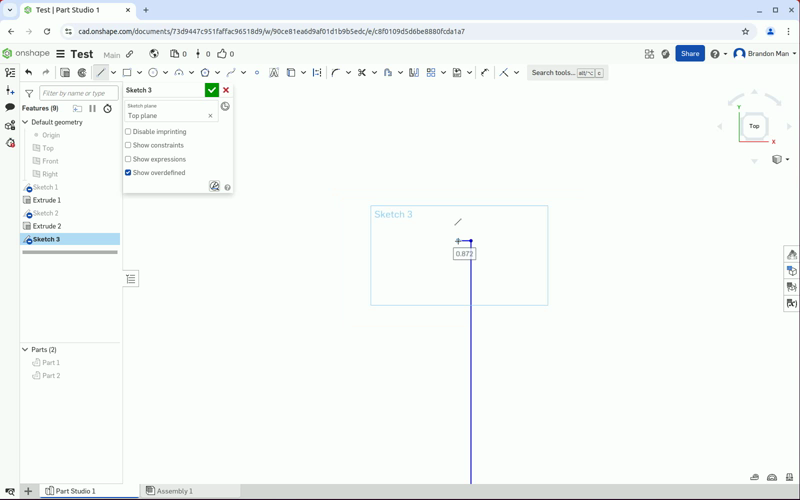
scroll(-6)
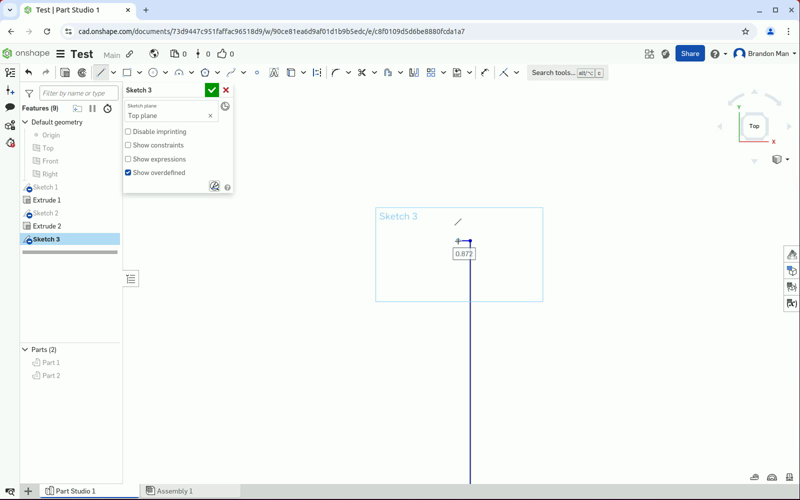
scroll(-6)
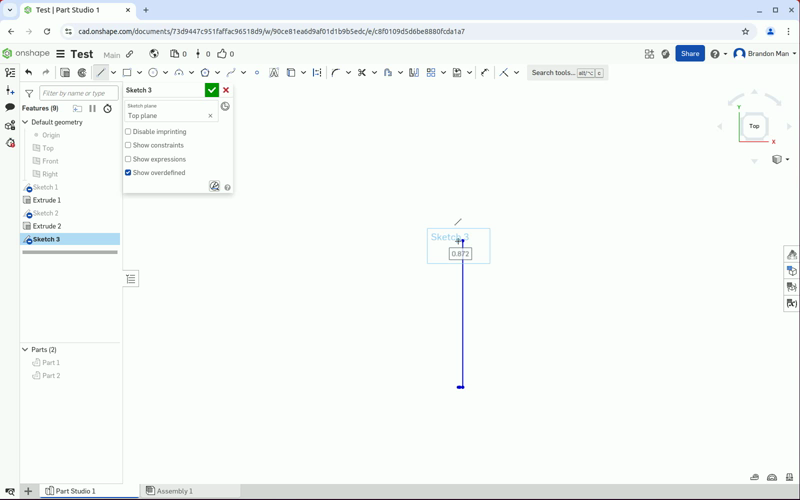
key_up(shift)
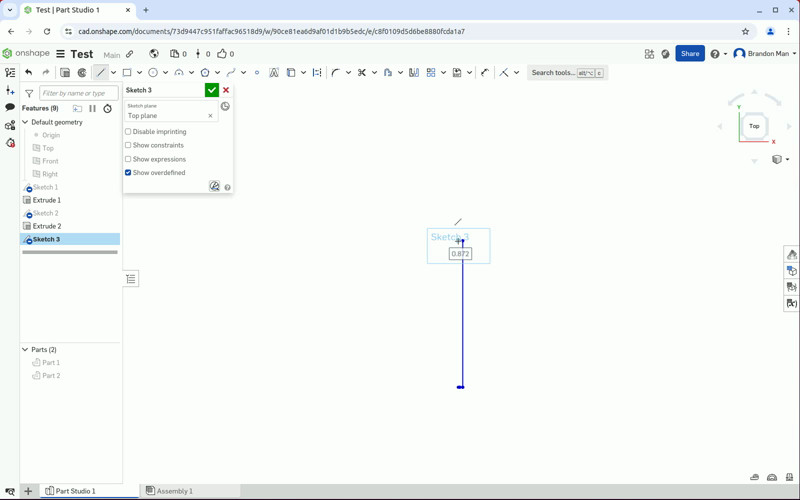
key_down(shift)
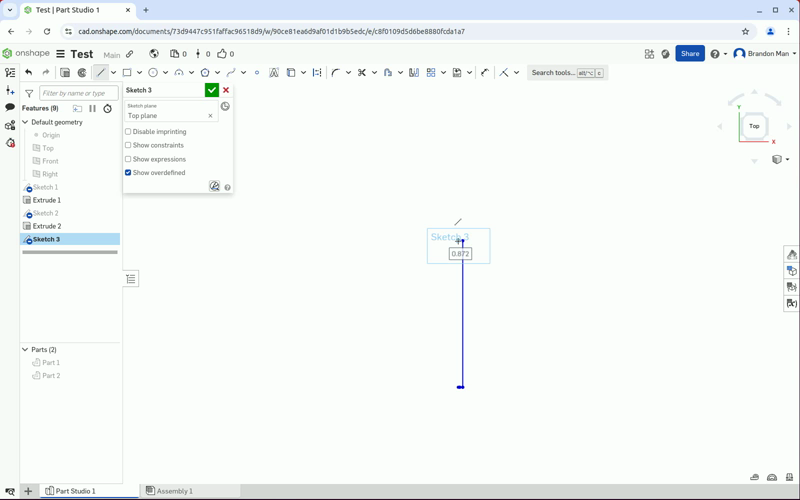
mouse_move(458, 387)
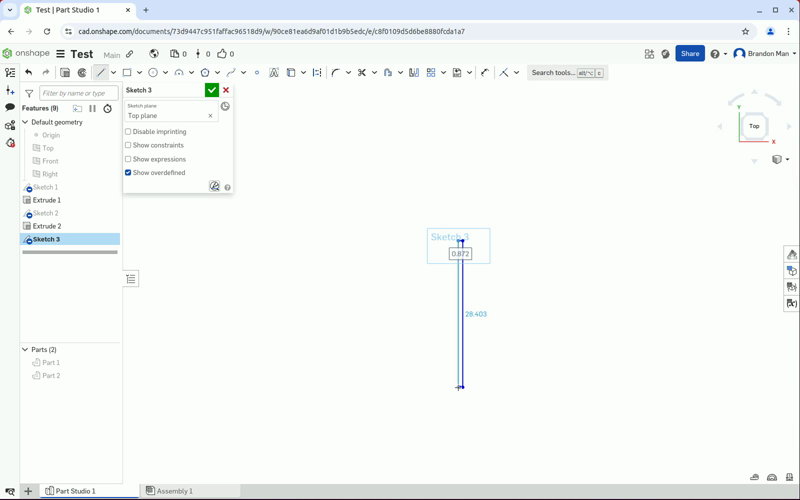
scroll(6)
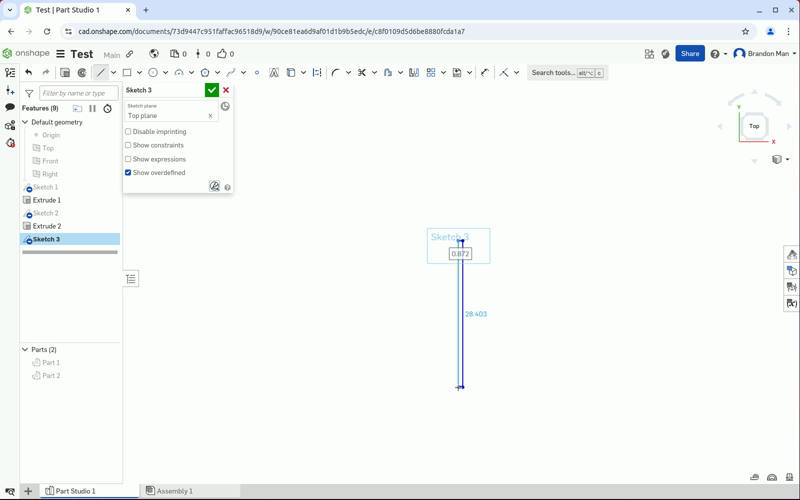
scroll(6)
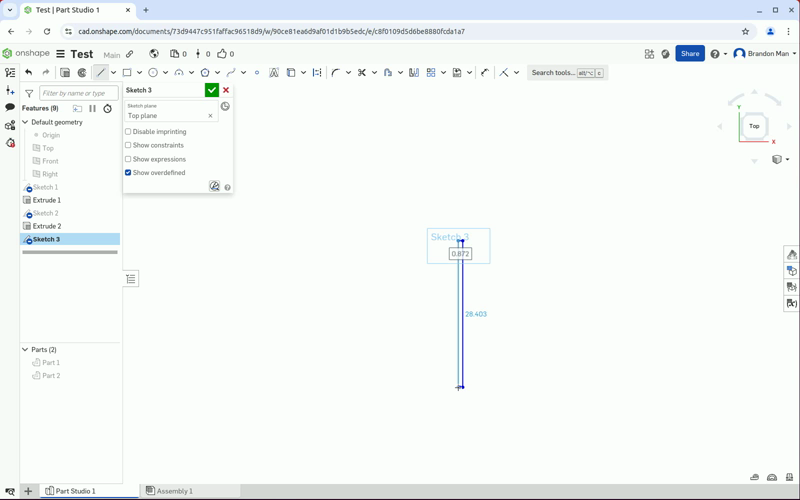
scroll(6)
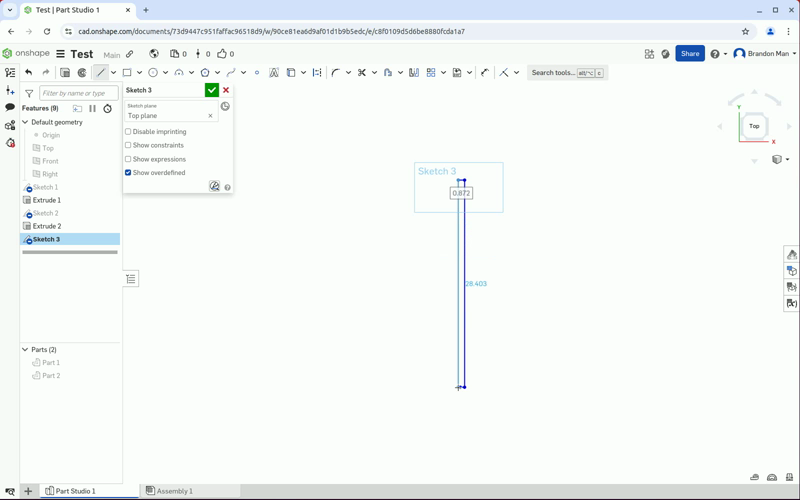
scroll(6)
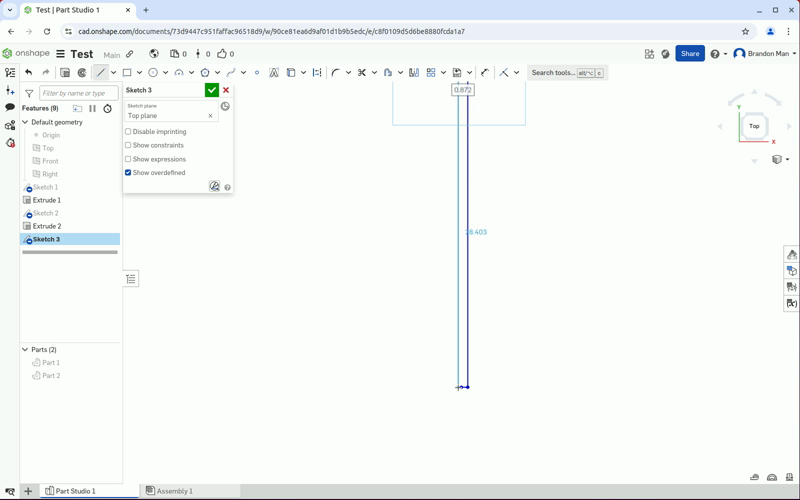
scroll(6)
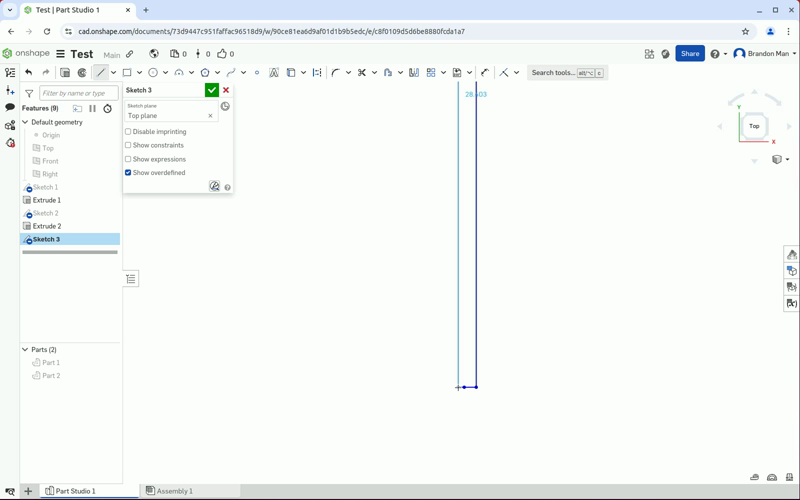
scroll(6)
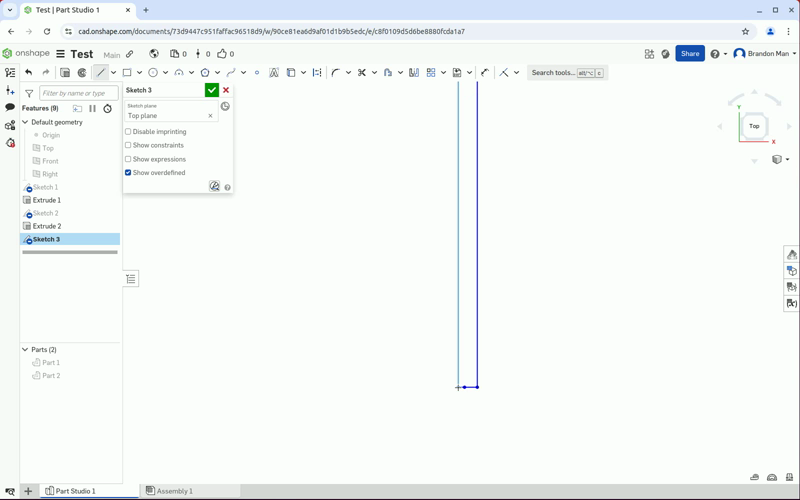
scroll(6)
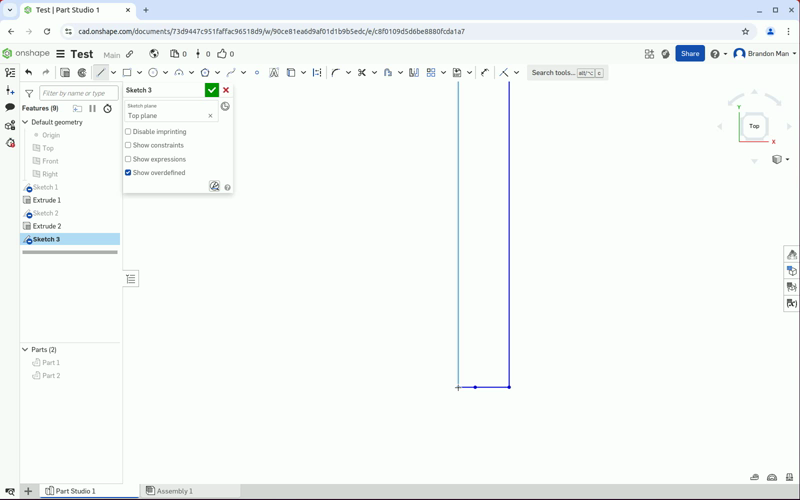
key_up(shift)
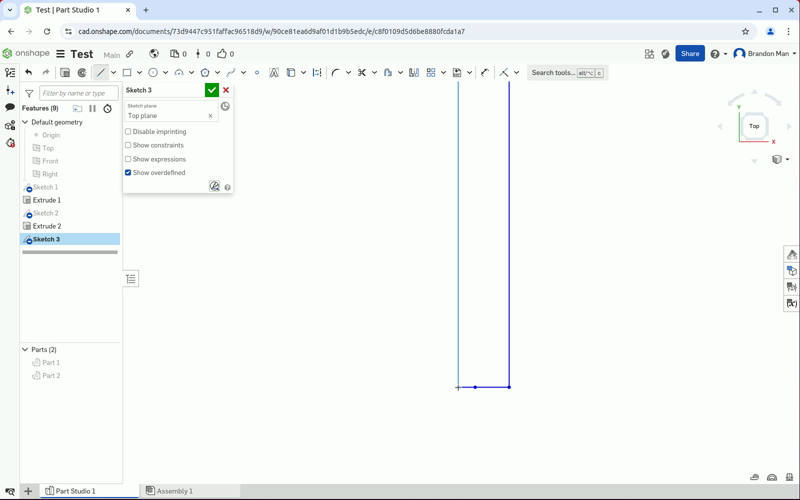
click(458, 387)
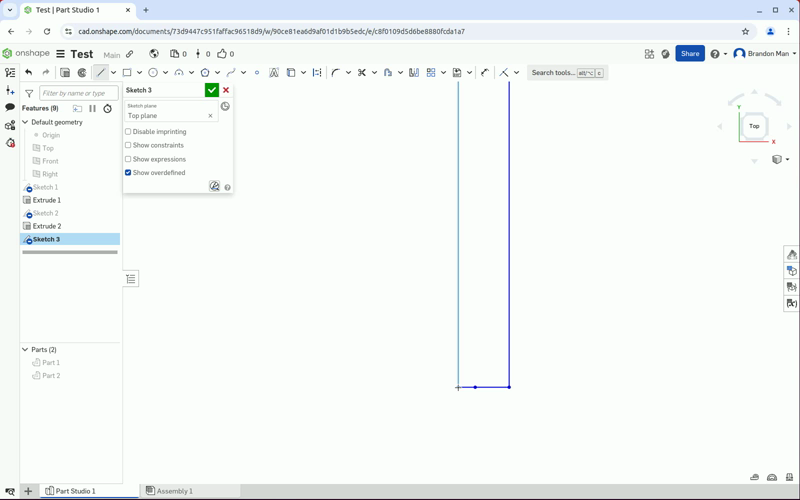
scroll(-6)
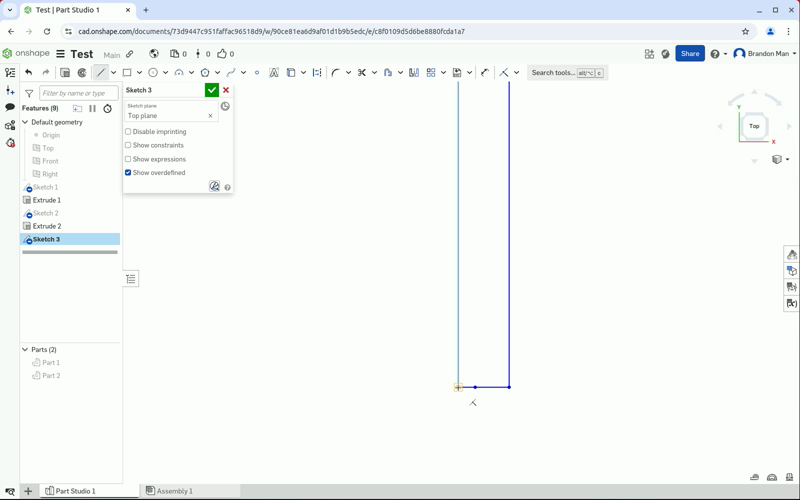
scroll(-6)
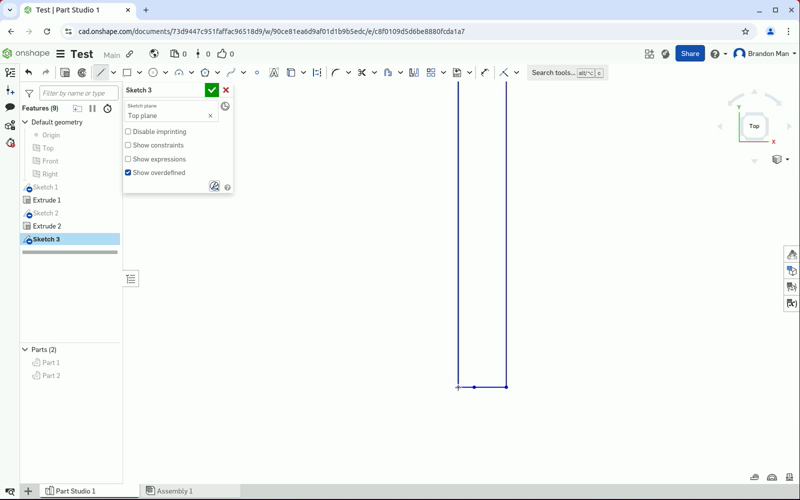
scroll(-6)
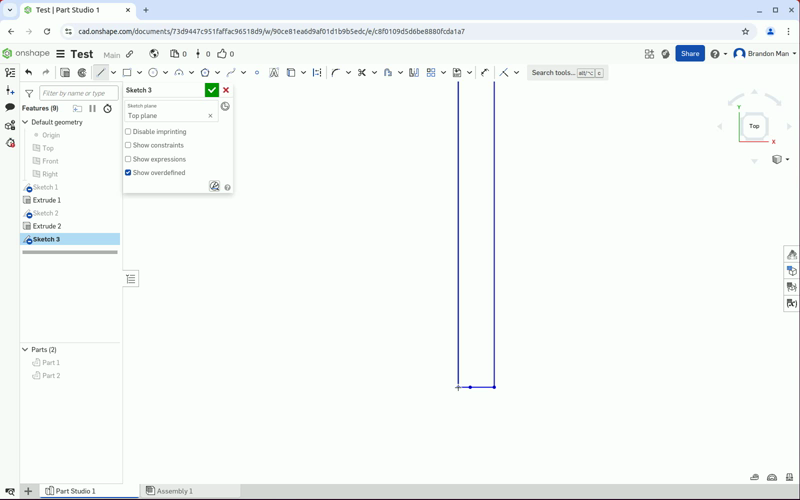
scroll(-6)
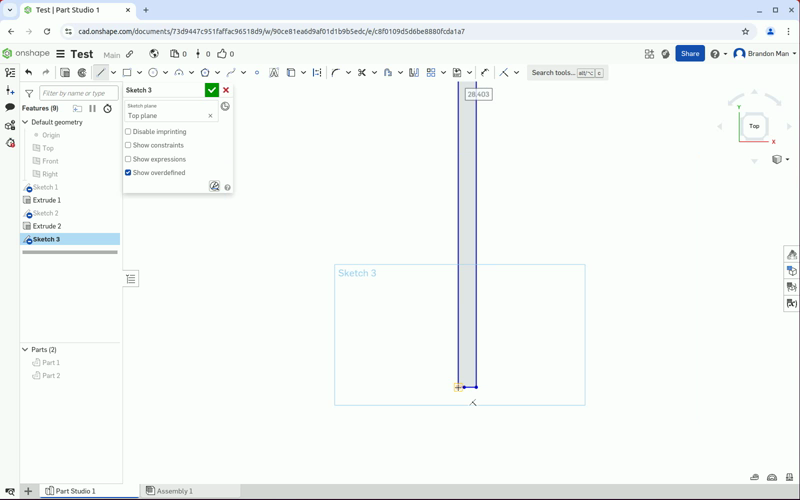
scroll(-6)
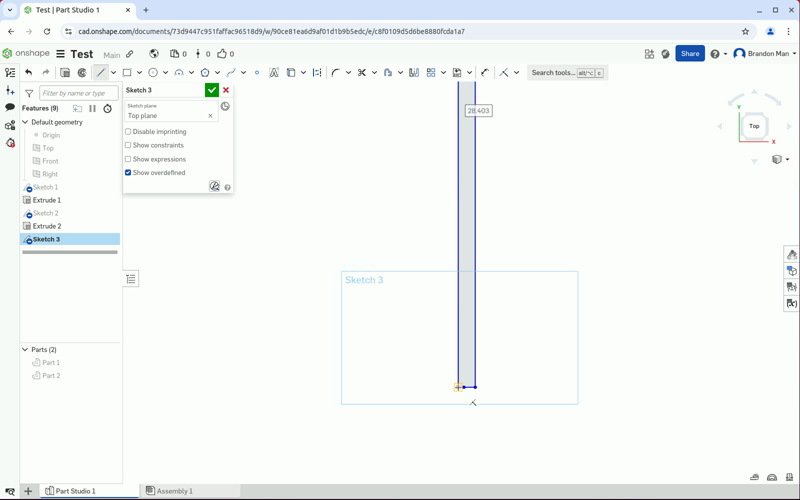
scroll(-6)
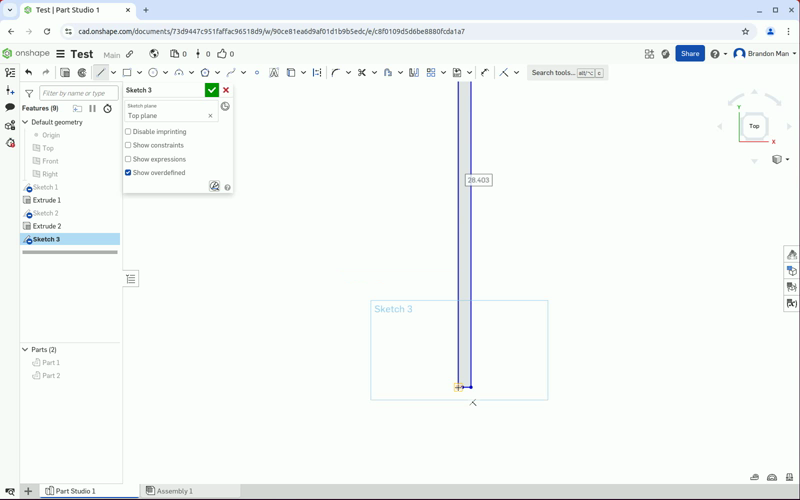
scroll(-6)
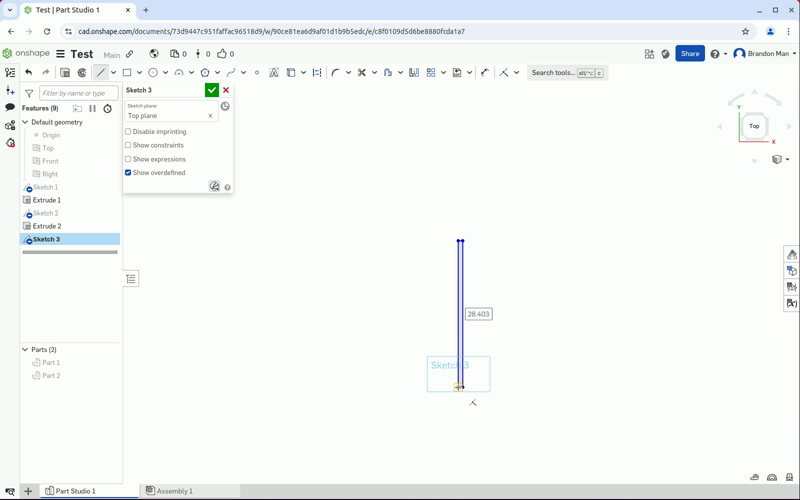
key(esc)
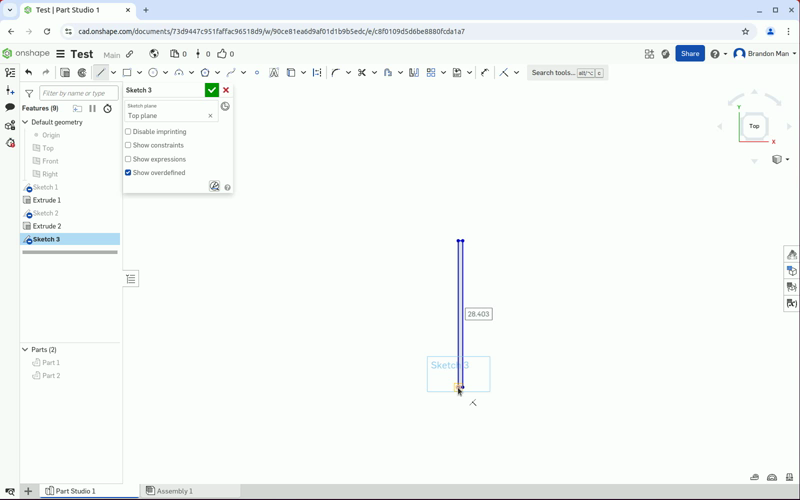
mouse_move(460, 287)
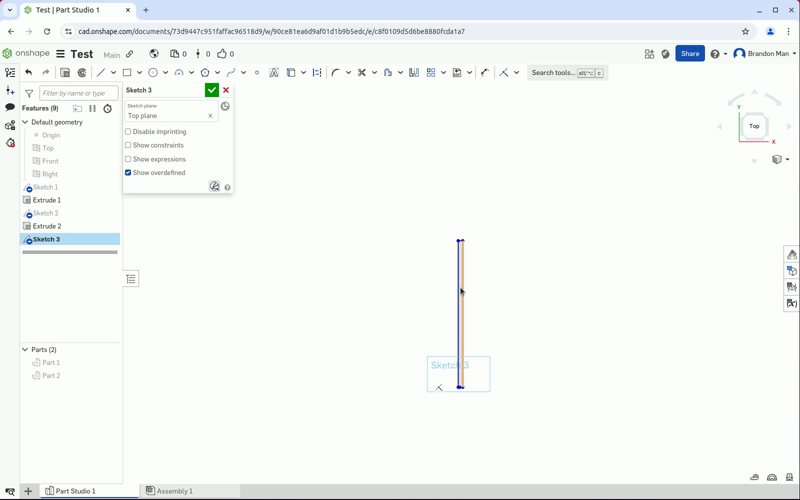
scroll(6)
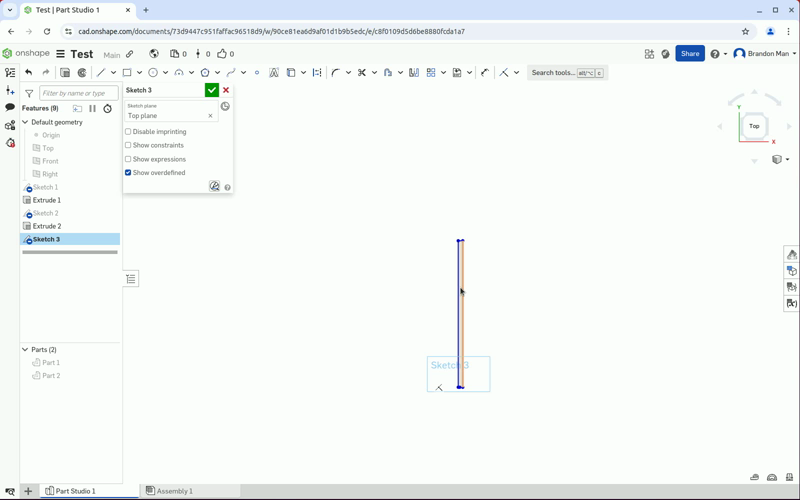
scroll(6)
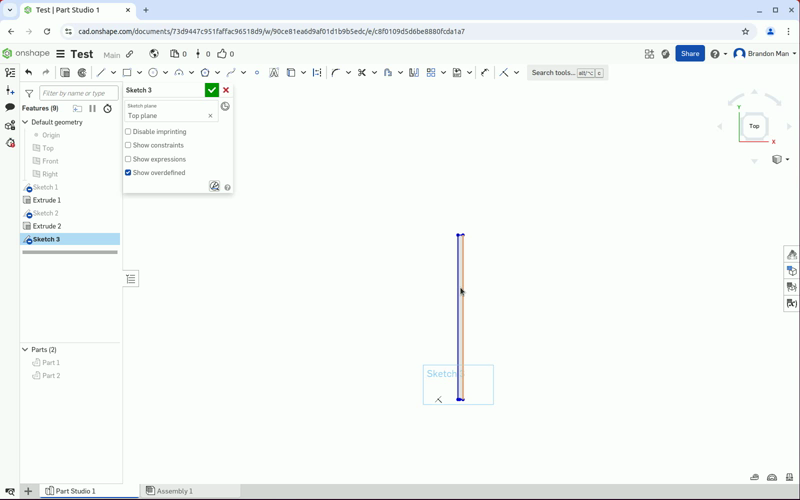
scroll(6)
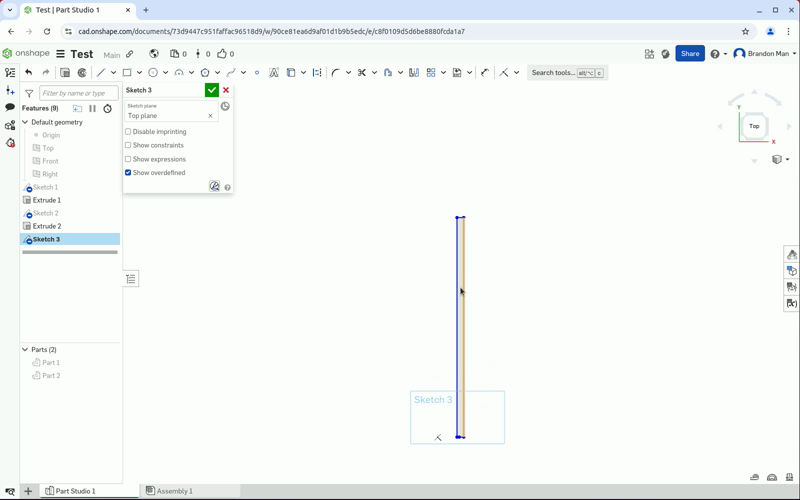
scroll(6)
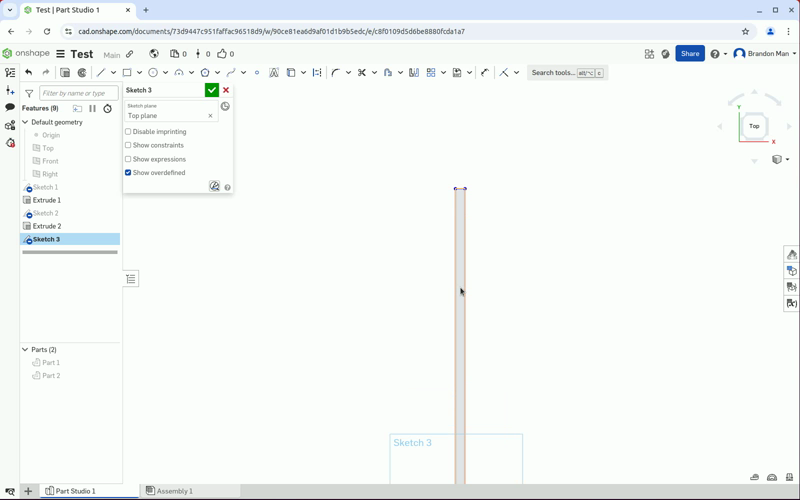
scroll(6)
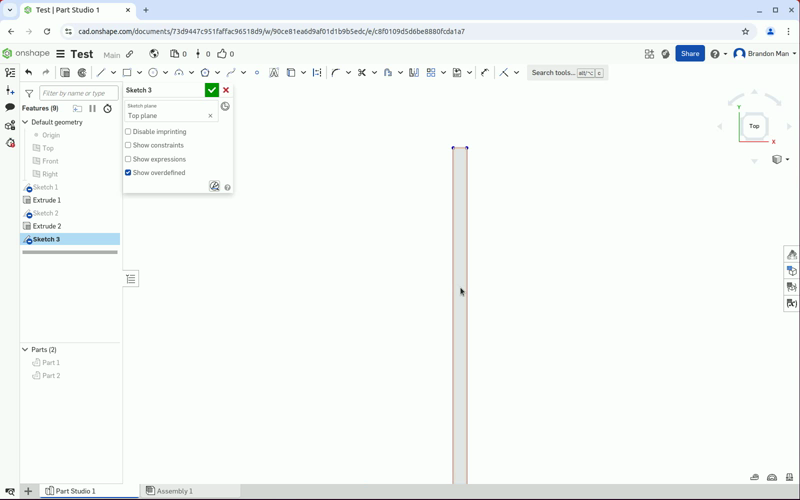
scroll(6)
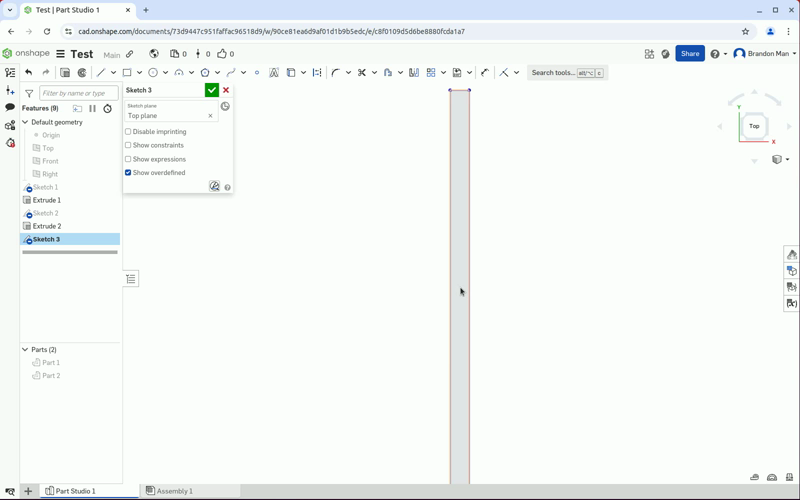
scroll(6)
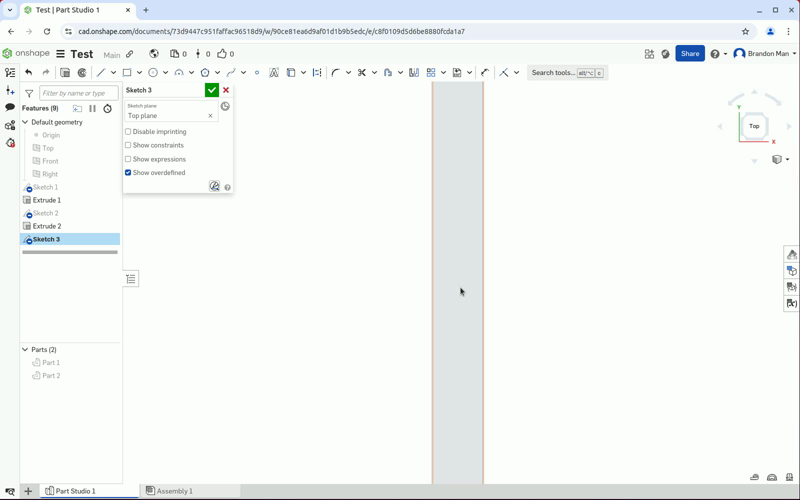
click(460, 287)
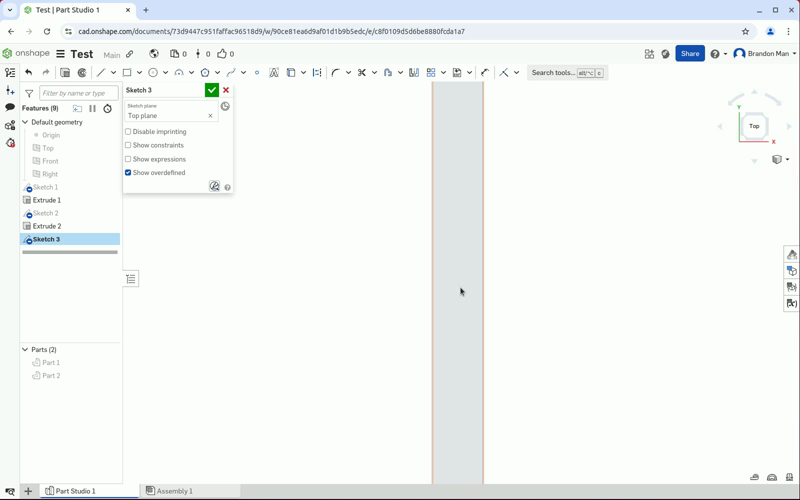
scroll(-6)
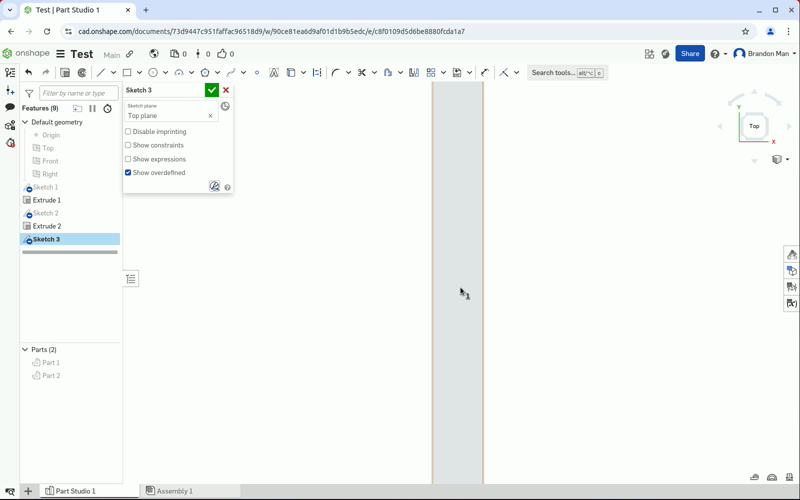
scroll(-6)
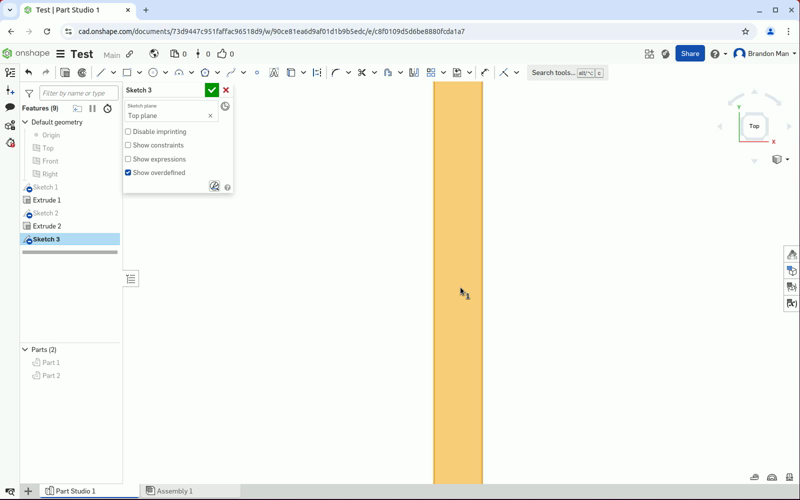
scroll(-6)
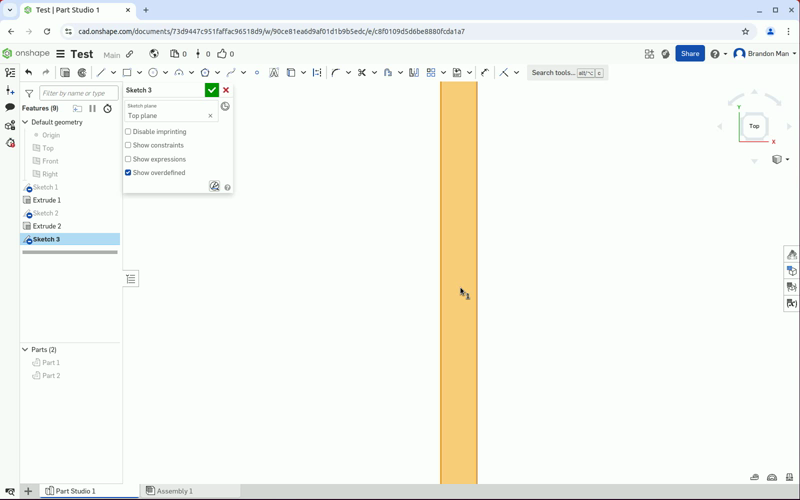
scroll(-6)
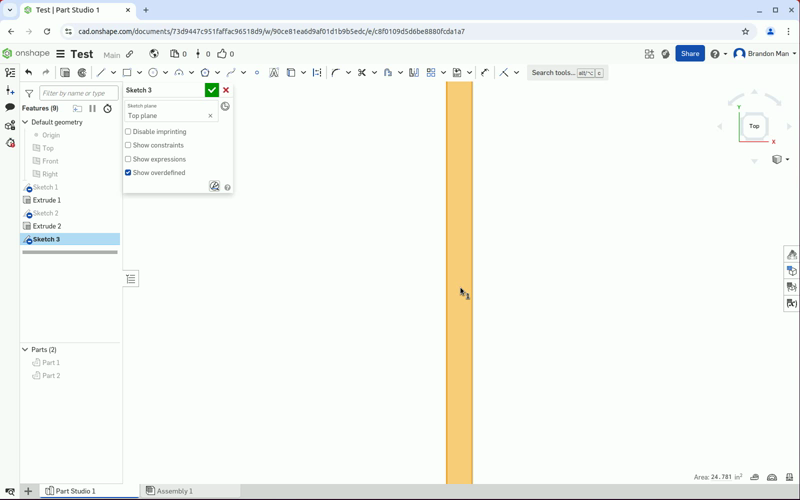
scroll(-6)
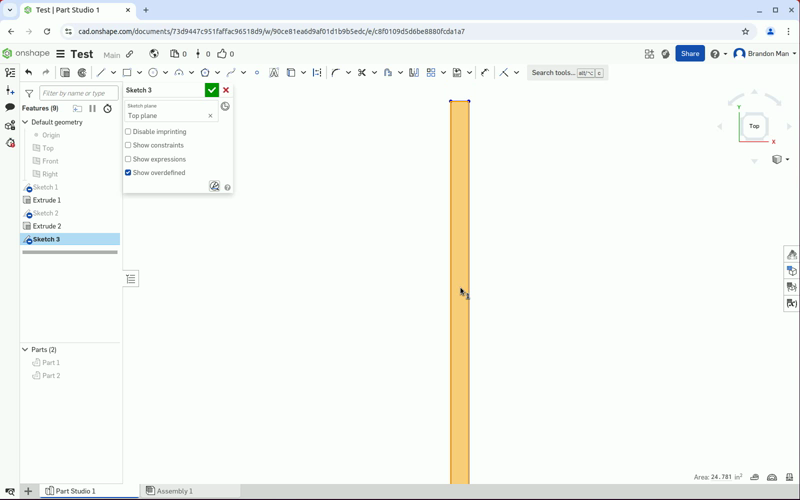
scroll(-6)
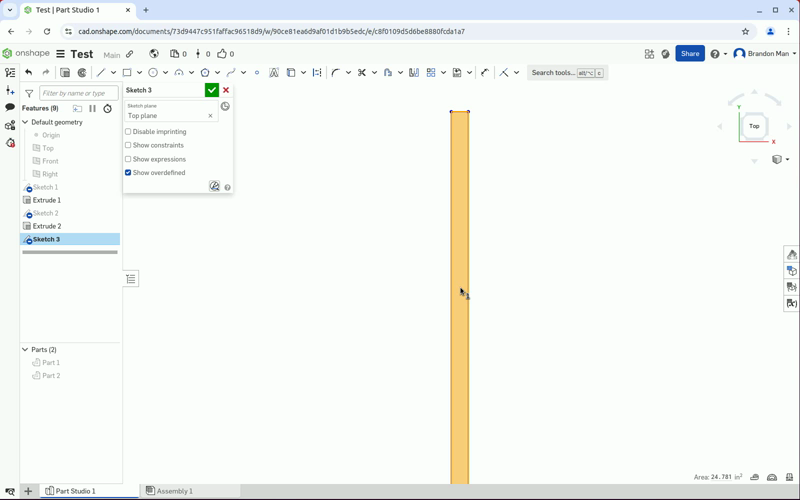
scroll(-6)
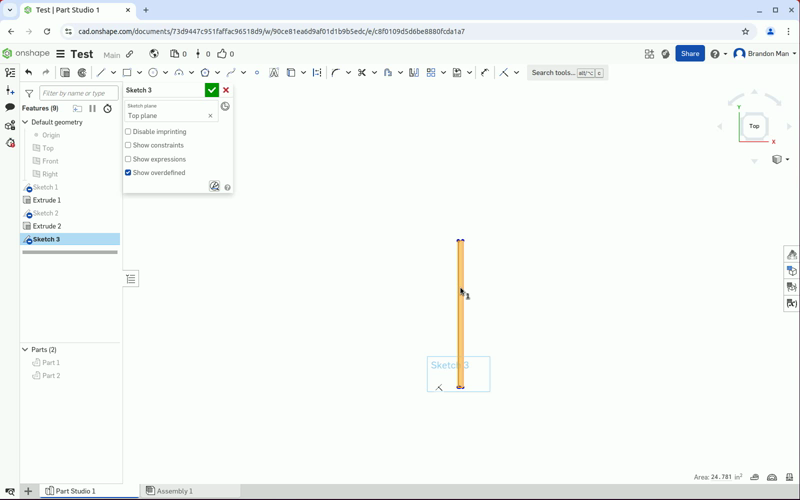
mouse_move(73, 352)
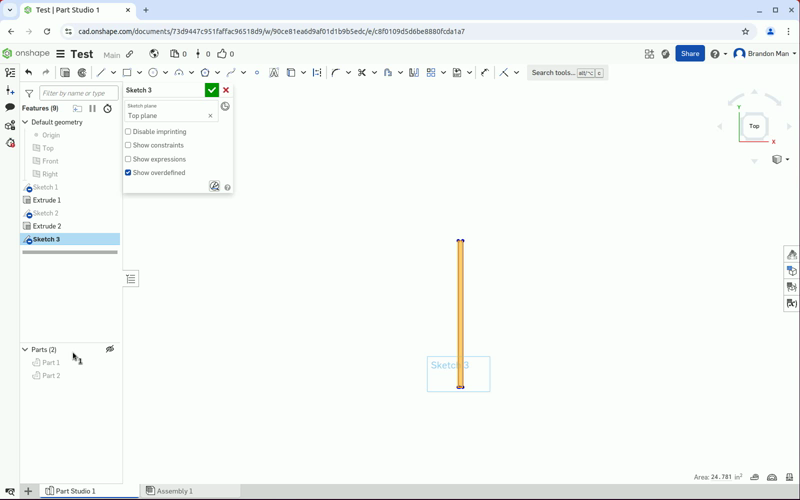
key(shift+y)
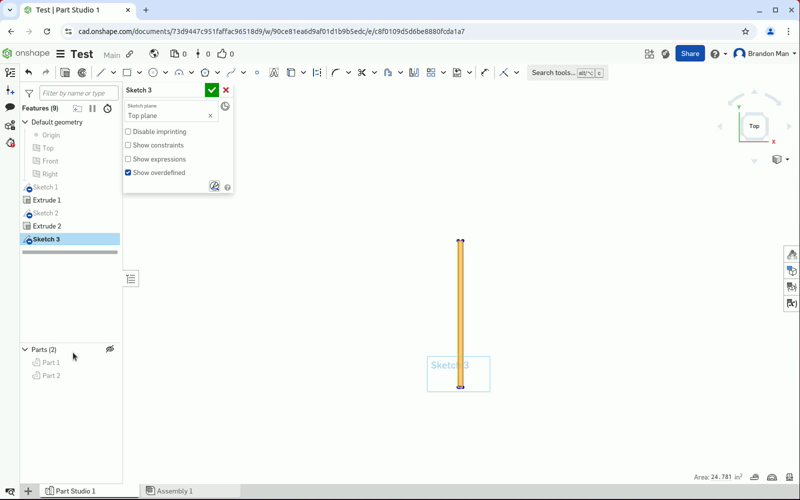
key(shift+e)
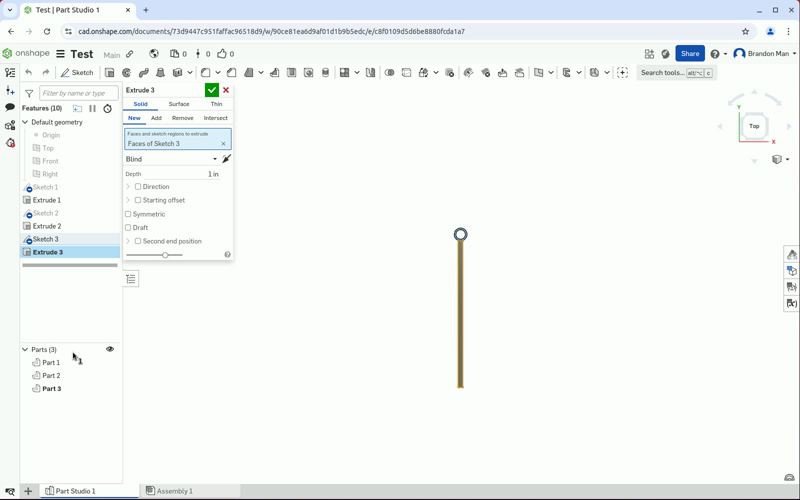
mouse_move(143, 106)
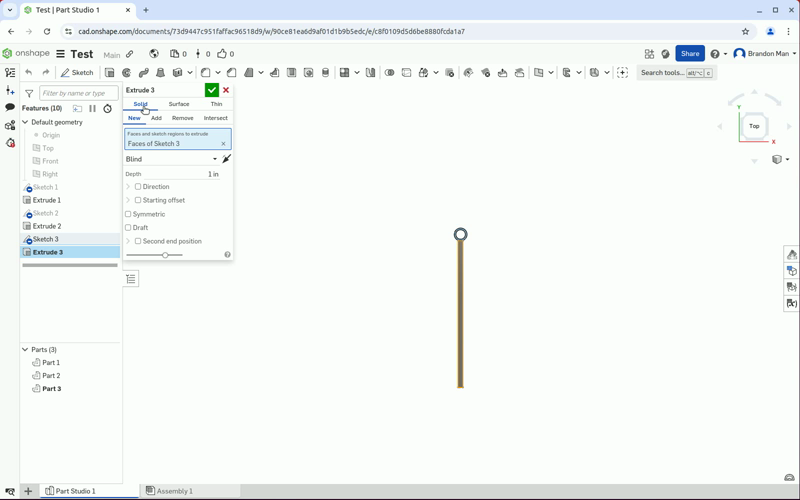
click(143, 106)
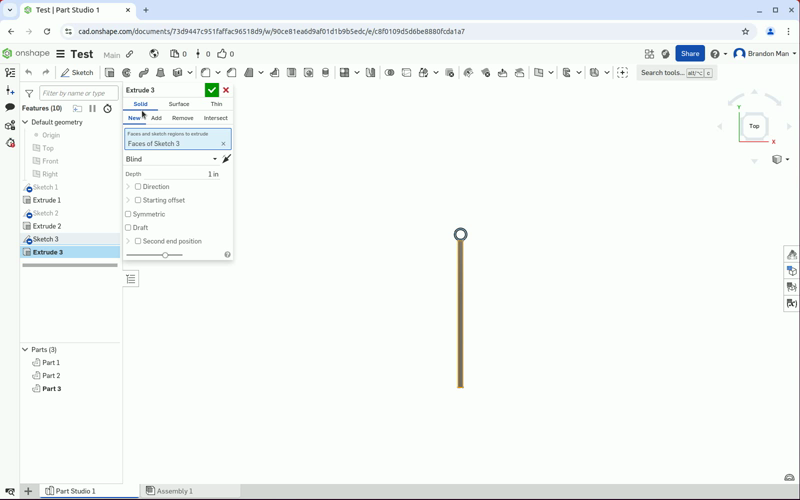
mouse_move(137, 120)
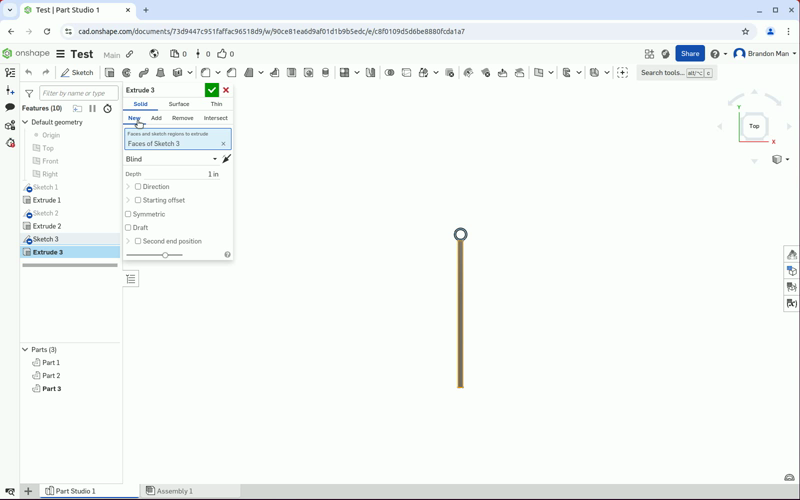
click(137, 120)
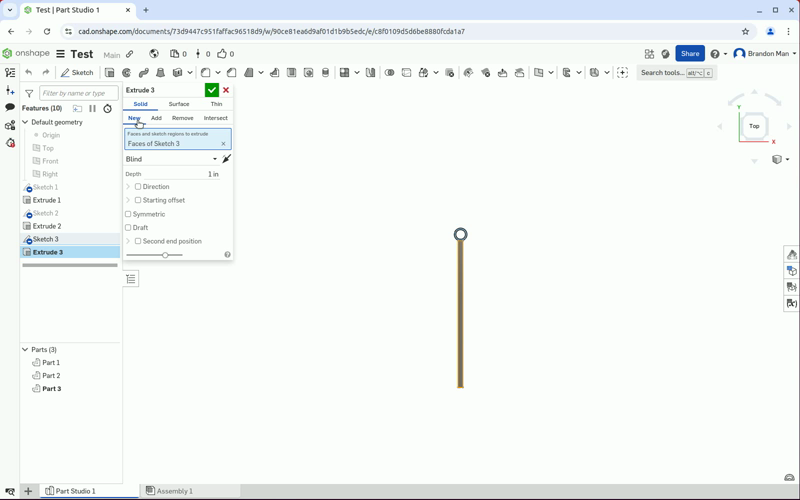
key(tab, 4)
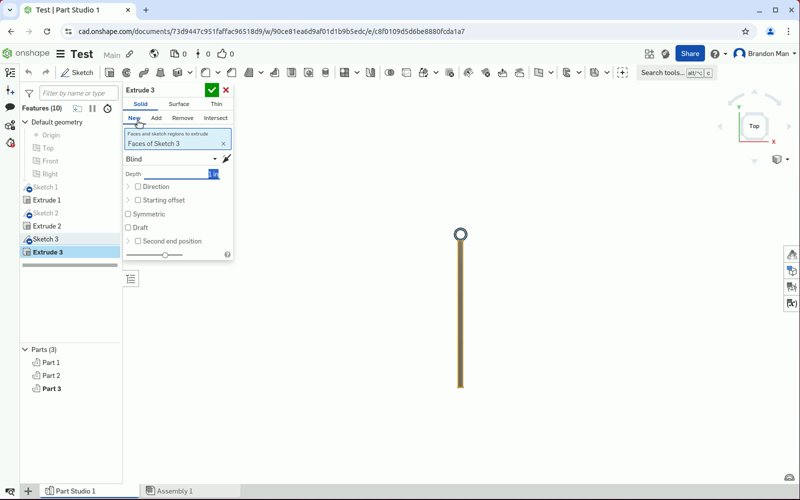
text(1.204)
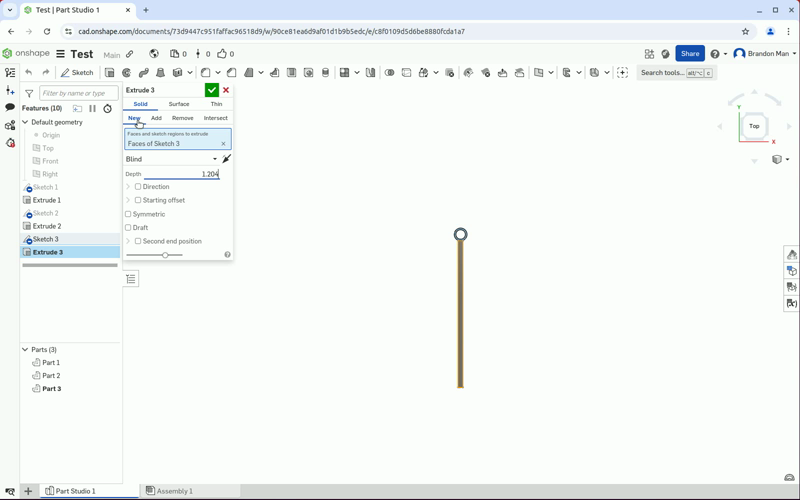
key(enter)
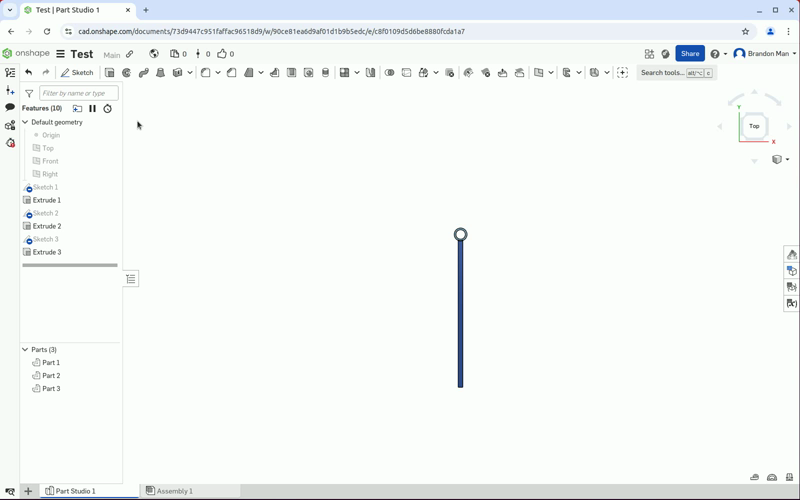
key(shift+h)
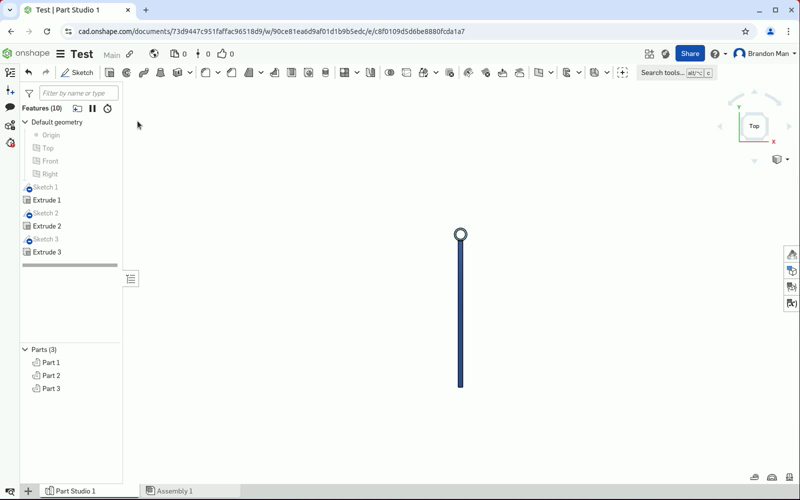
key(shift+h)
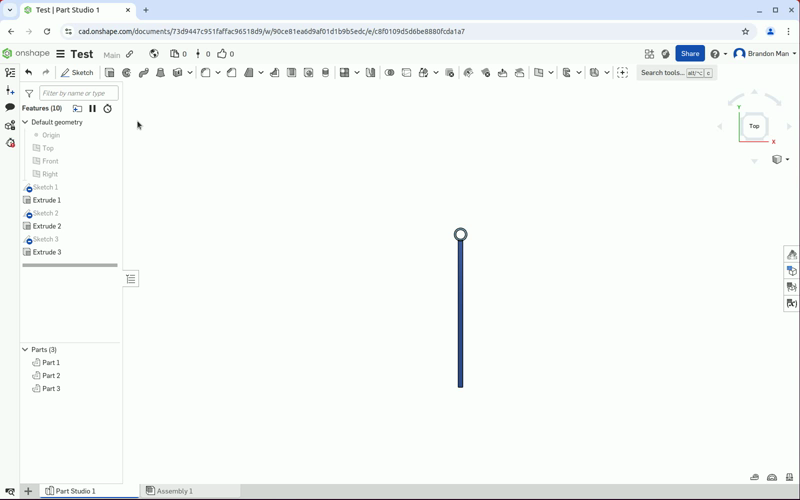
mouse_move(73, 189)
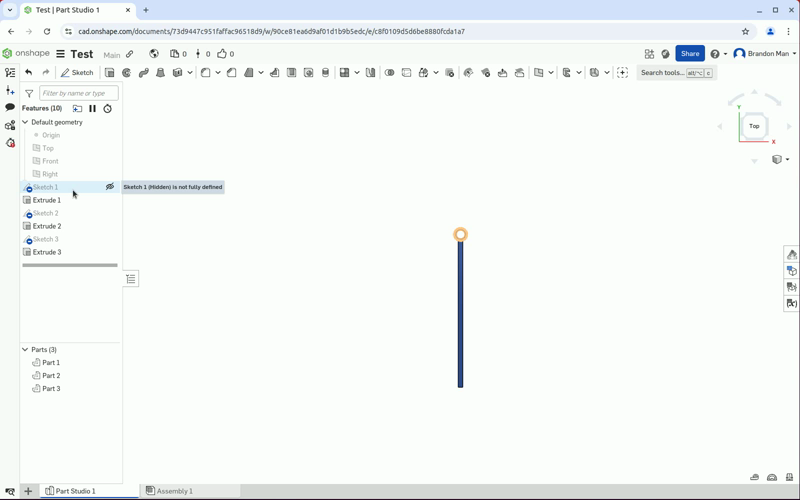
click(73, 189)
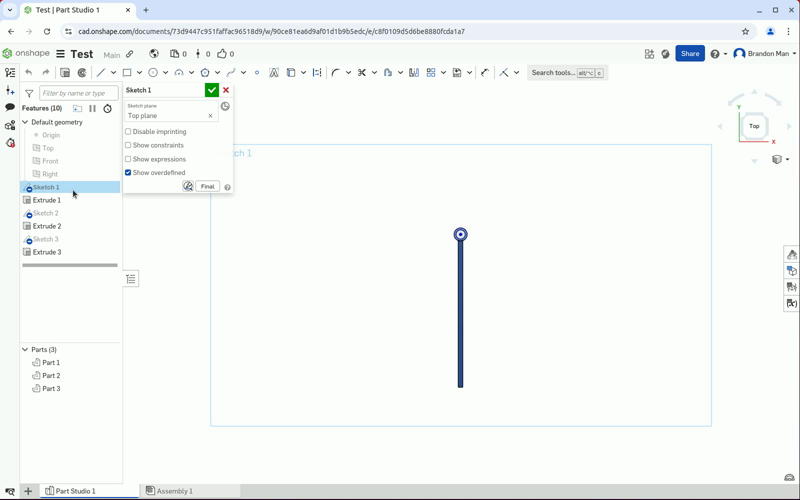
mouse_move(229, 92)
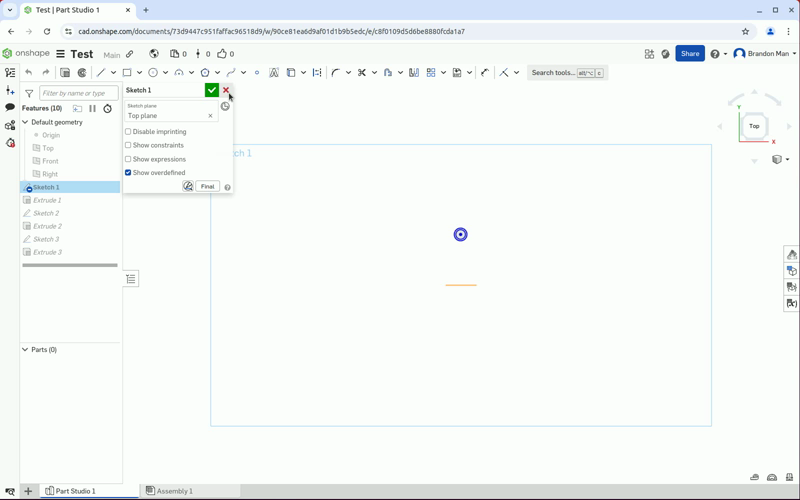
click(229, 92)
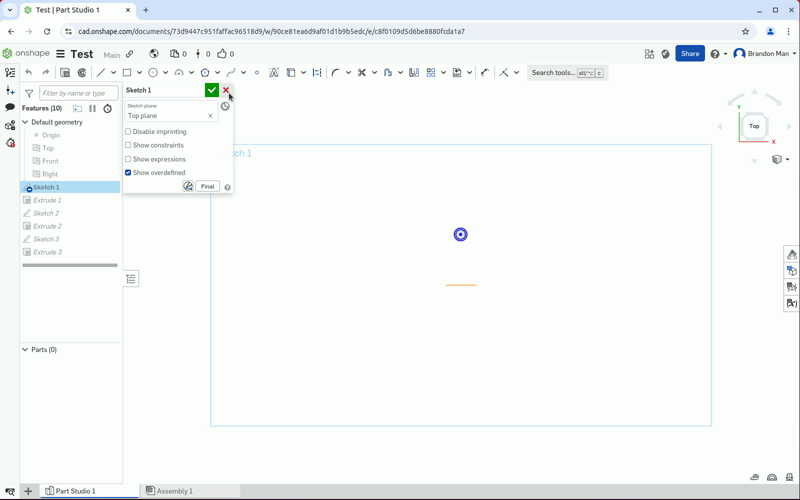
key(shift+s)
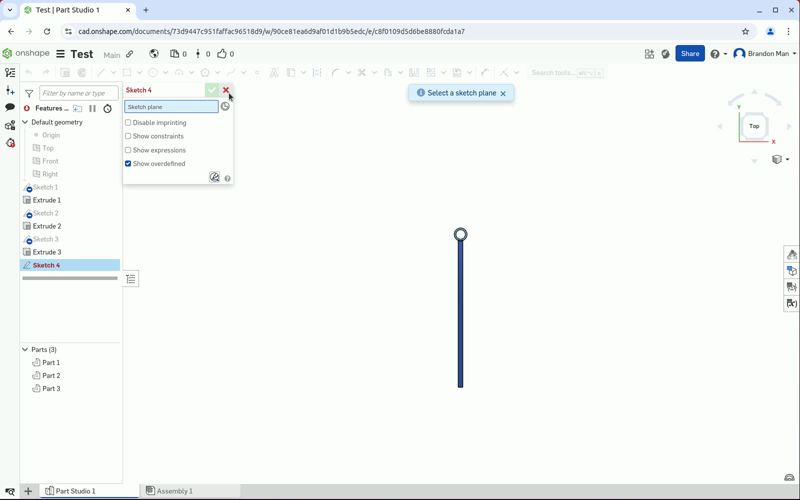
mouse_move(73, 150)
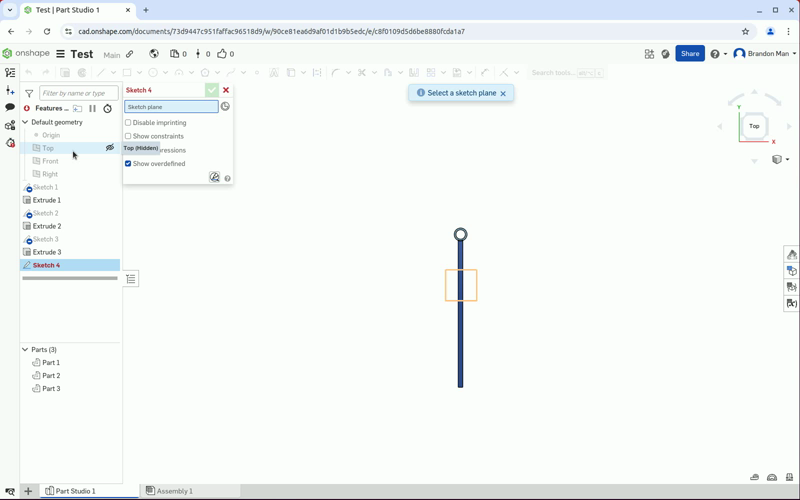
click(73, 150)
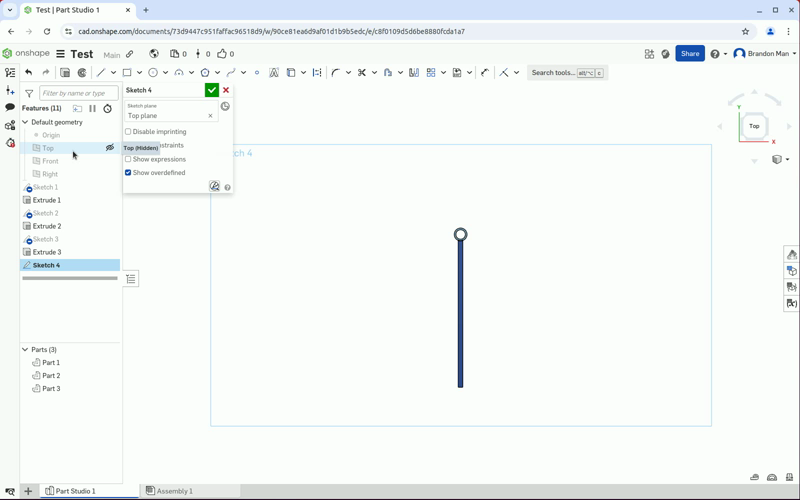
mouse_move(73, 352)
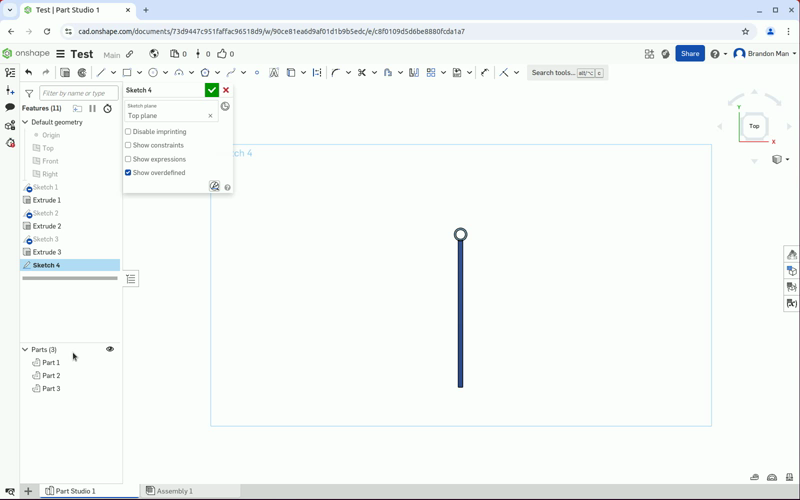
key(y)
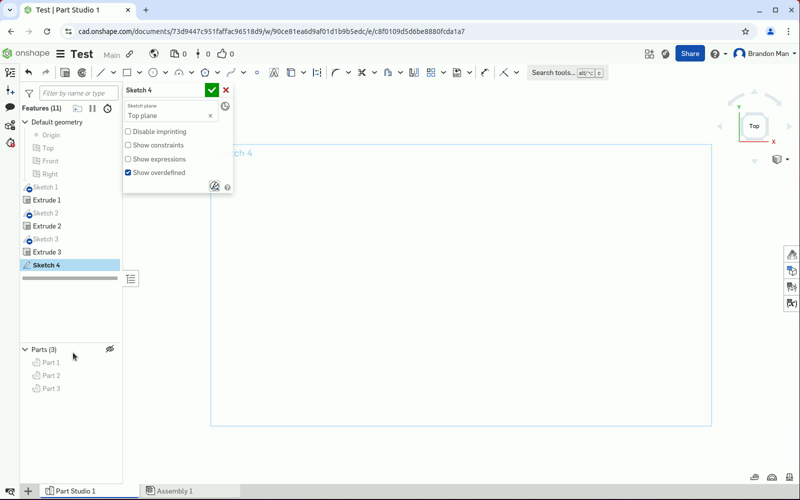
key(a)
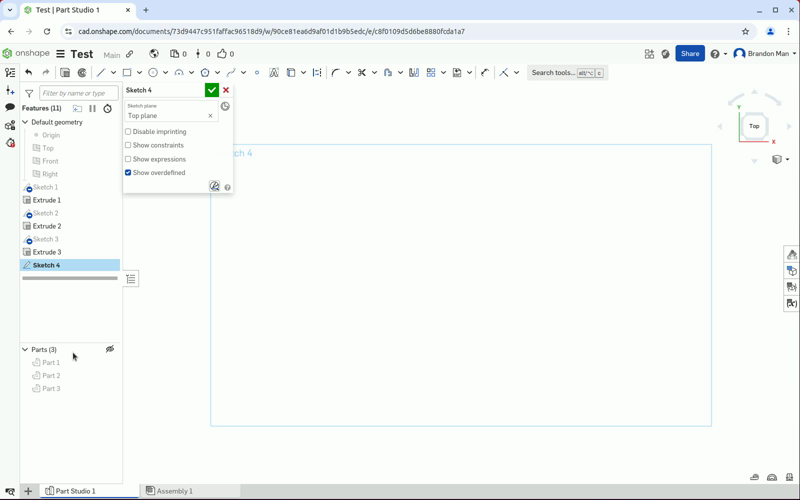
key_down(shift)
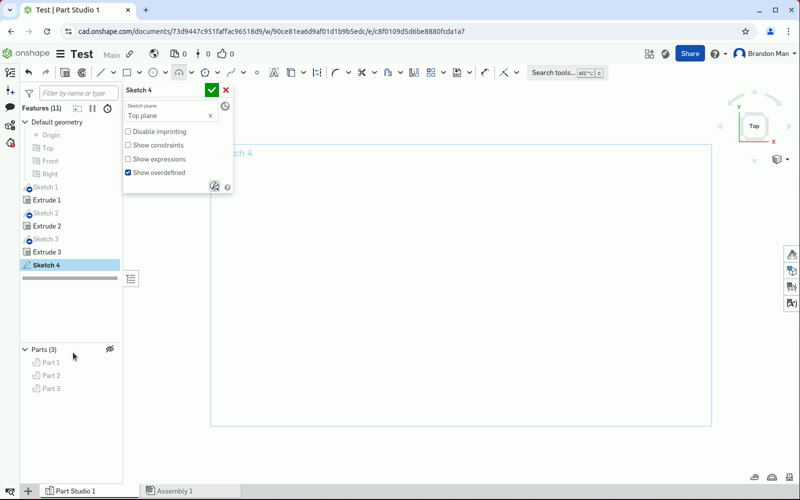
mouse_move(458, 388)
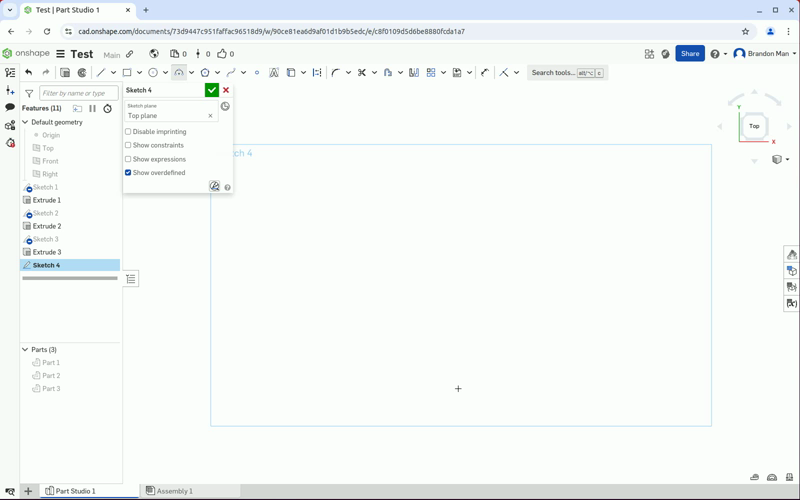
click(458, 388)
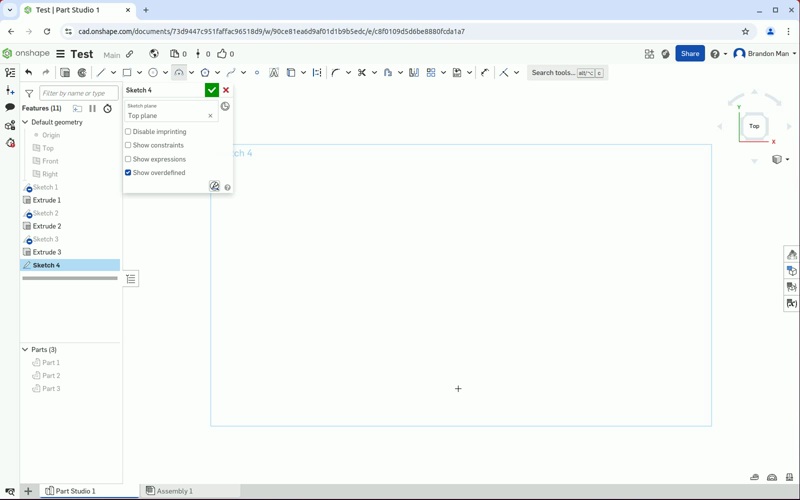
key_up(shift)
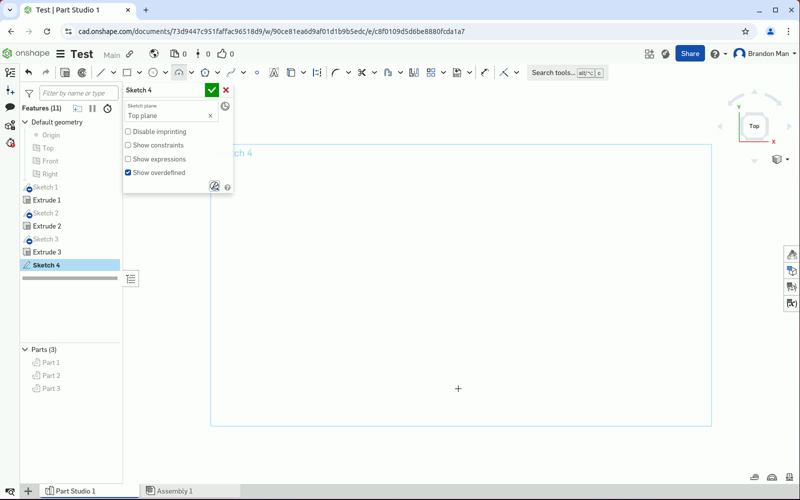
key_down(shift)
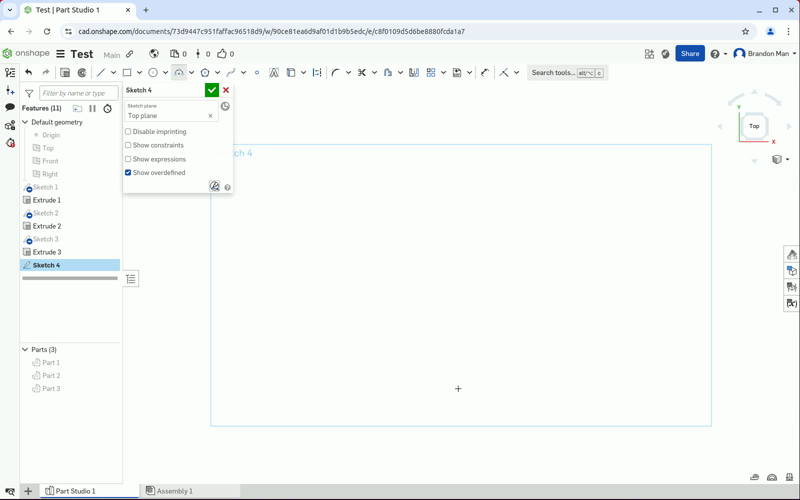
mouse_move(461, 387)
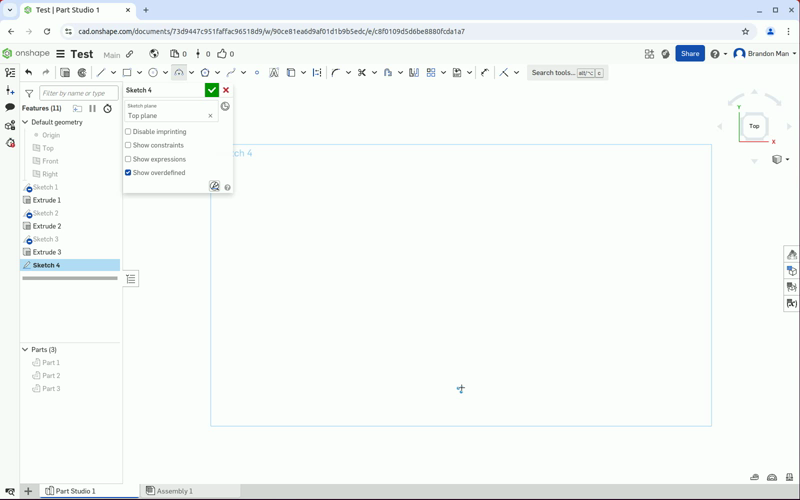
scroll(6)
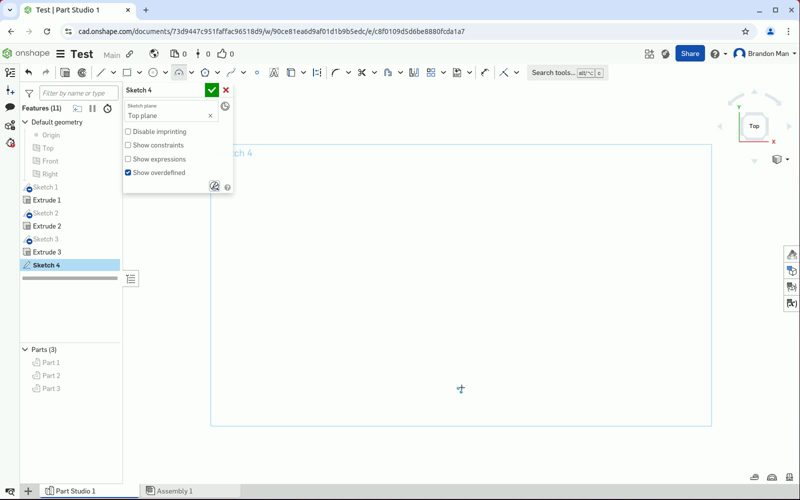
scroll(6)
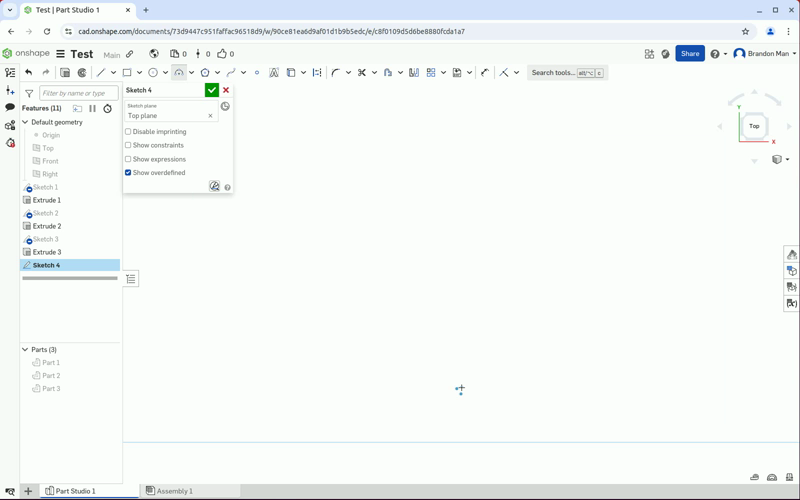
scroll(6)
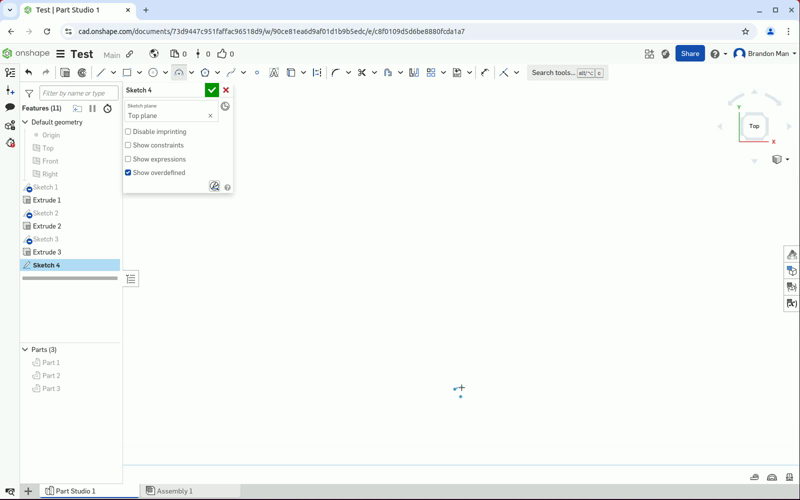
scroll(6)
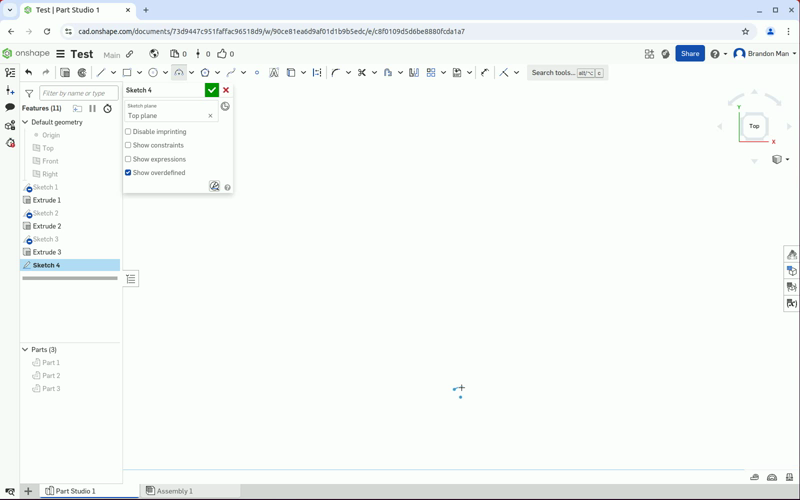
scroll(6)
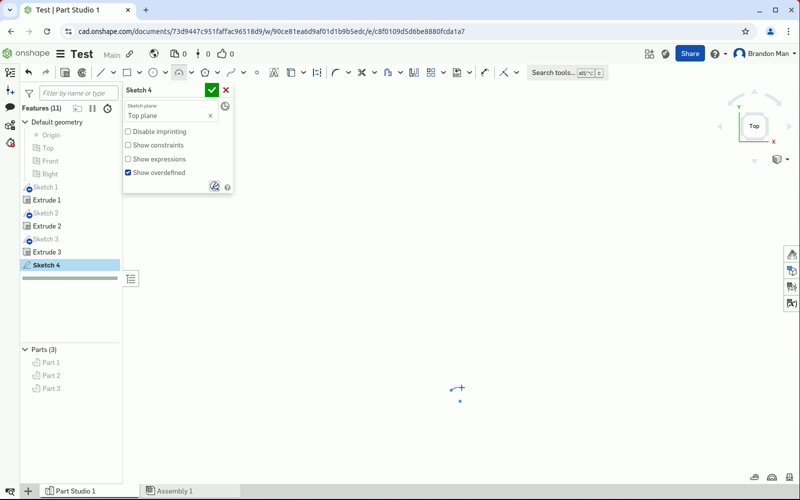
scroll(6)
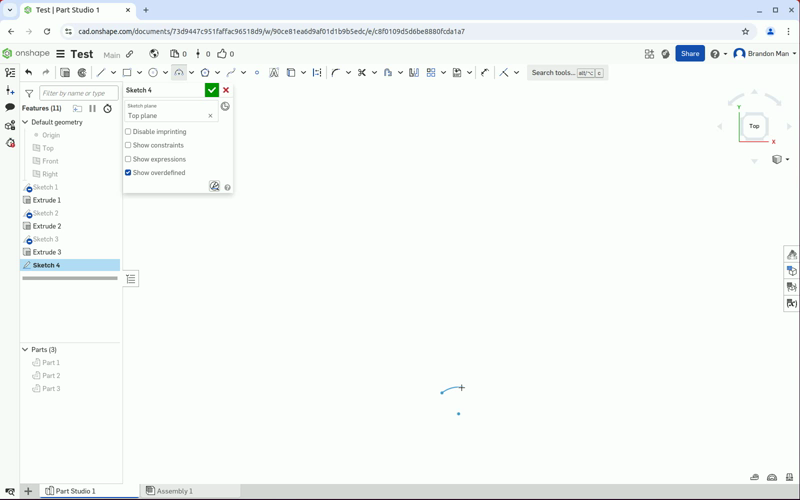
scroll(6)
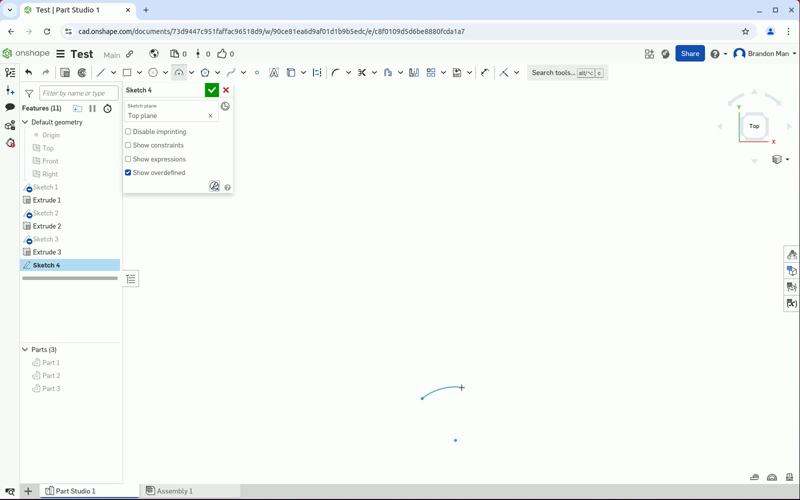
click(461, 387)
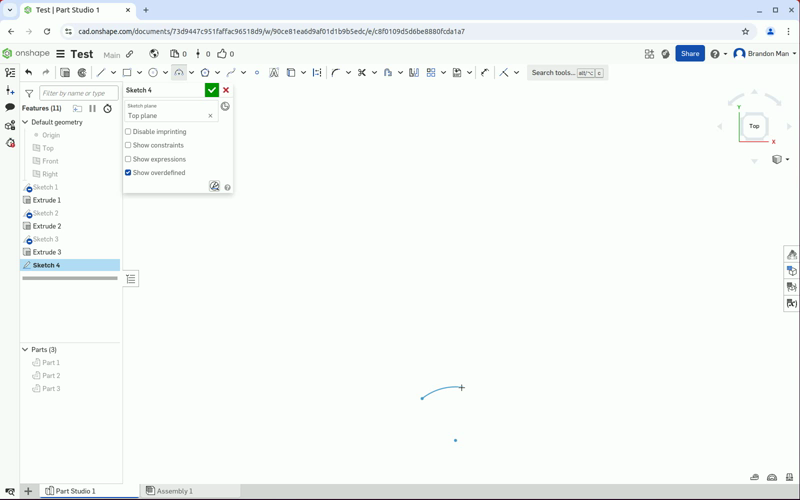
scroll(-6)
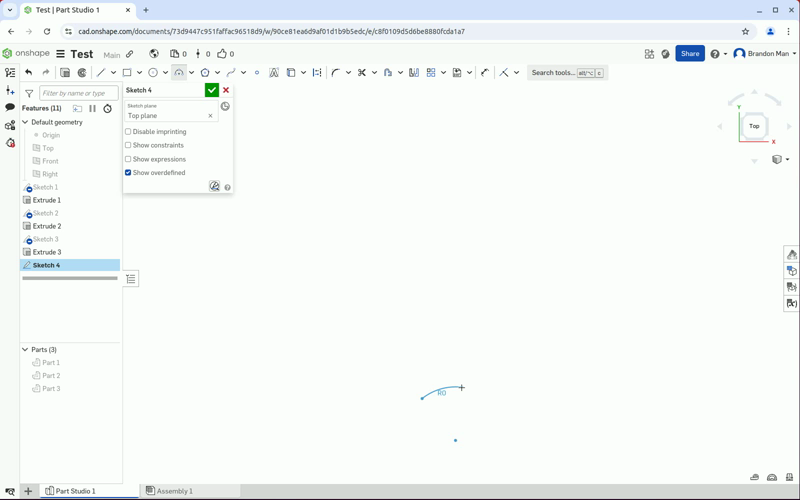
scroll(-6)
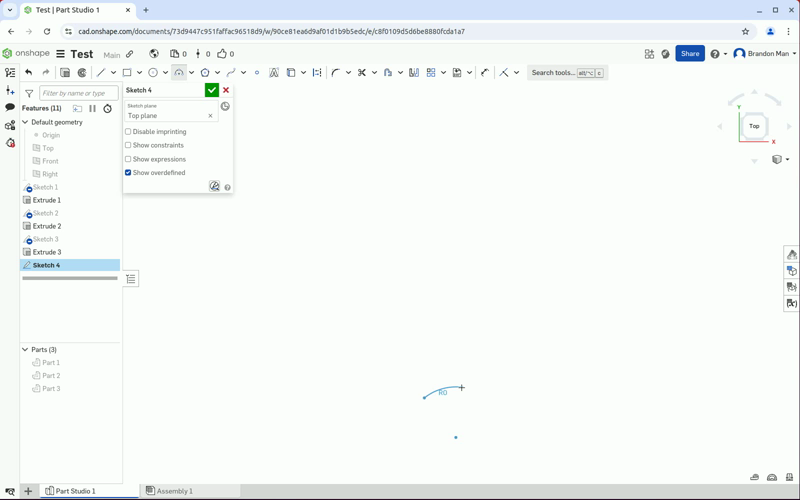
scroll(-6)
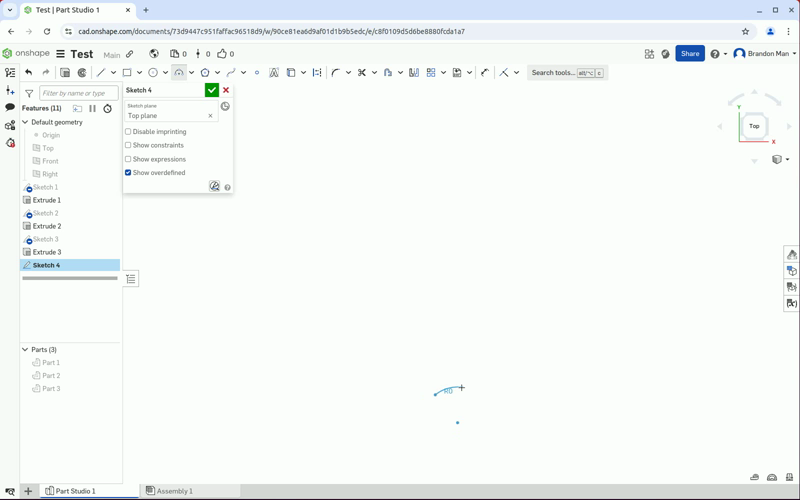
scroll(-6)
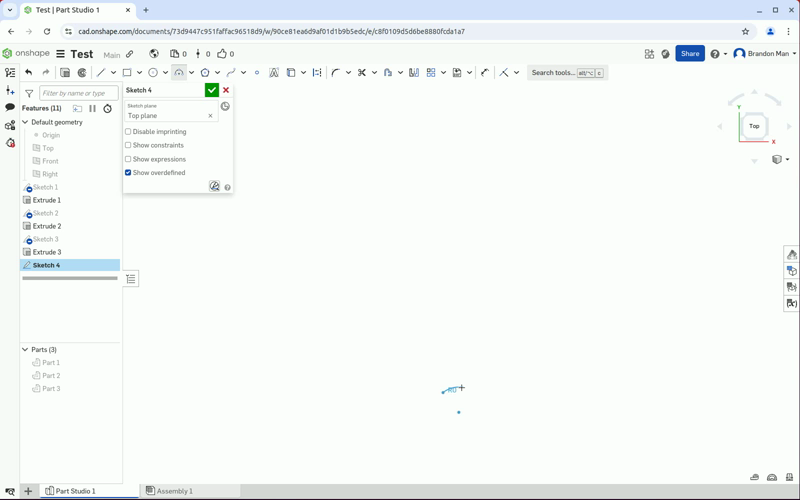
scroll(-6)
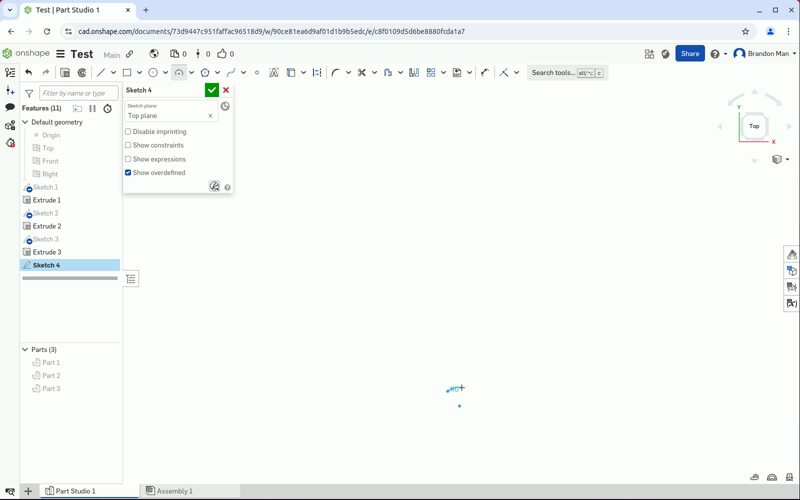
scroll(-6)
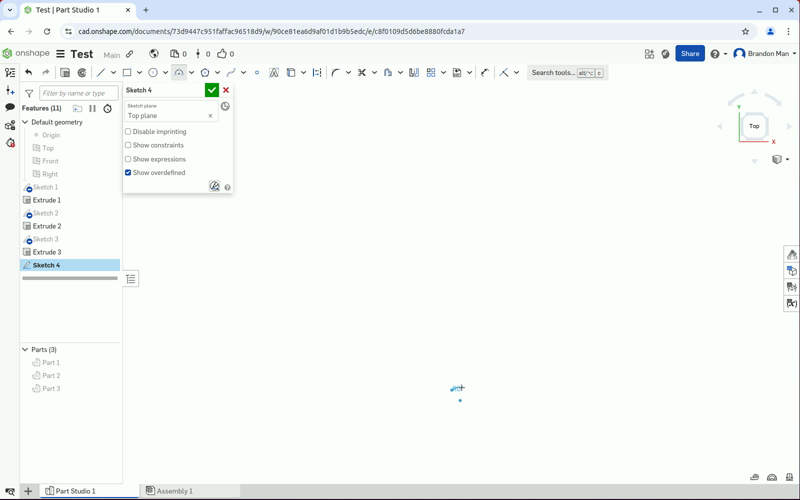
scroll(-6)
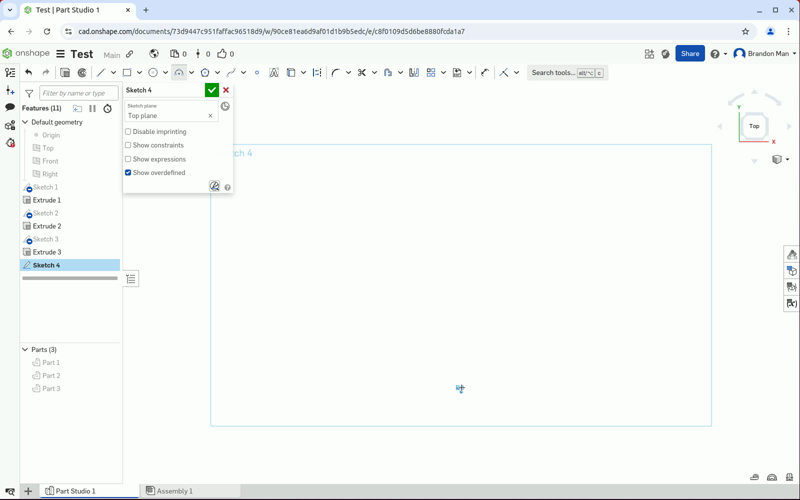
mouse_move(460, 387)
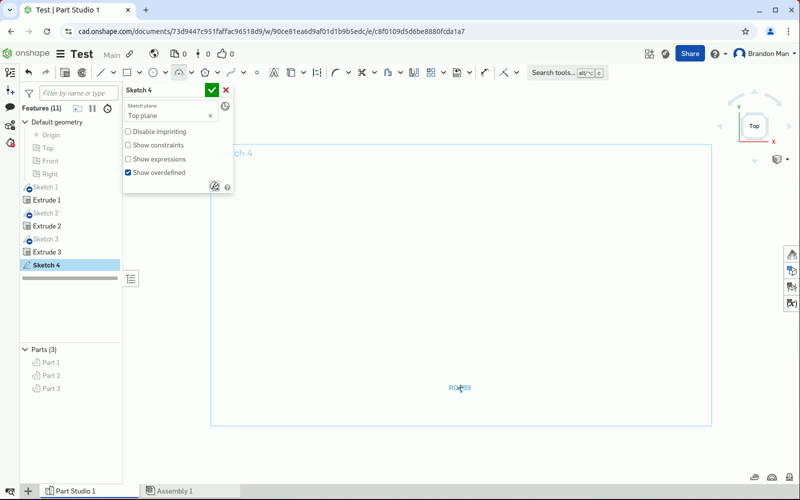
scroll(6)
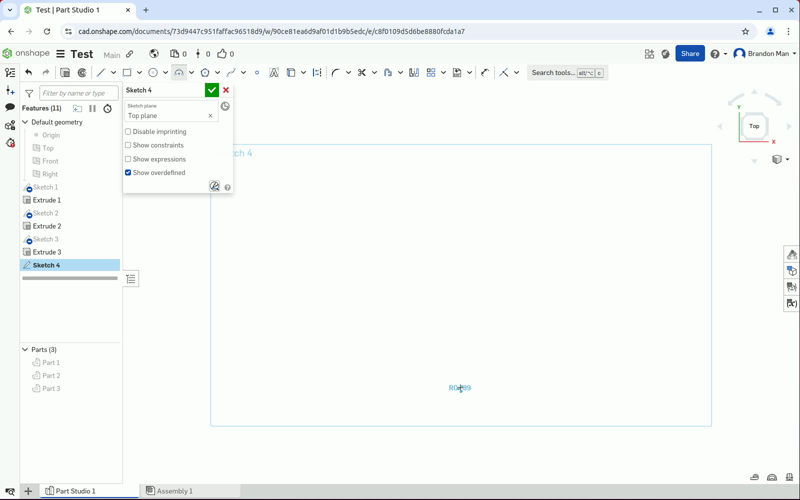
scroll(6)
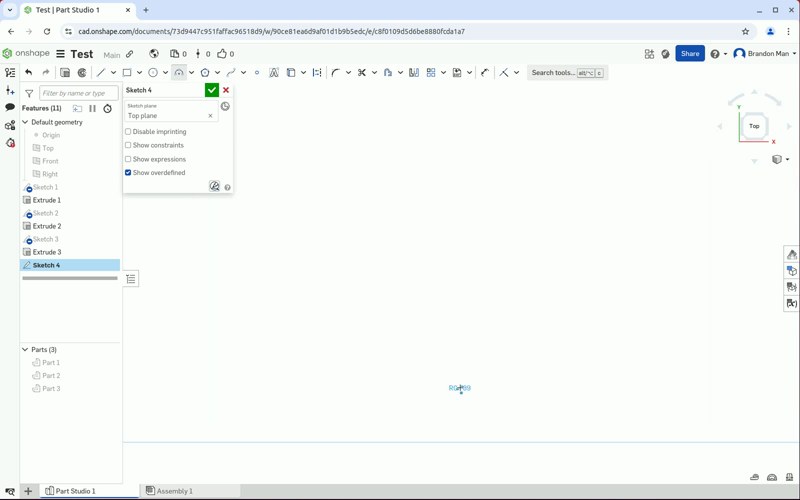
scroll(6)
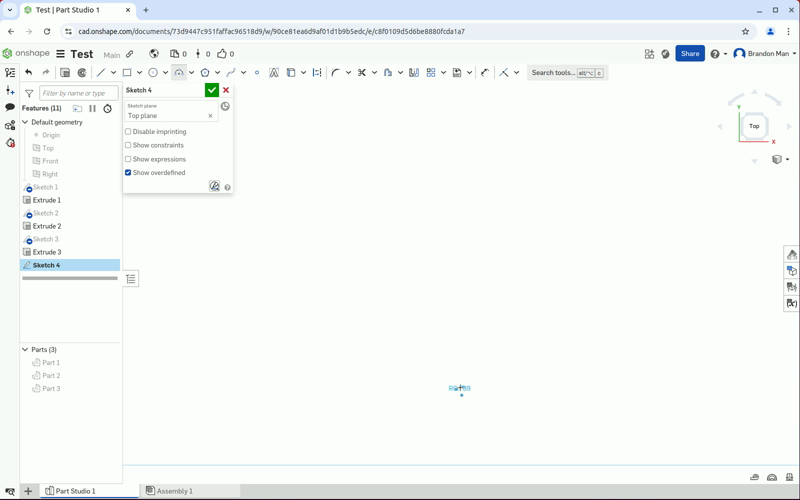
scroll(6)
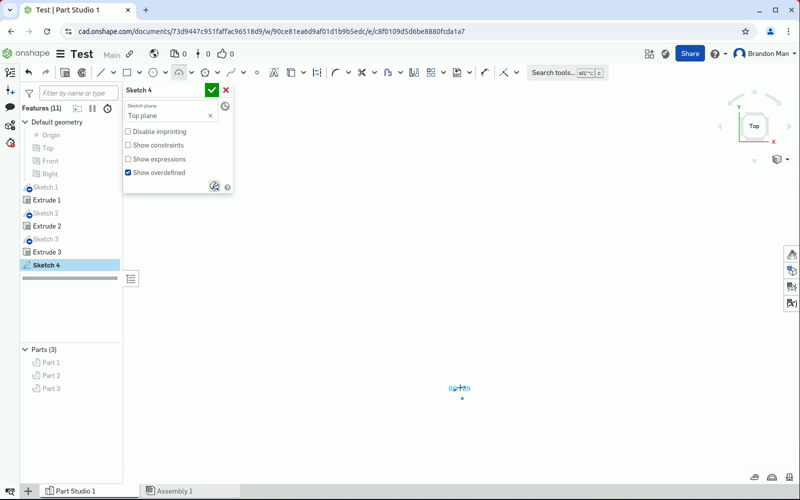
scroll(6)
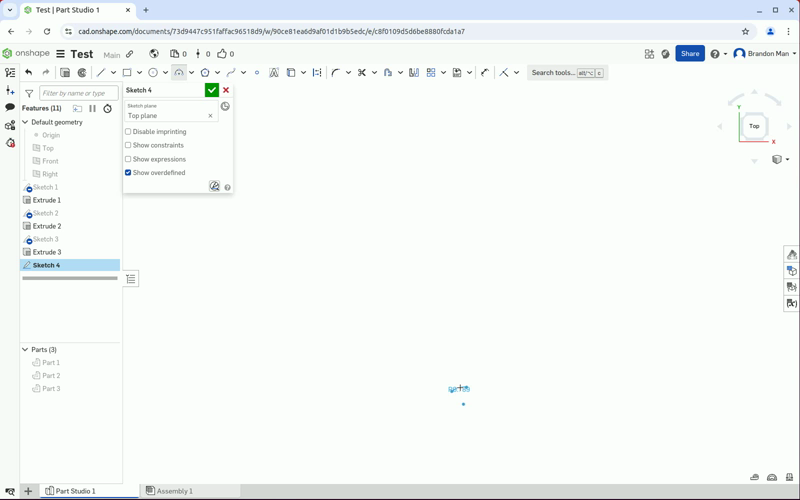
scroll(6)
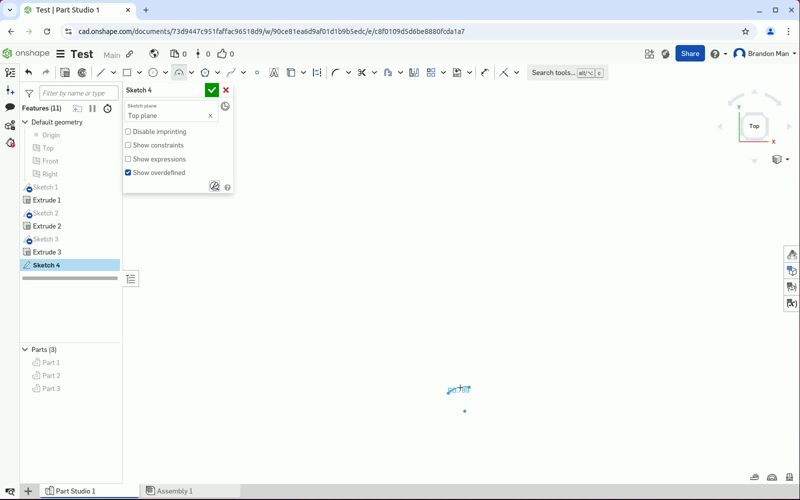
scroll(6)
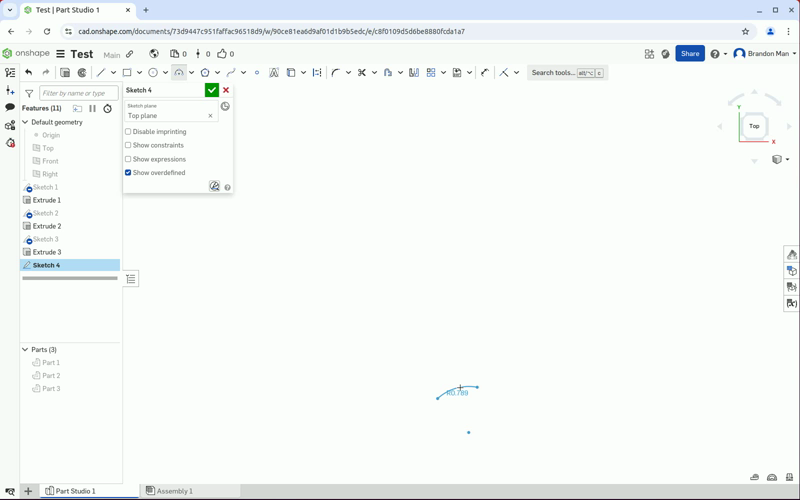
click(460, 387)
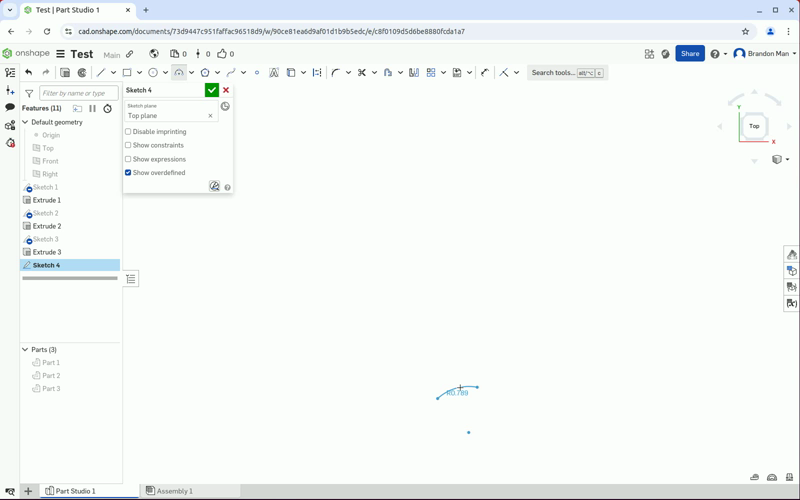
scroll(-6)
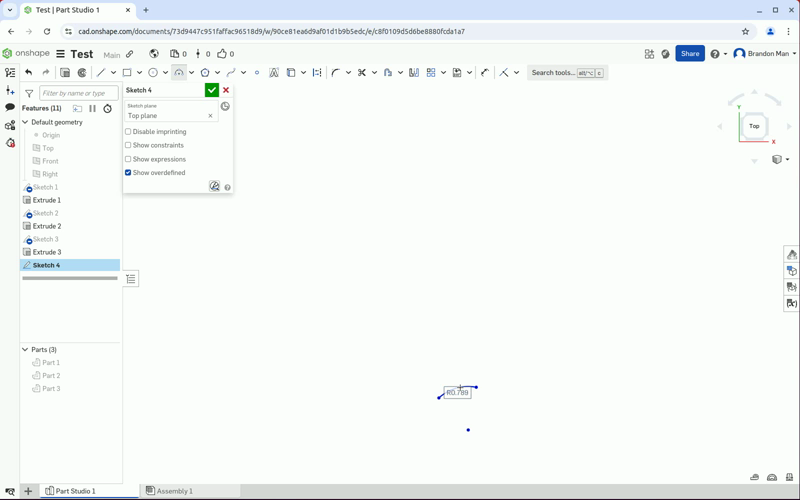
scroll(-6)
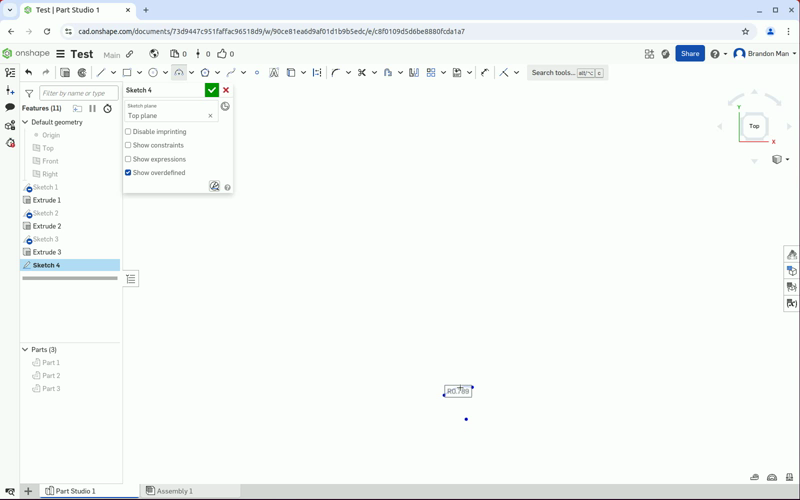
scroll(-6)
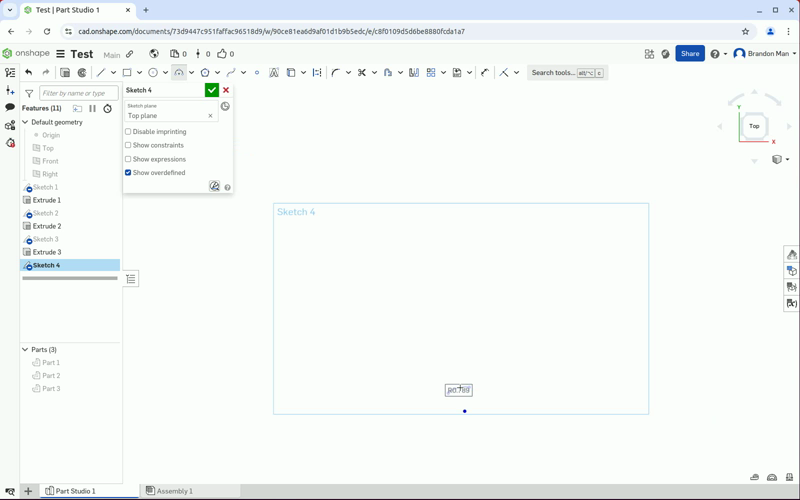
scroll(-6)
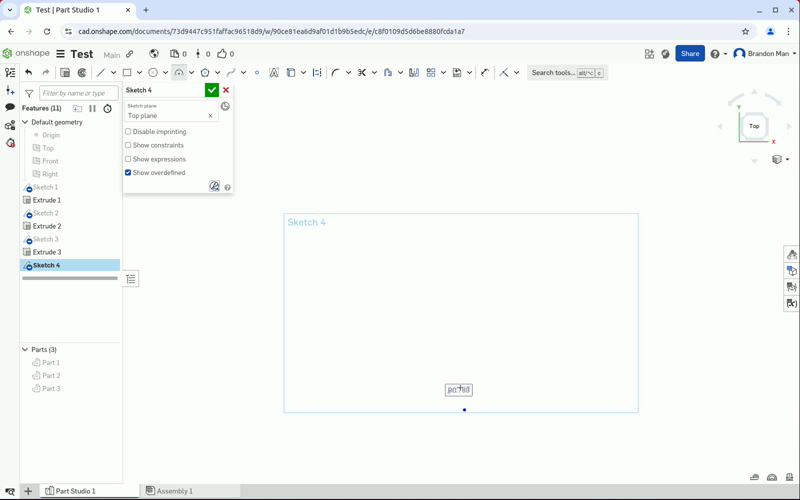
scroll(-6)
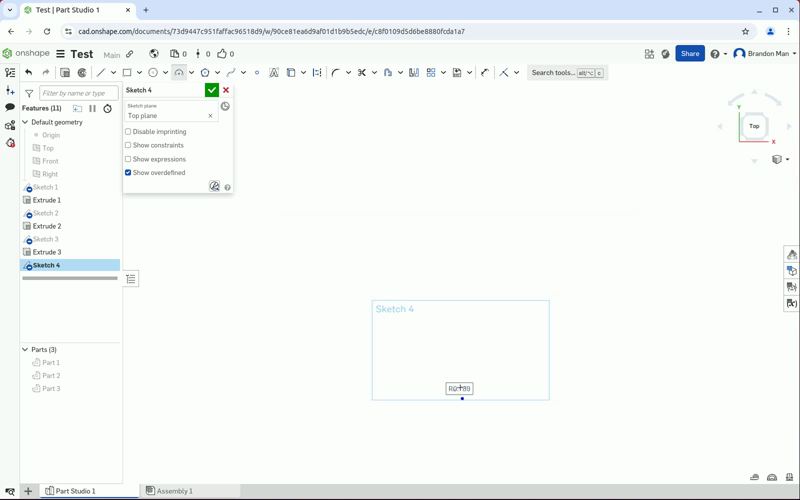
scroll(-6)
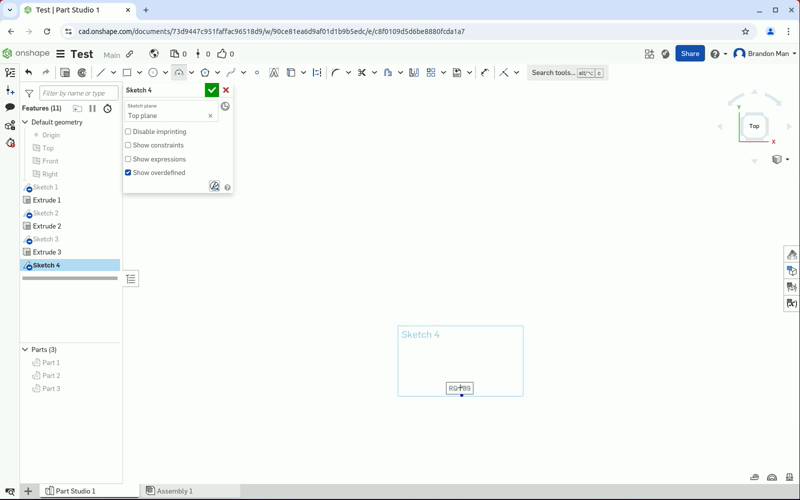
scroll(-6)
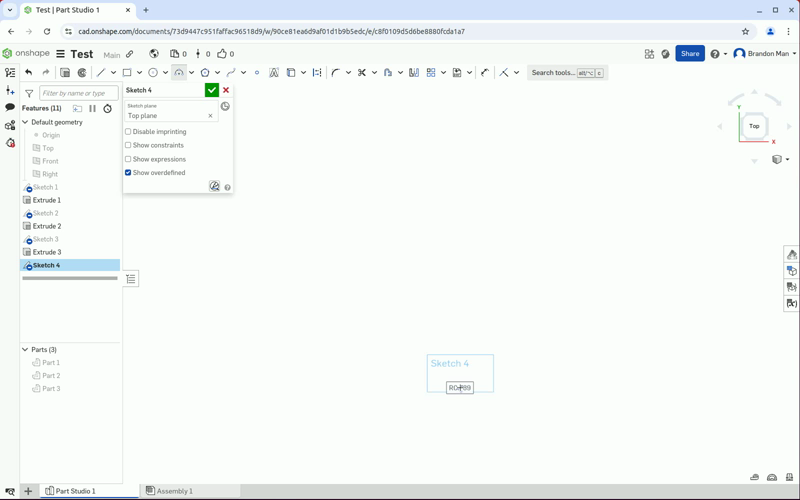
key_up(shift)
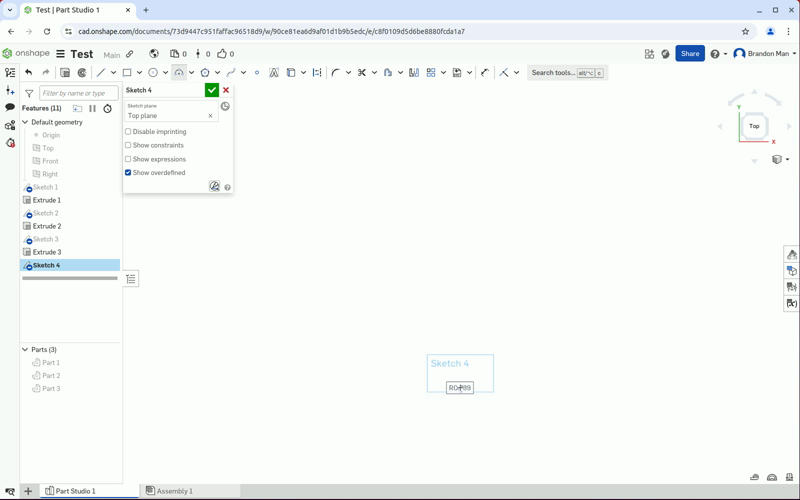
key(esc)
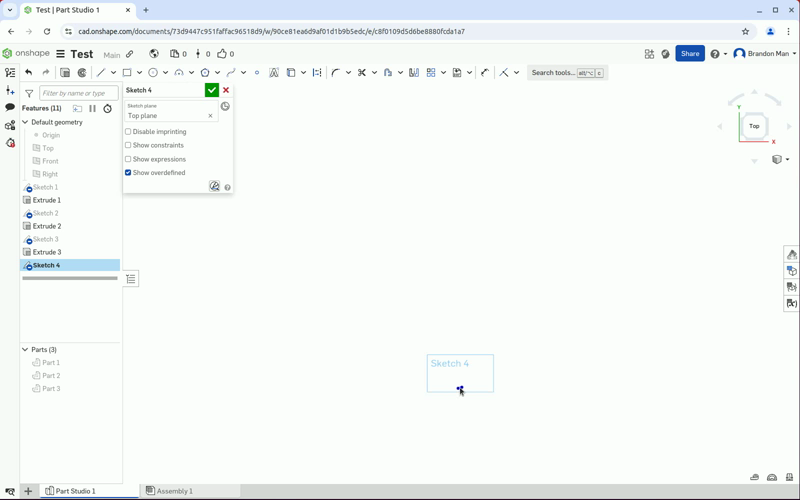
key(l)
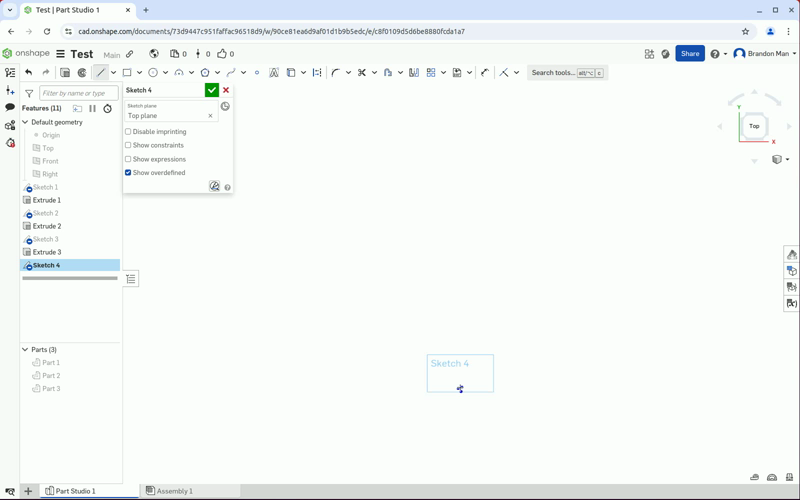
mouse_move(461, 387)
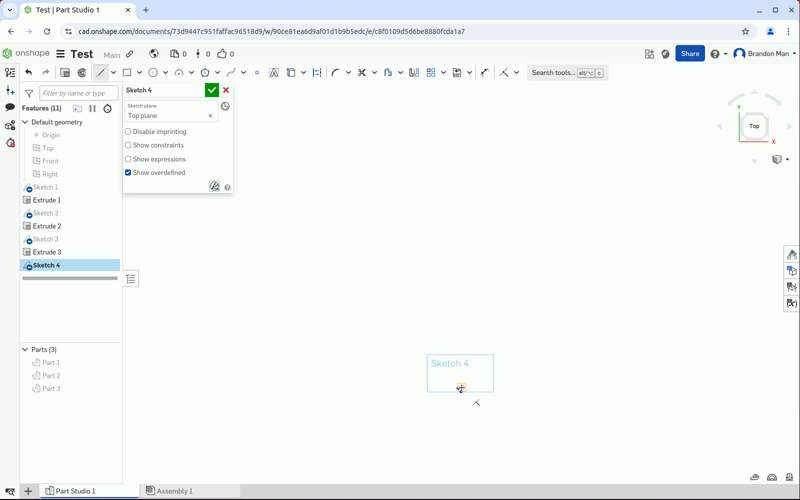
scroll(6)
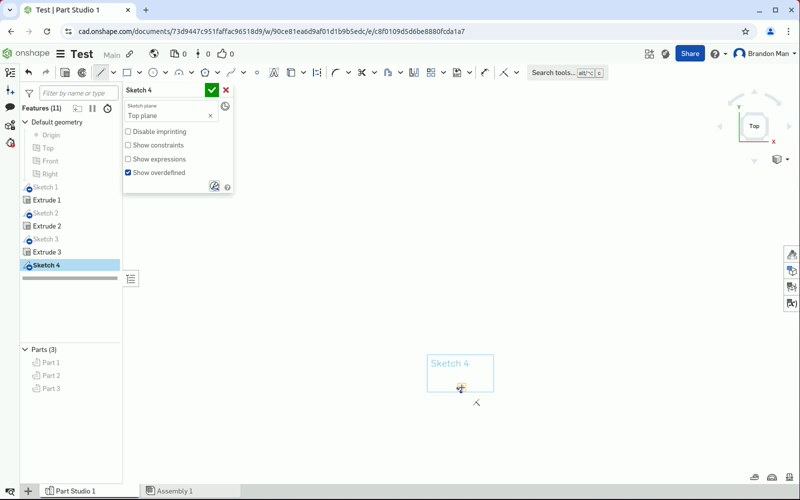
scroll(6)
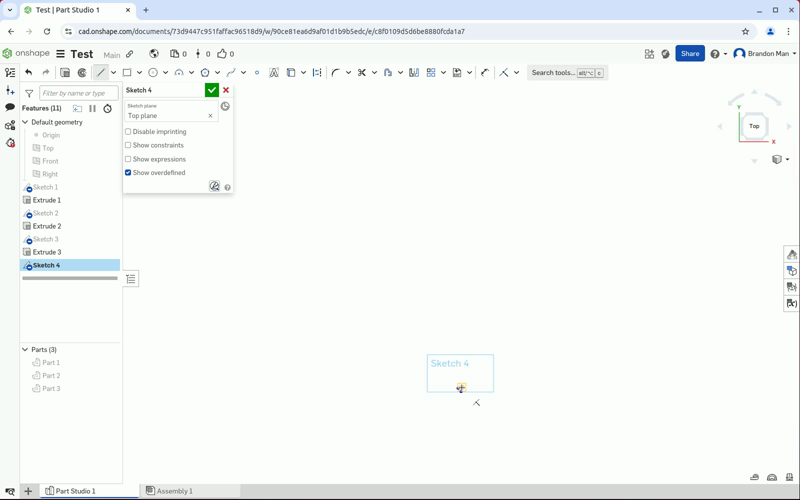
scroll(6)
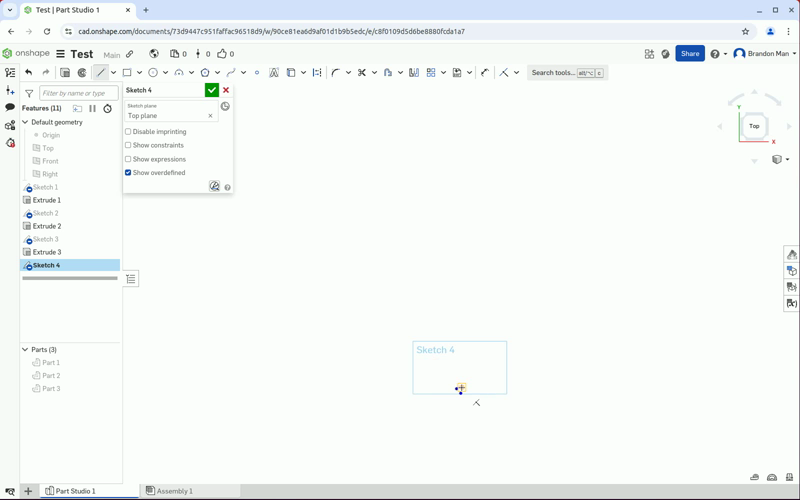
scroll(6)
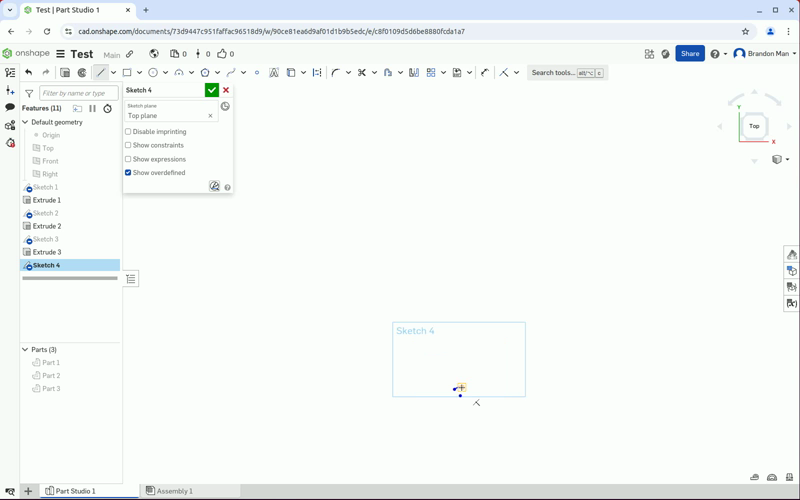
scroll(6)
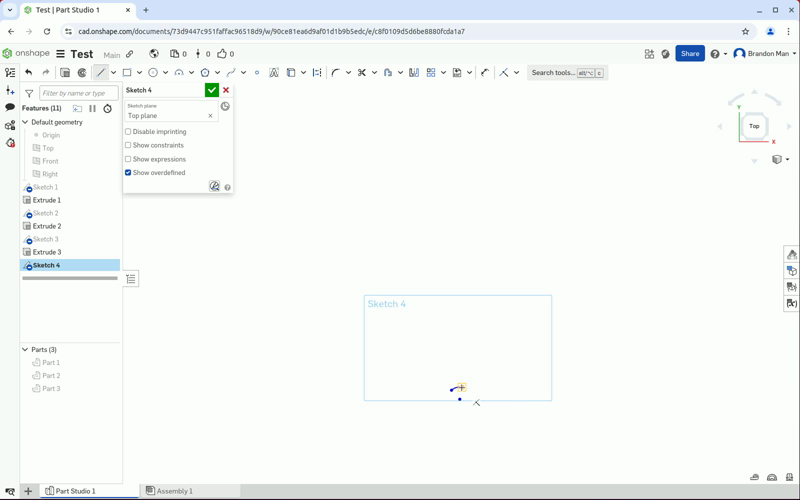
scroll(6)
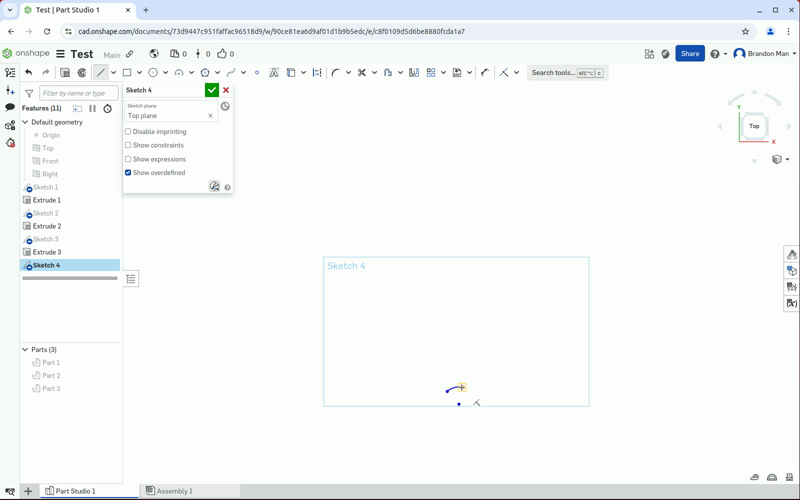
scroll(6)
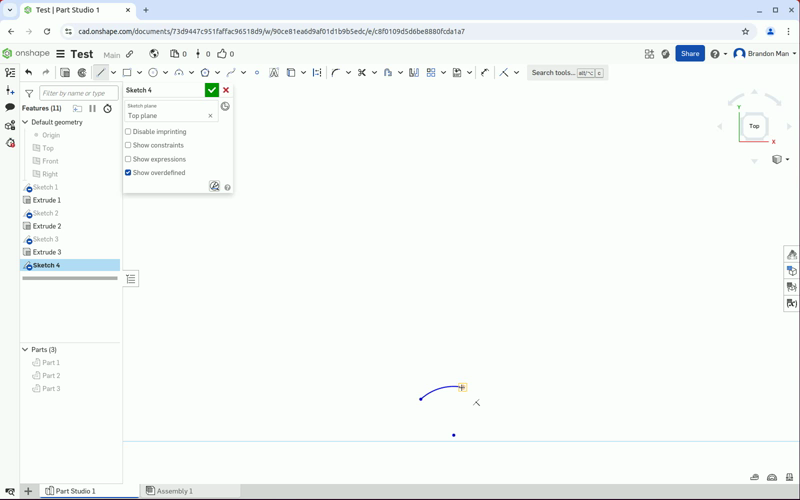
click(461, 387)
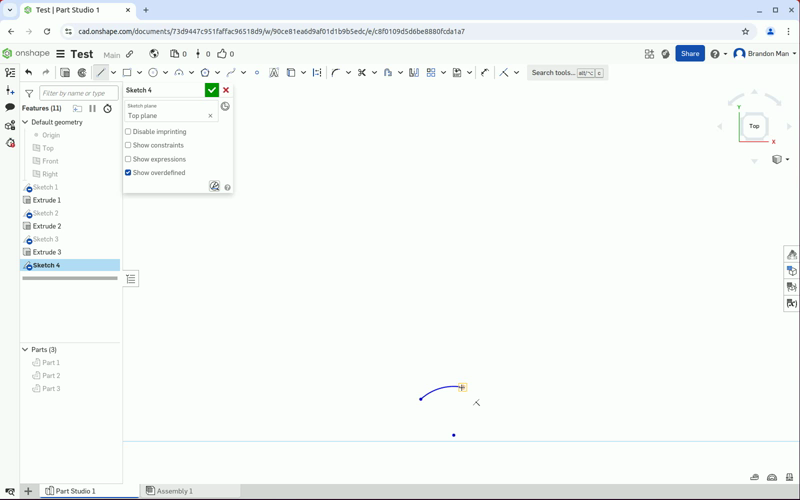
scroll(-6)
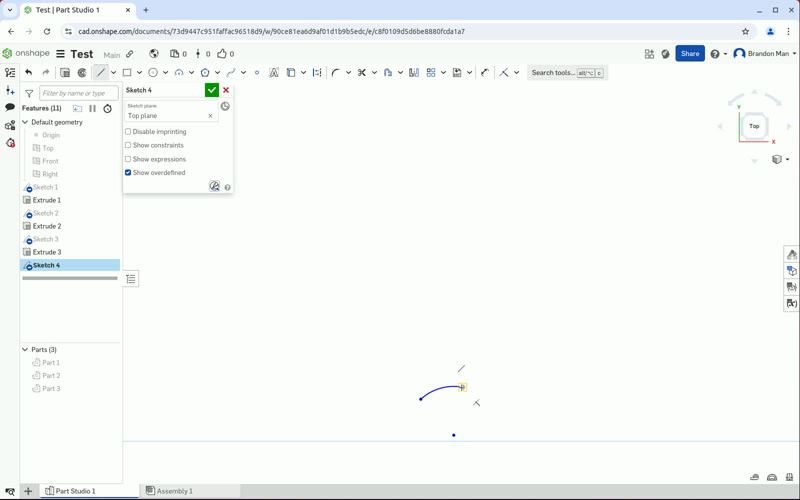
scroll(-6)
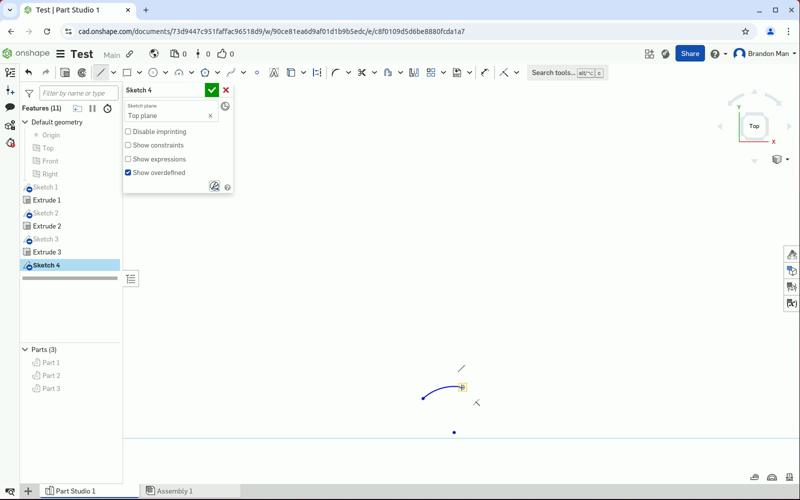
scroll(-6)
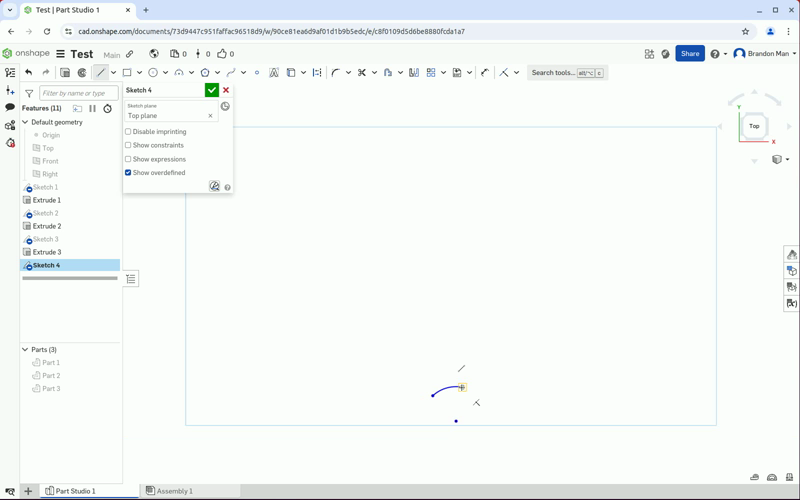
scroll(-6)
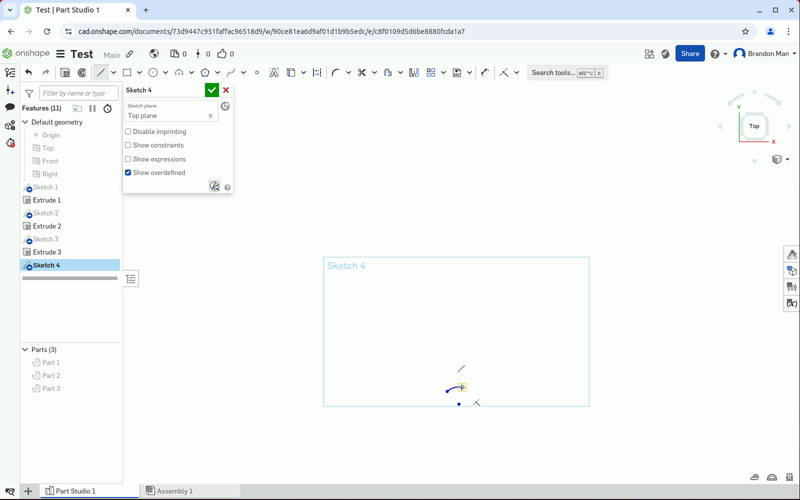
scroll(-6)
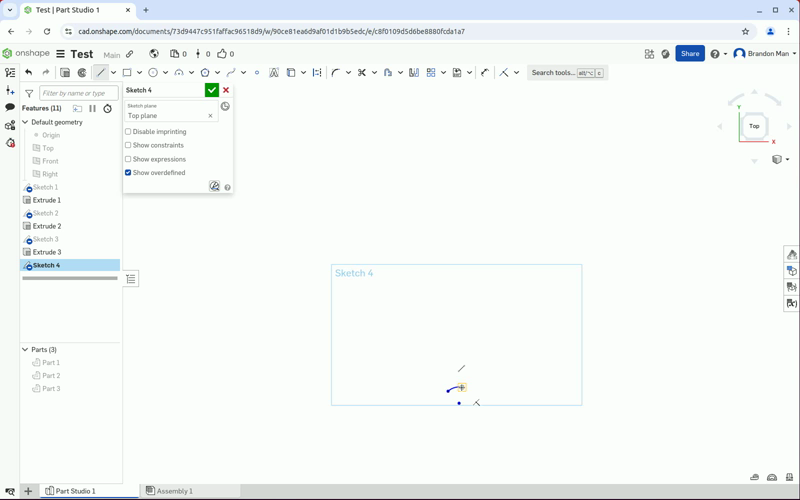
scroll(-6)
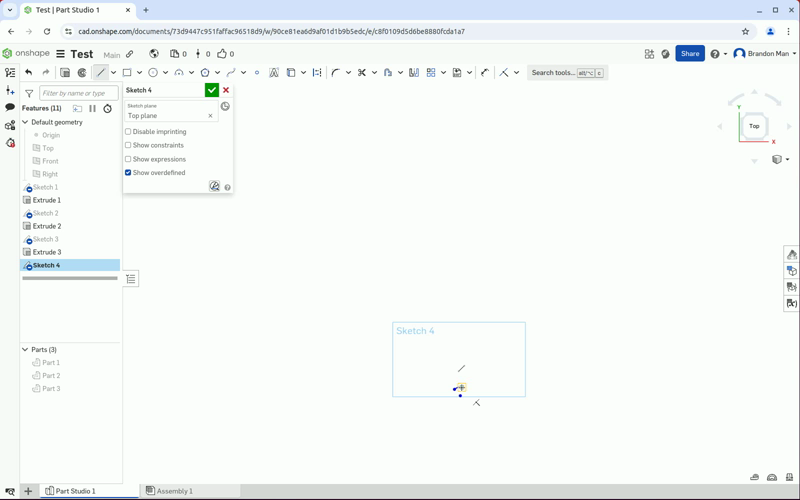
scroll(-6)
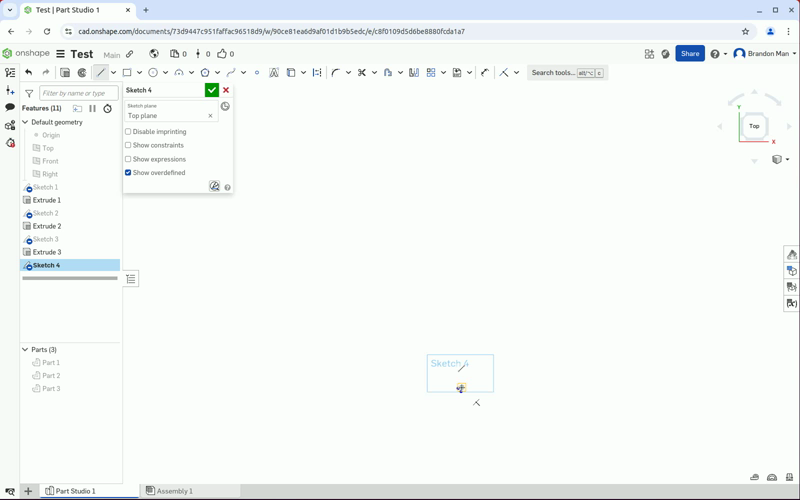
key_down(shift)
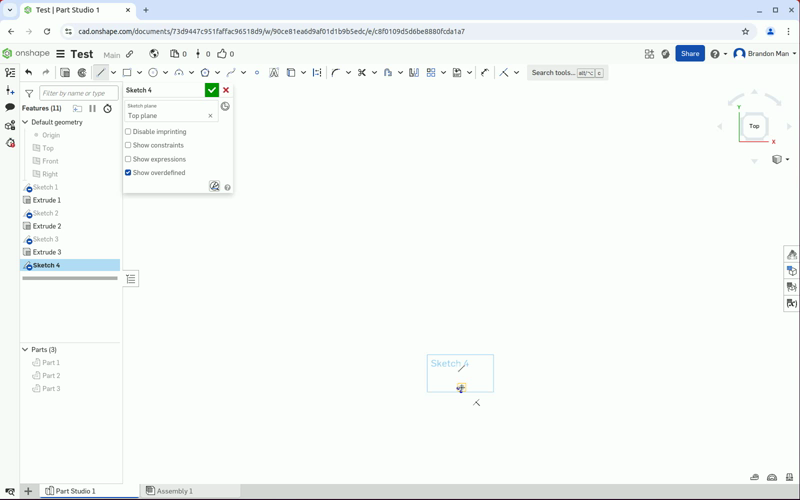
mouse_move(492, 387)
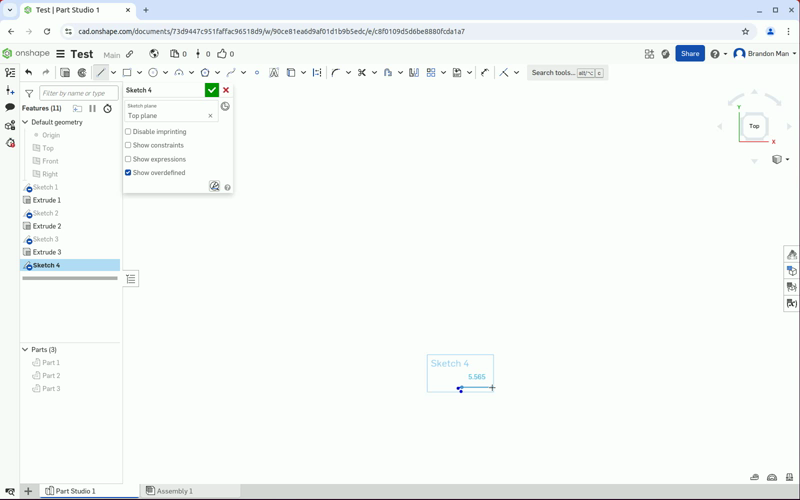
mouse_move(458, 387)
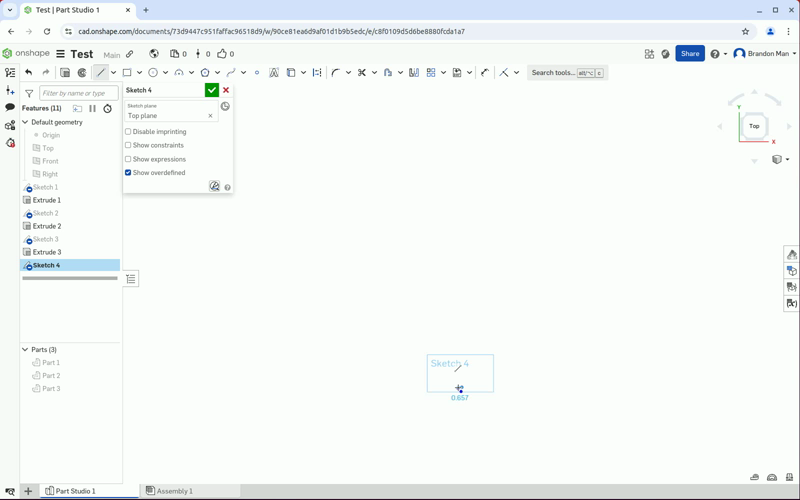
scroll(6)
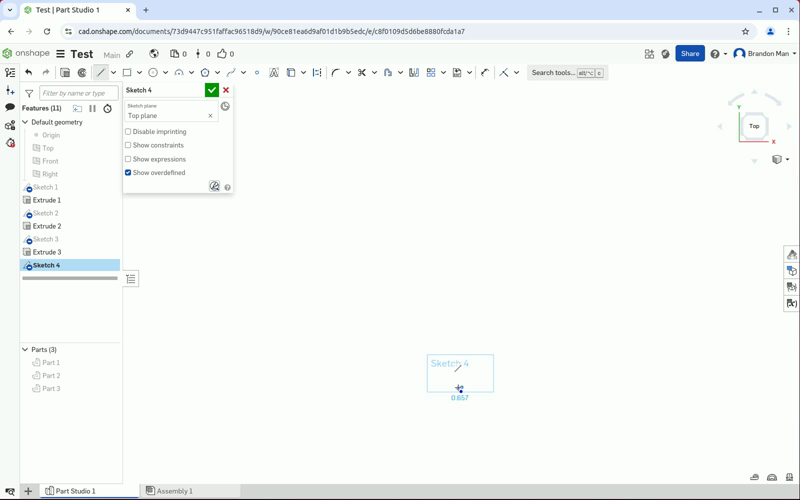
scroll(6)
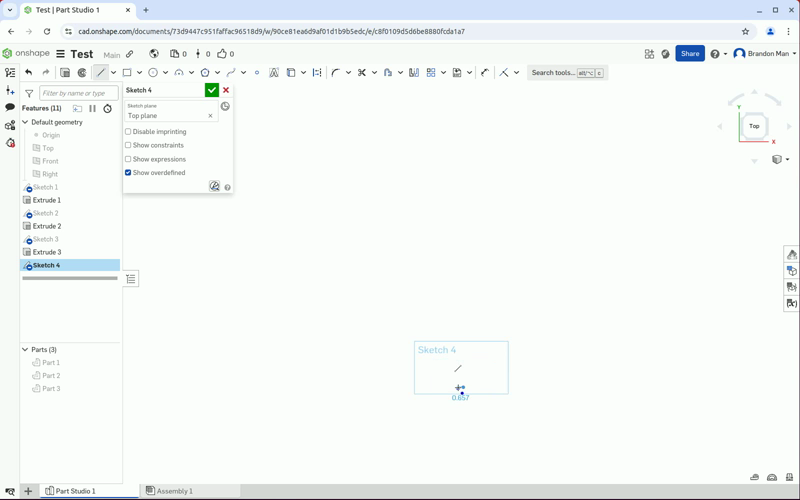
scroll(6)
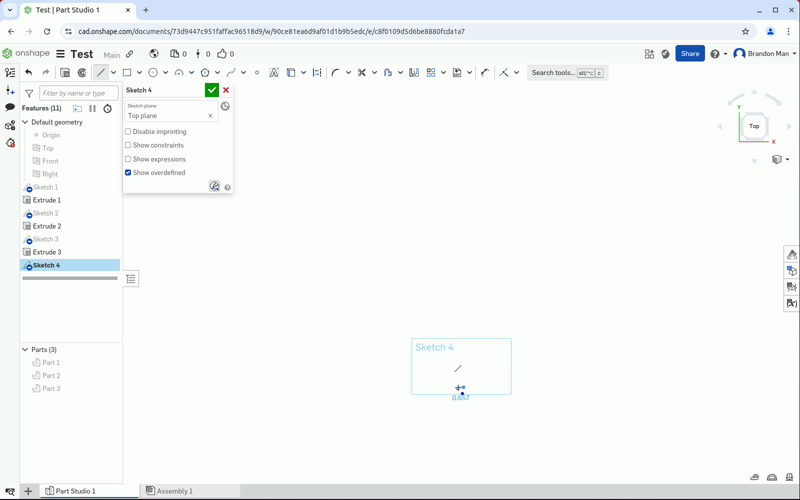
scroll(6)
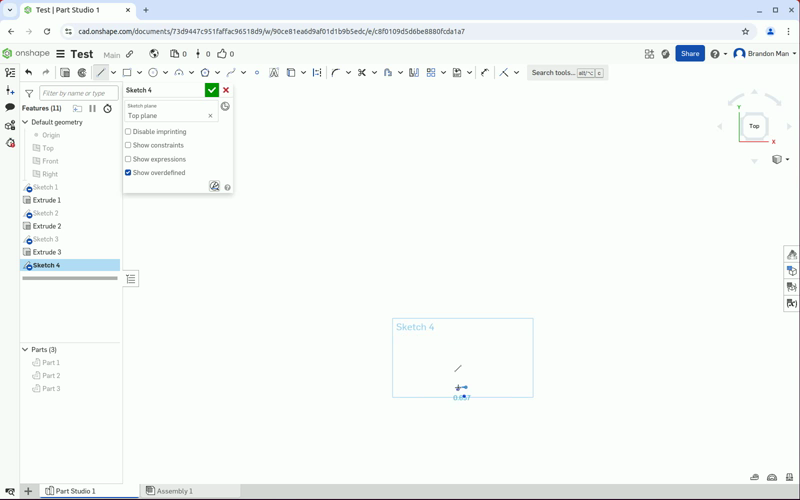
scroll(6)
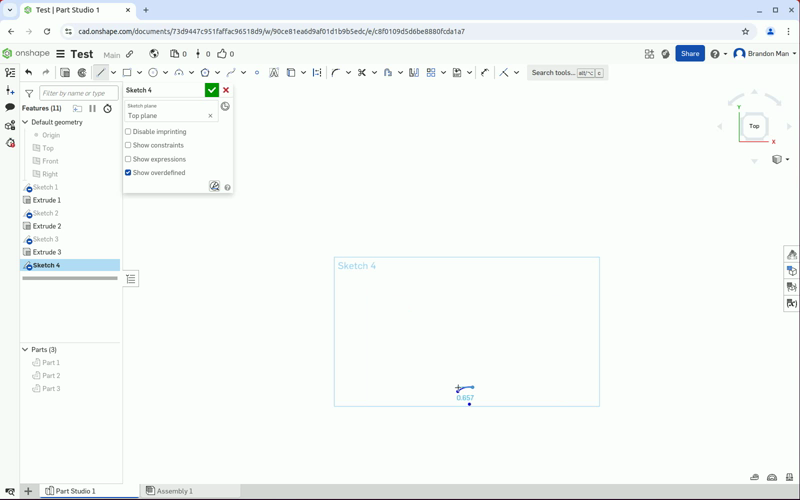
scroll(6)
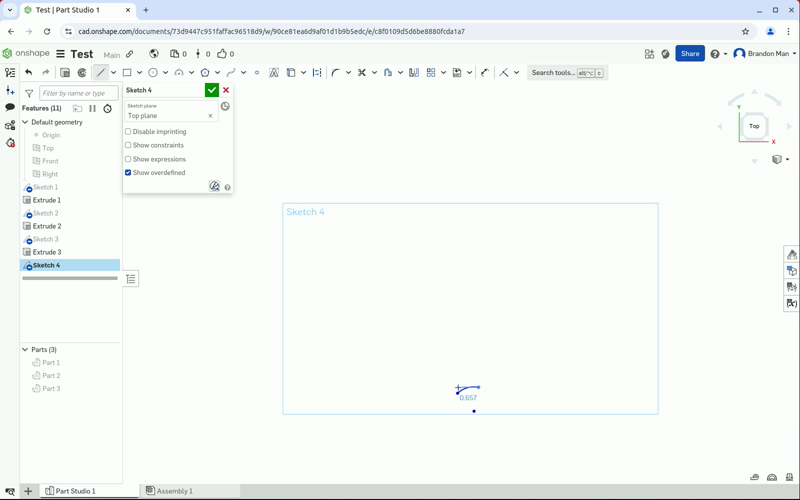
scroll(6)
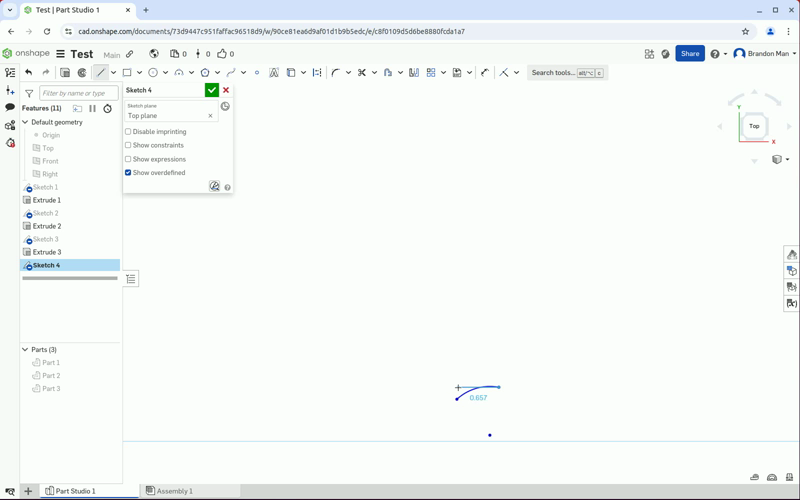
click(458, 387)
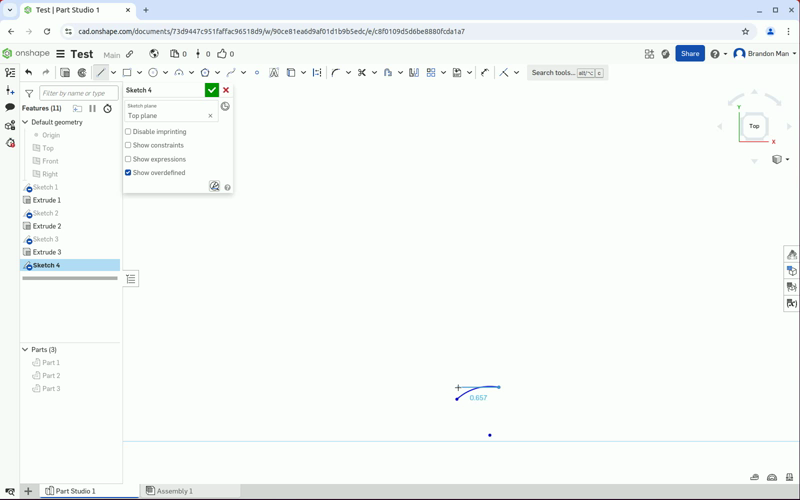
scroll(-6)
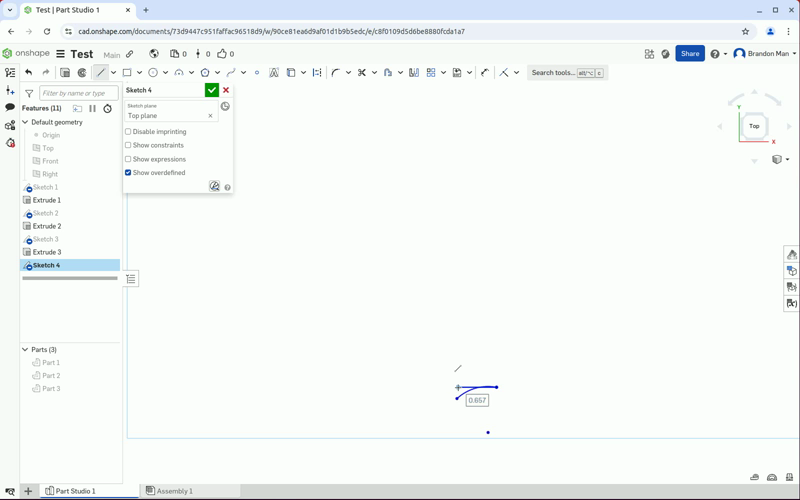
scroll(-6)
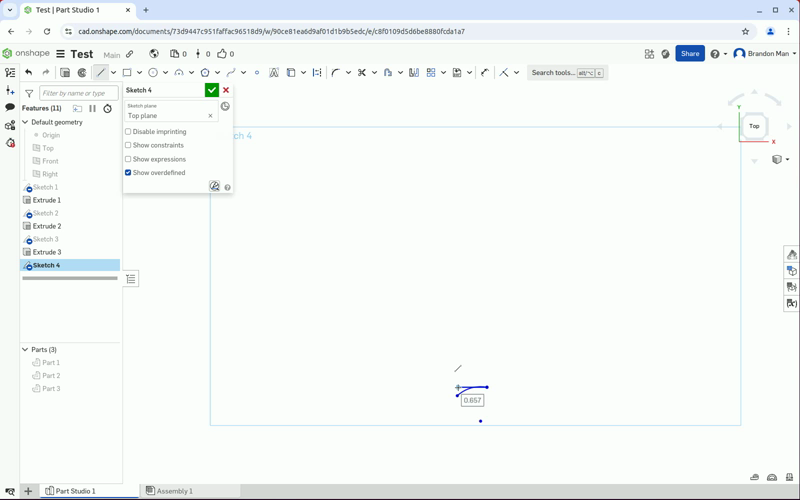
scroll(-6)
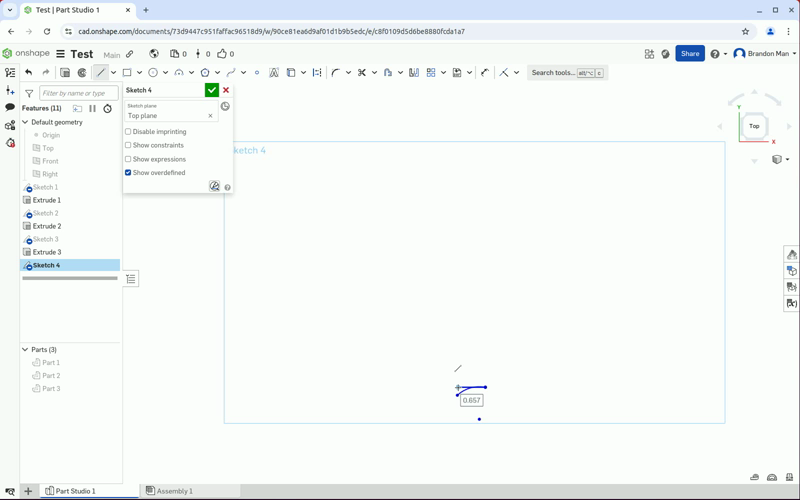
scroll(-6)
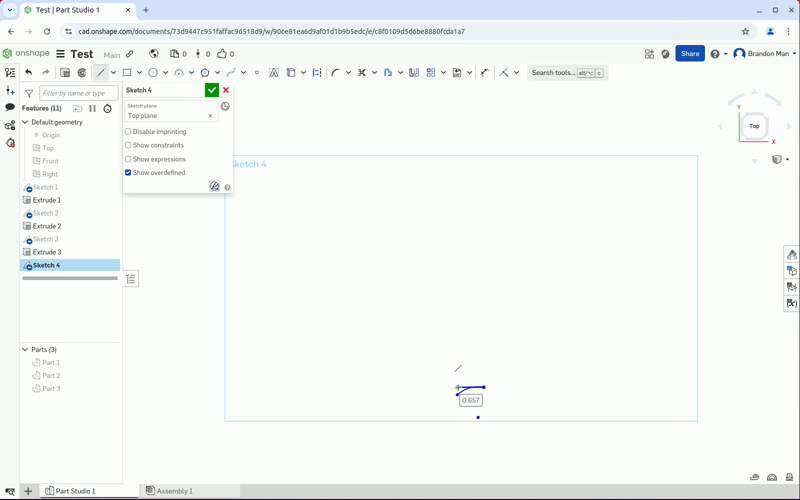
scroll(-6)
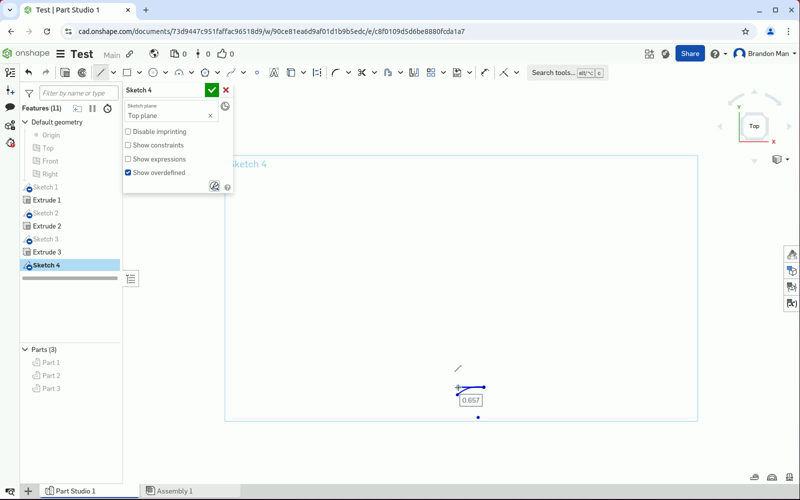
scroll(-6)
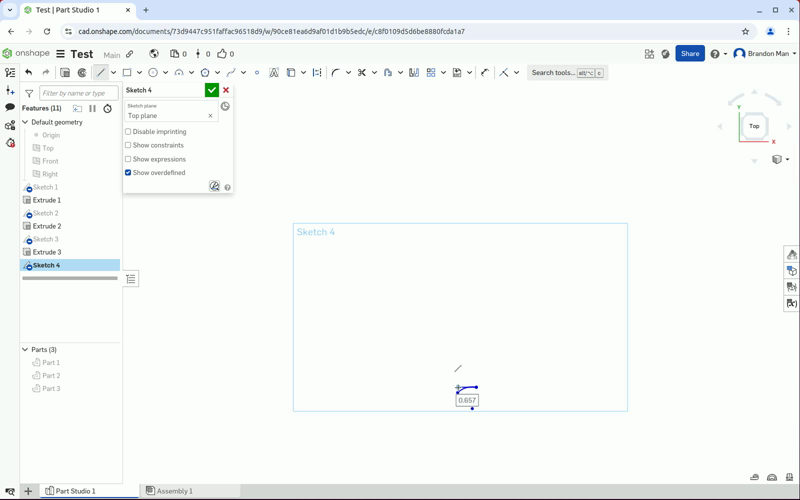
scroll(-6)
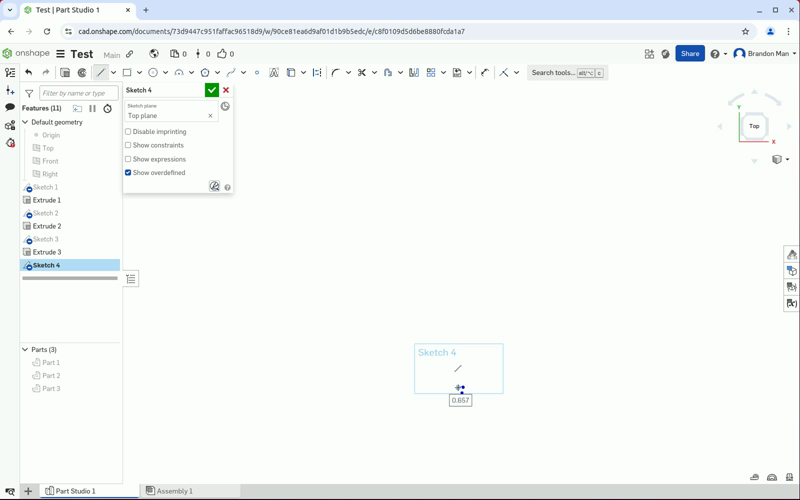
key_up(shift)
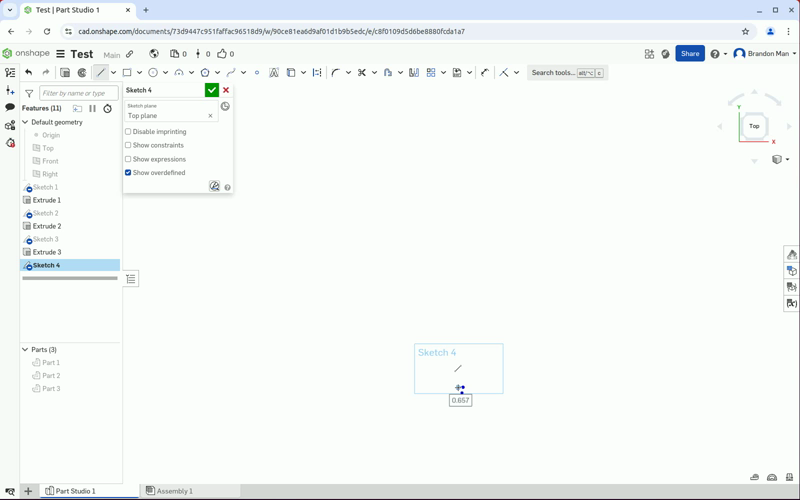
mouse_move(488, 387)
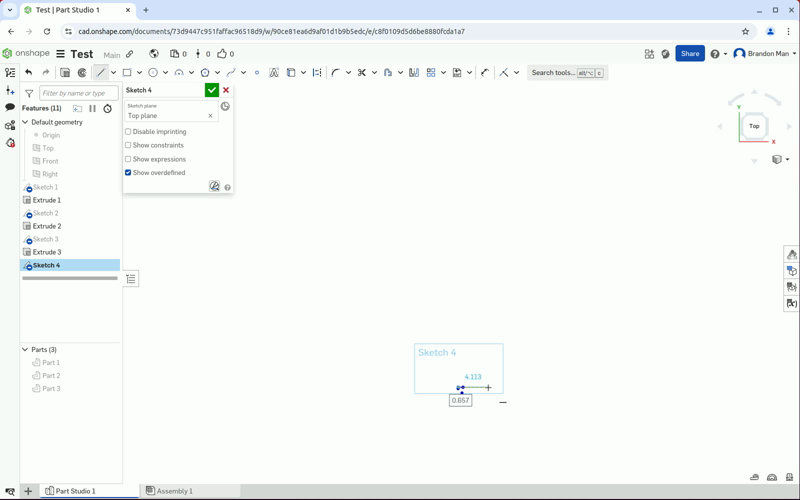
key_down(shift)
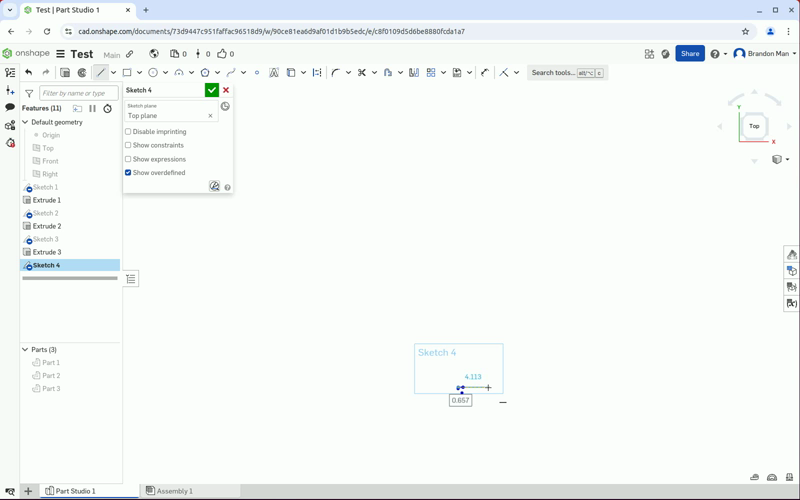
mouse_move(458, 388)
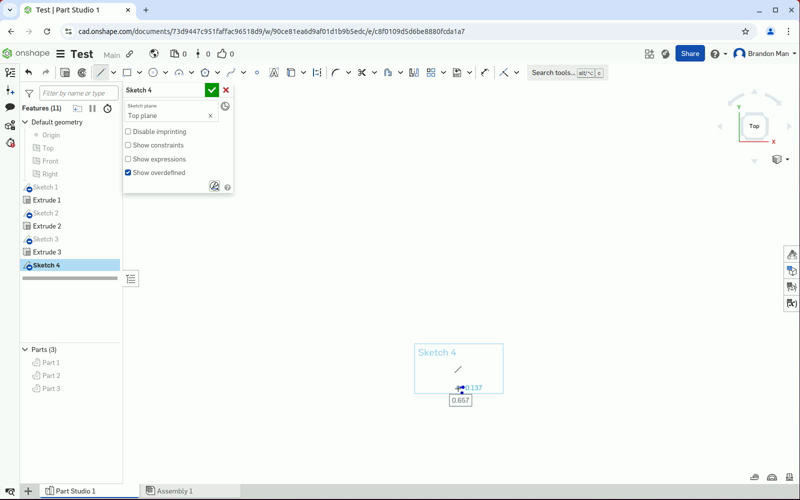
scroll(6)
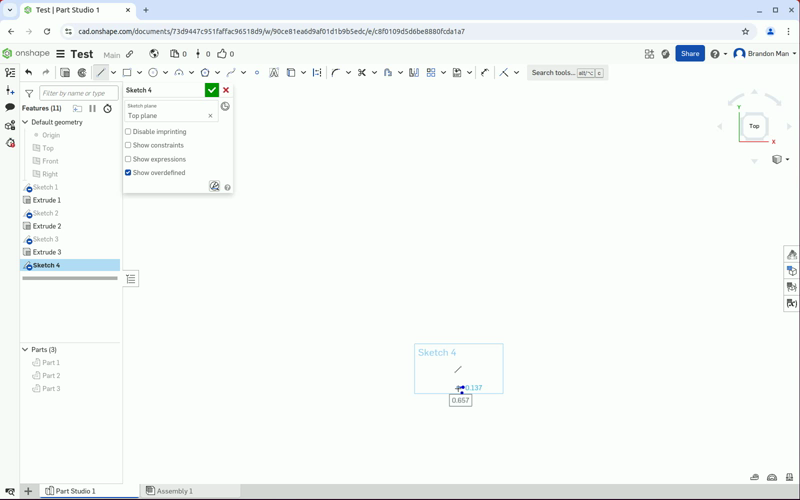
scroll(6)
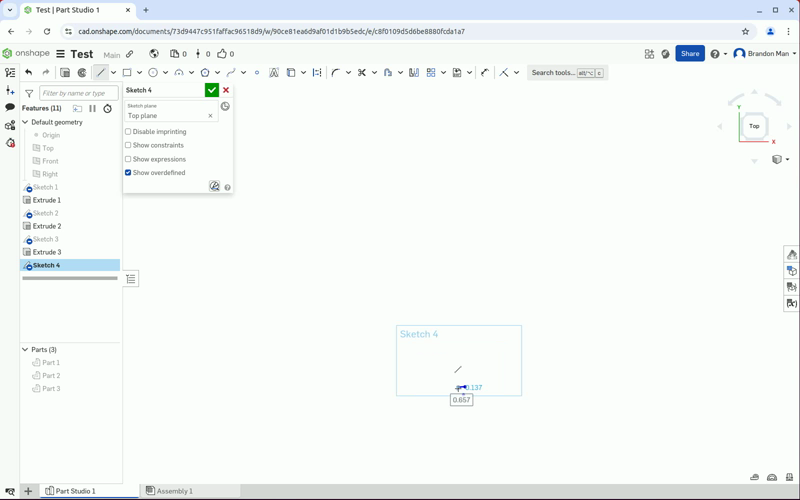
scroll(6)
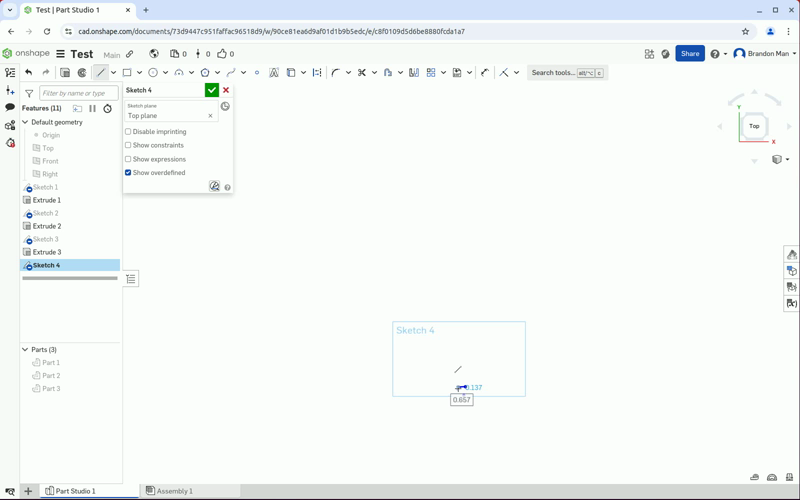
scroll(6)
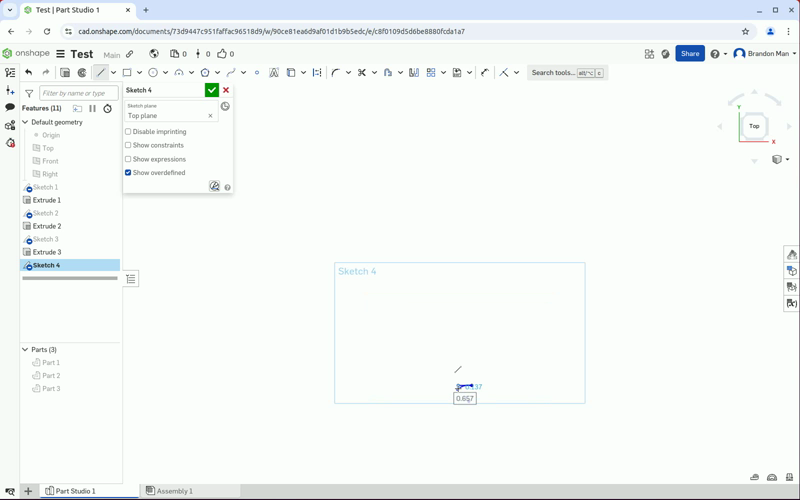
scroll(6)
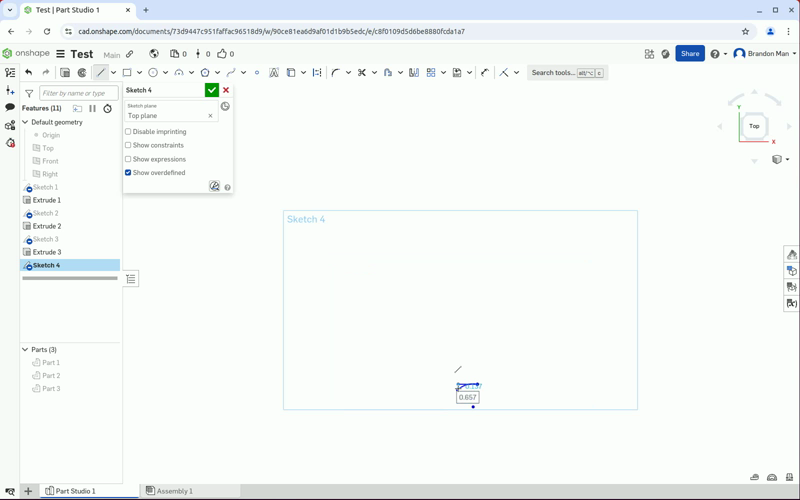
scroll(6)
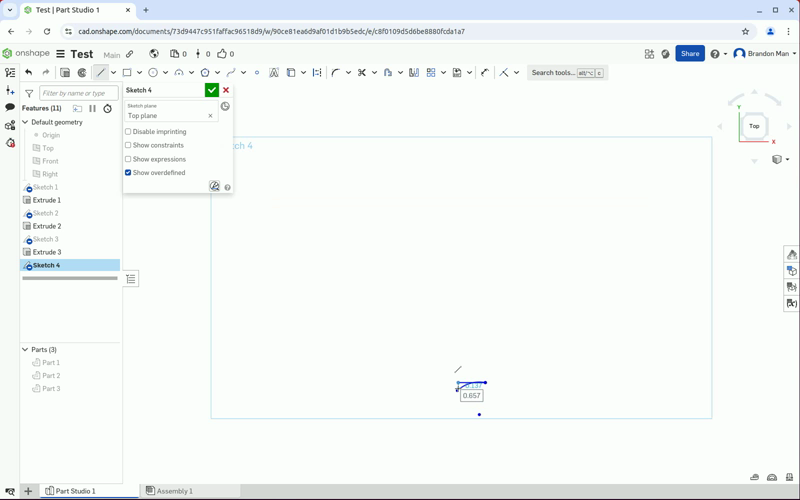
scroll(6)
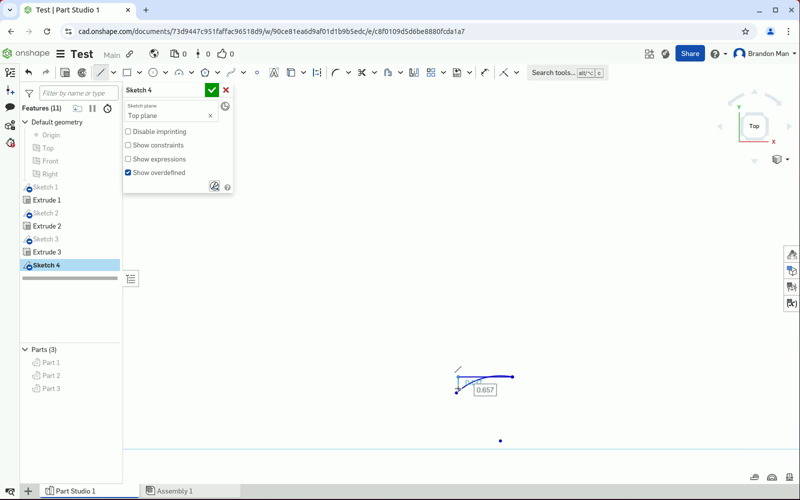
key_up(shift)
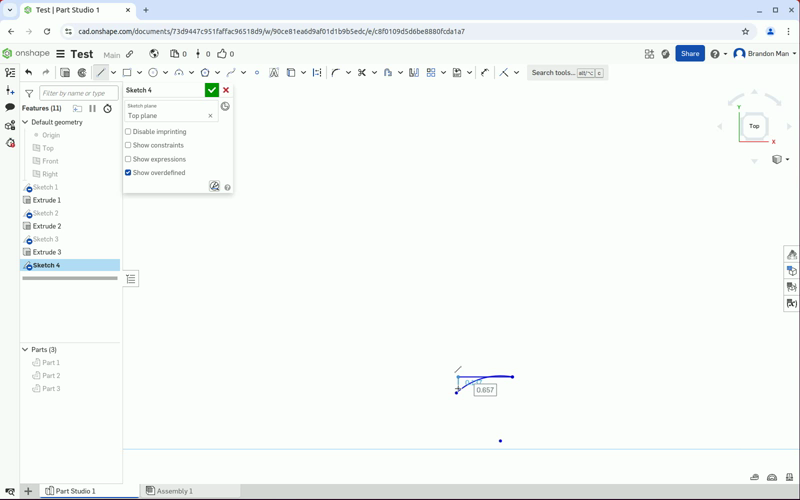
click(458, 388)
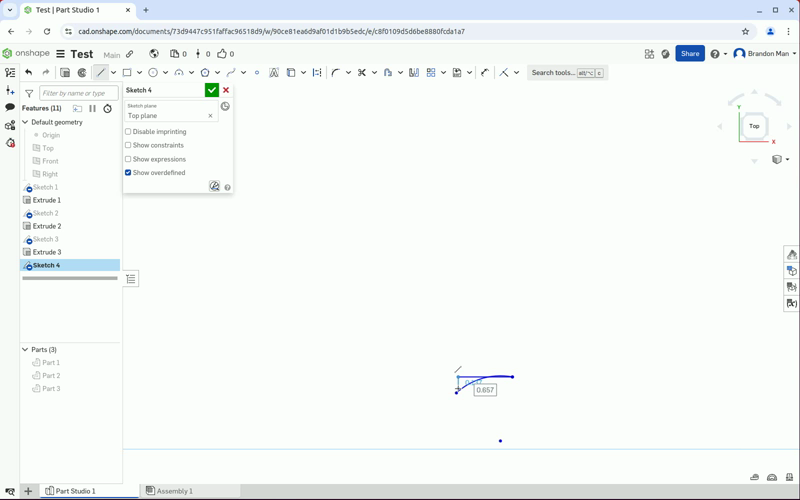
scroll(-6)
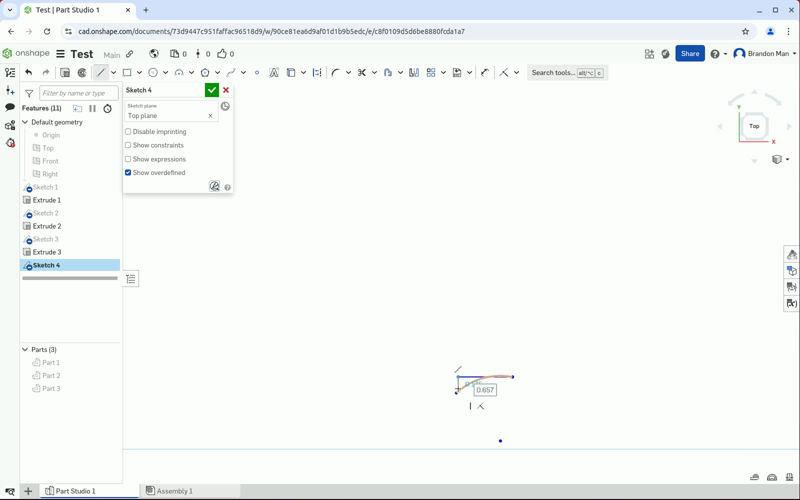
scroll(-6)
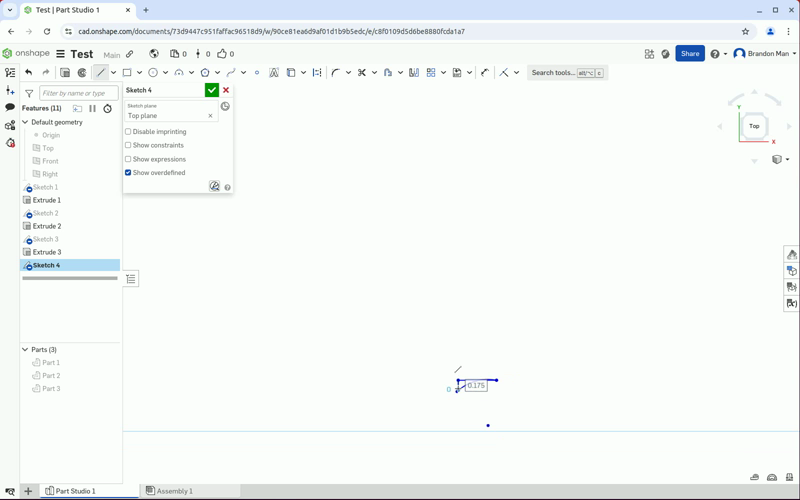
scroll(-6)
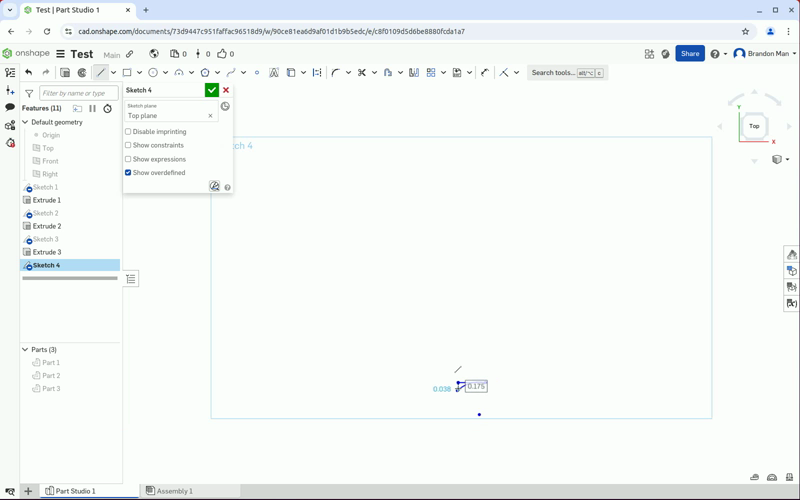
scroll(-6)
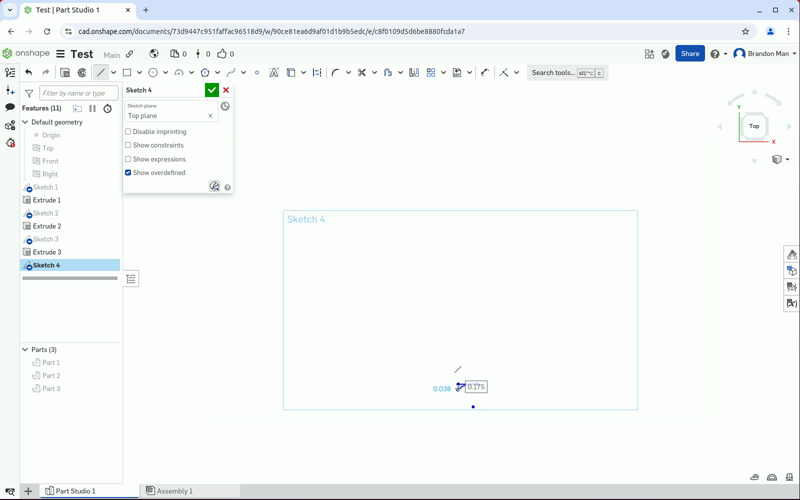
scroll(-6)
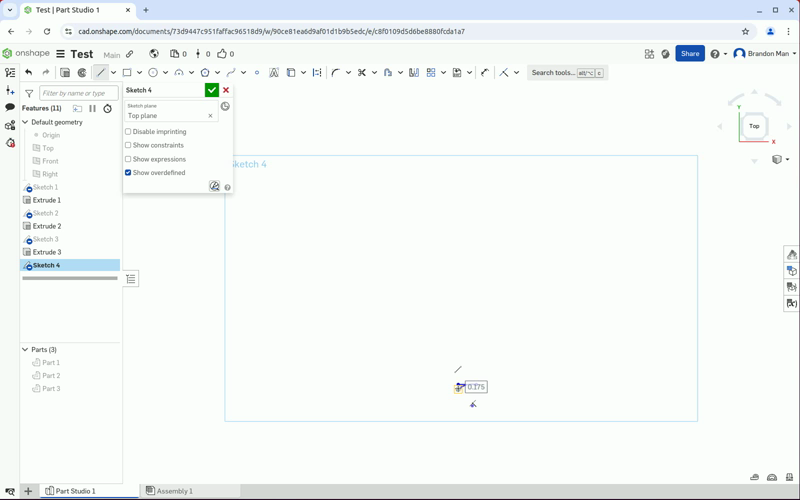
scroll(-6)
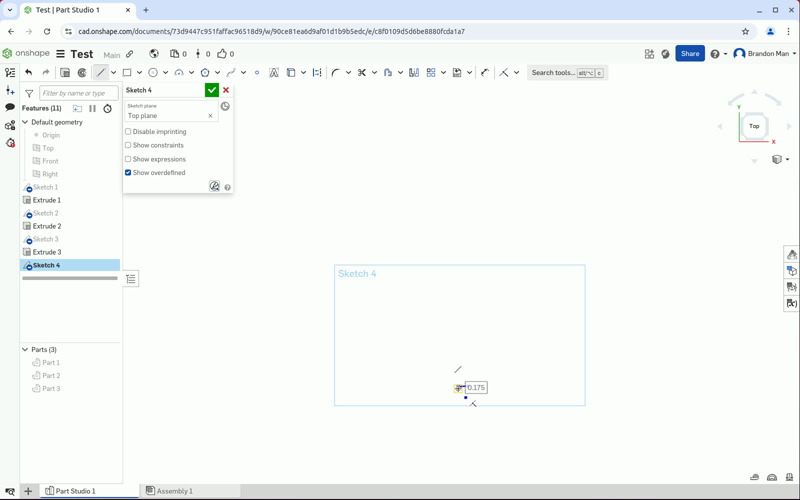
scroll(-6)
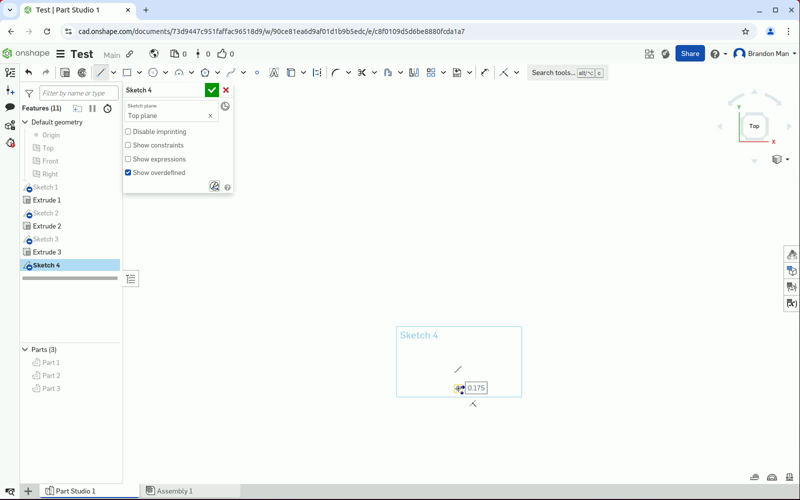
key(esc)
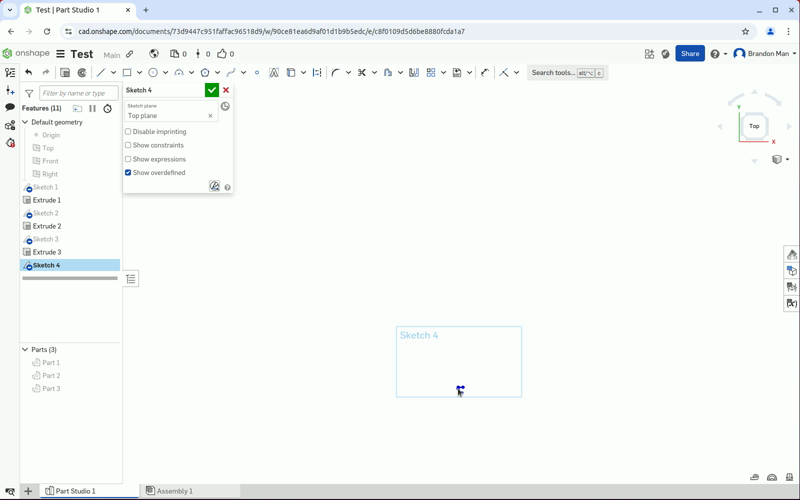
mouse_move(458, 388)
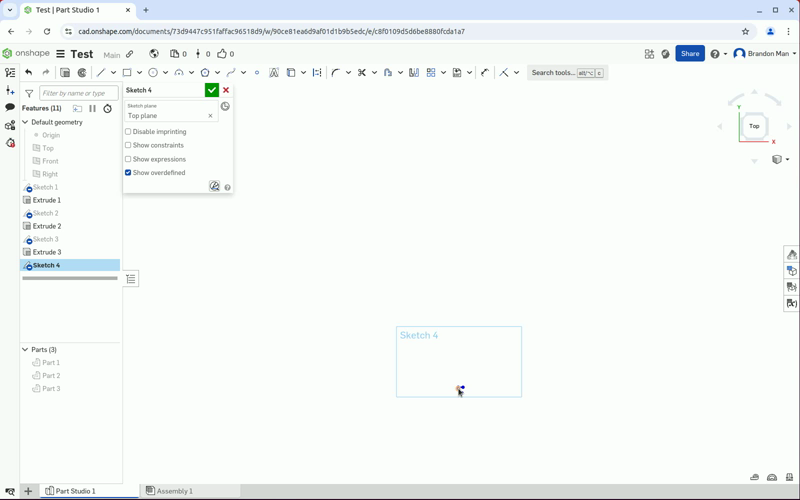
scroll(6)
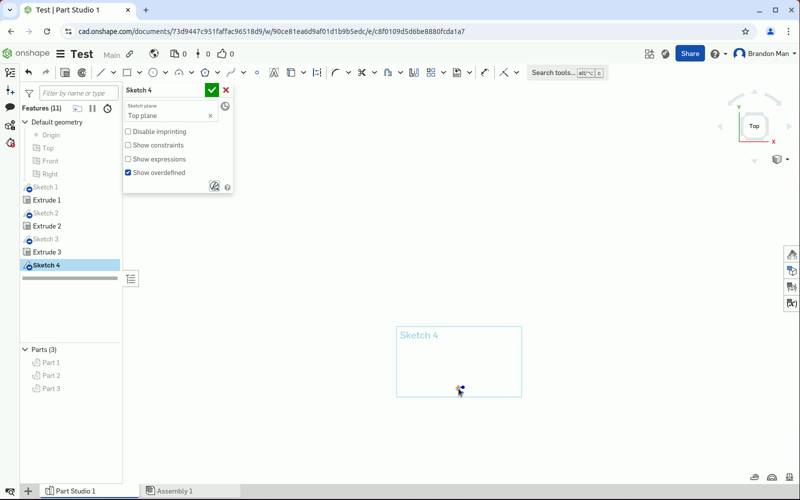
scroll(6)
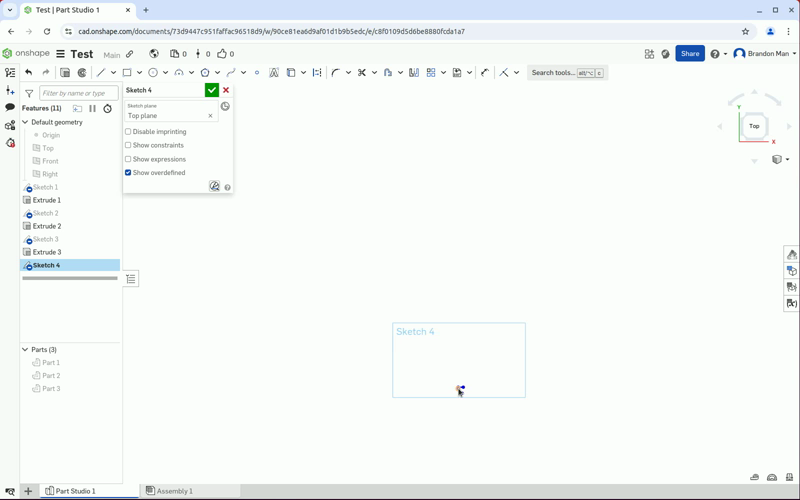
scroll(6)
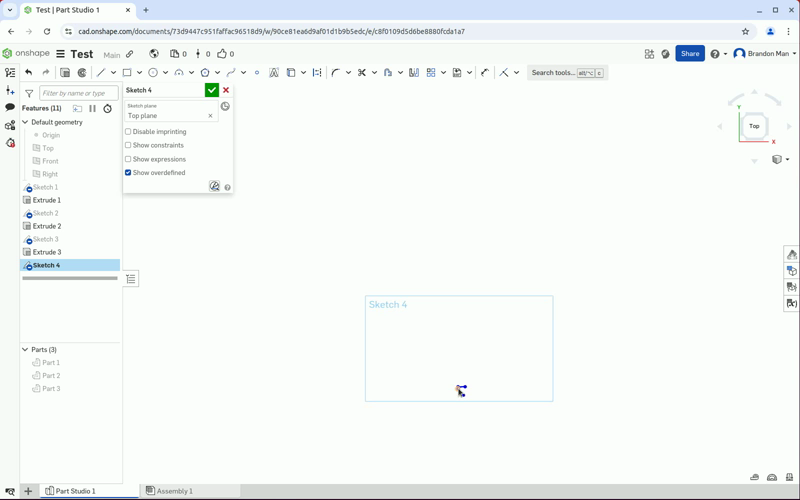
scroll(6)
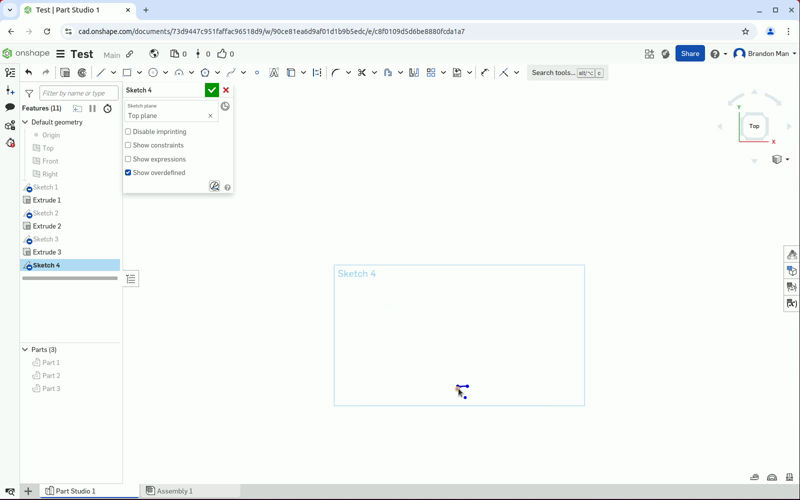
scroll(6)
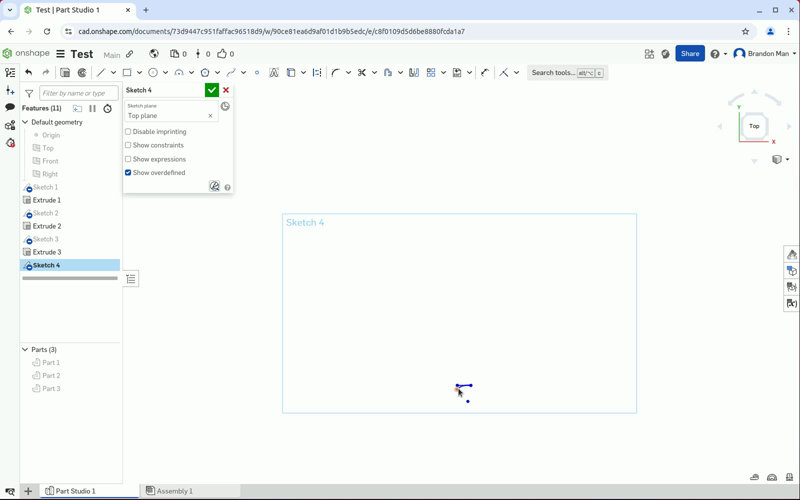
scroll(6)
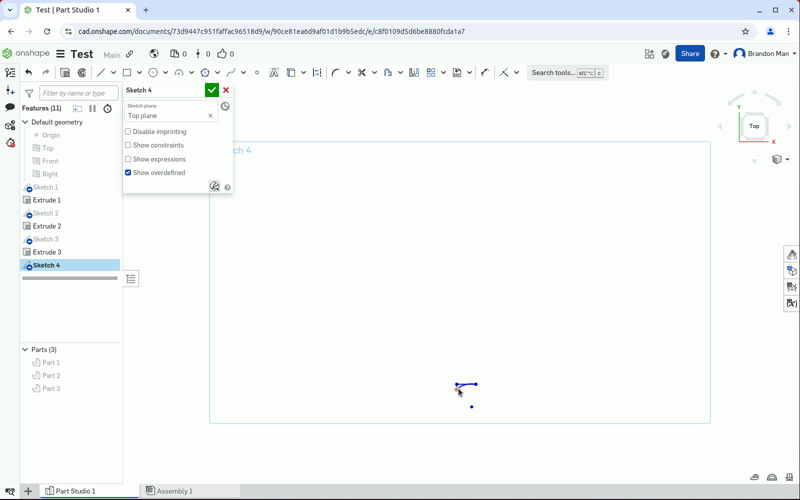
scroll(6)
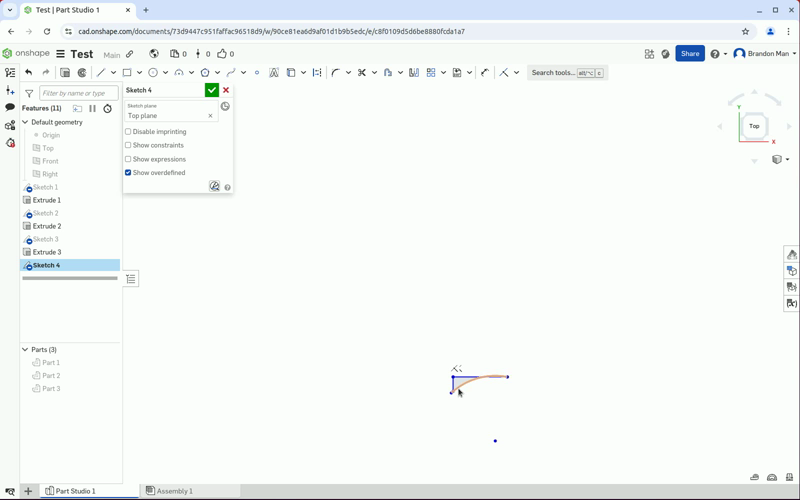
click(458, 388)
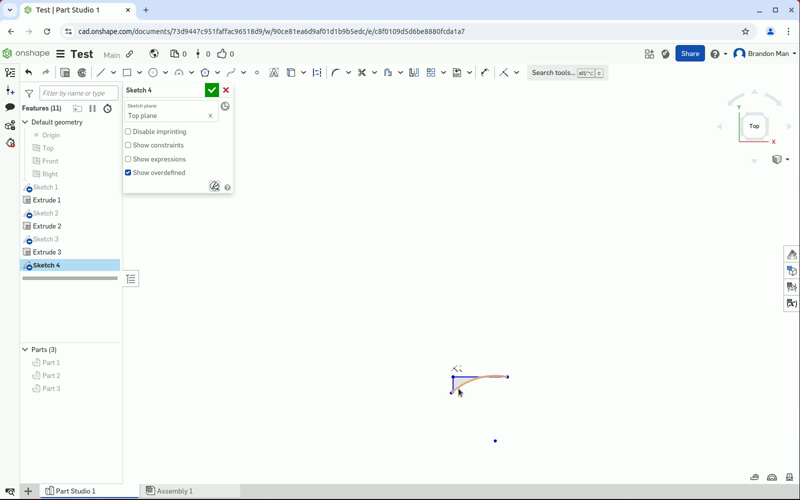
scroll(-6)
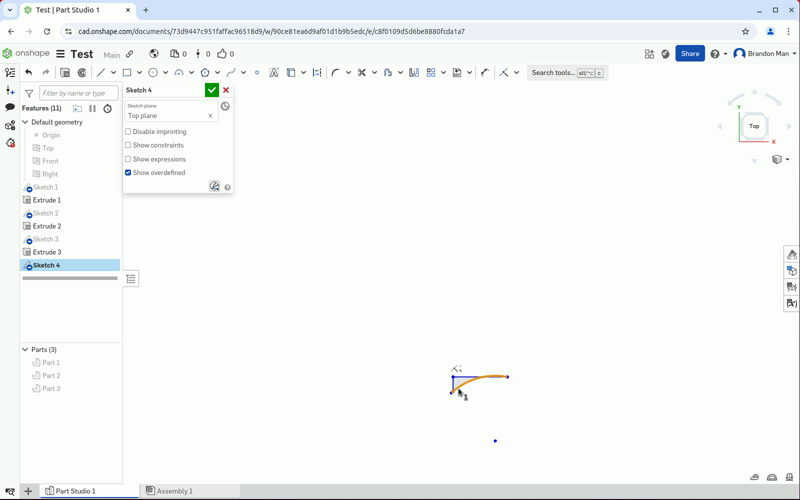
scroll(-6)
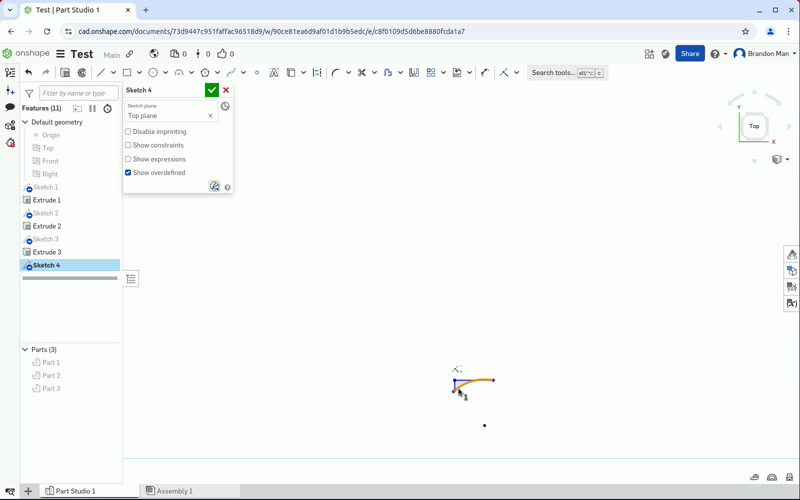
scroll(-6)
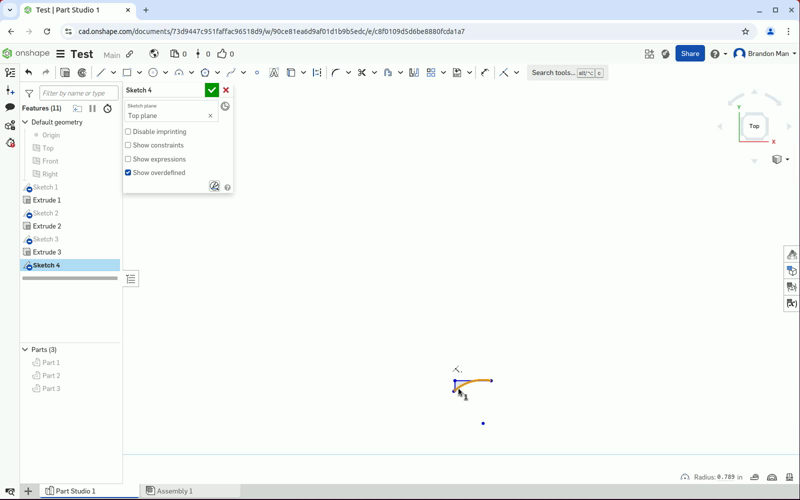
scroll(-6)
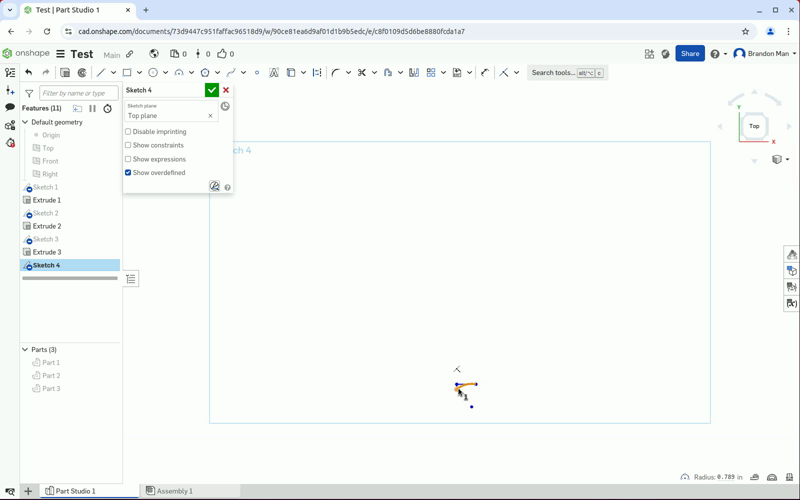
scroll(-6)
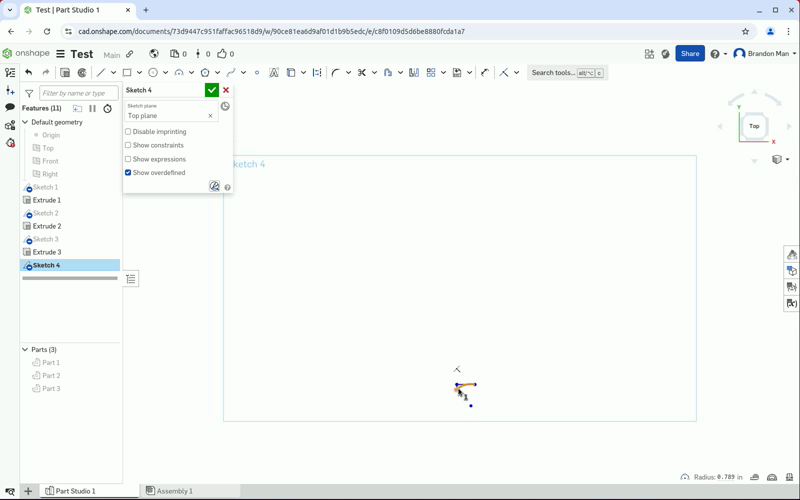
scroll(-6)
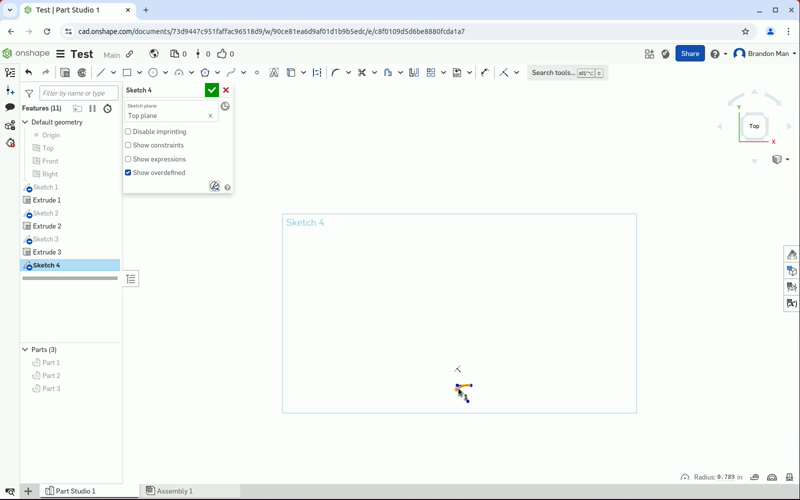
scroll(-6)
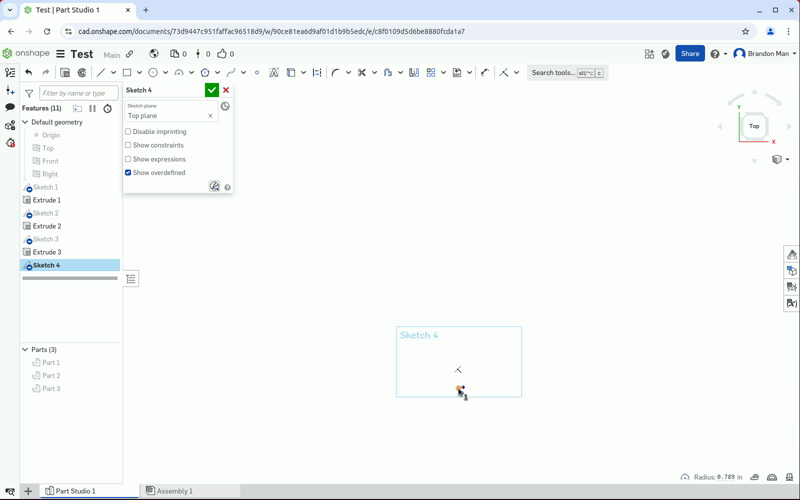
mouse_move(73, 352)
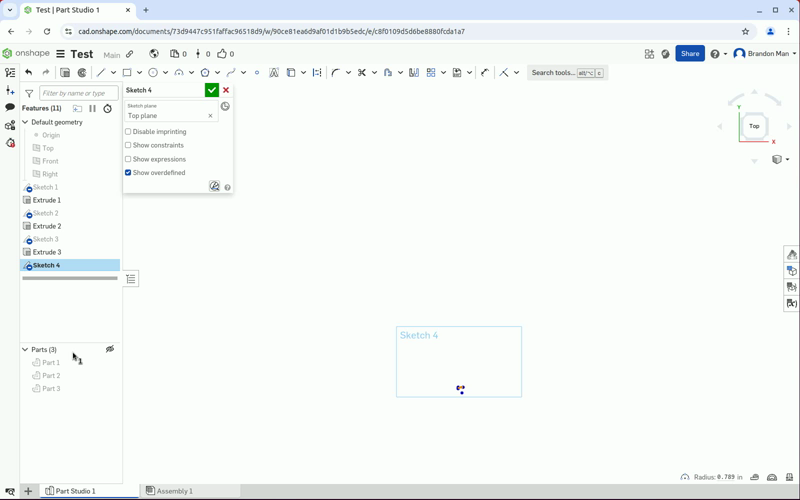
key(shift+y)
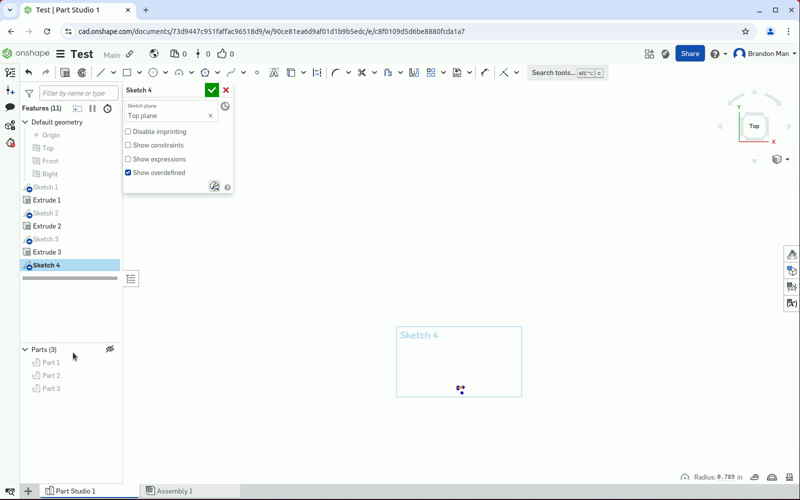
key(shift+e)
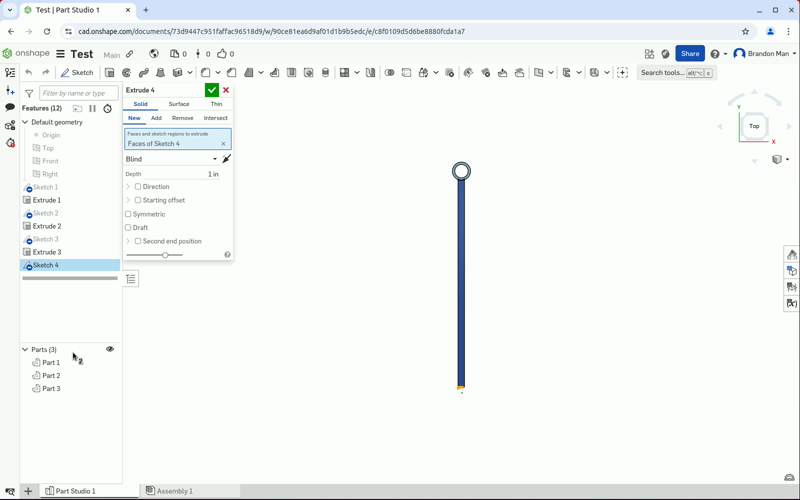
mouse_move(143, 106)
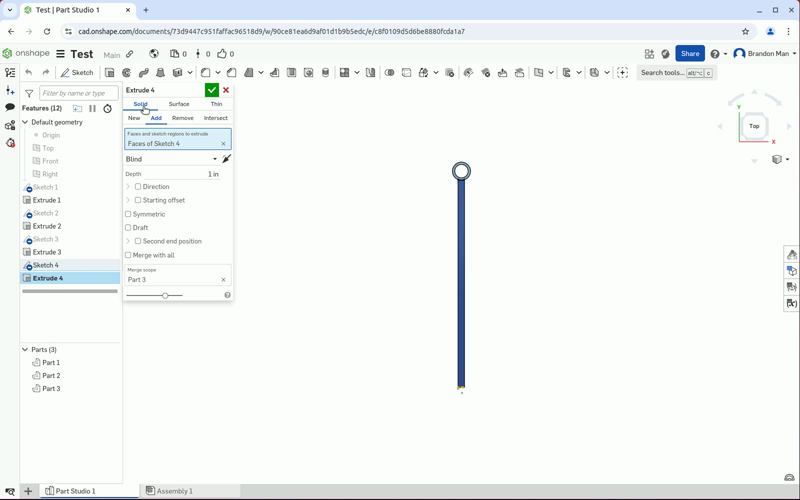
click(143, 106)
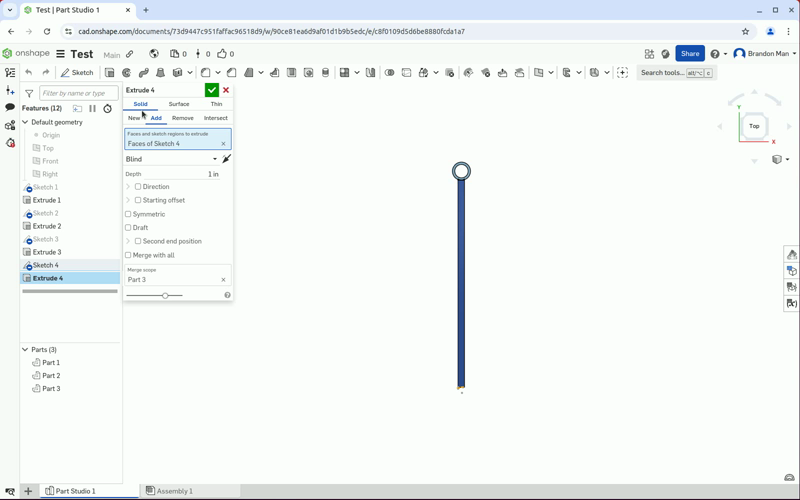
mouse_move(137, 120)
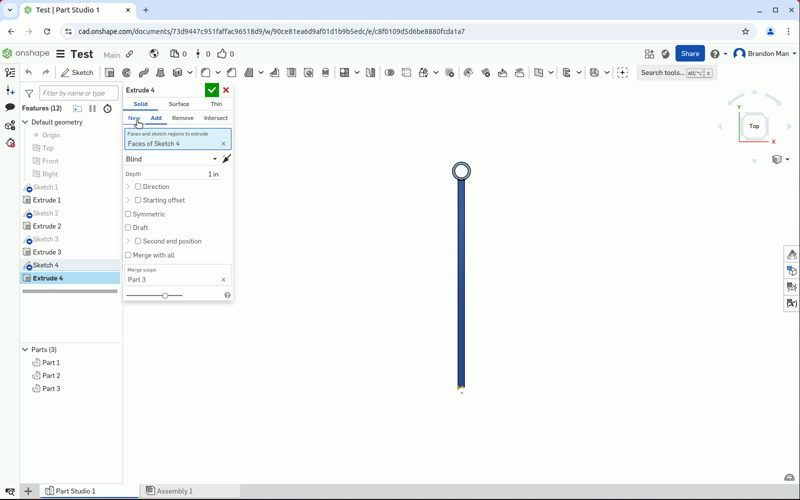
click(137, 120)
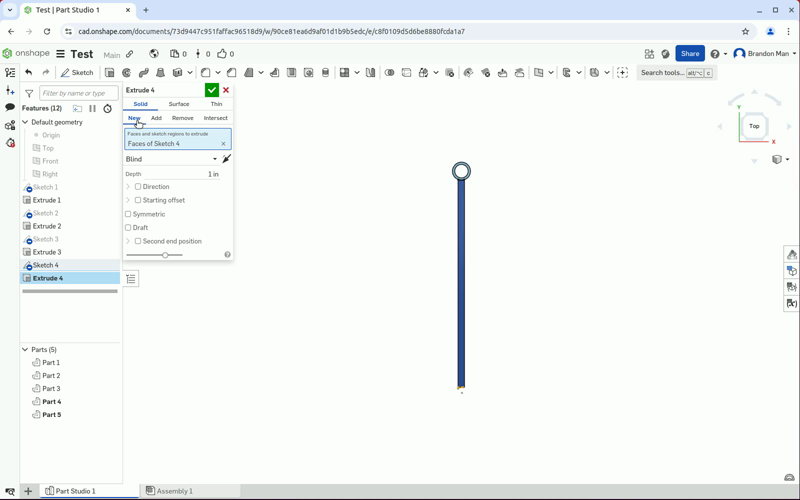
key(tab, 4)
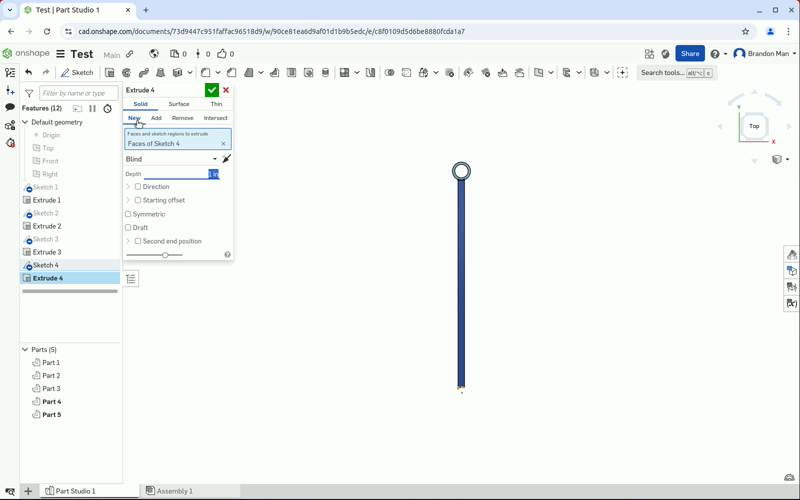
text(1.204)
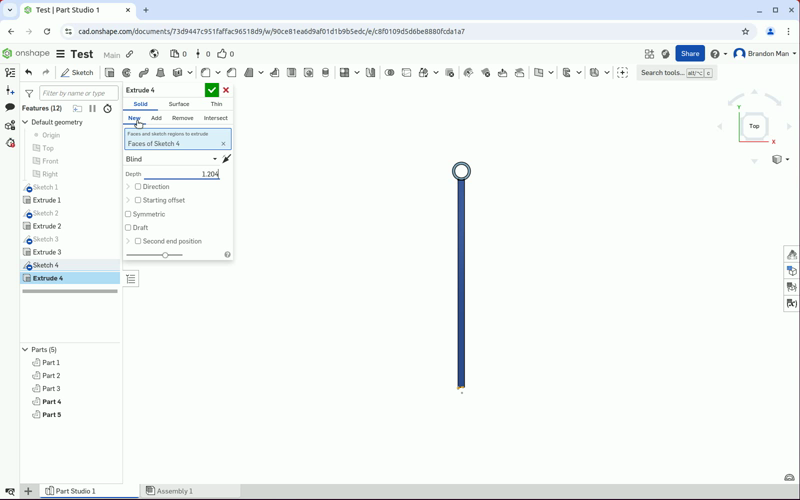
key(enter)
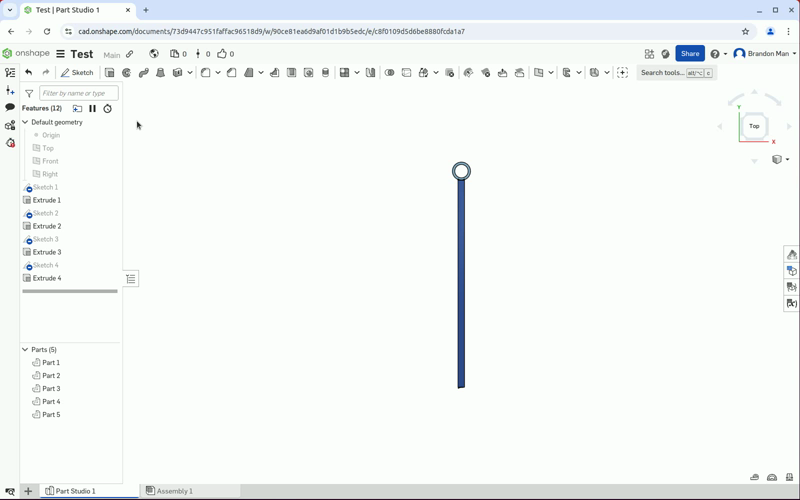
key(shift+h)
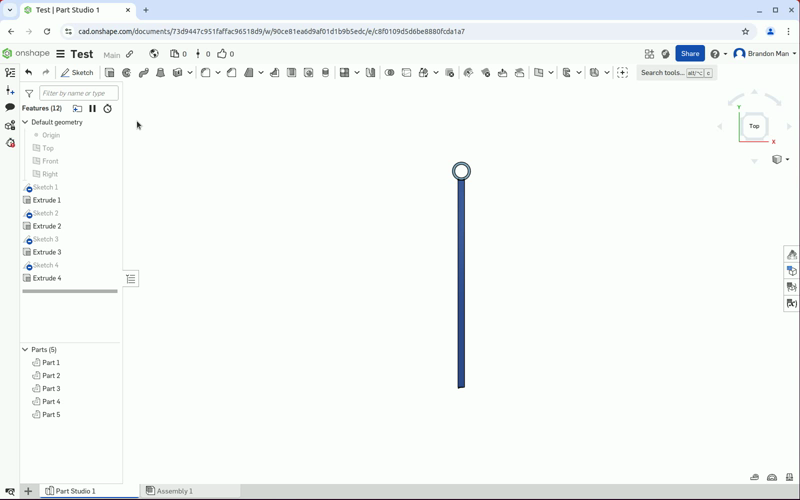
key(shift+h)
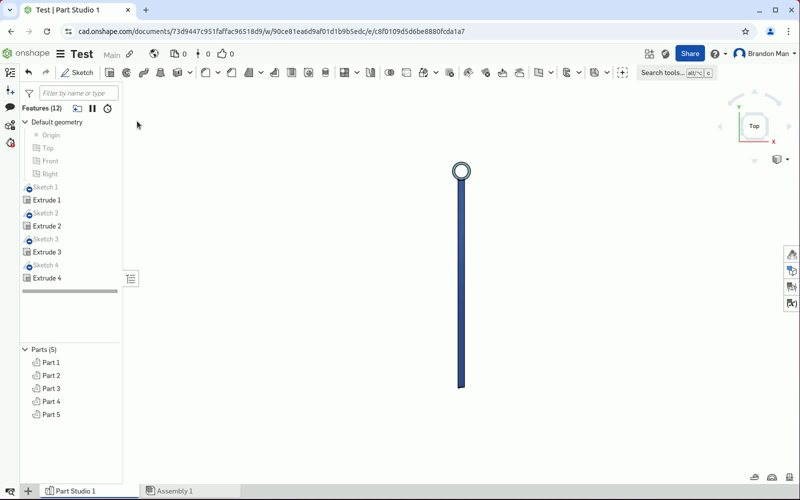
mouse_move(73, 189)
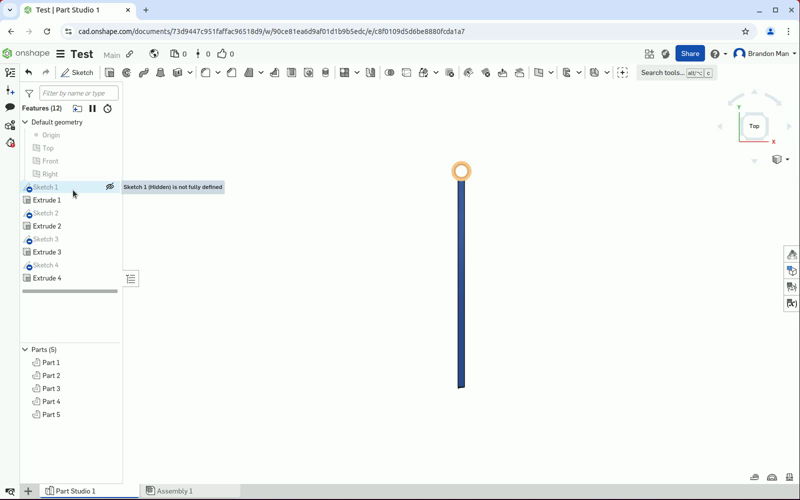
click(73, 189)
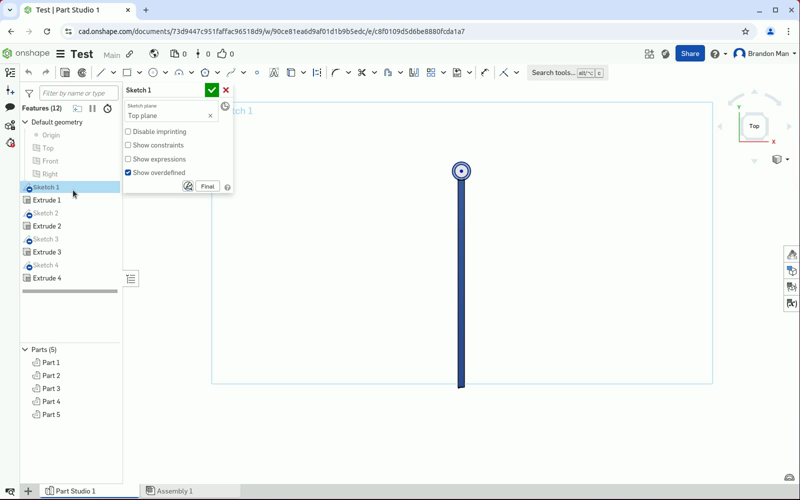
mouse_move(229, 92)
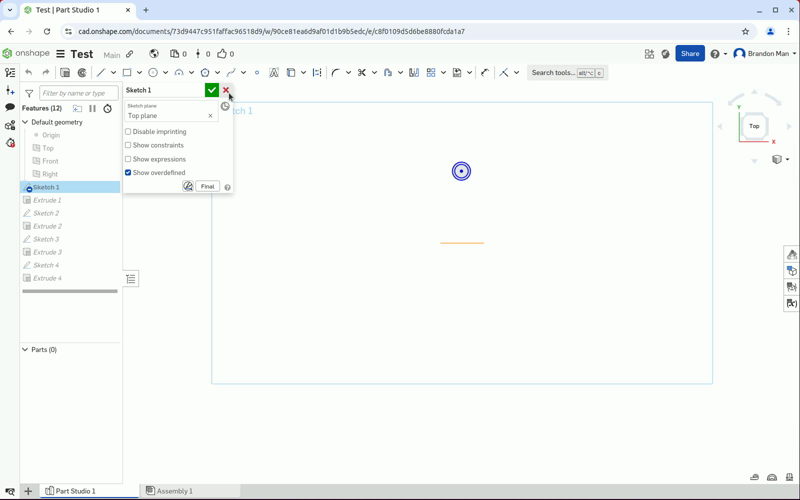
click(229, 92)
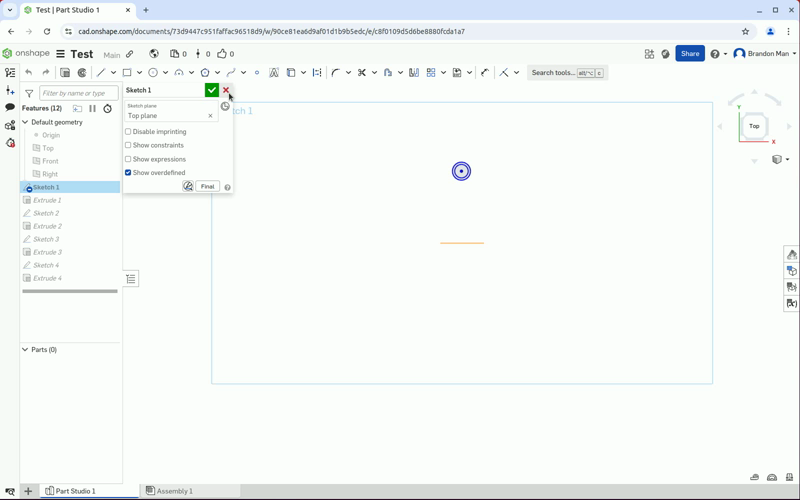
key(shift+s)
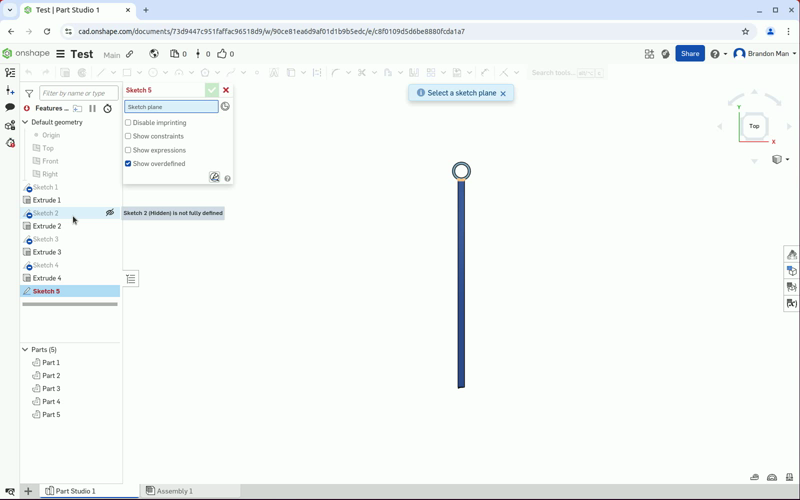
scroll(3)
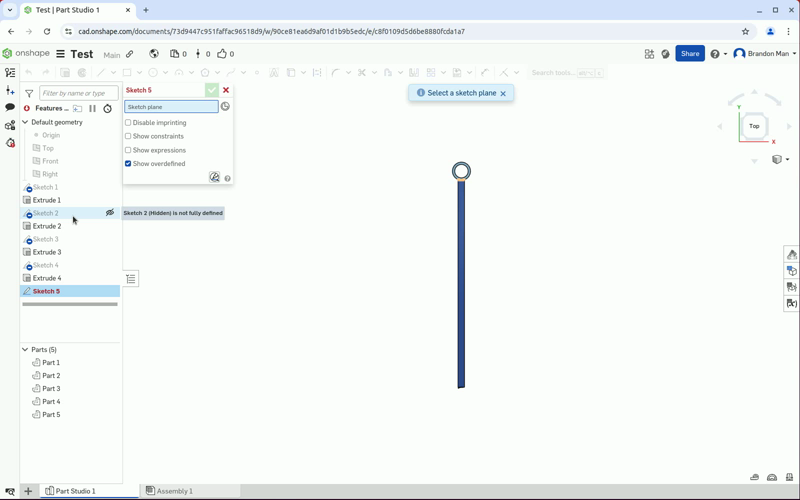
mouse_move(73, 150)
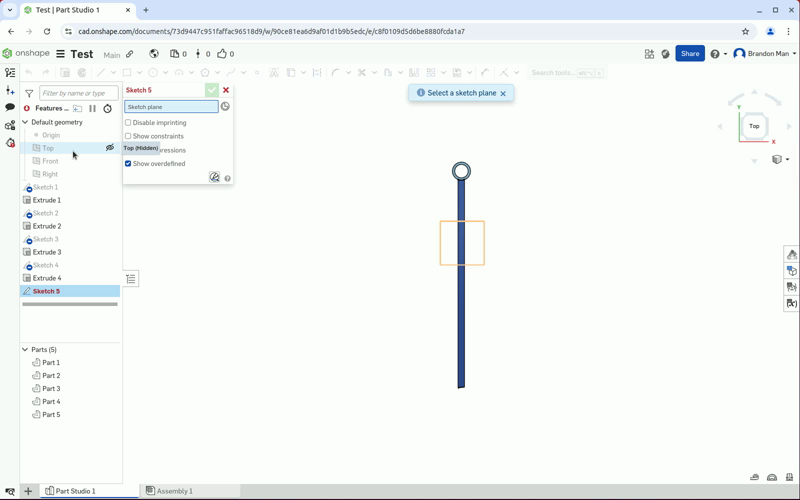
click(73, 150)
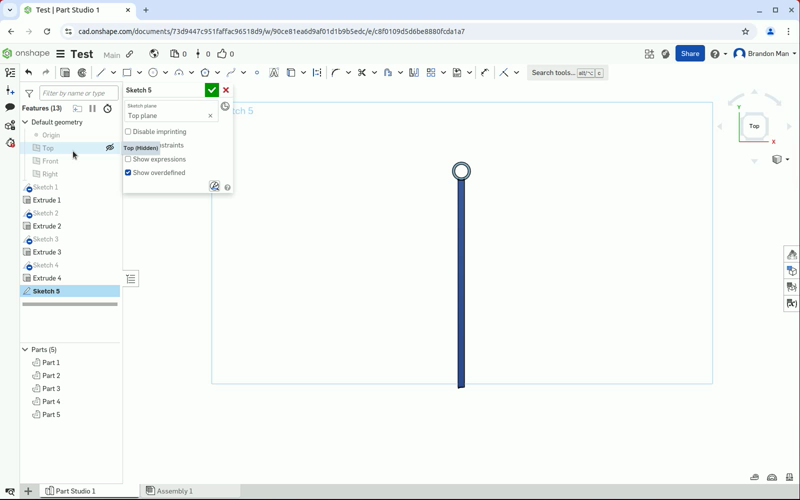
mouse_move(73, 352)
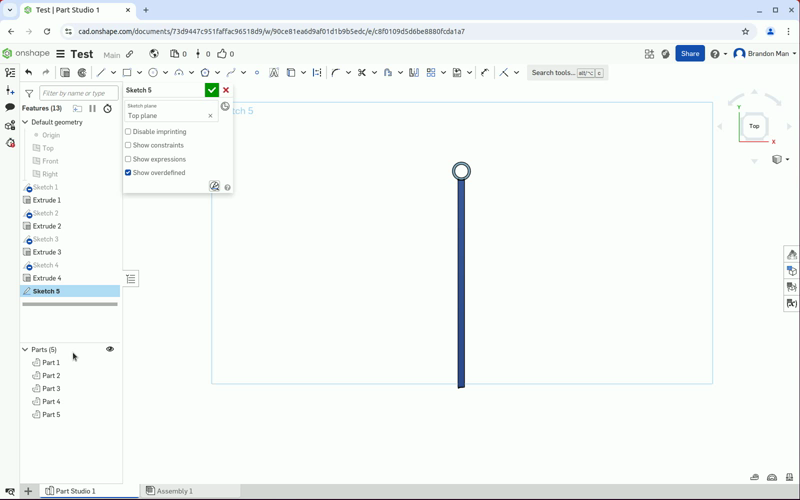
key(y)
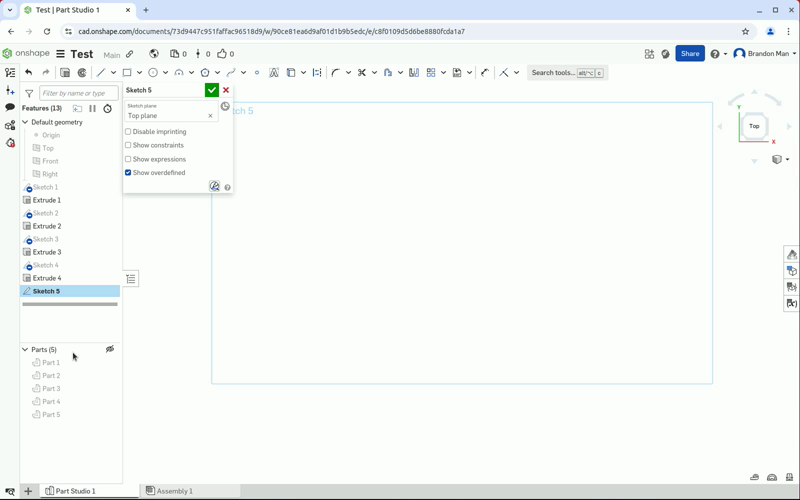
key(l)
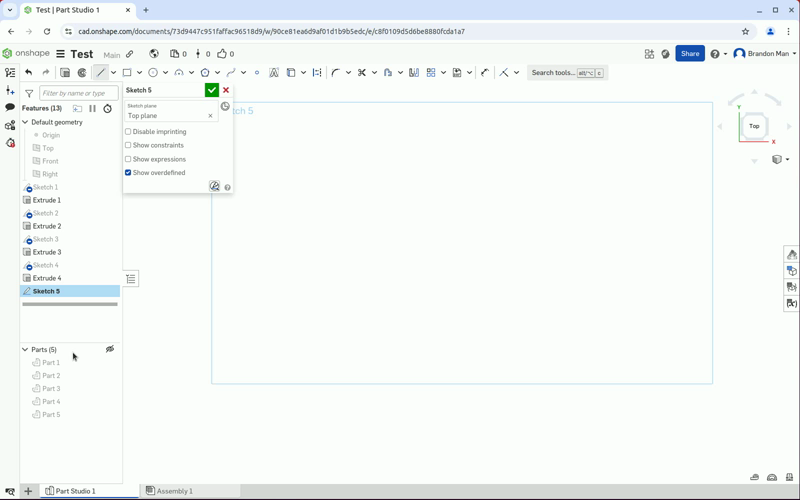
key_down(shift)
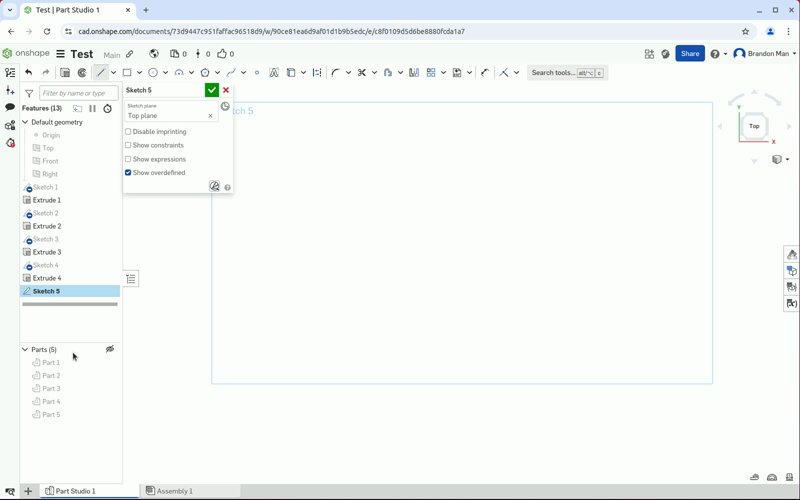
mouse_move(460, 387)
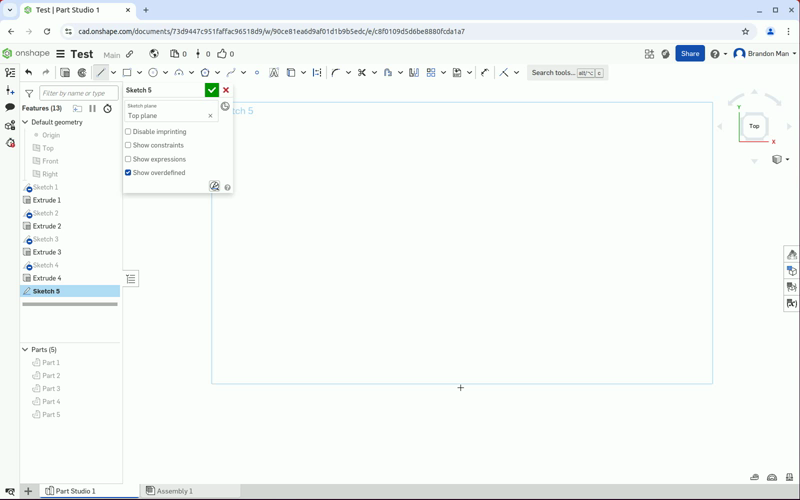
click(460, 387)
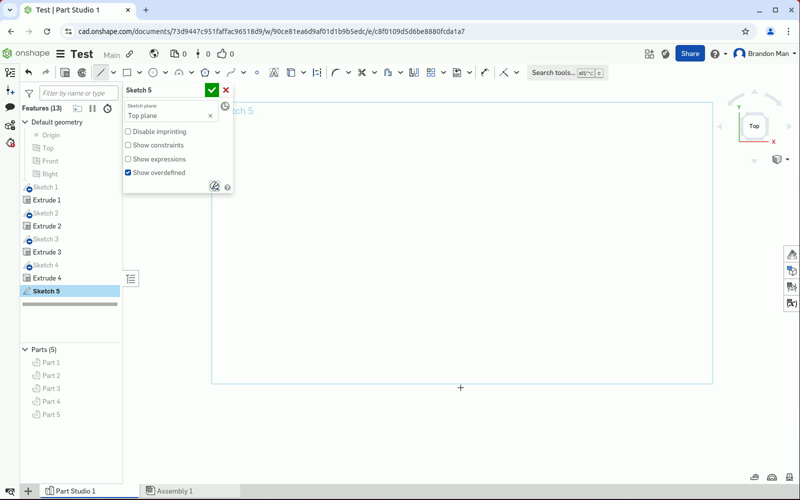
key_up(shift)
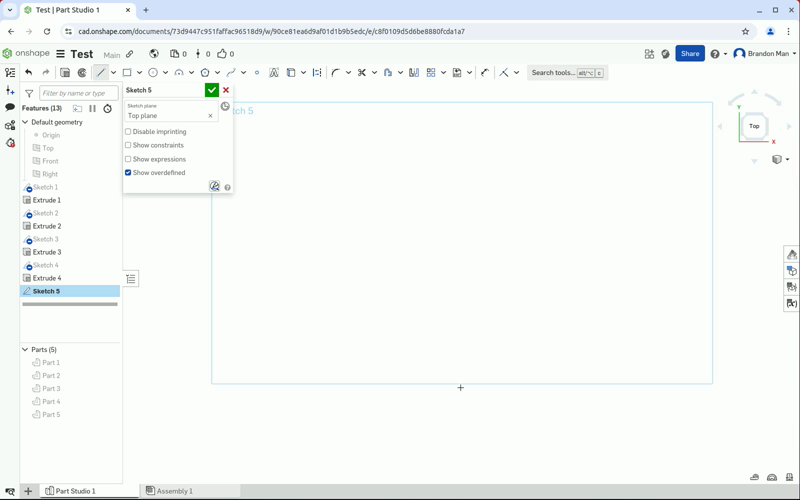
key_down(shift)
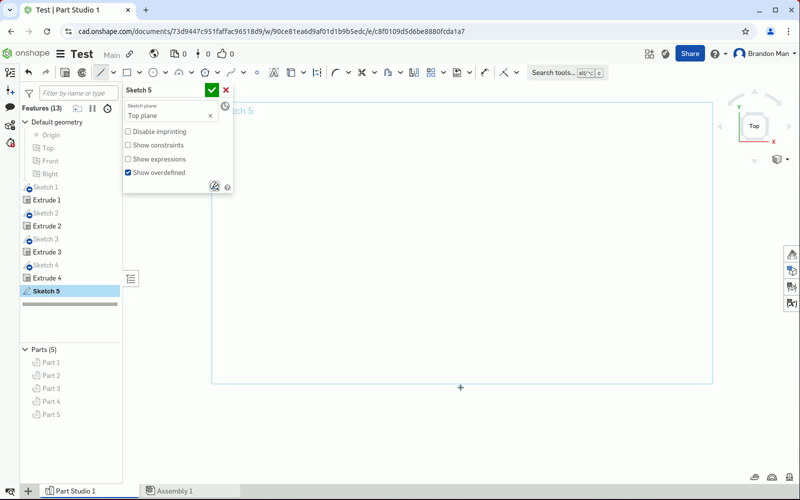
mouse_move(490, 387)
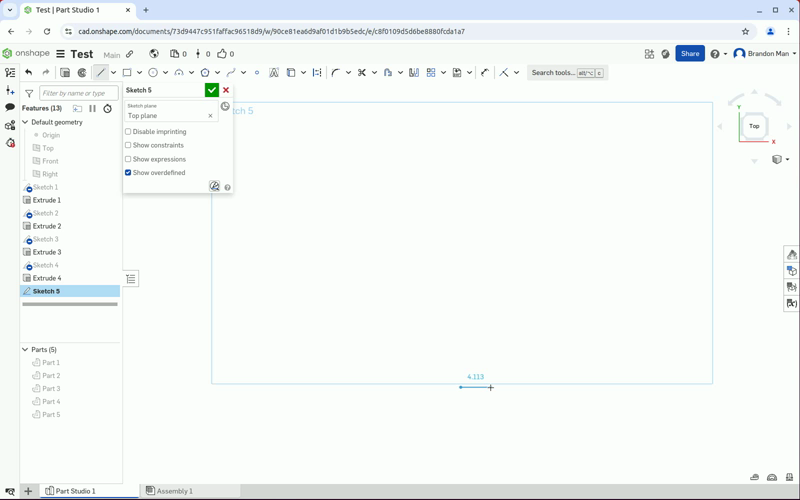
mouse_move(464, 387)
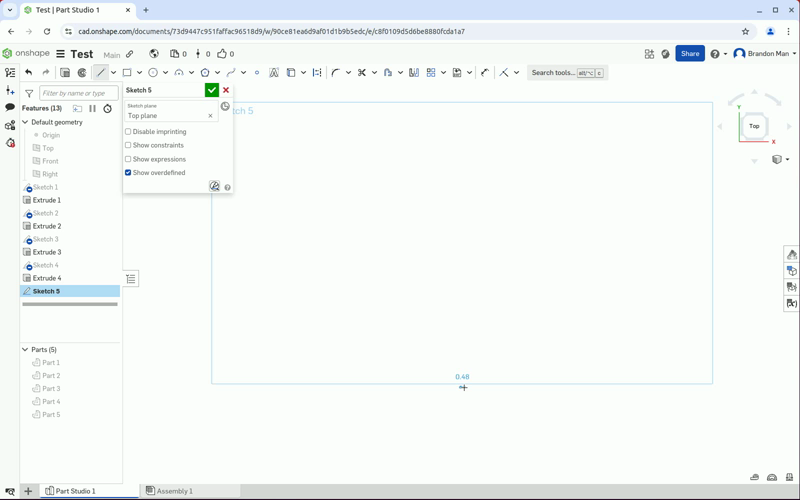
scroll(6)
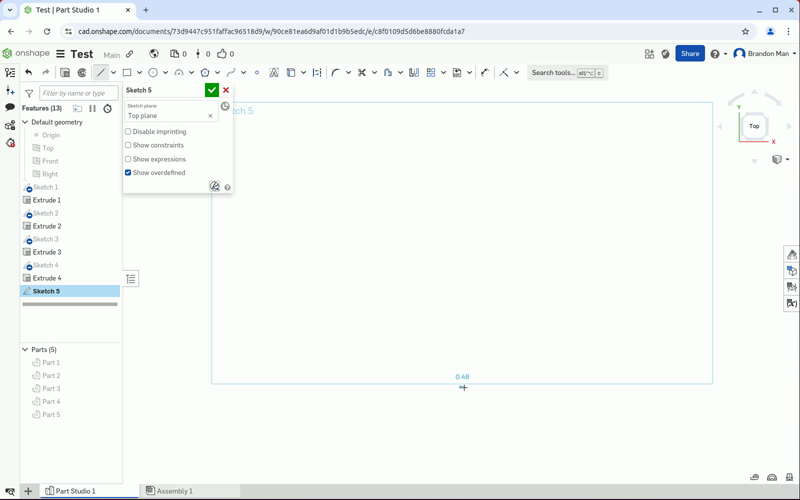
scroll(6)
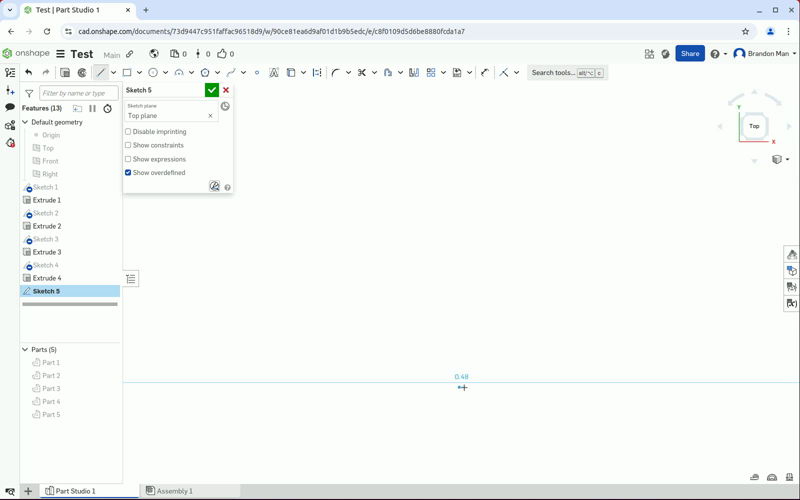
scroll(6)
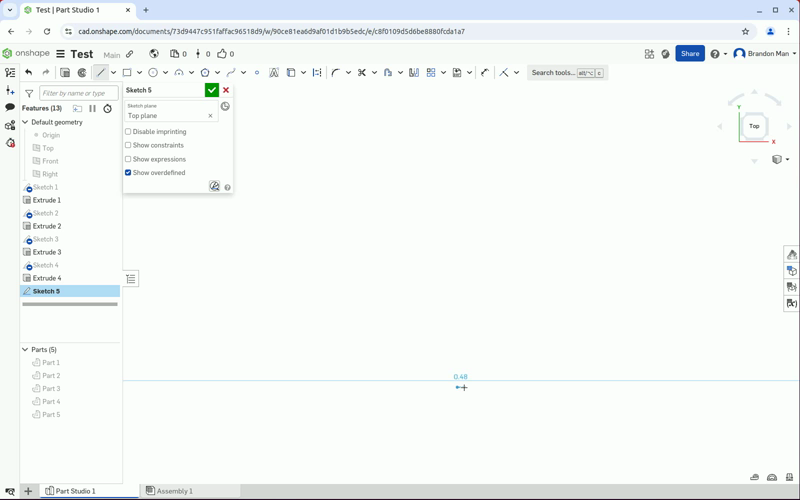
scroll(6)
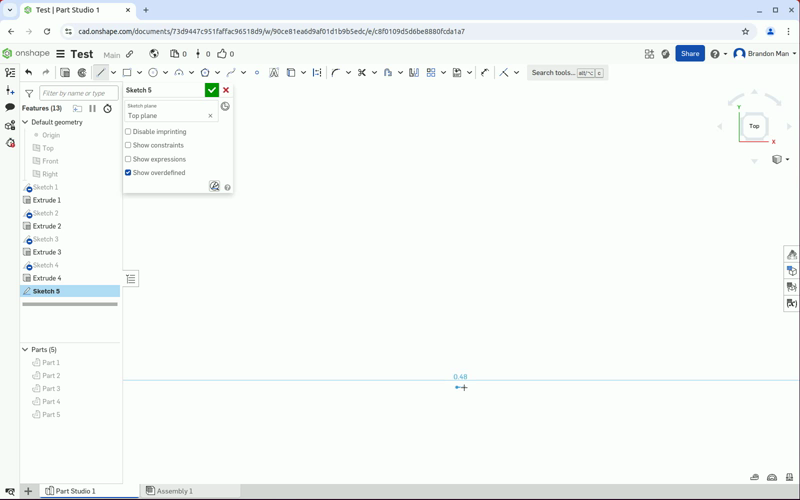
scroll(6)
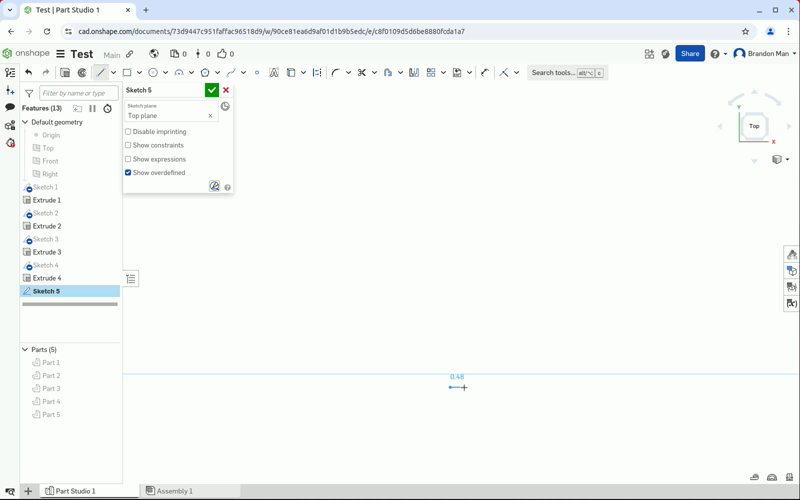
scroll(6)
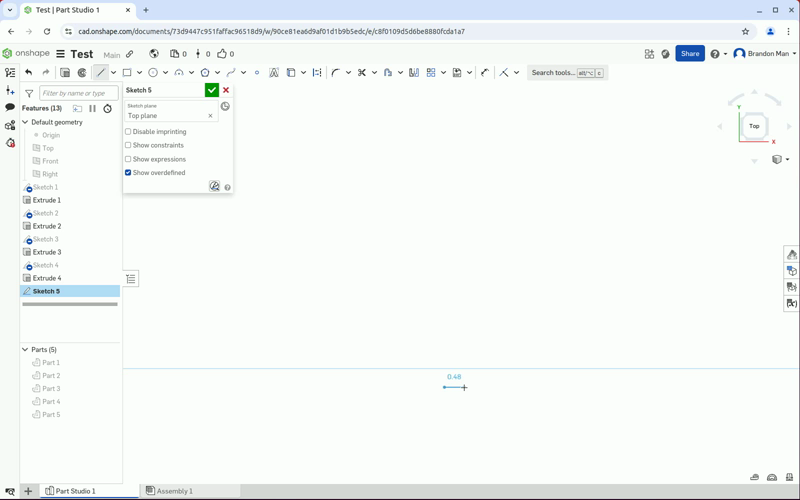
scroll(6)
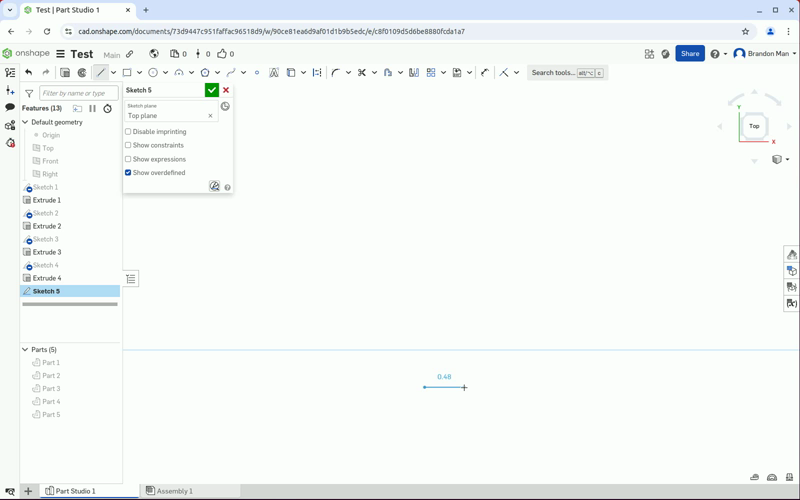
click(464, 387)
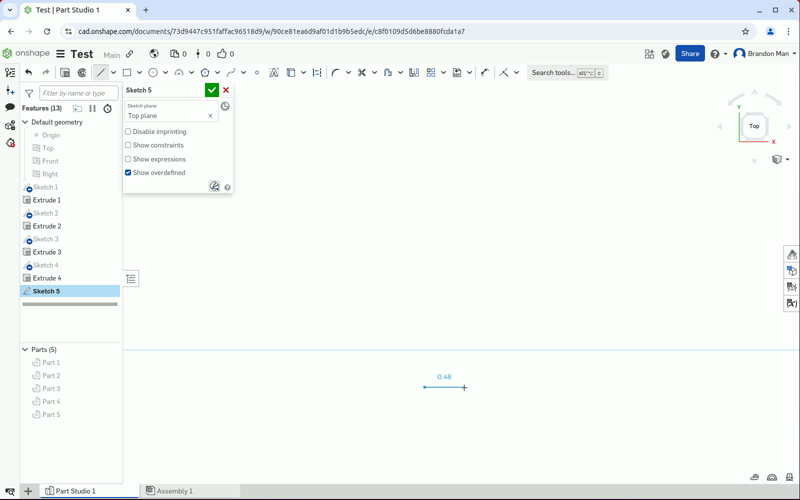
scroll(-6)
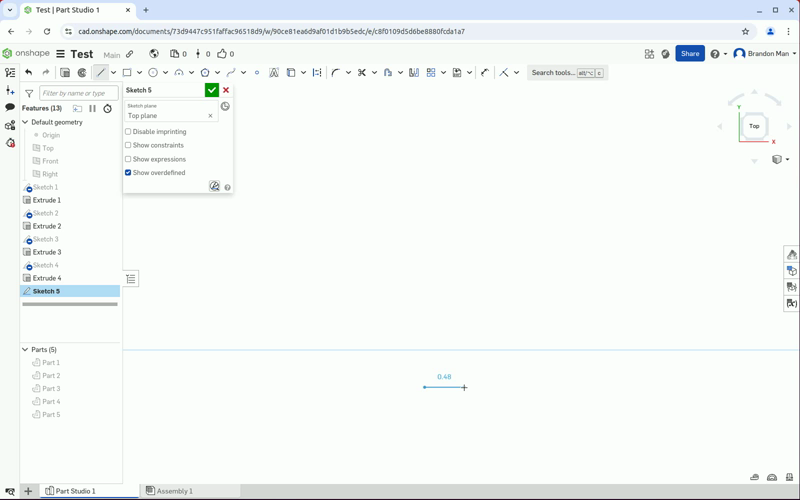
scroll(-6)
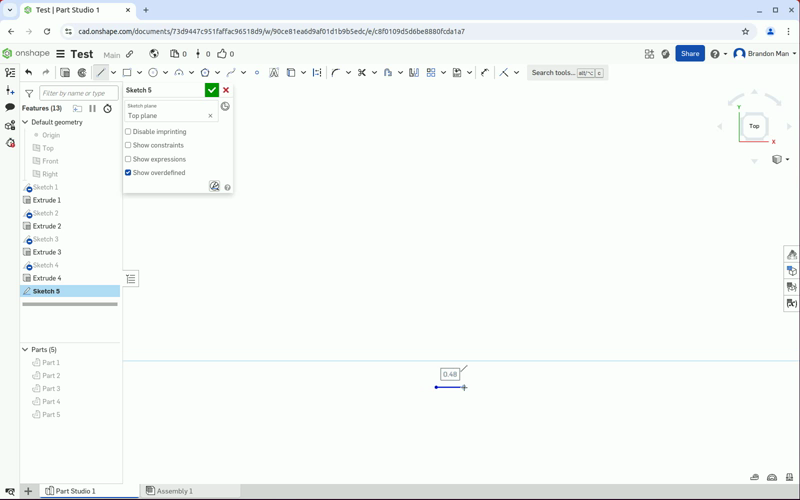
scroll(-6)
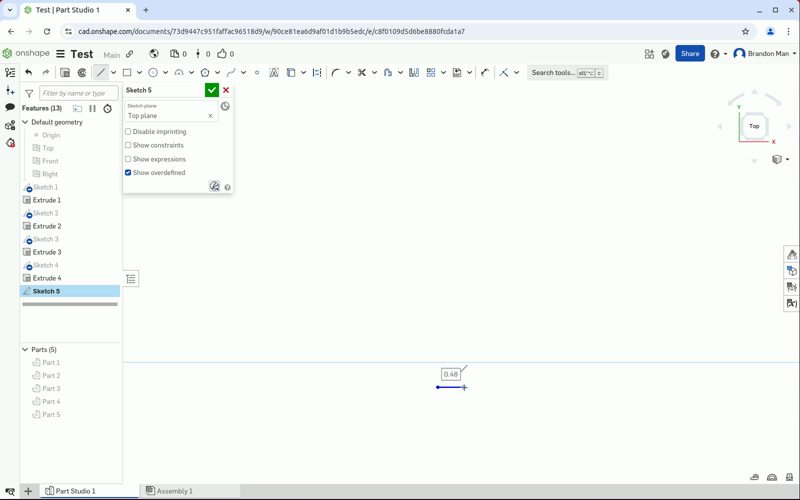
scroll(-6)
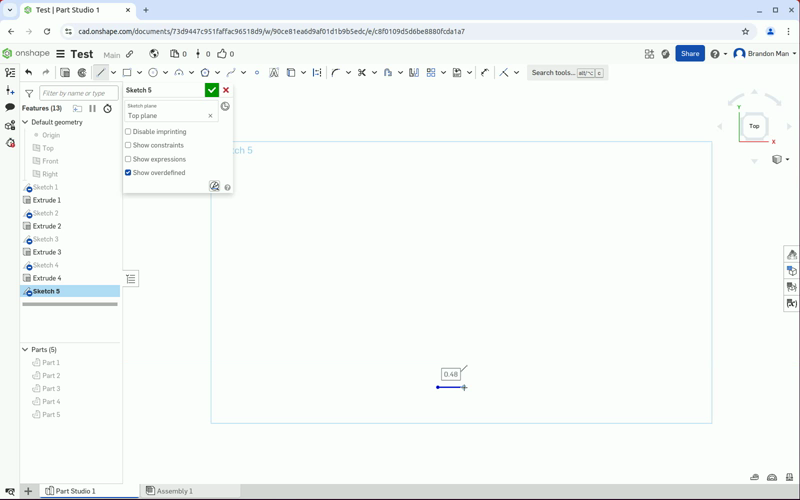
scroll(-6)
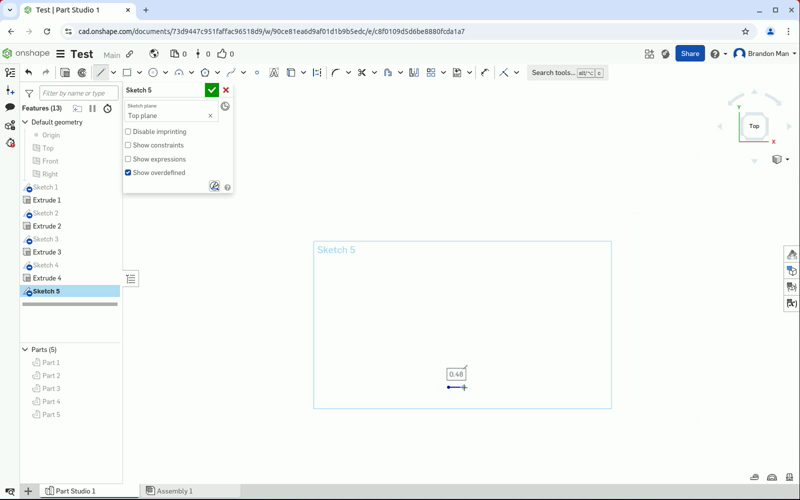
scroll(-6)
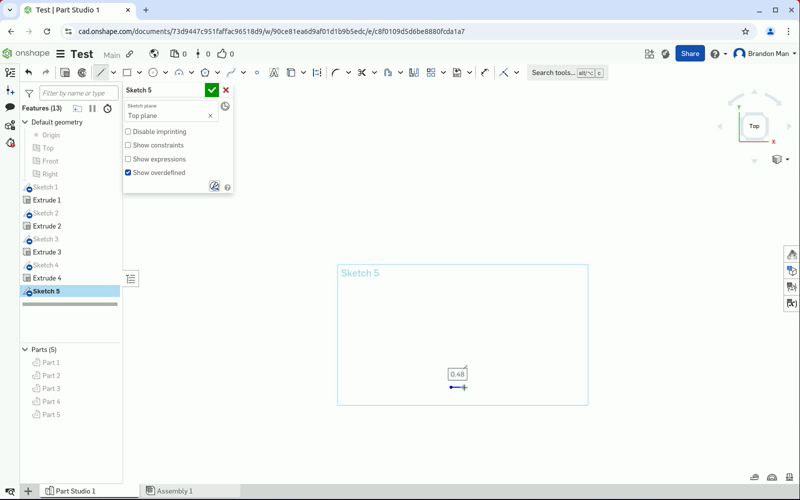
scroll(-6)
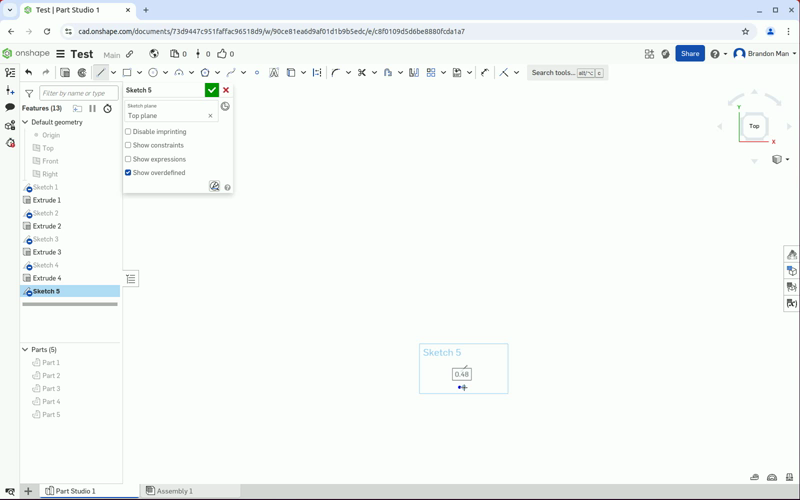
key_up(shift)
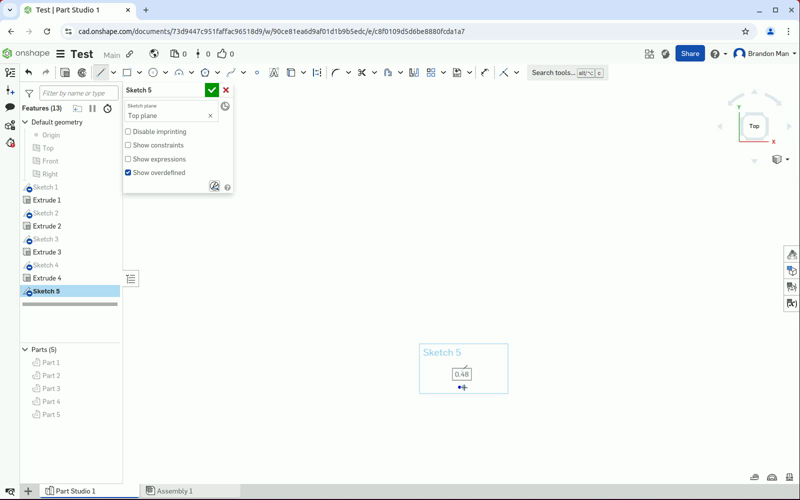
key_down(shift)
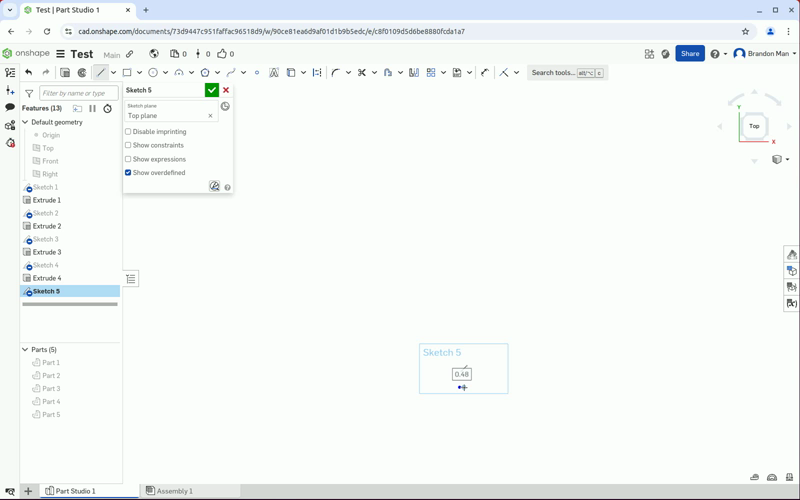
mouse_move(494, 387)
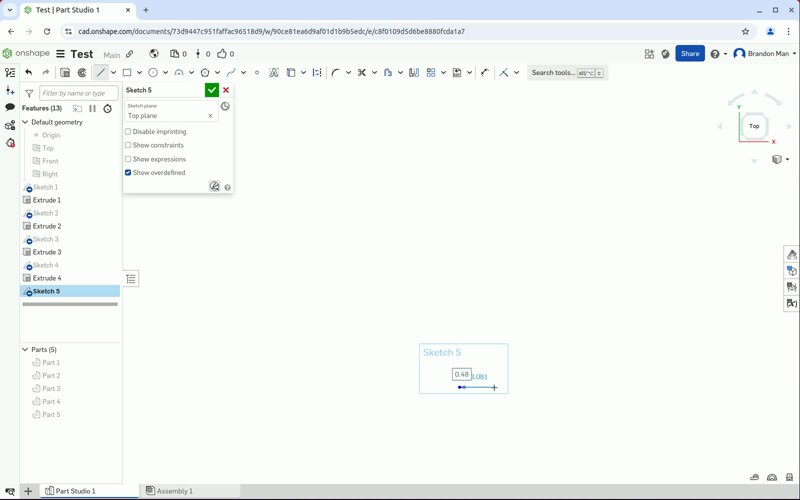
mouse_move(464, 388)
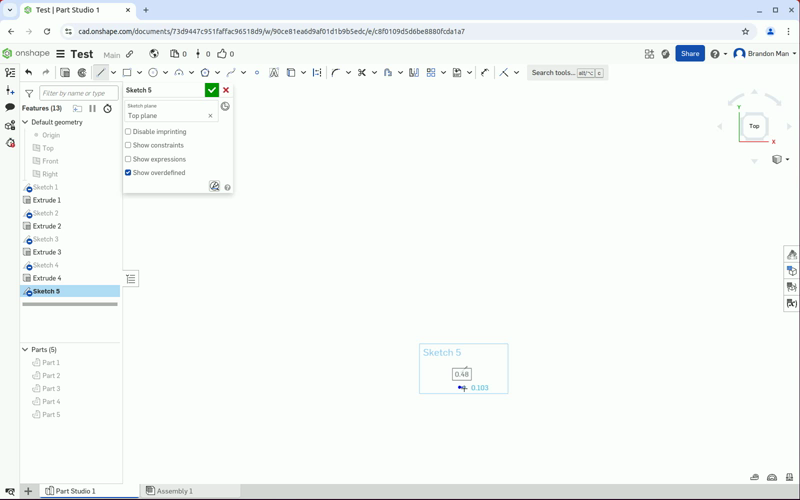
scroll(6)
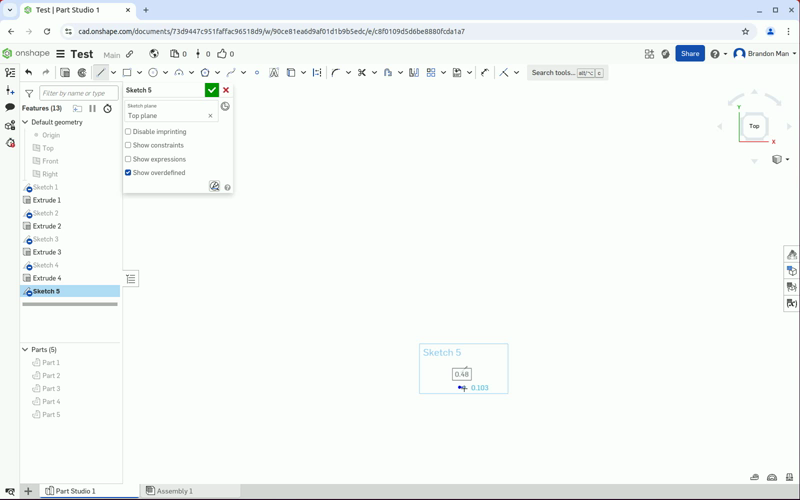
scroll(6)
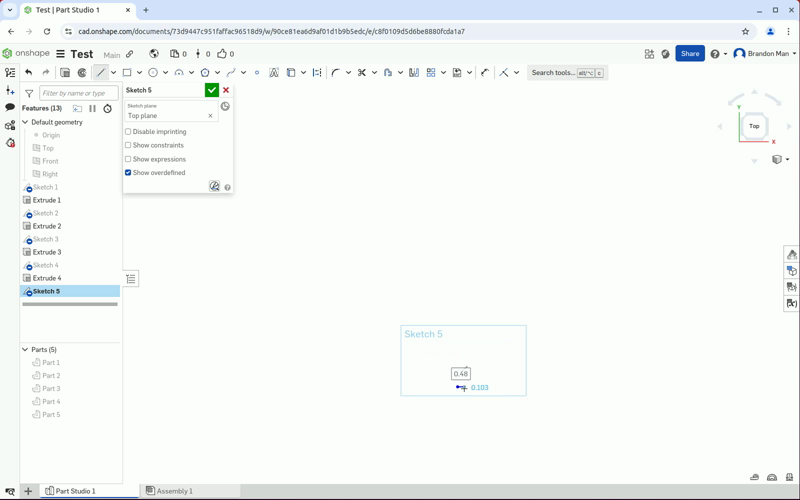
scroll(6)
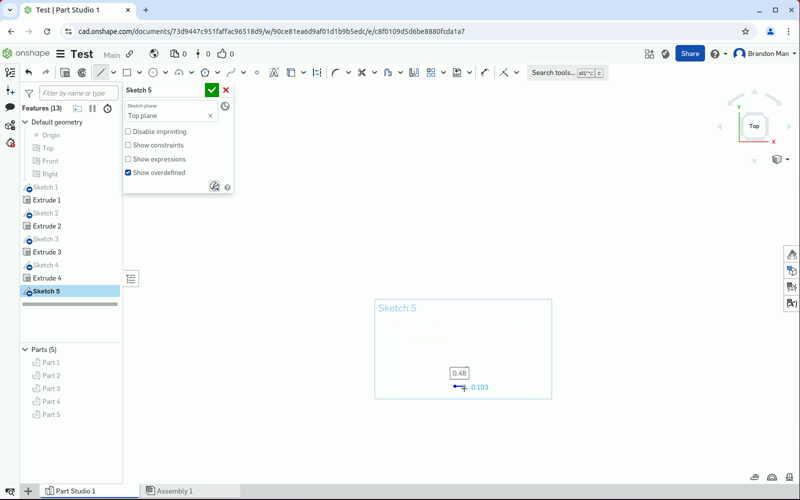
scroll(6)
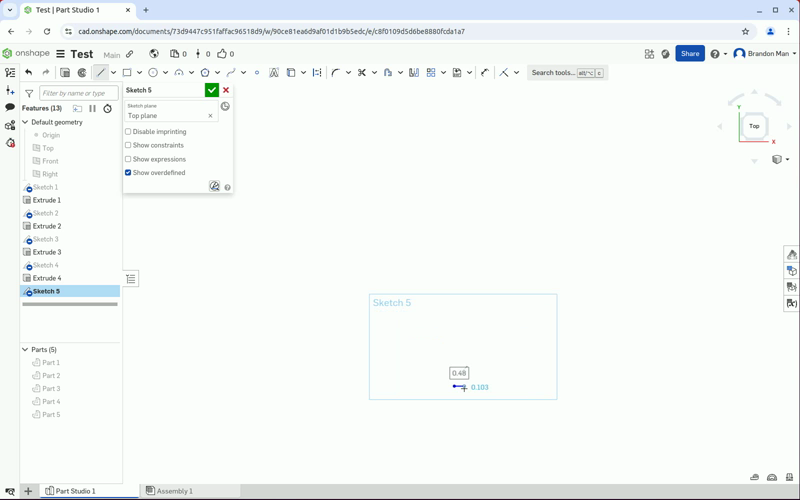
scroll(6)
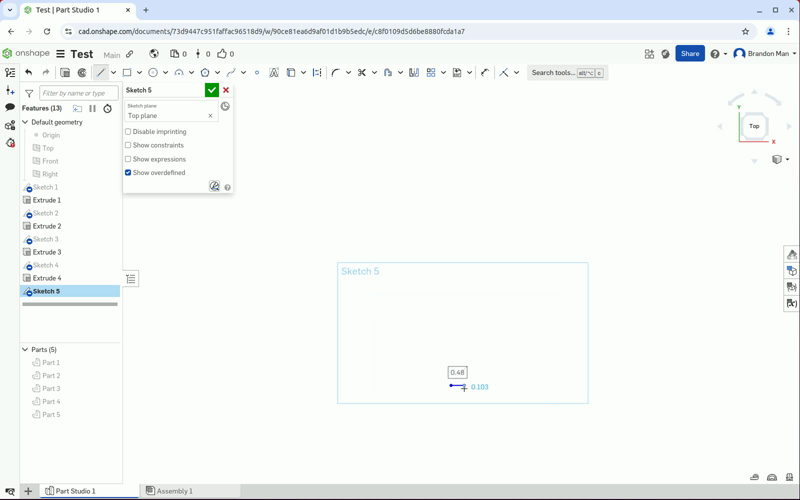
scroll(6)
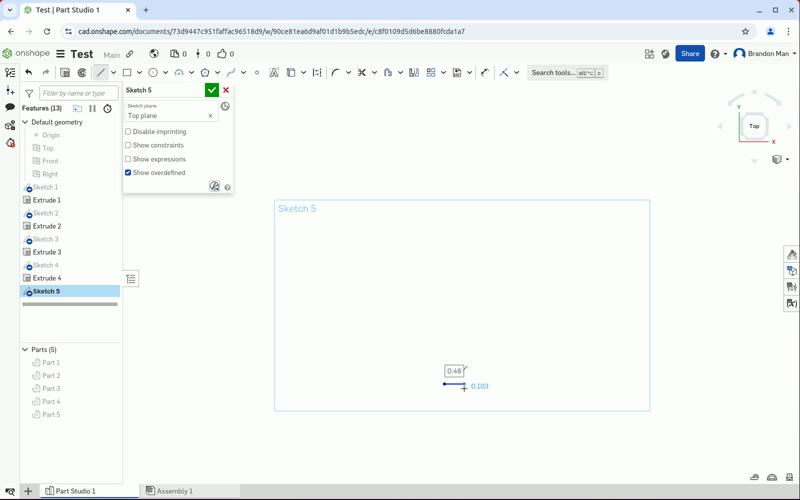
scroll(6)
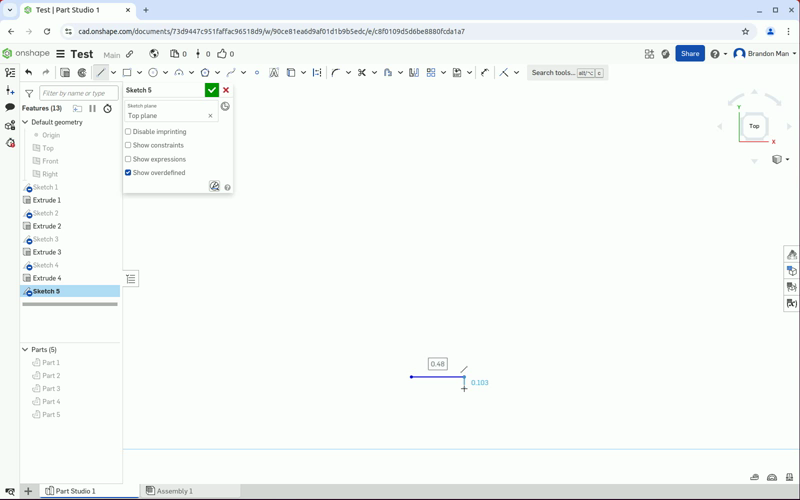
click(464, 388)
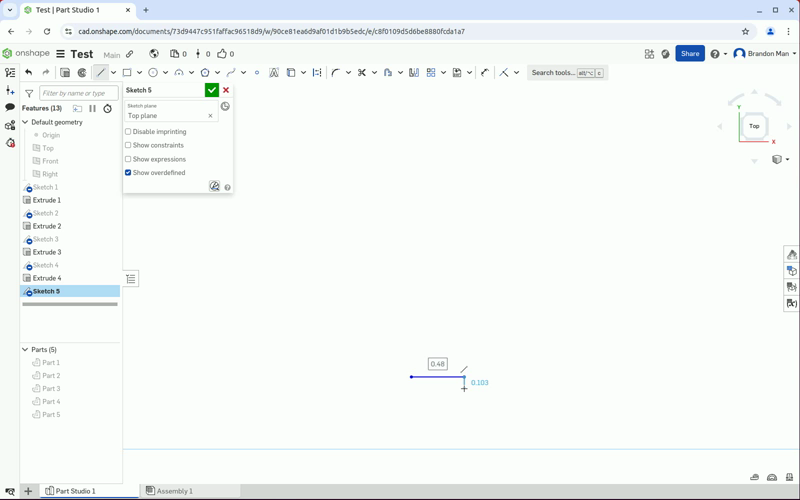
scroll(-6)
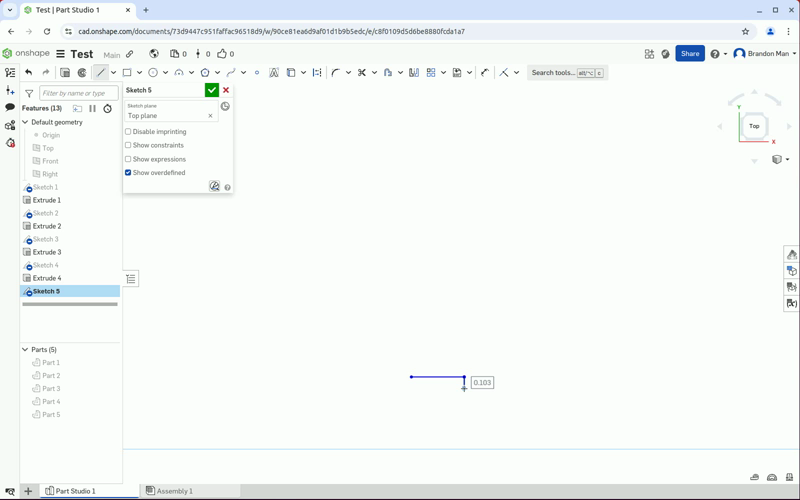
scroll(-6)
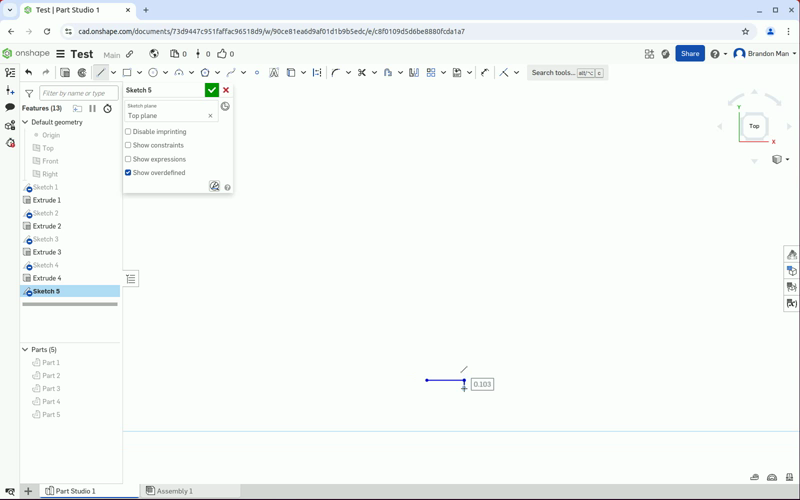
scroll(-6)
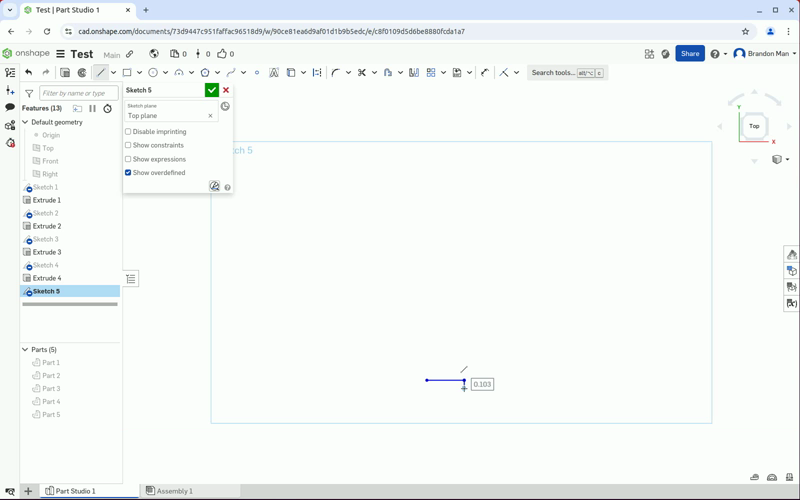
scroll(-6)
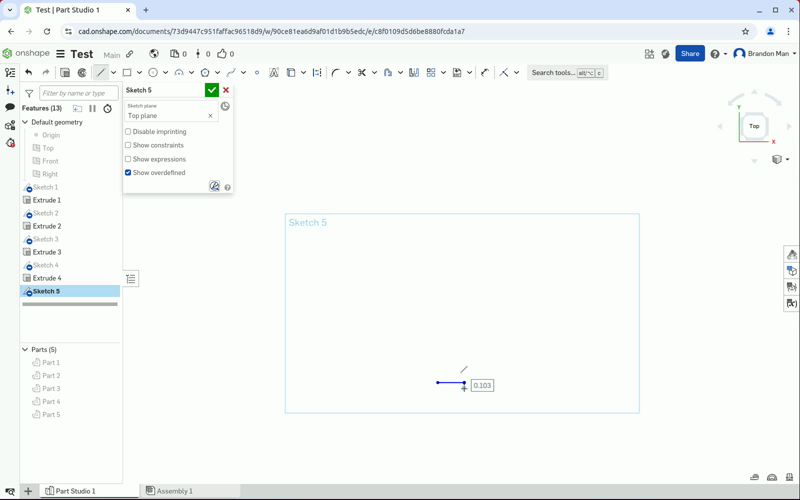
scroll(-6)
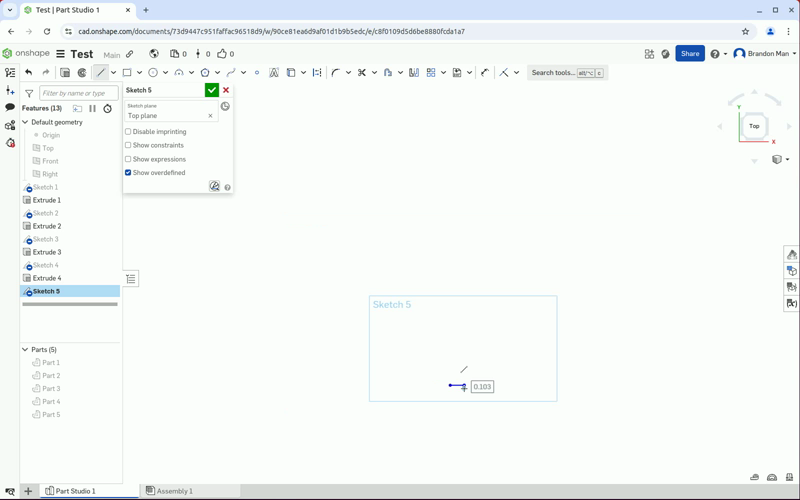
scroll(-6)
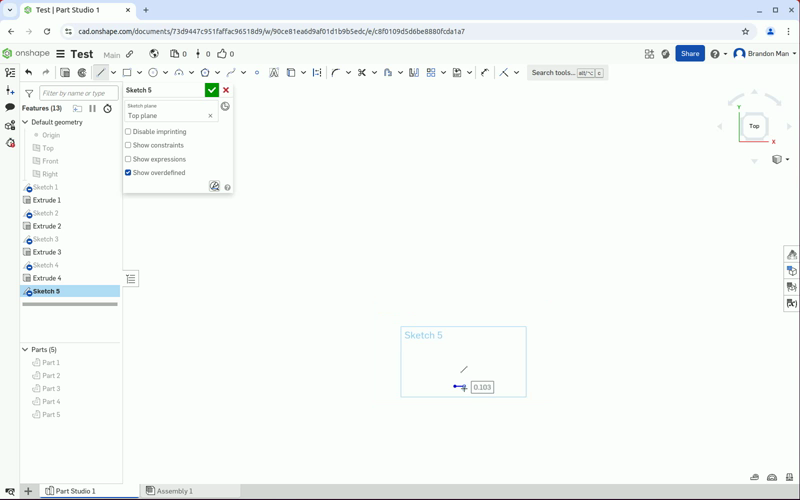
scroll(-6)
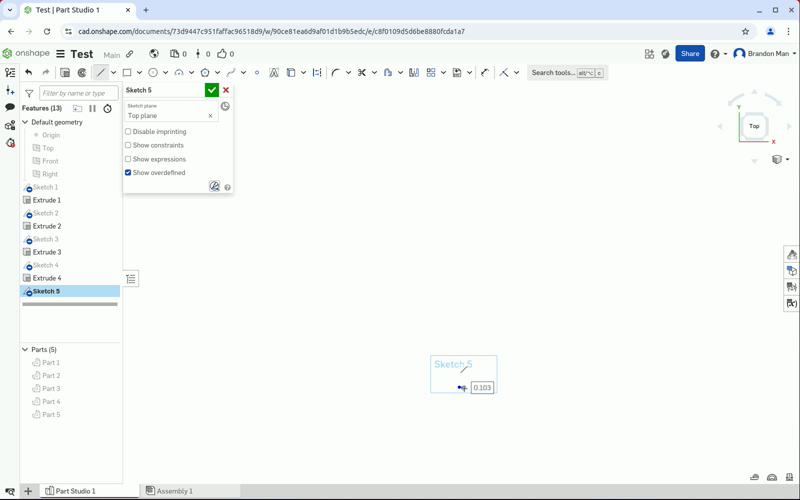
key_up(shift)
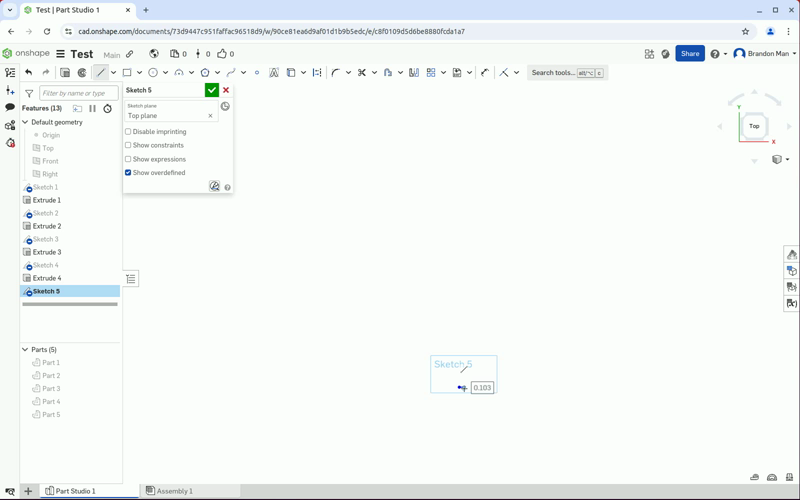
key(esc)
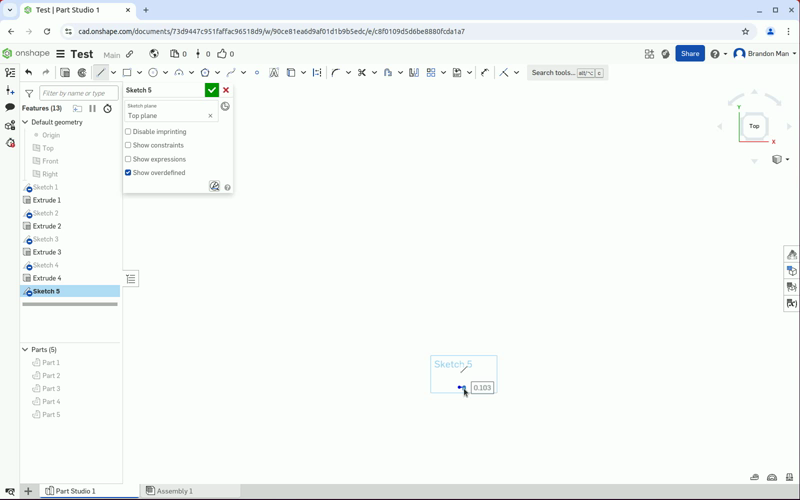
key(a)
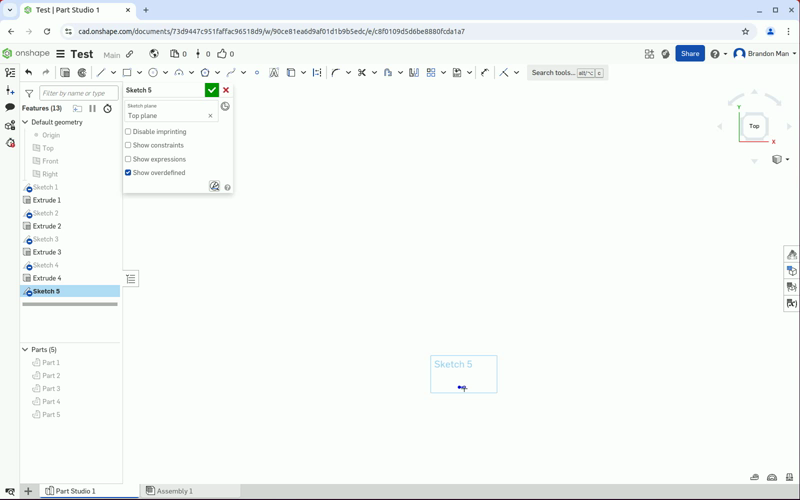
mouse_move(464, 388)
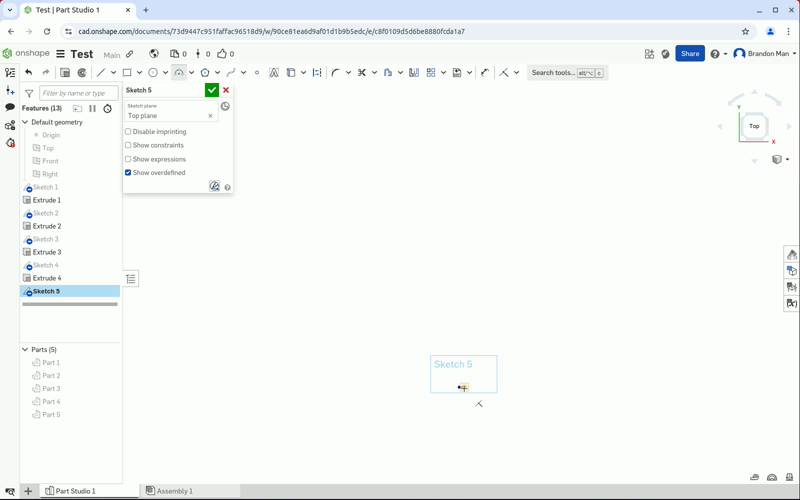
scroll(6)
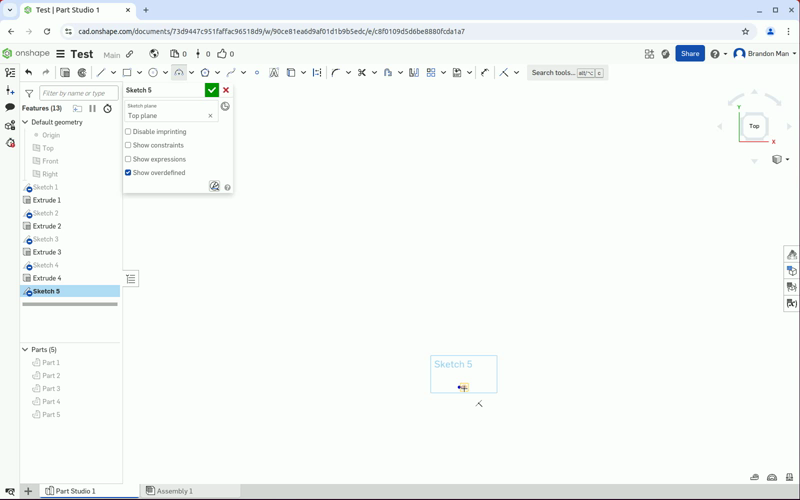
scroll(6)
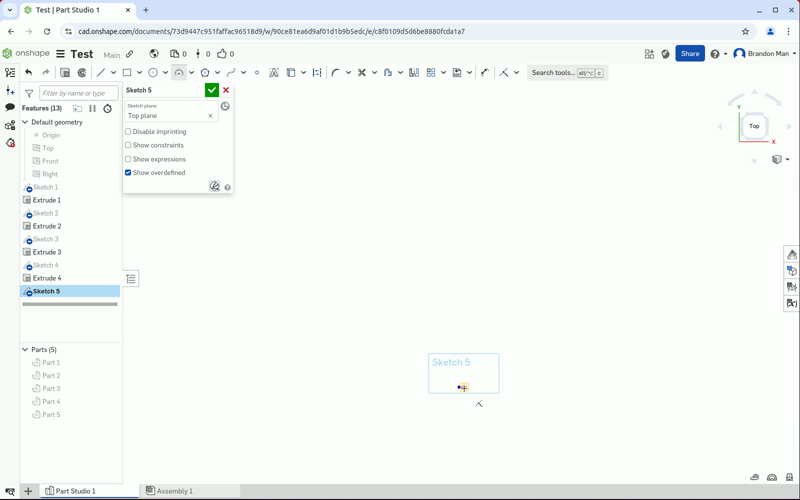
scroll(6)
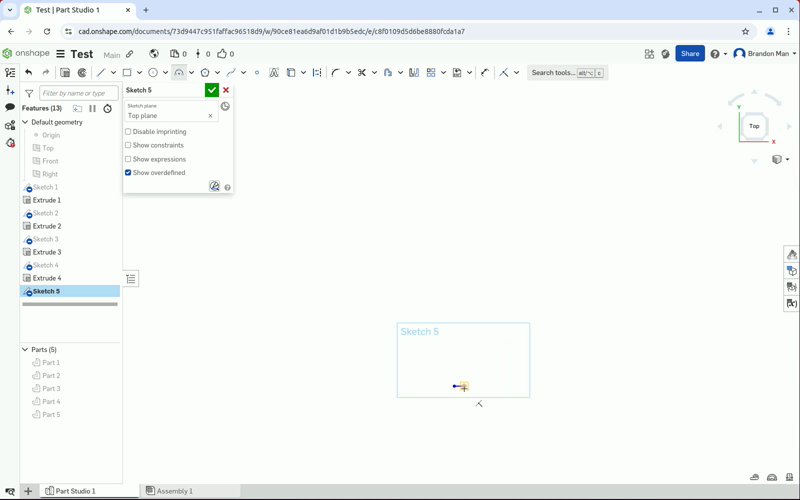
scroll(6)
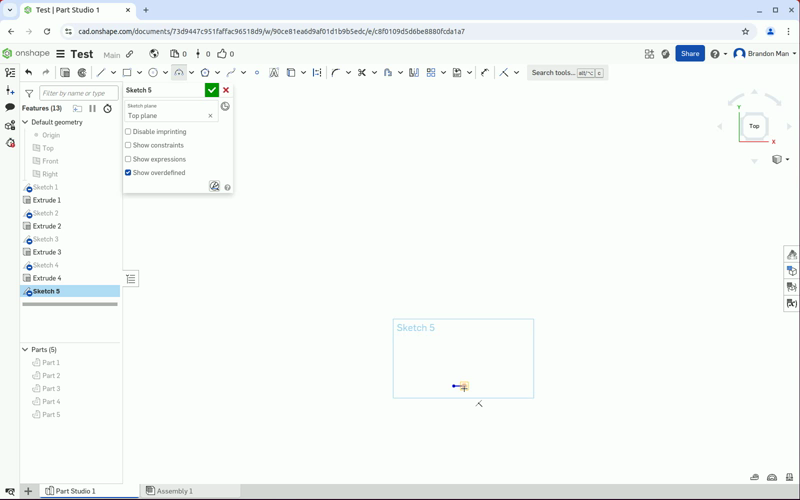
scroll(6)
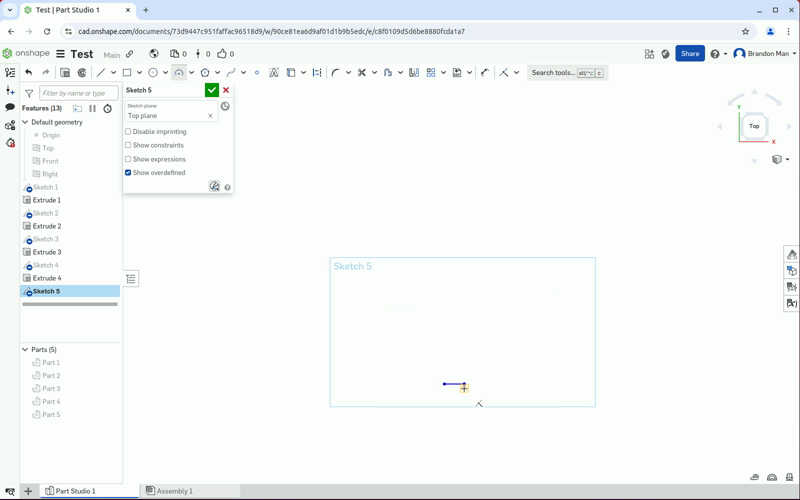
scroll(6)
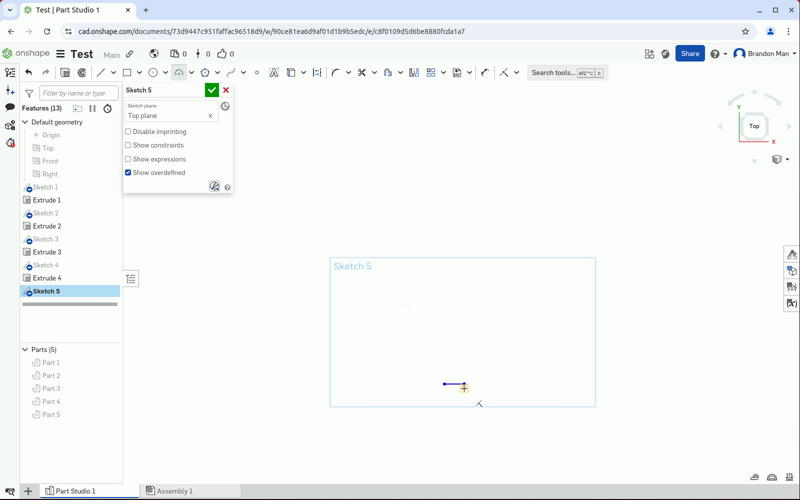
scroll(6)
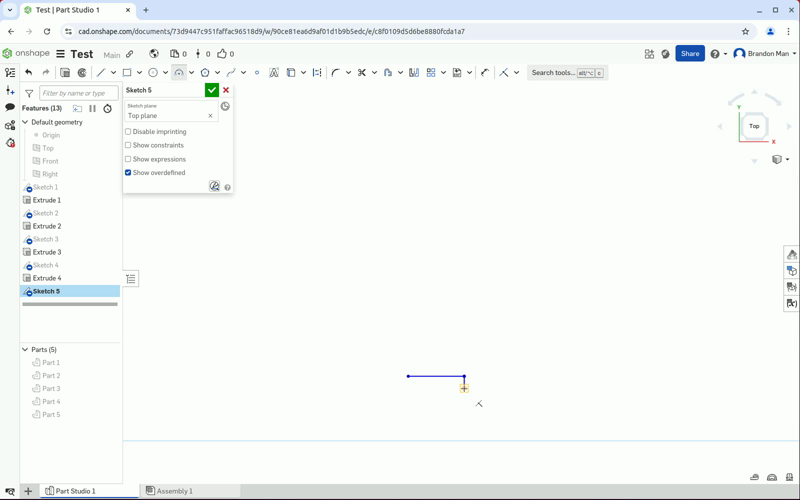
click(464, 388)
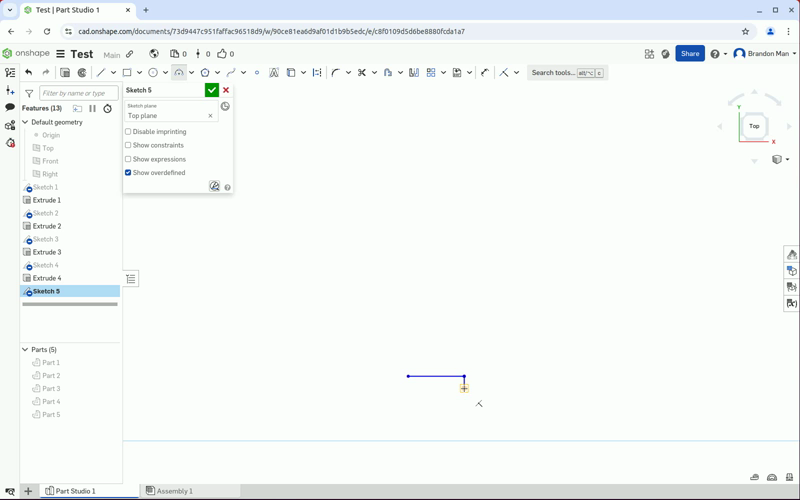
scroll(-6)
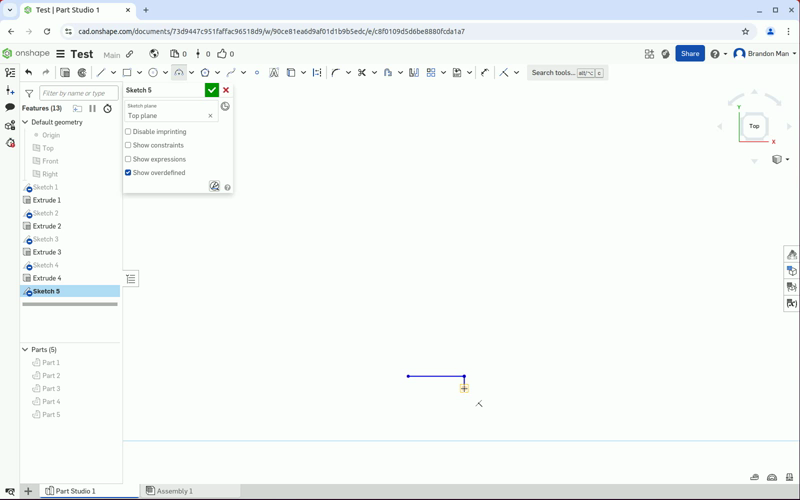
scroll(-6)
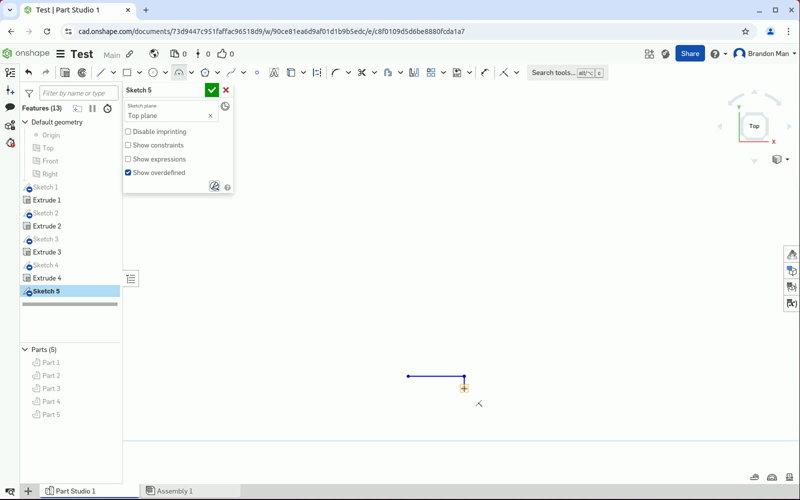
scroll(-6)
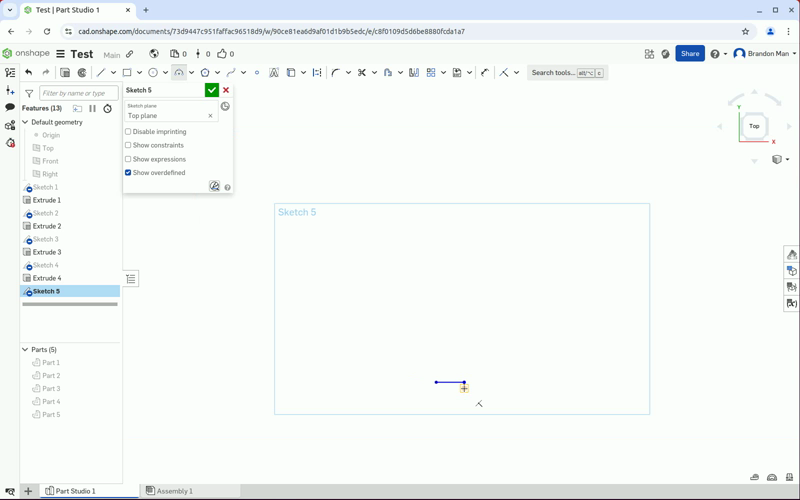
scroll(-6)
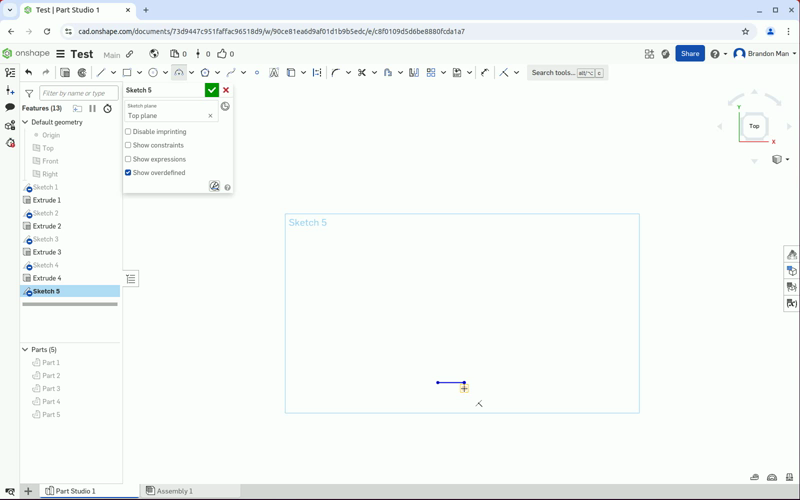
scroll(-6)
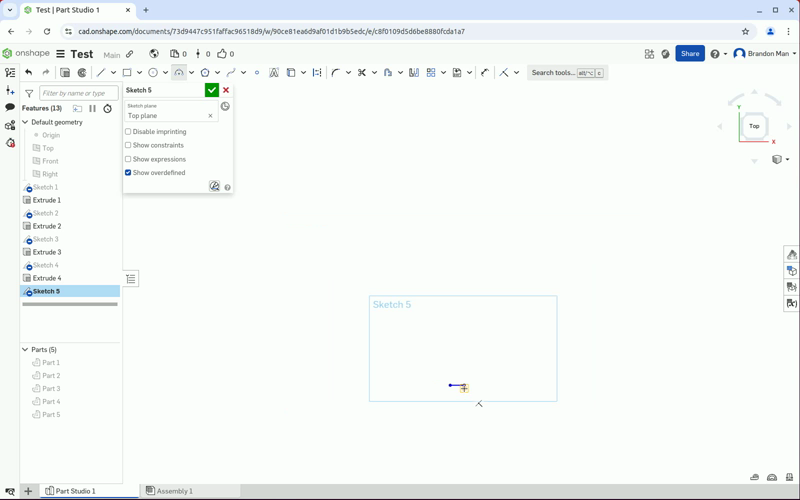
scroll(-6)
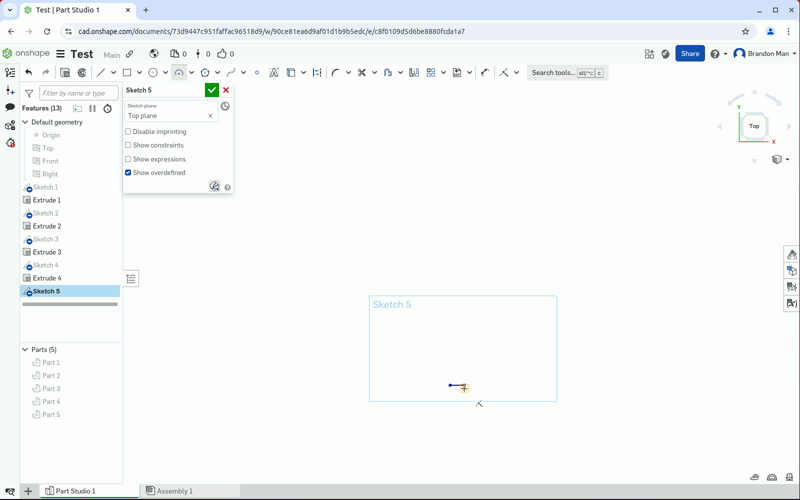
scroll(-6)
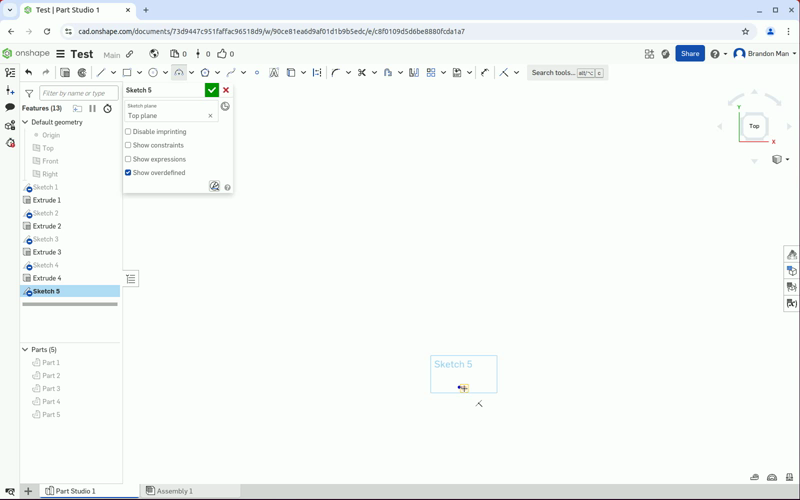
mouse_move(460, 387)
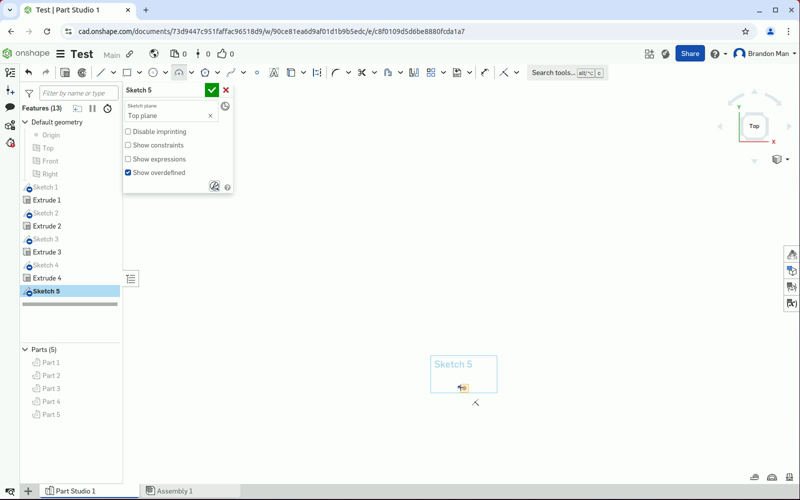
scroll(6)
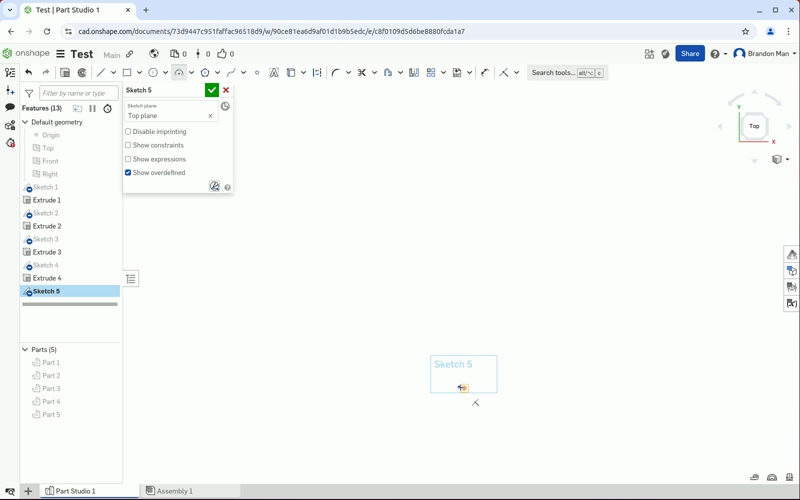
scroll(6)
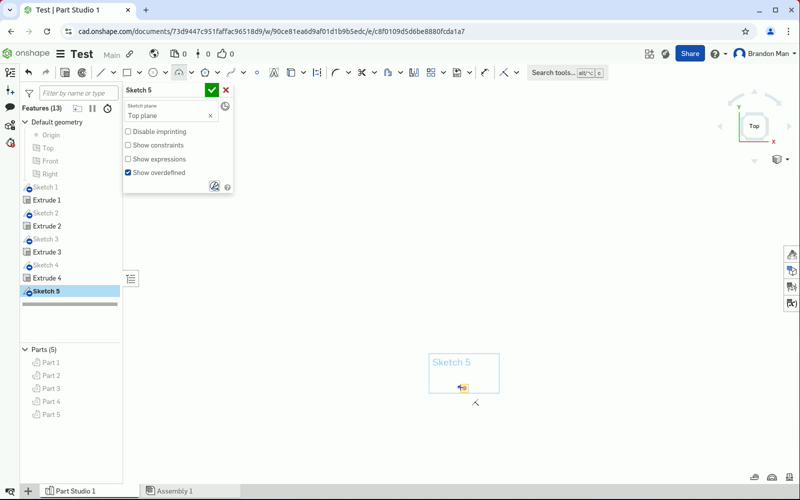
scroll(6)
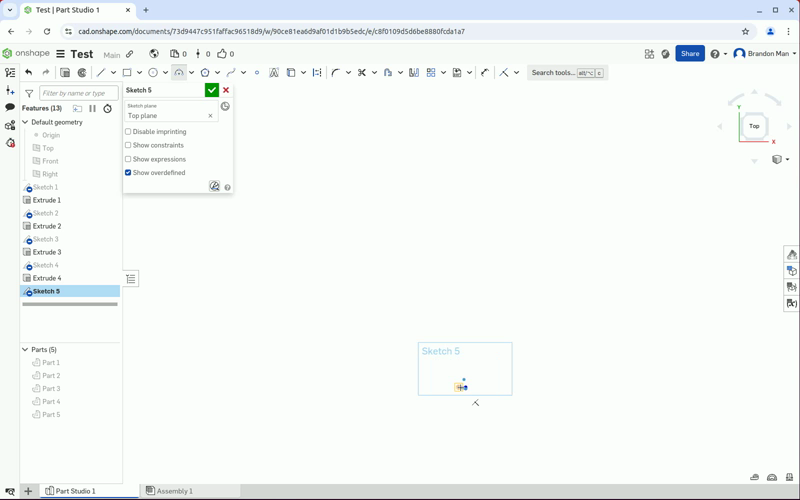
scroll(6)
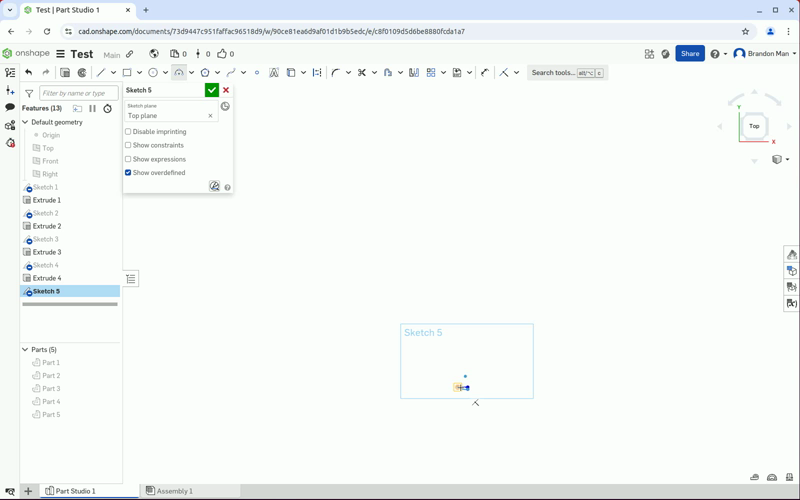
scroll(6)
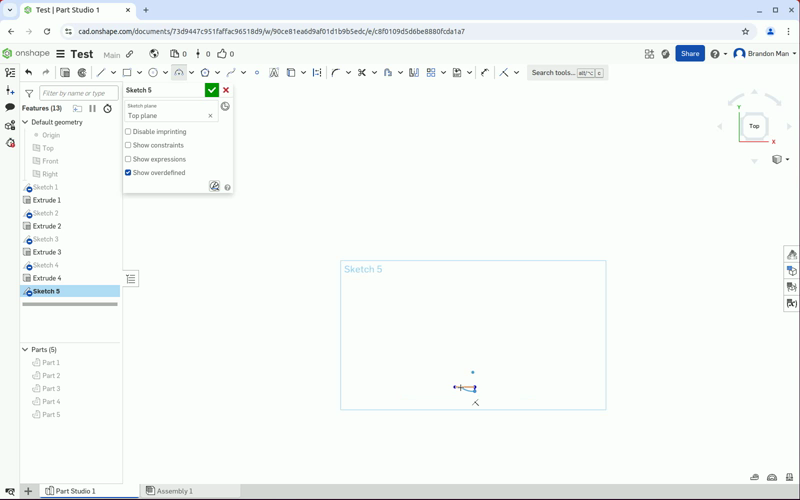
scroll(6)
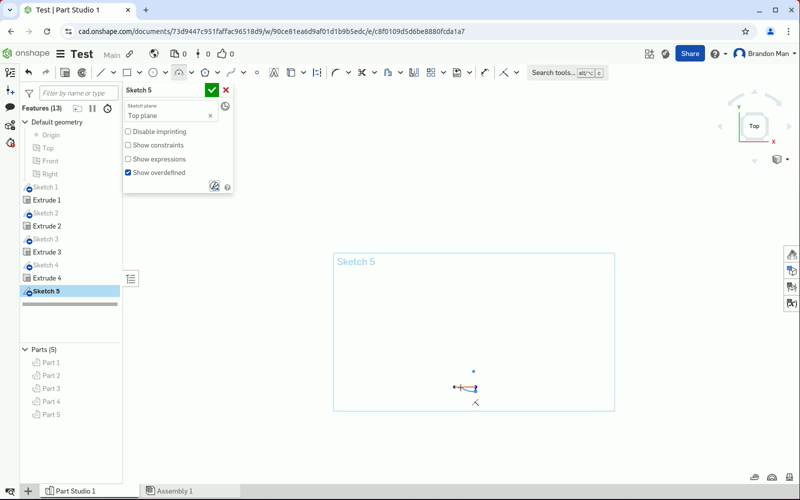
scroll(6)
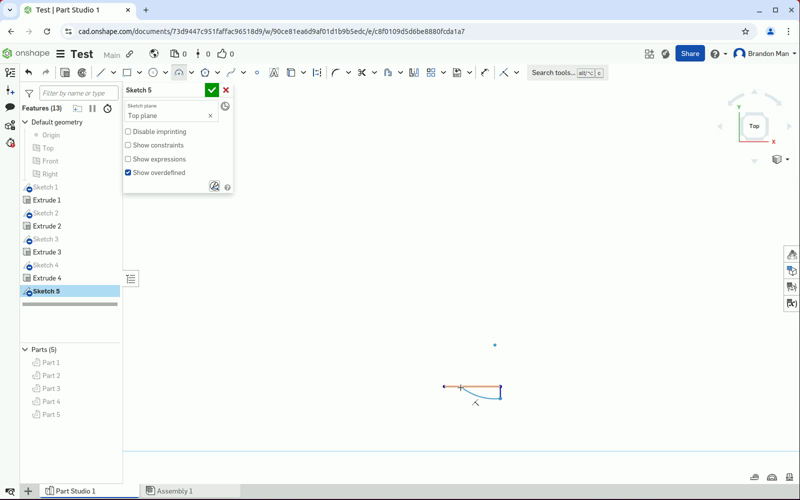
click(460, 387)
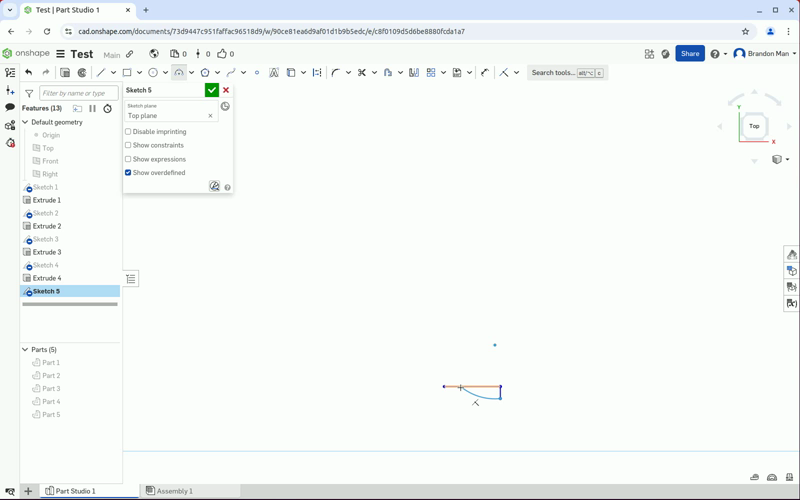
scroll(-6)
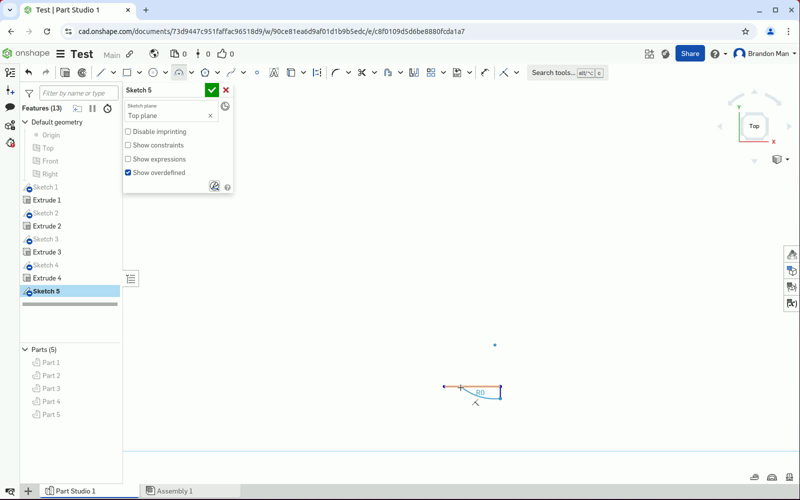
scroll(-6)
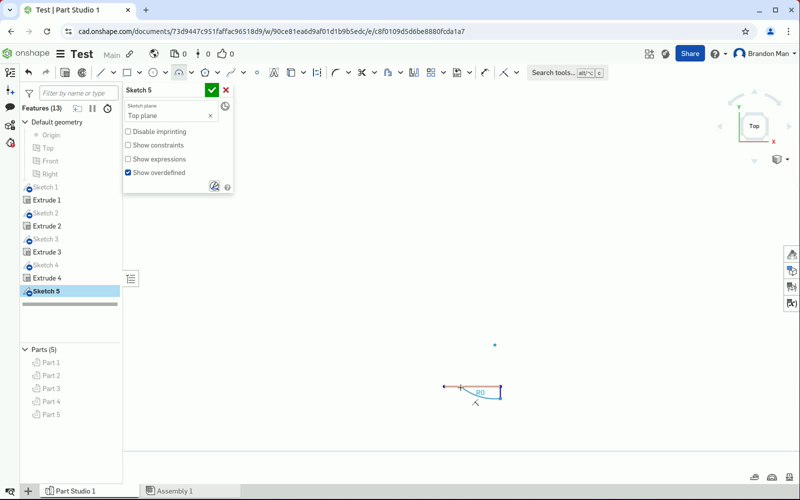
scroll(-6)
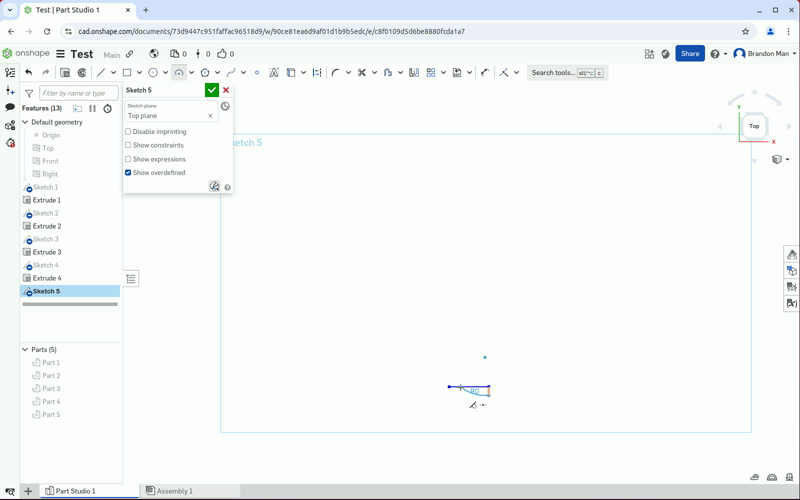
scroll(-6)
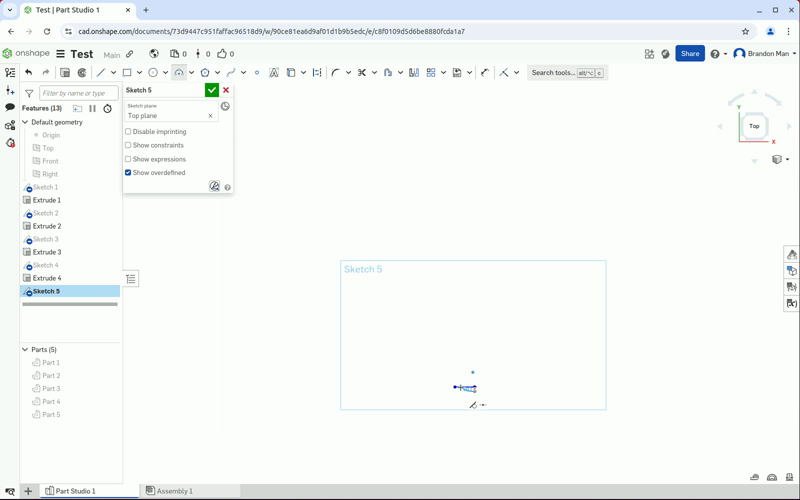
scroll(-6)
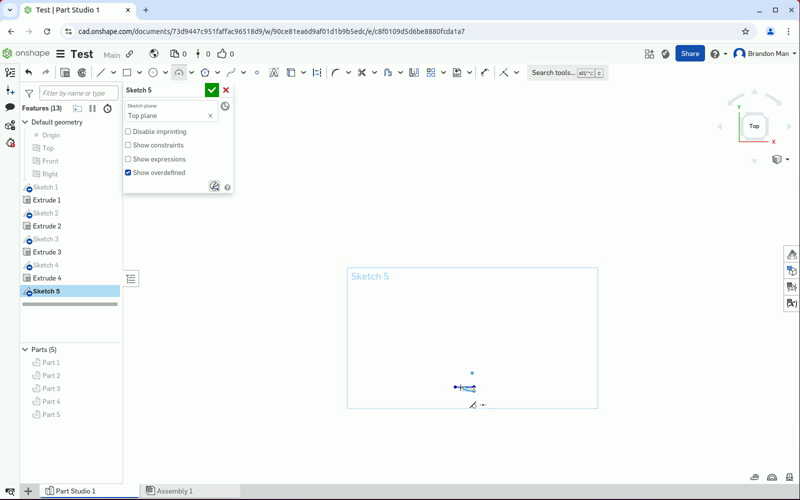
scroll(-6)
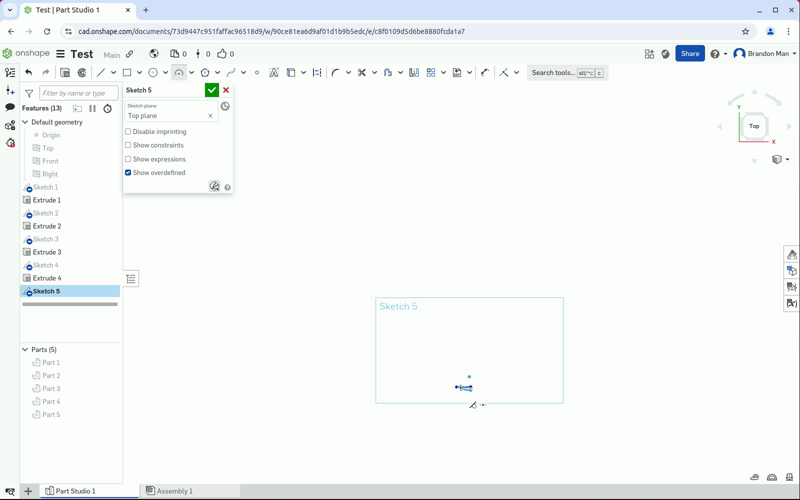
scroll(-6)
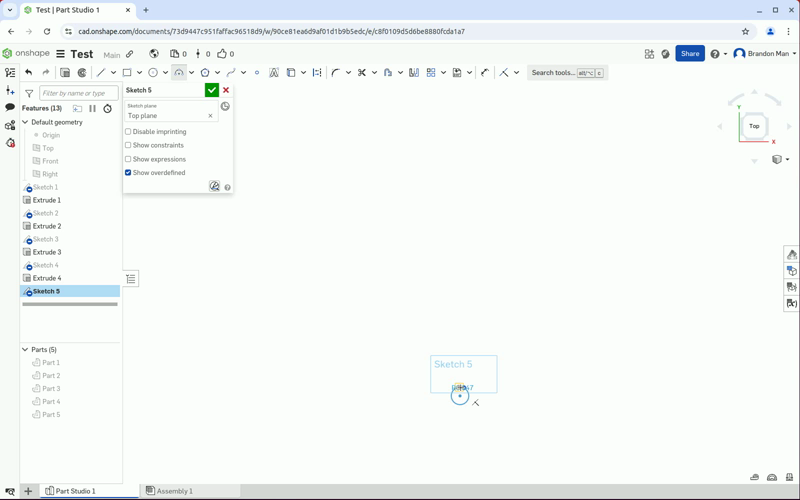
key_down(shift)
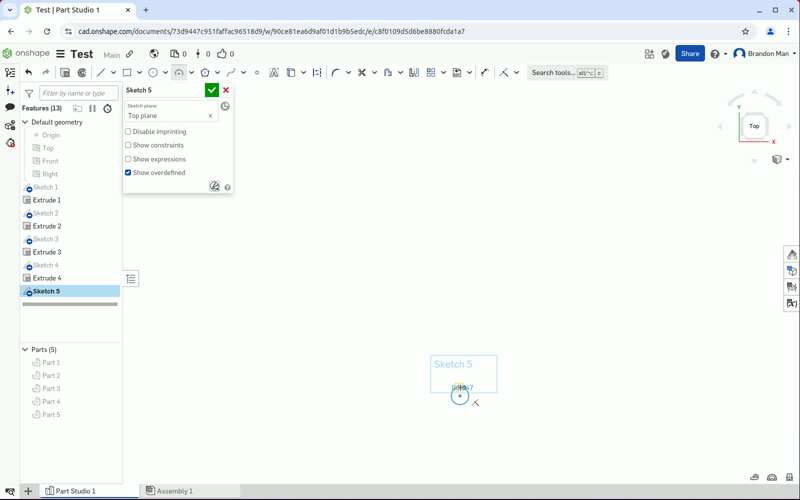
mouse_move(462, 386)
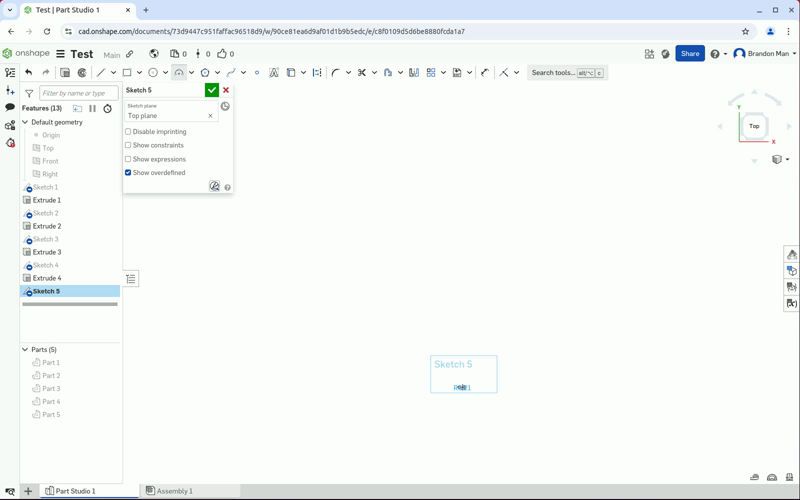
scroll(6)
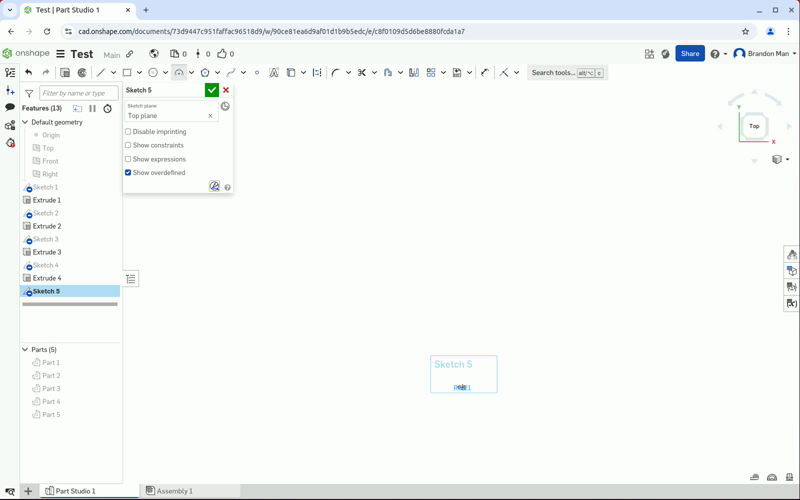
scroll(6)
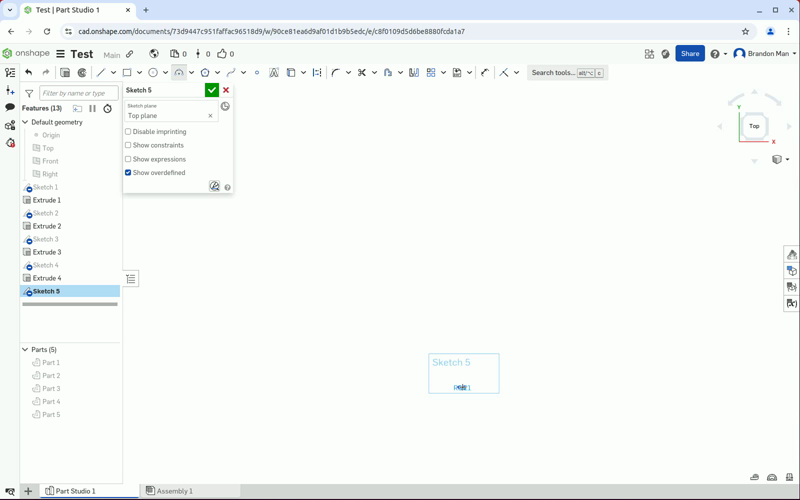
scroll(6)
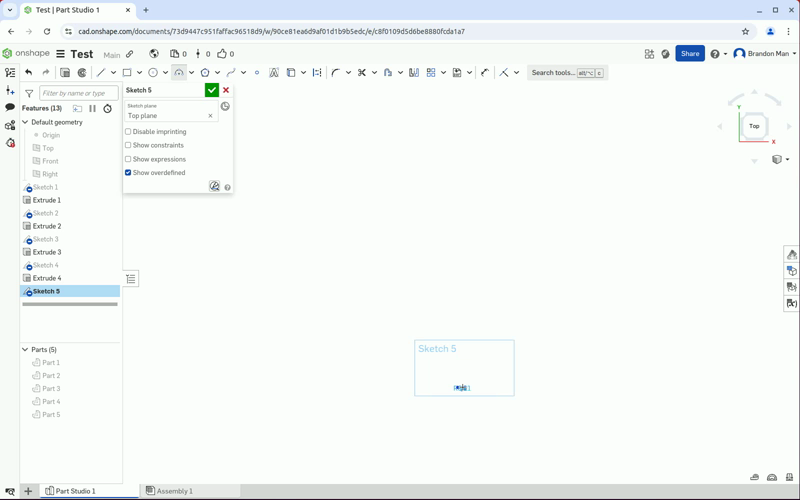
scroll(6)
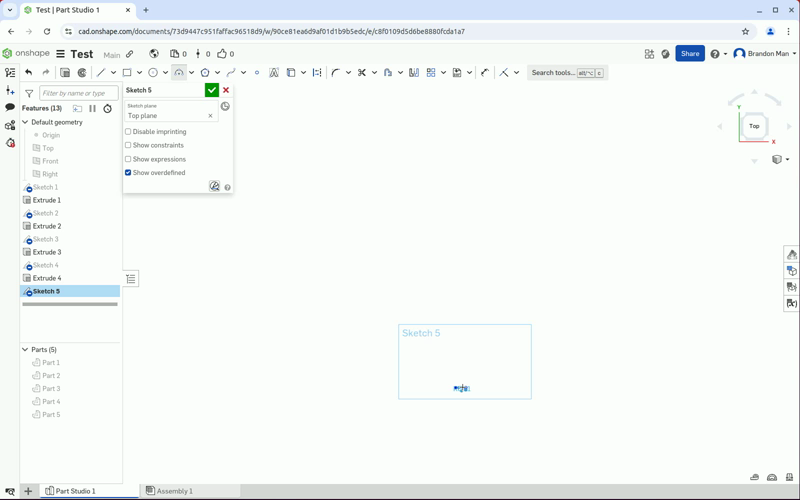
scroll(6)
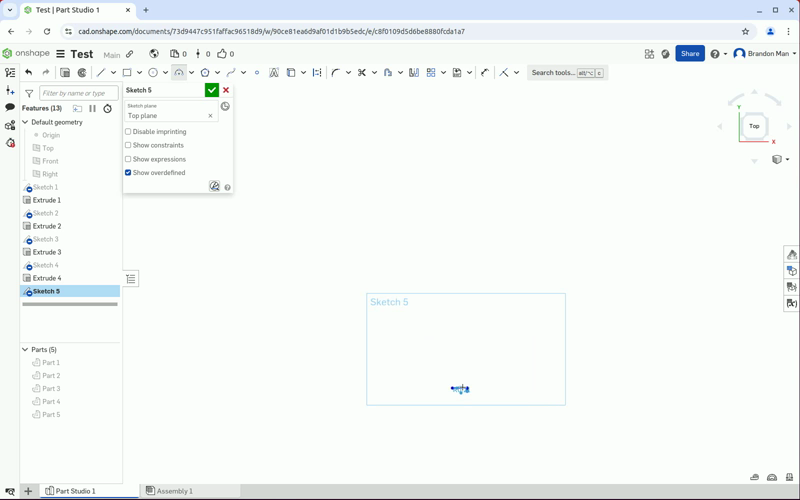
scroll(6)
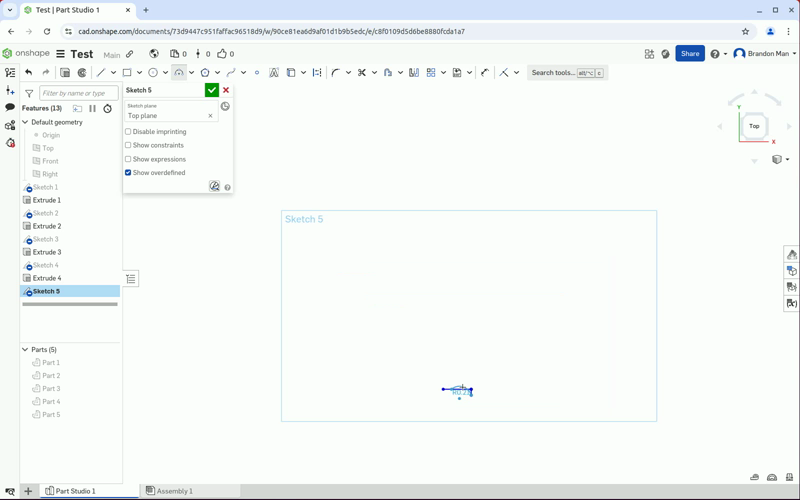
scroll(6)
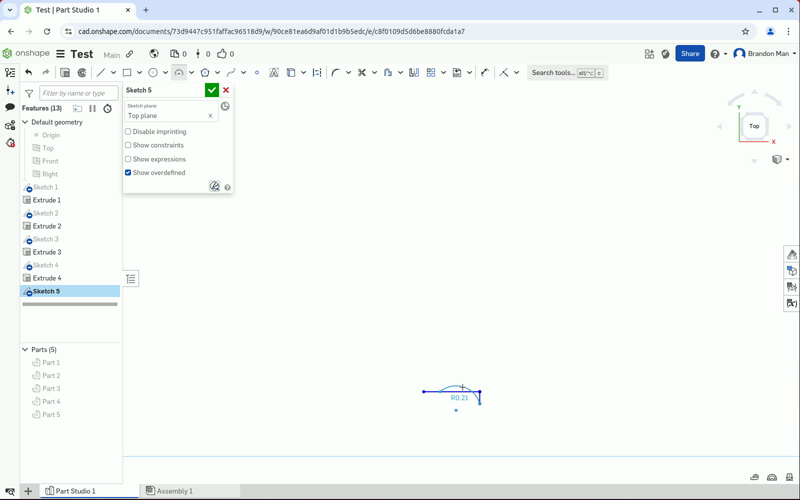
click(462, 386)
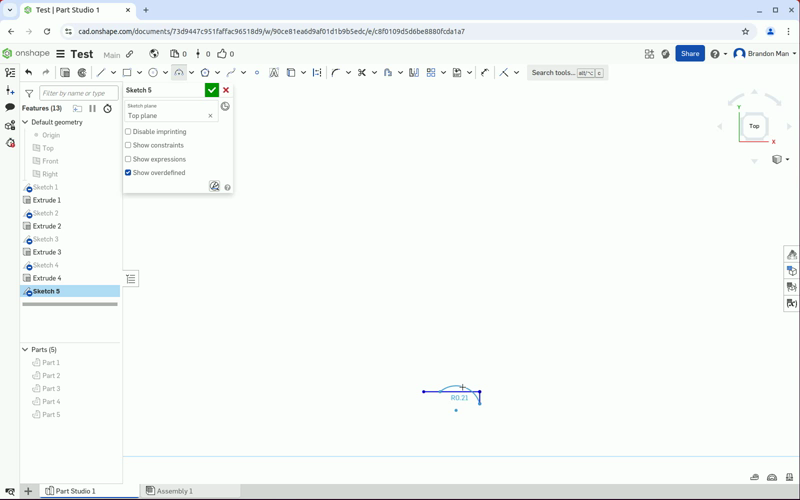
scroll(-6)
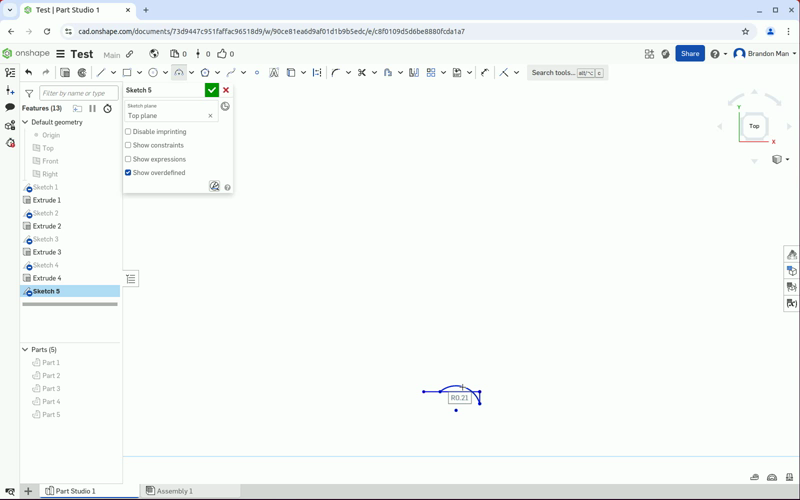
scroll(-6)
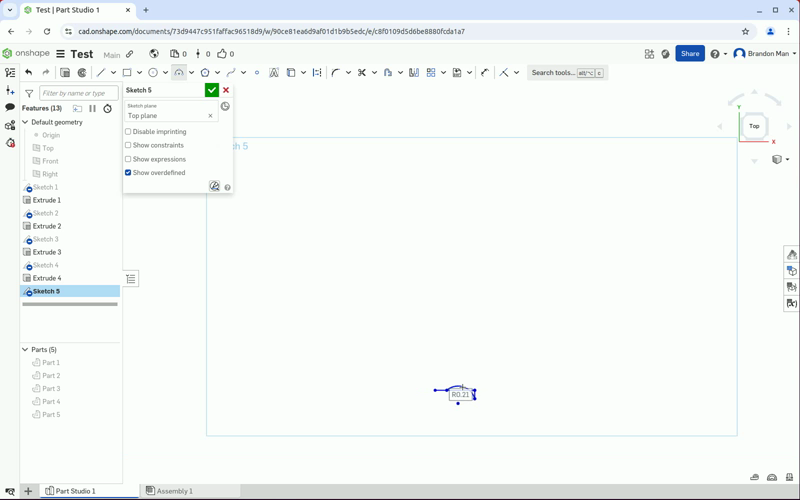
scroll(-6)
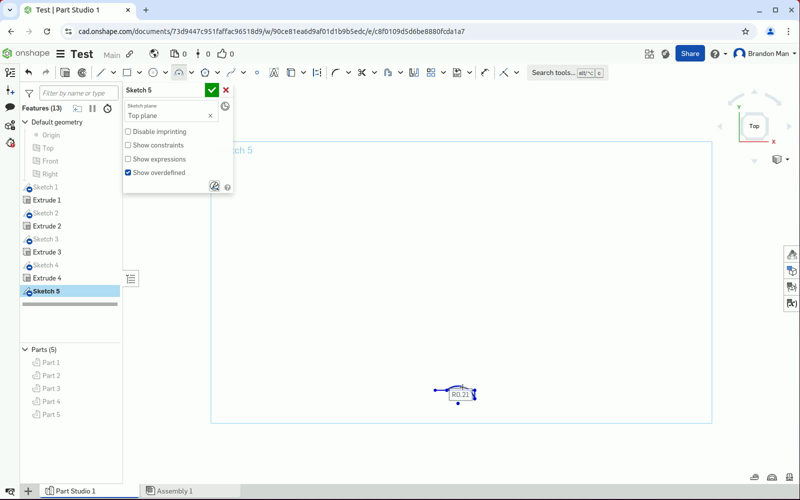
scroll(-6)
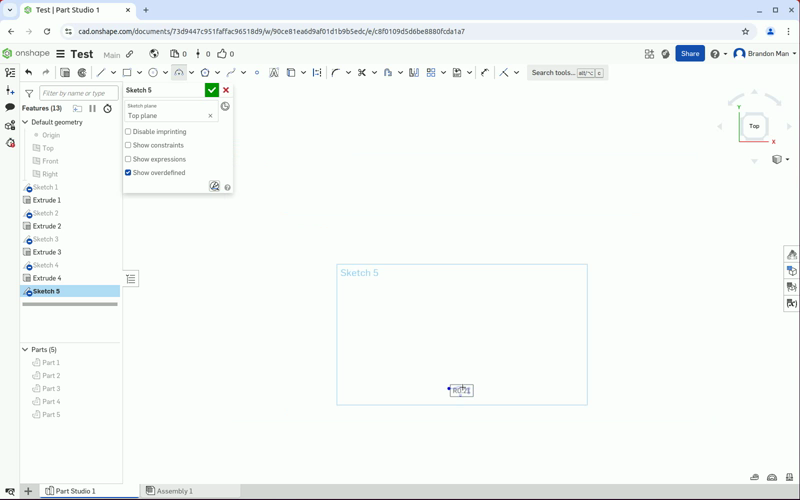
scroll(-6)
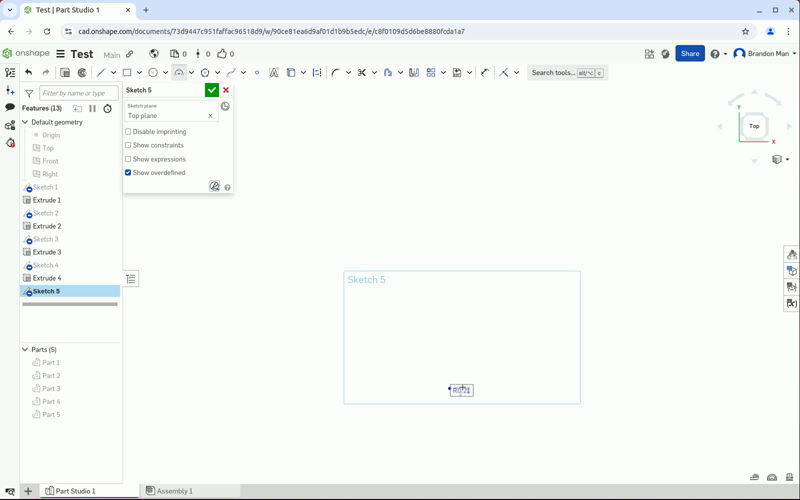
scroll(-6)
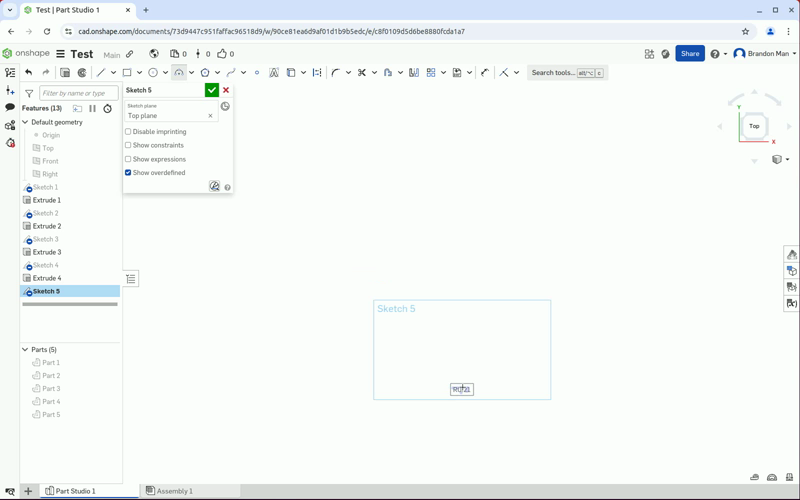
scroll(-6)
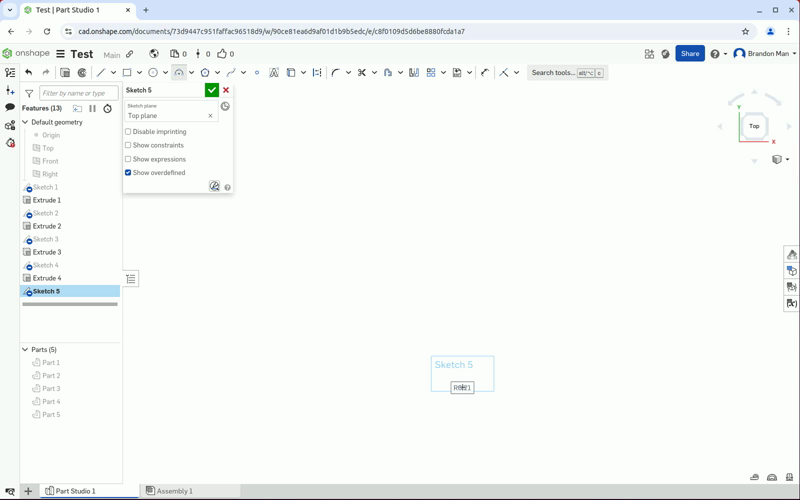
key_up(shift)
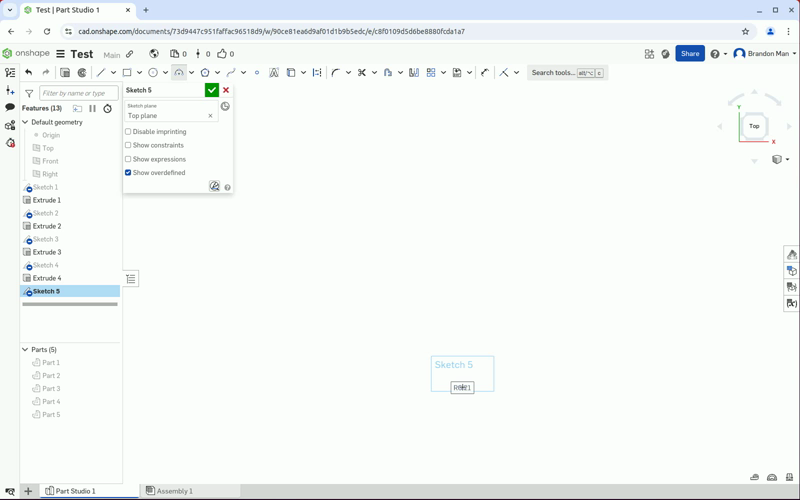
key(esc)
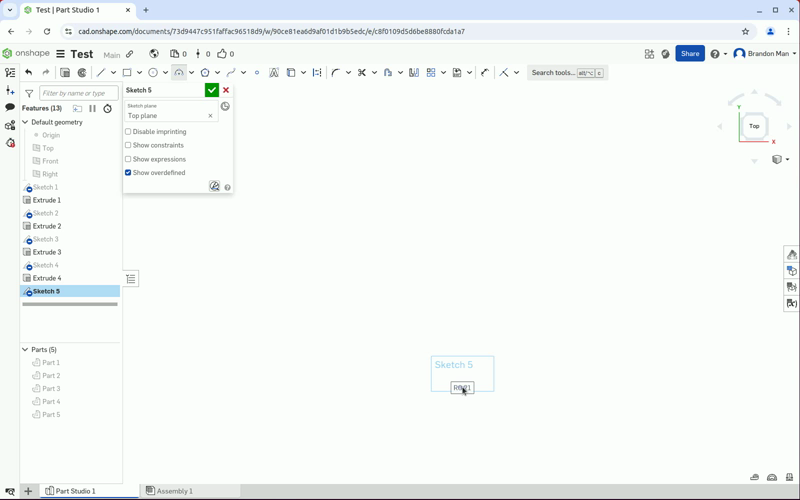
mouse_move(463, 387)
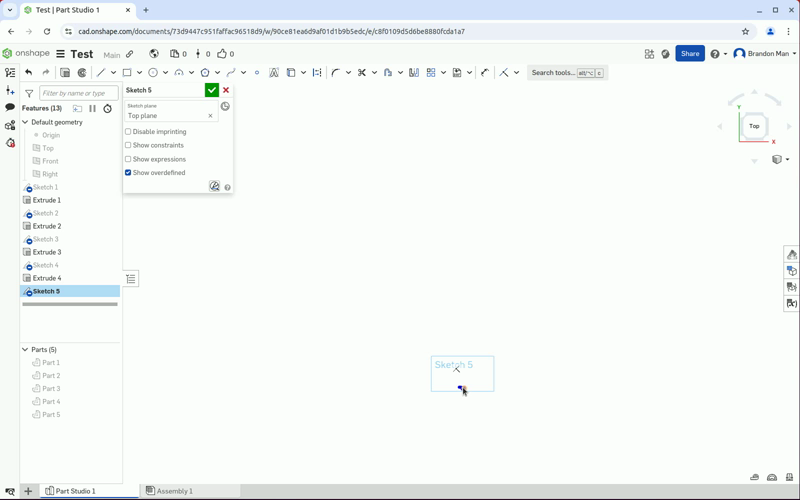
scroll(6)
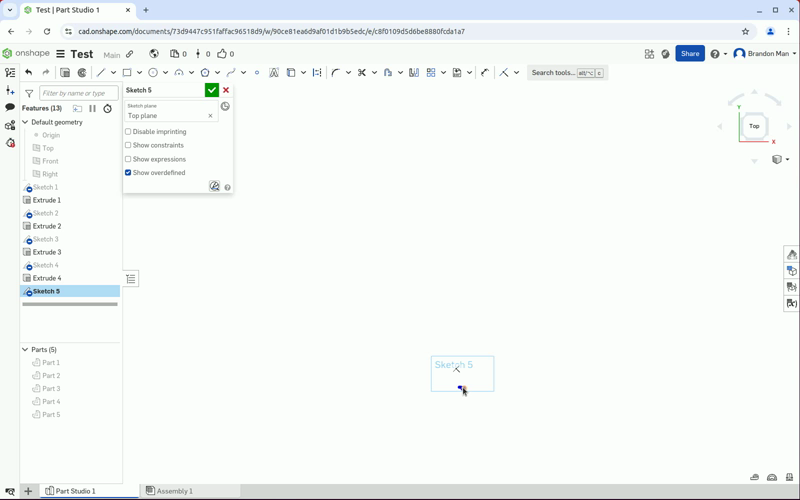
scroll(6)
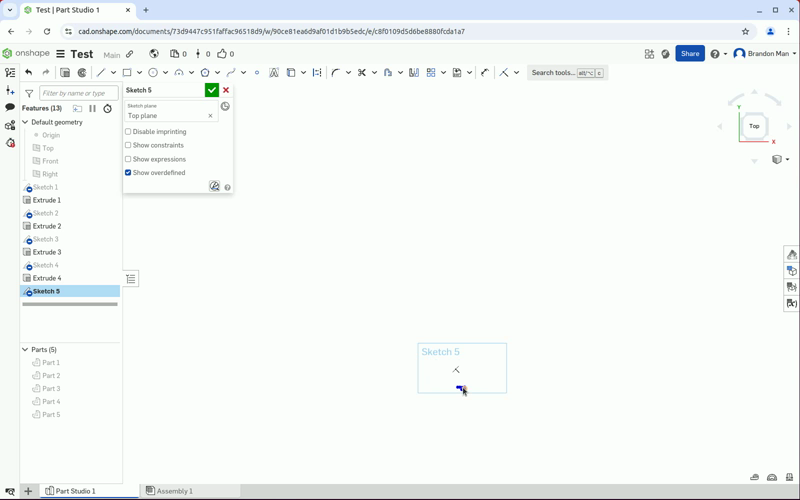
scroll(6)
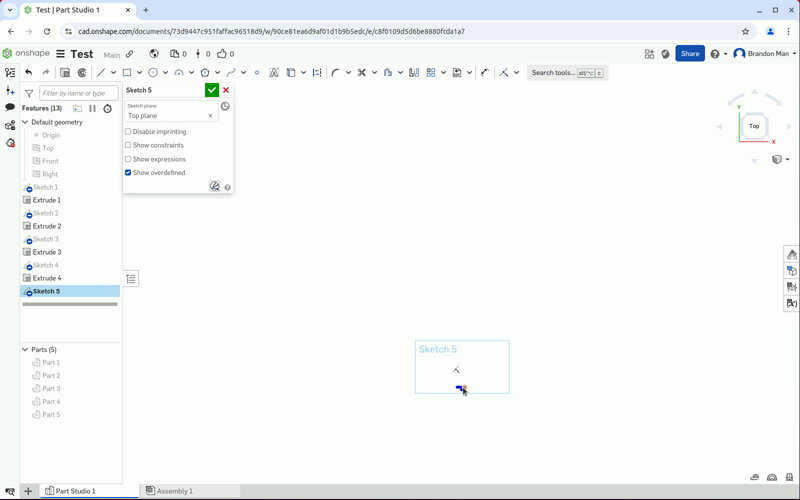
scroll(6)
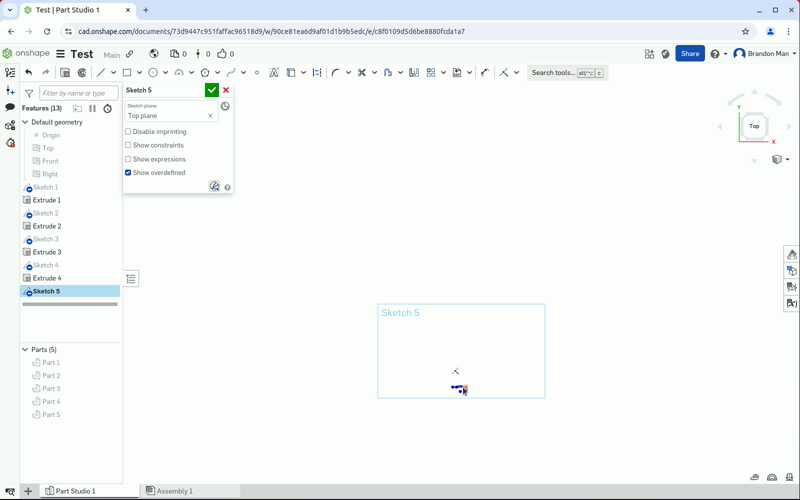
scroll(6)
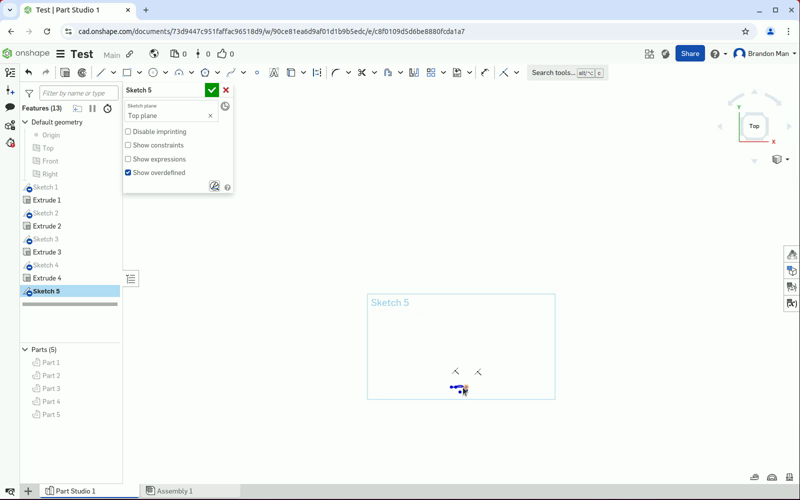
scroll(6)
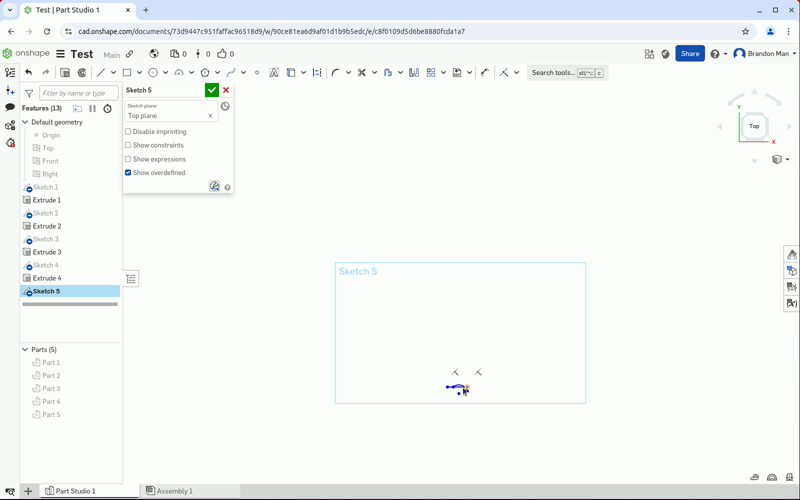
scroll(6)
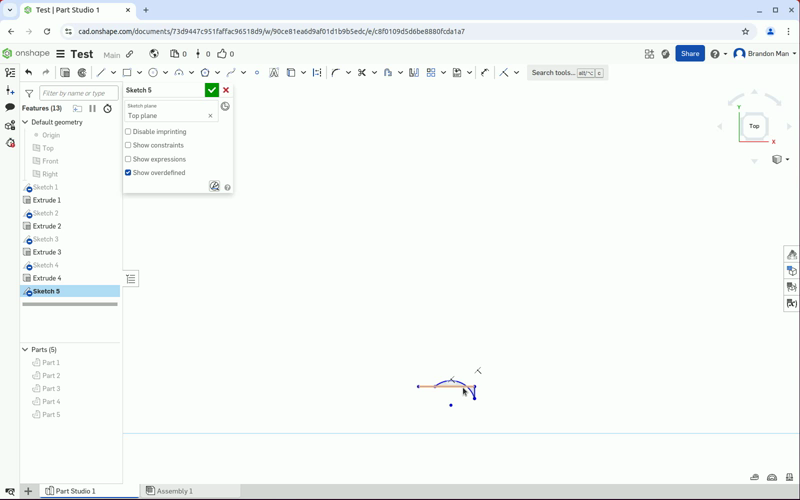
click(463, 387)
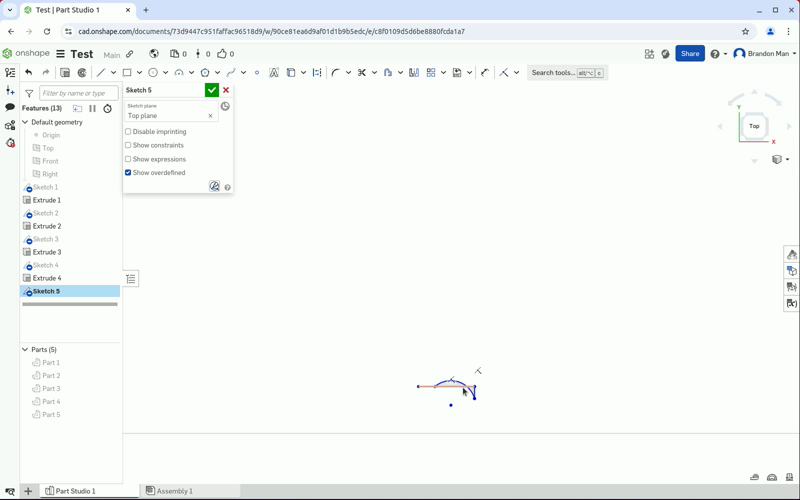
scroll(-6)
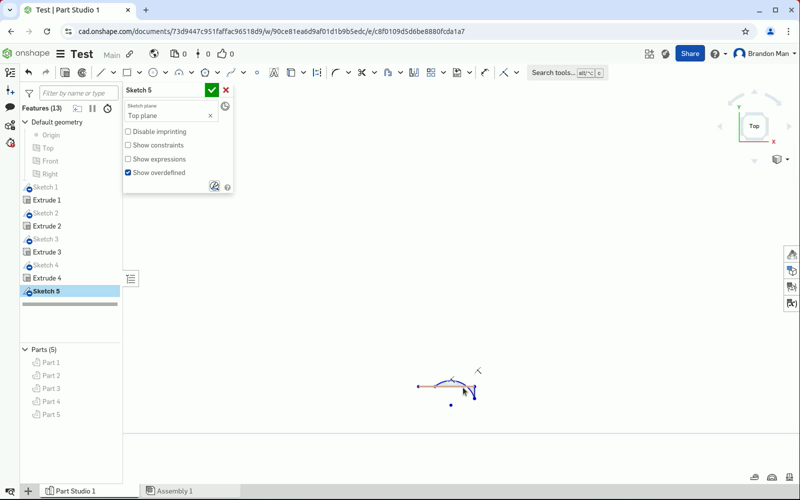
scroll(-6)
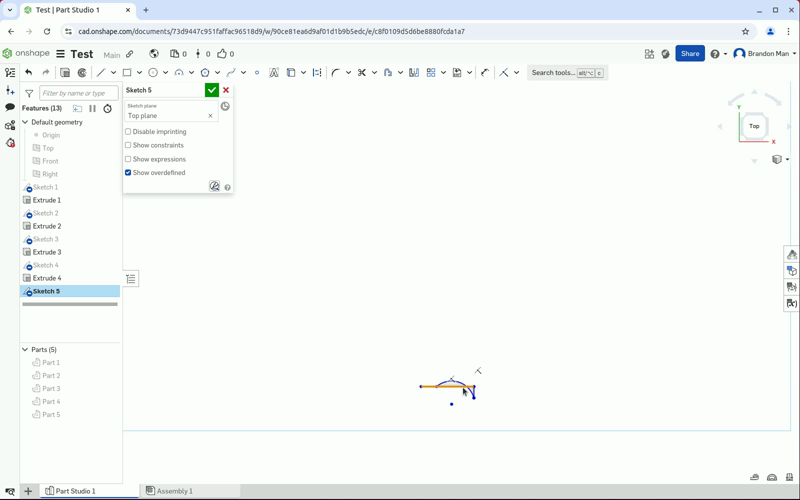
scroll(-6)
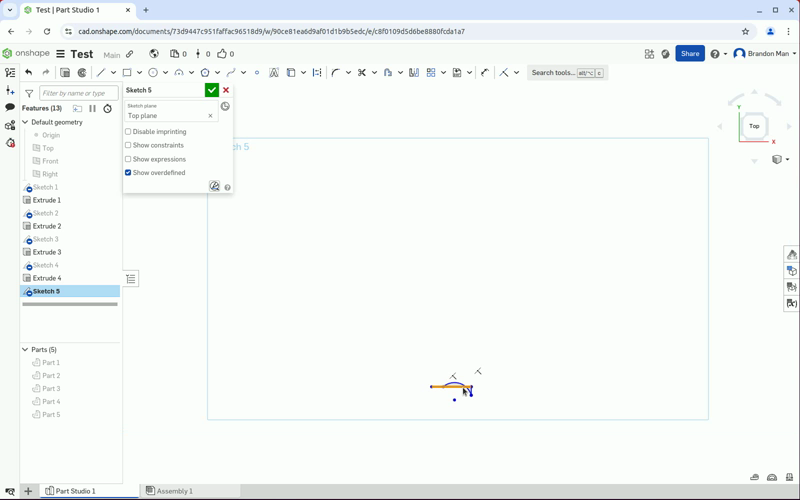
scroll(-6)
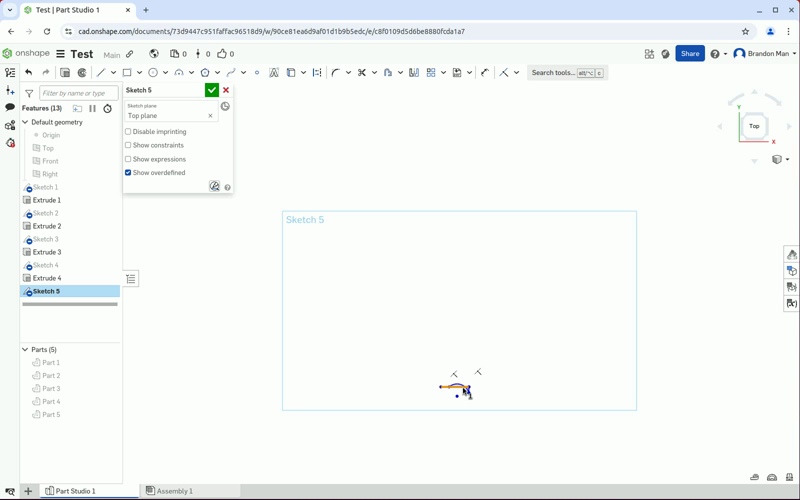
scroll(-6)
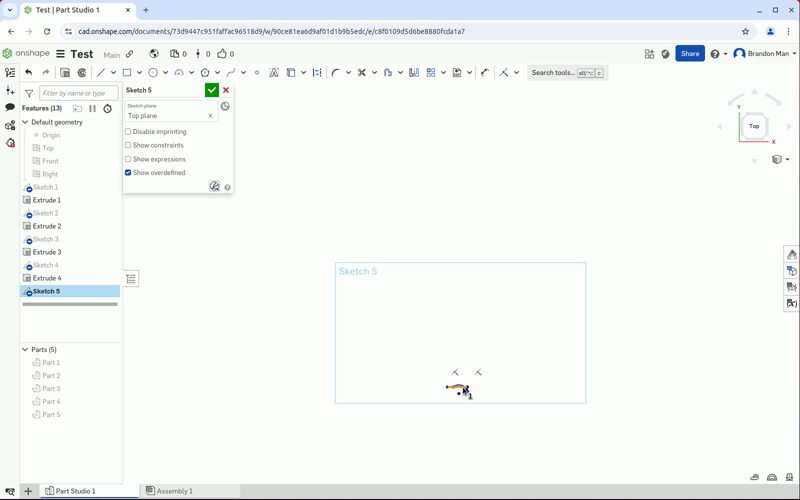
scroll(-6)
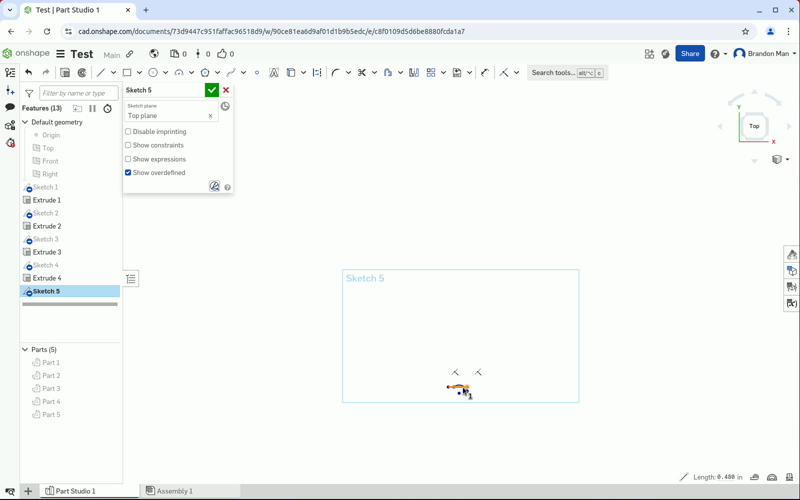
scroll(-6)
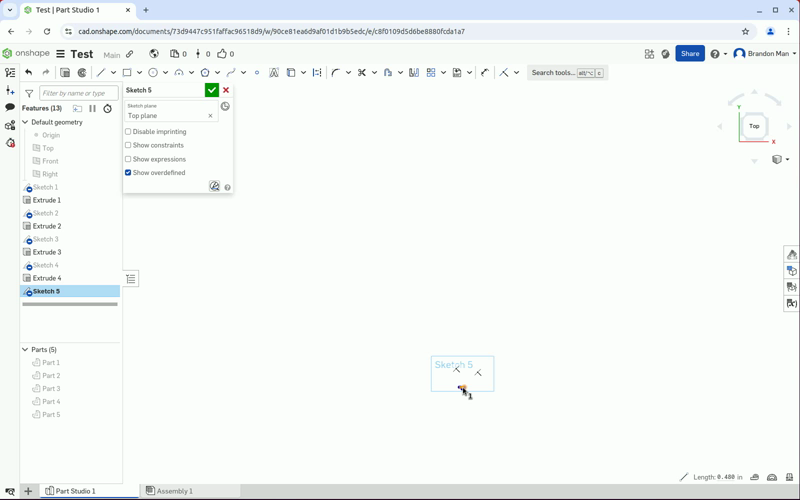
mouse_move(73, 352)
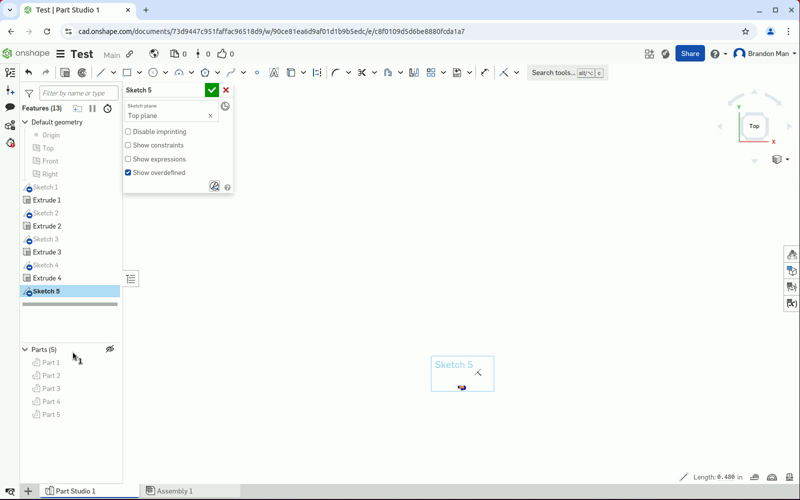
key(shift+y)
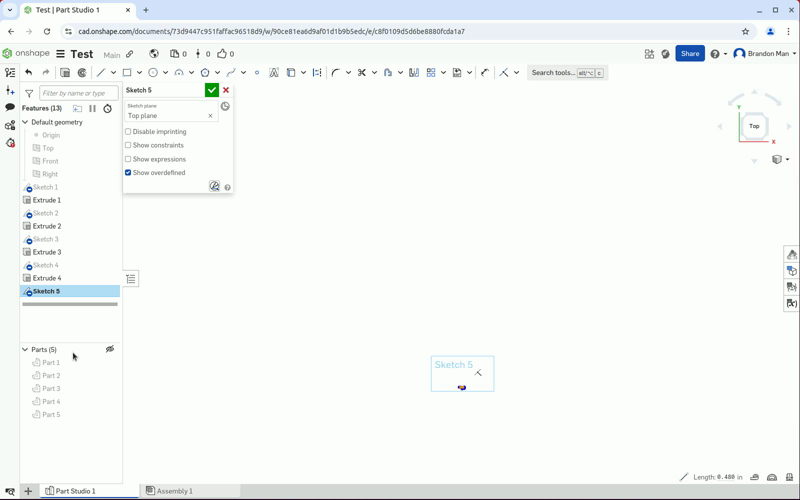
key(shift+e)
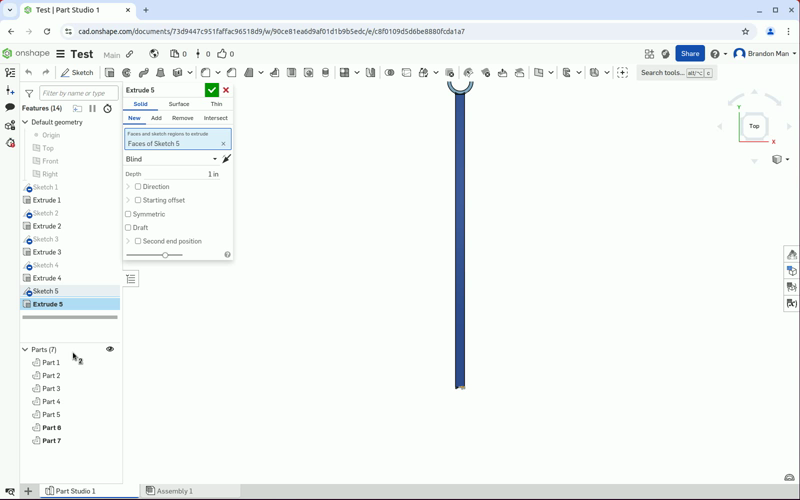
mouse_move(143, 106)
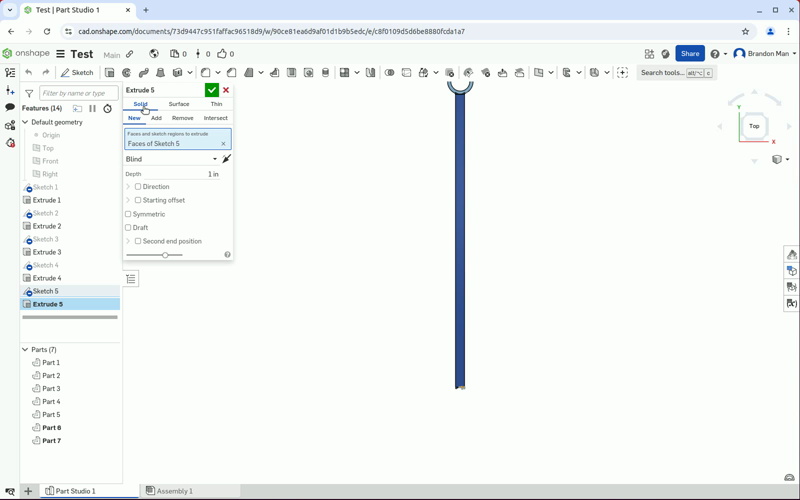
click(143, 106)
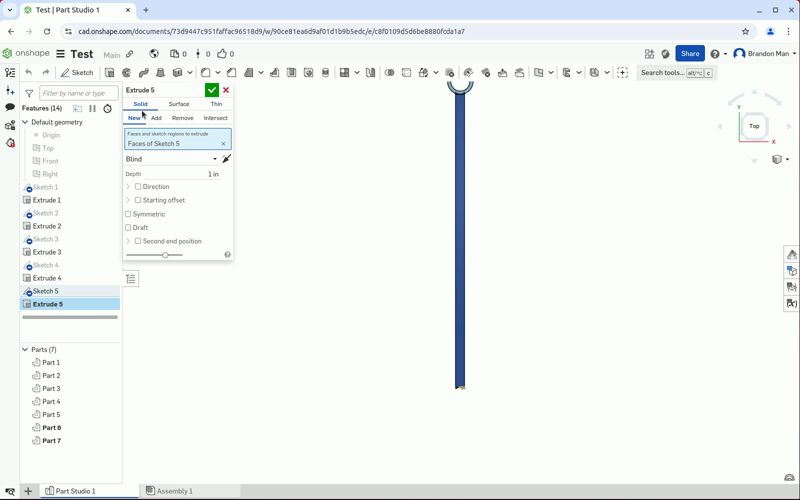
mouse_move(137, 120)
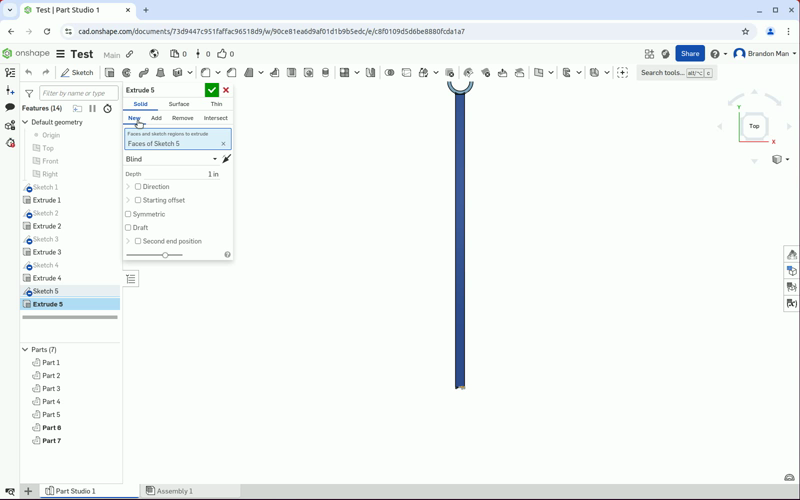
click(137, 120)
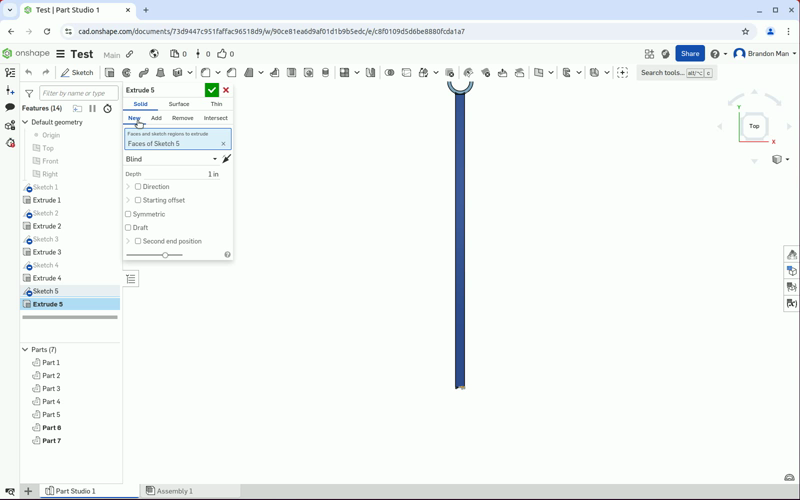
key(tab, 4)
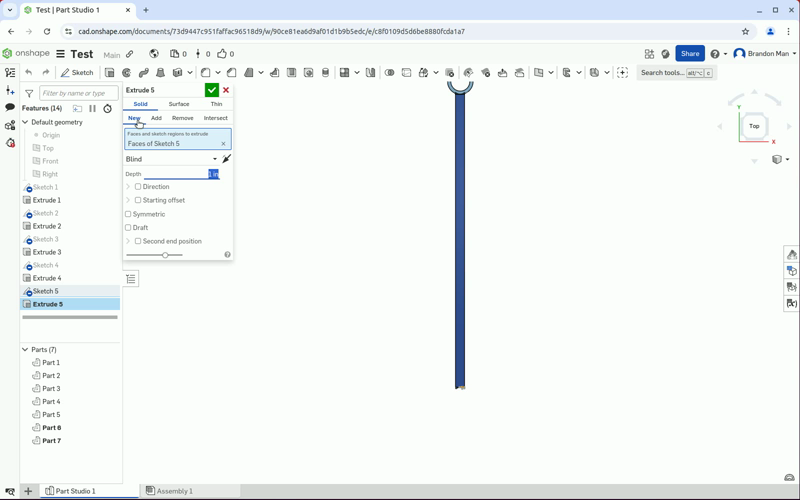
text(1.204)
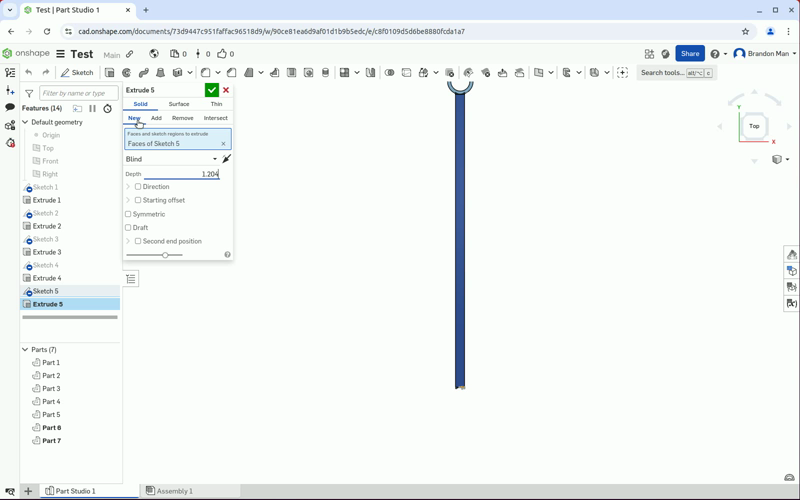
key(enter)
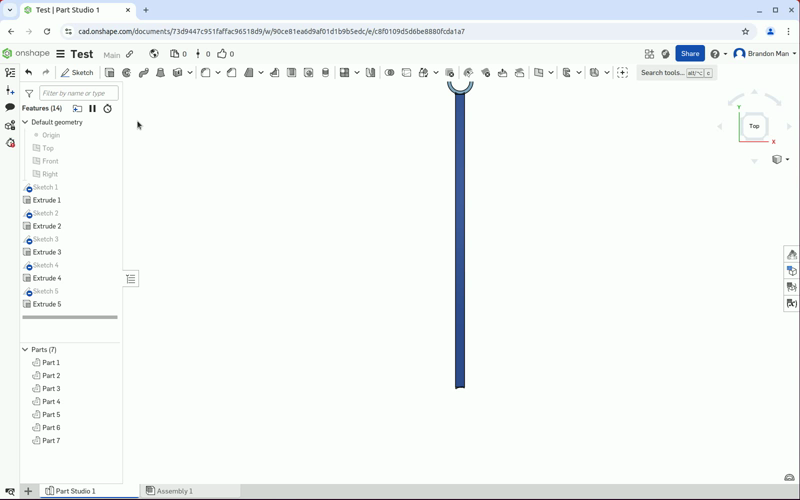
key(shift+h)
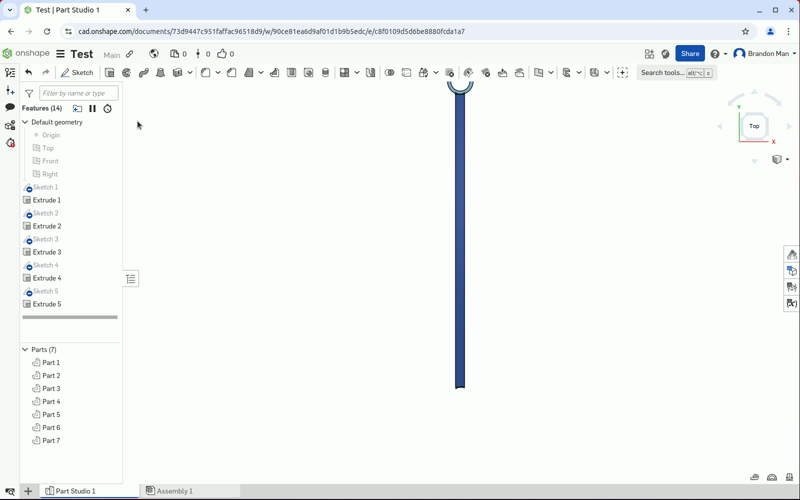
key(shift+h)
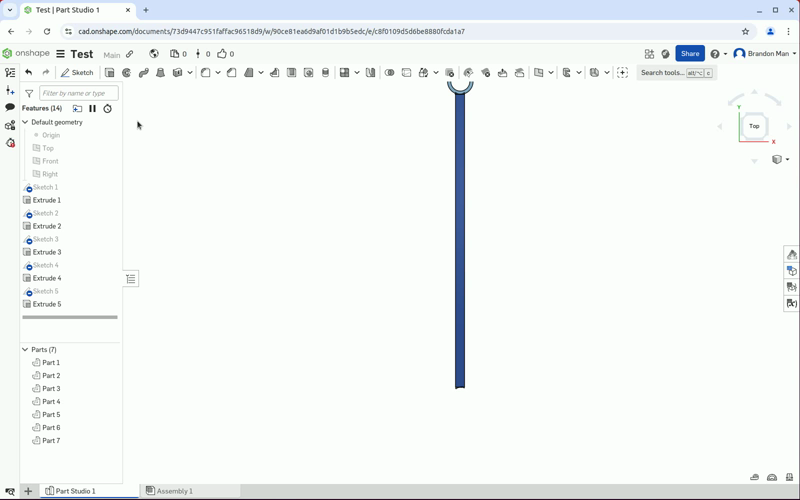
mouse_move(73, 189)
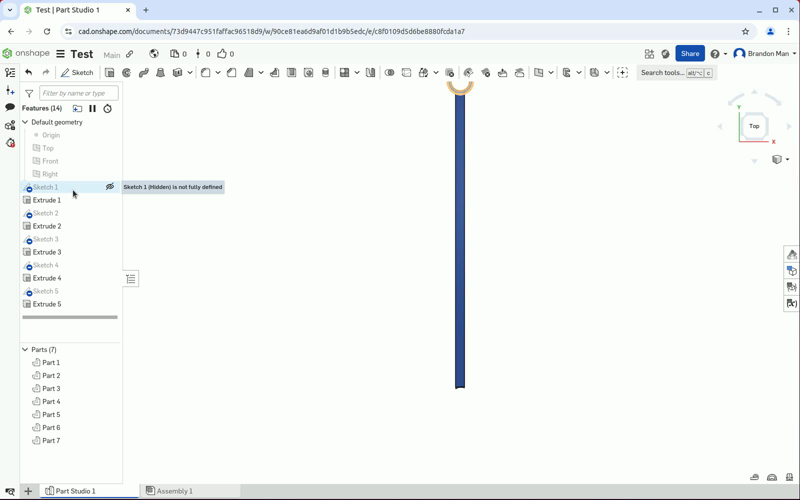
click(73, 189)
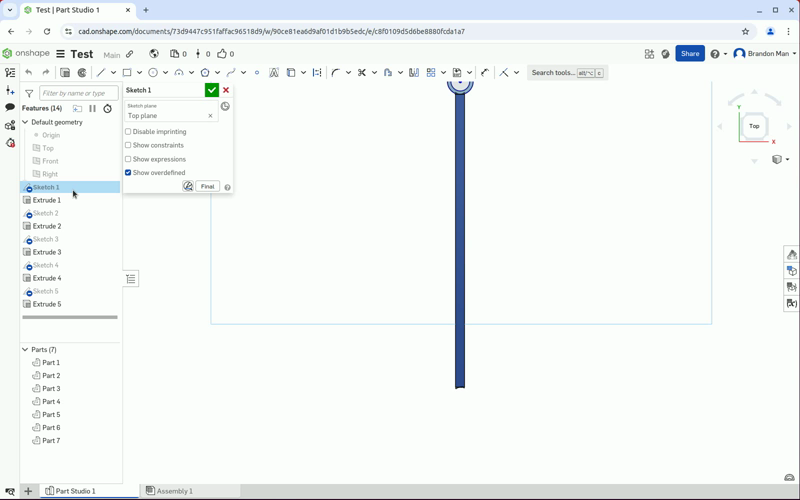
mouse_move(229, 92)
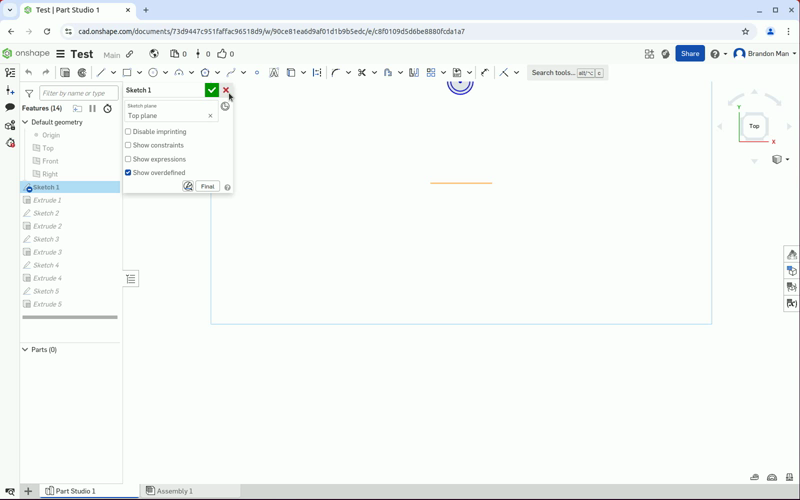
click(229, 92)
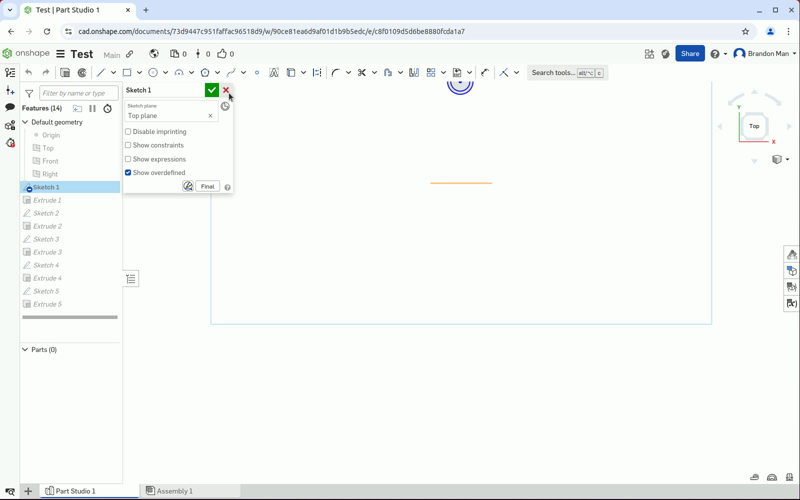
key(shift+s)
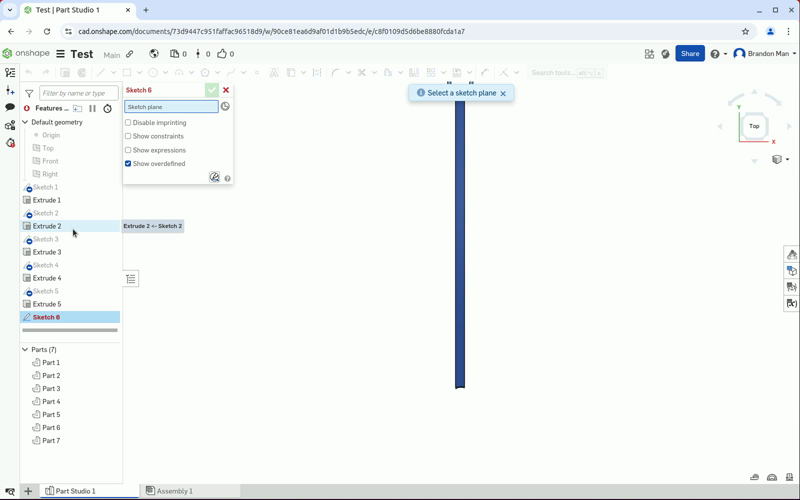
scroll(3)
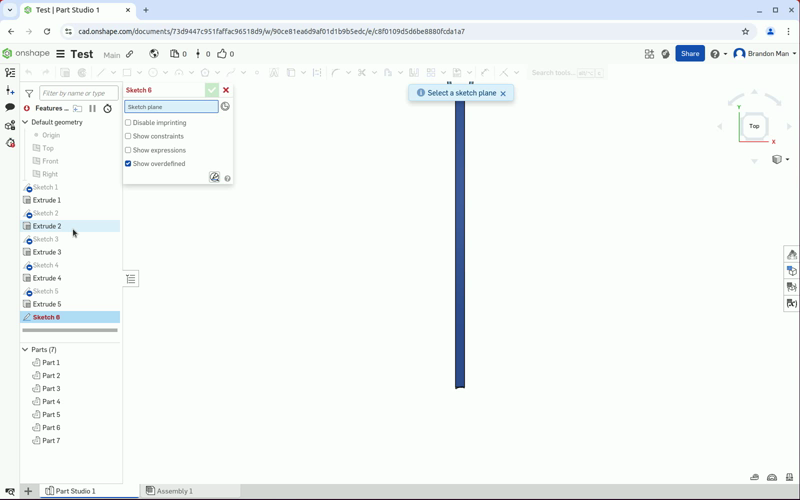
mouse_move(73, 150)
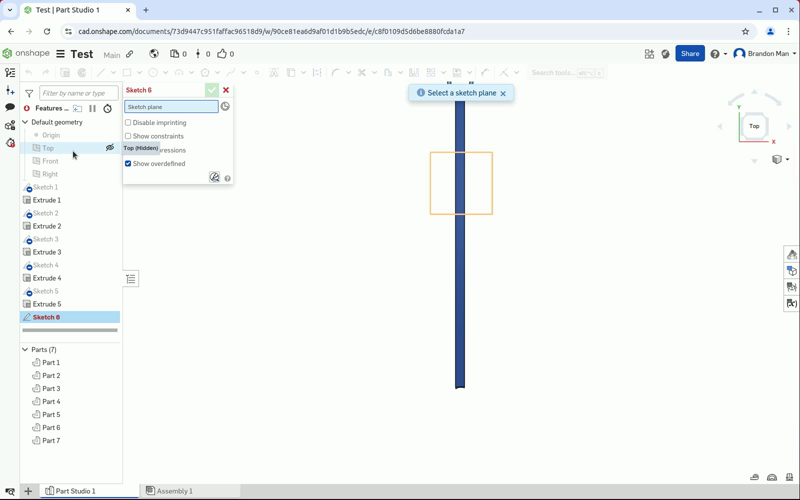
click(73, 150)
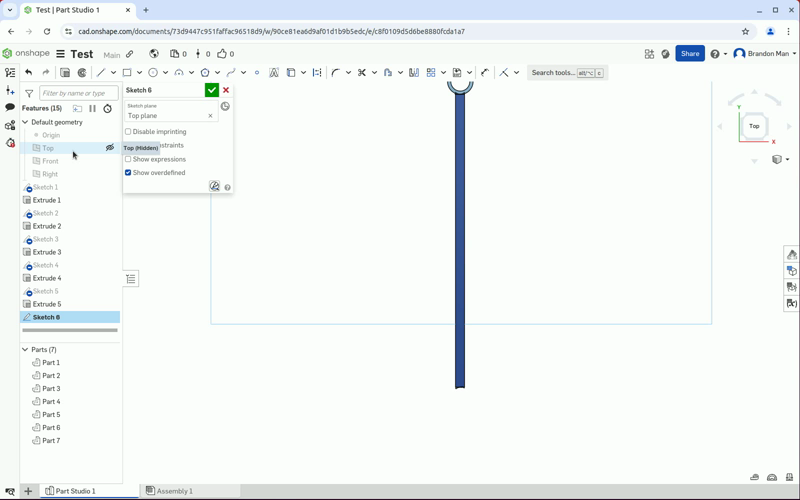
mouse_move(73, 352)
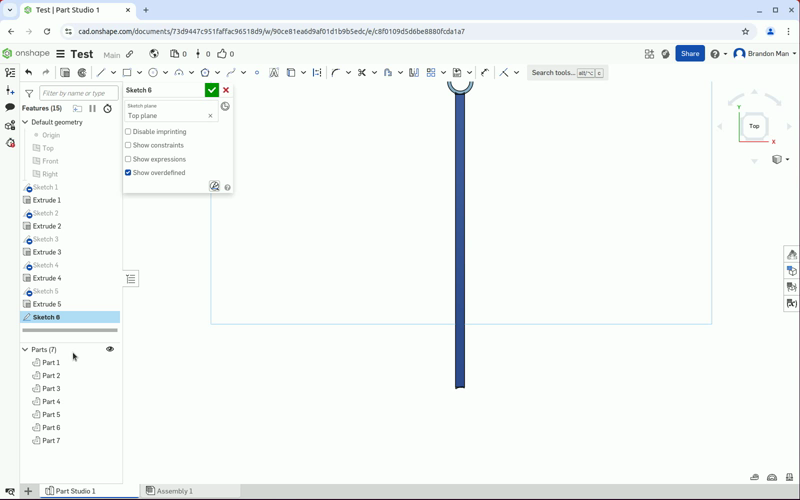
key(y)
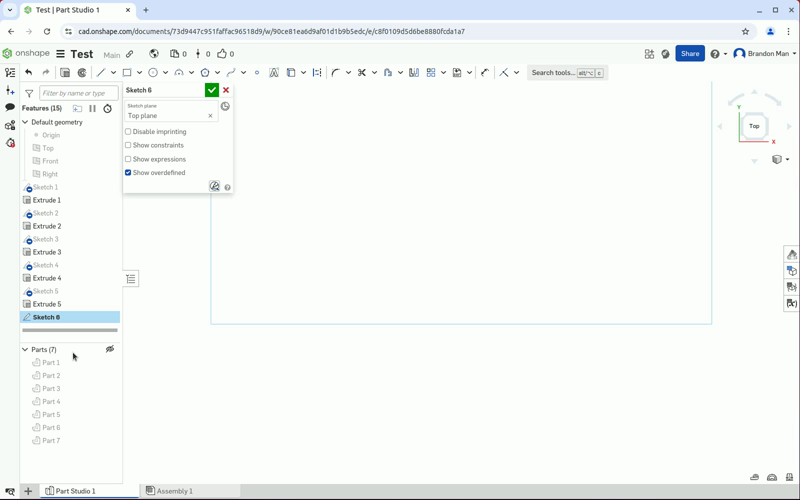
key(c)
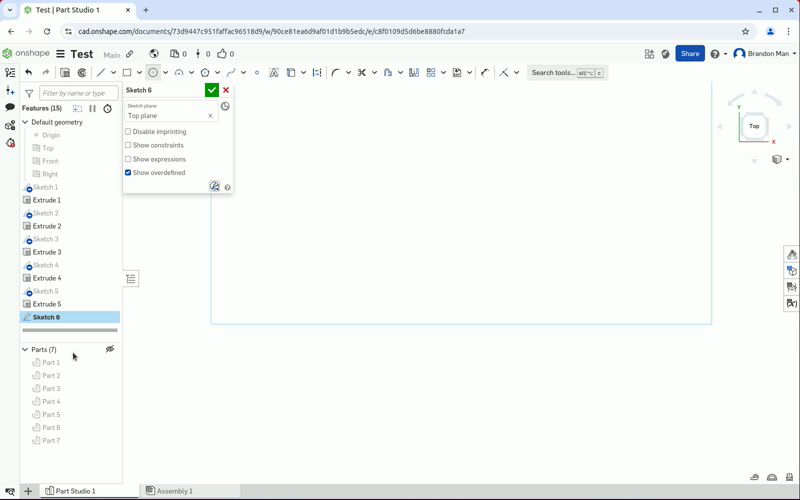
key_down(shift)
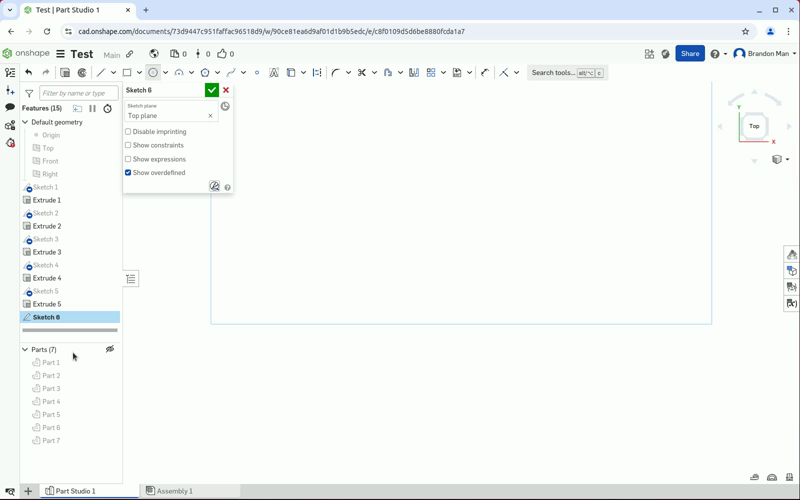
mouse_move(461, 391)
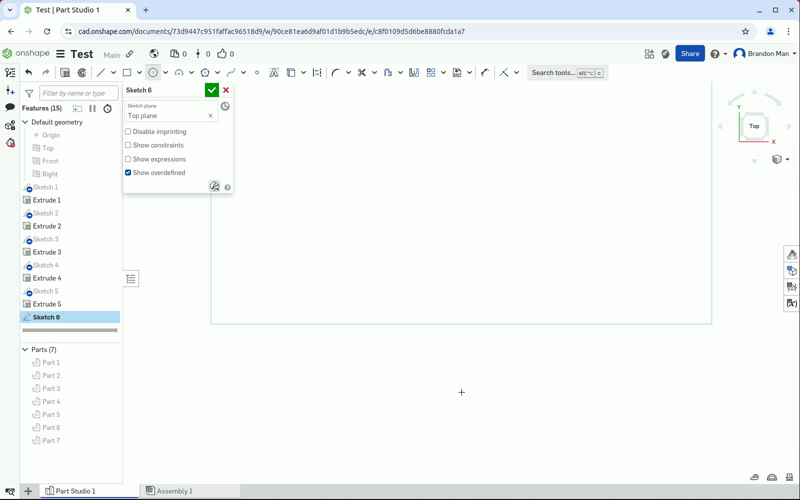
click(461, 391)
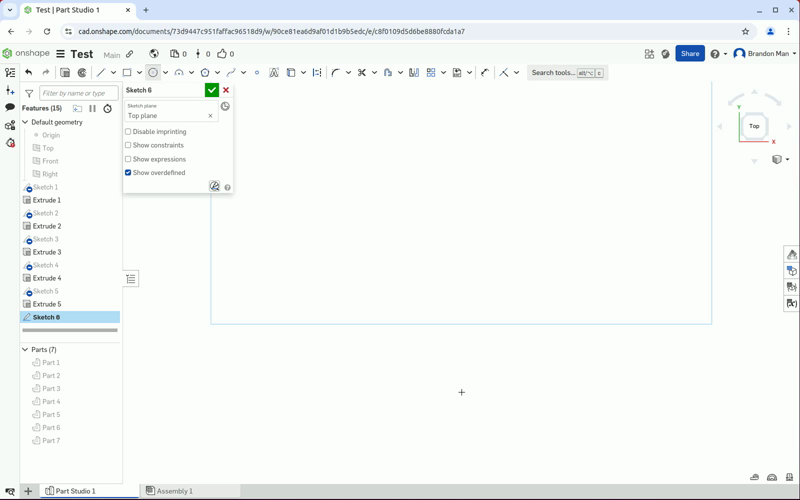
key_up(shift)
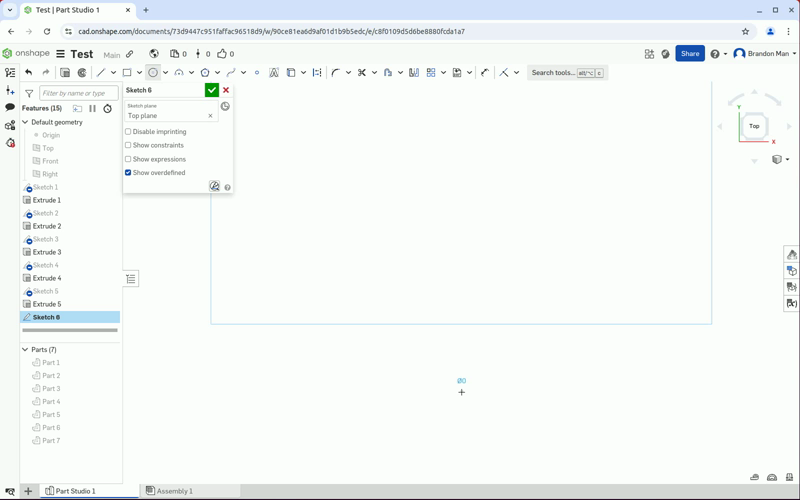
mouse_move(466, 391)
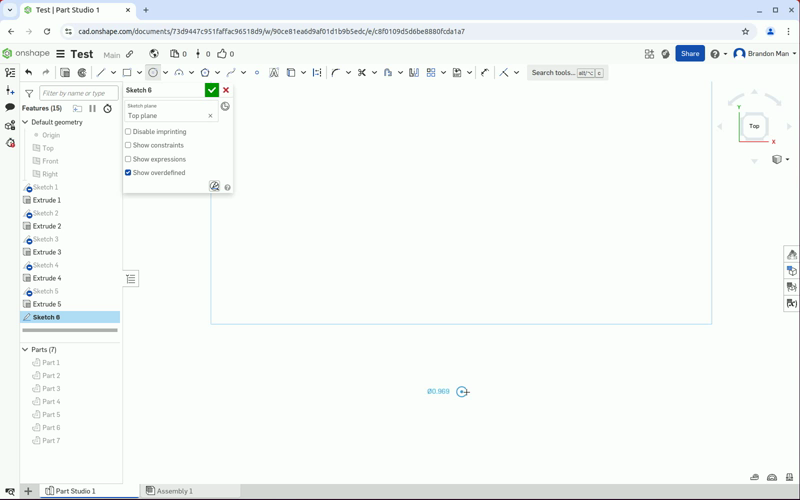
click(466, 391)
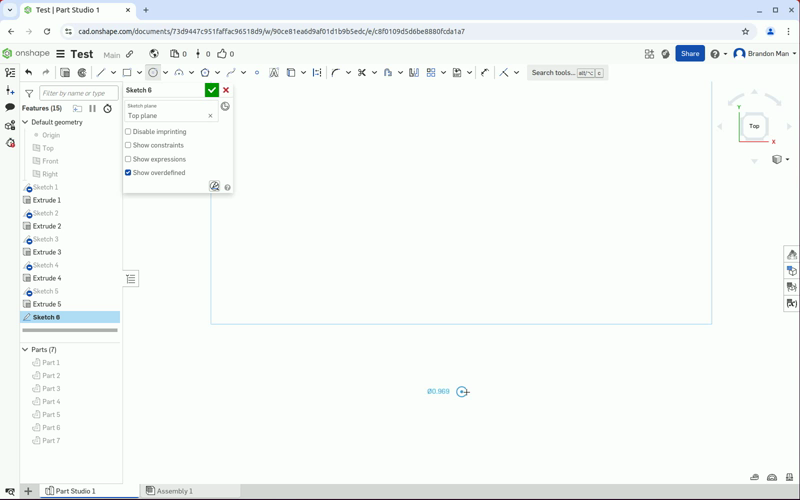
key(esc)
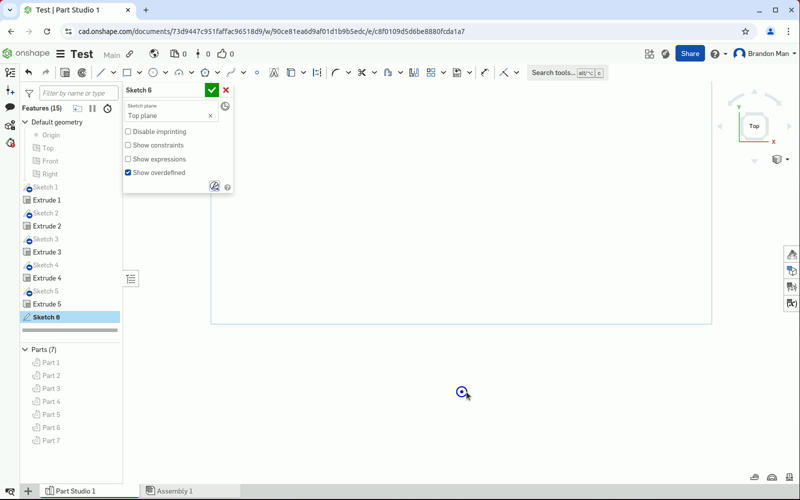
mouse_move(459, 390)
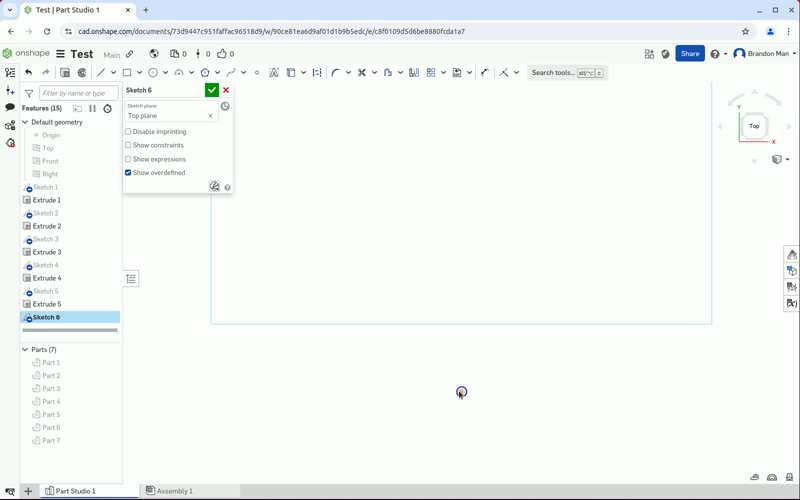
scroll(6)
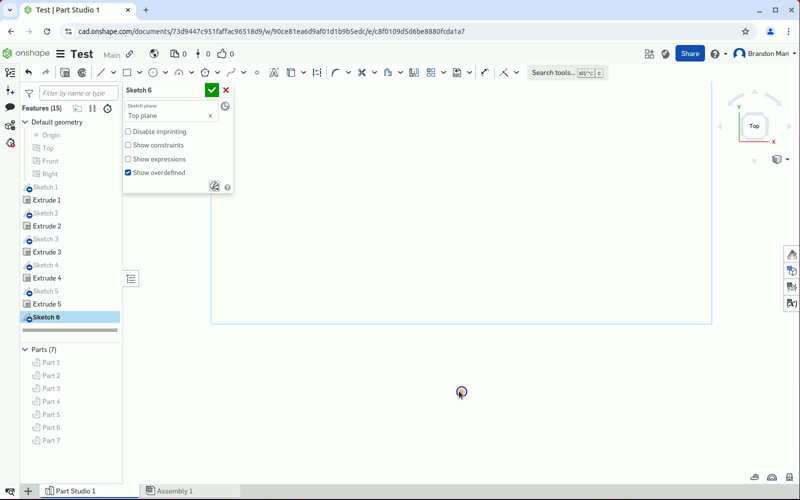
scroll(6)
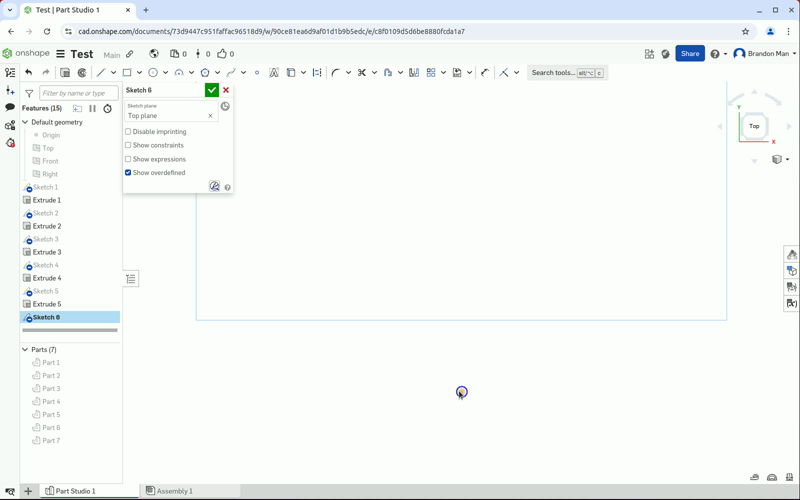
scroll(6)
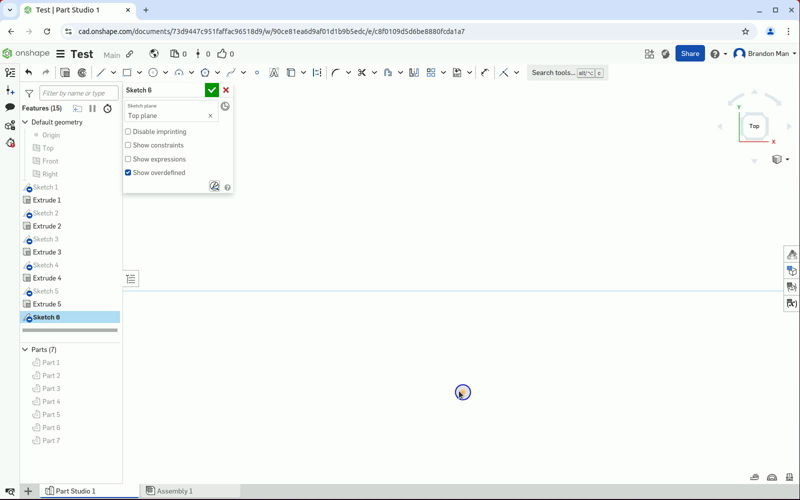
scroll(6)
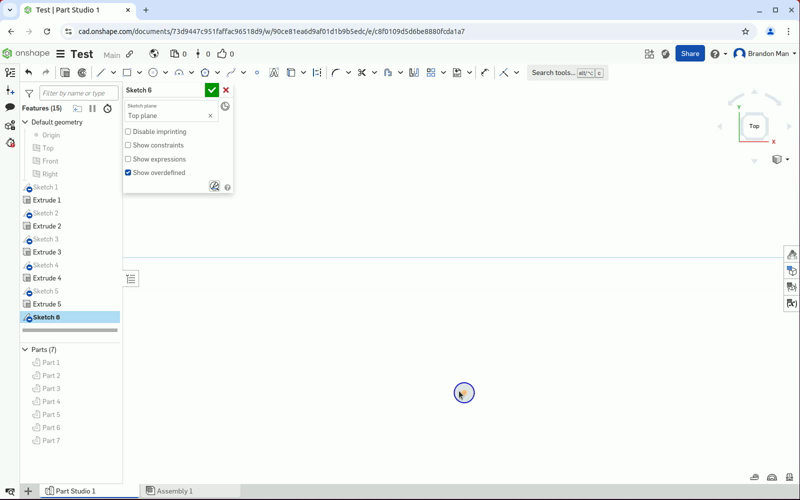
scroll(6)
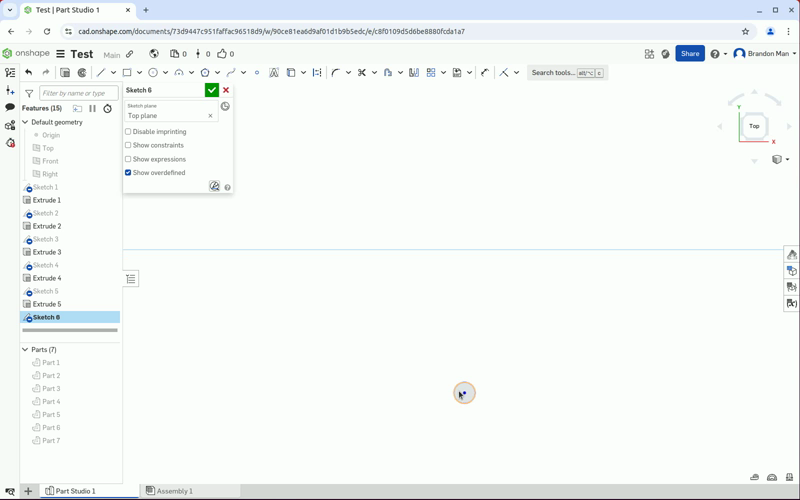
scroll(6)
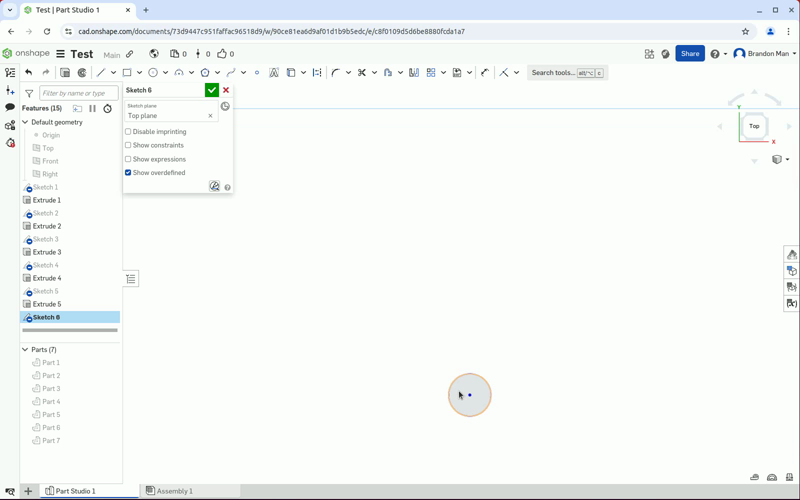
scroll(6)
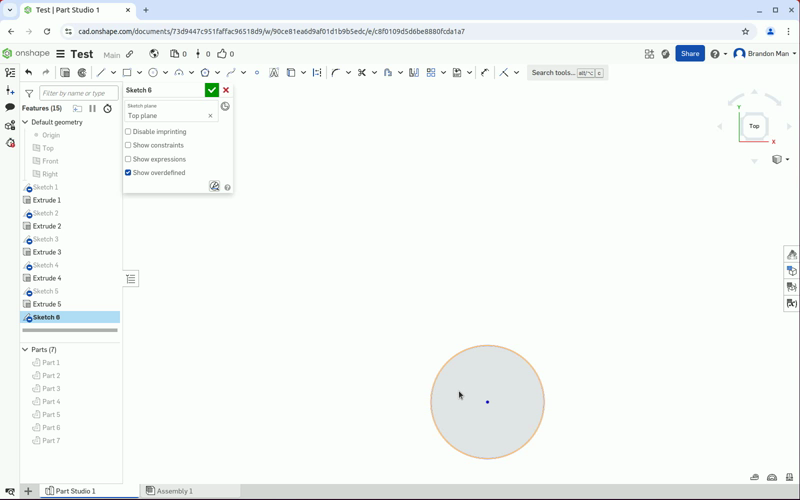
click(459, 390)
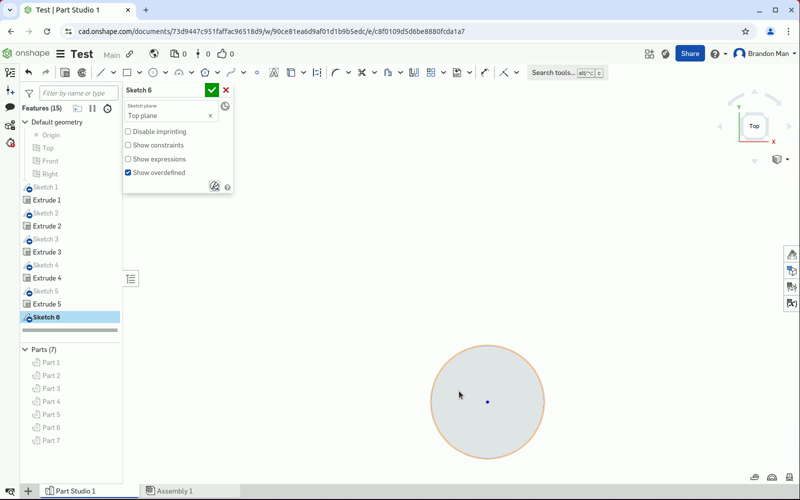
scroll(-6)
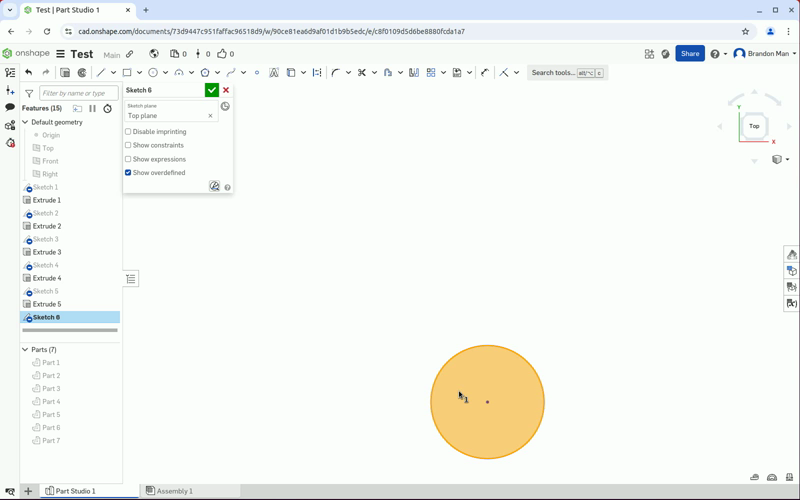
scroll(-6)
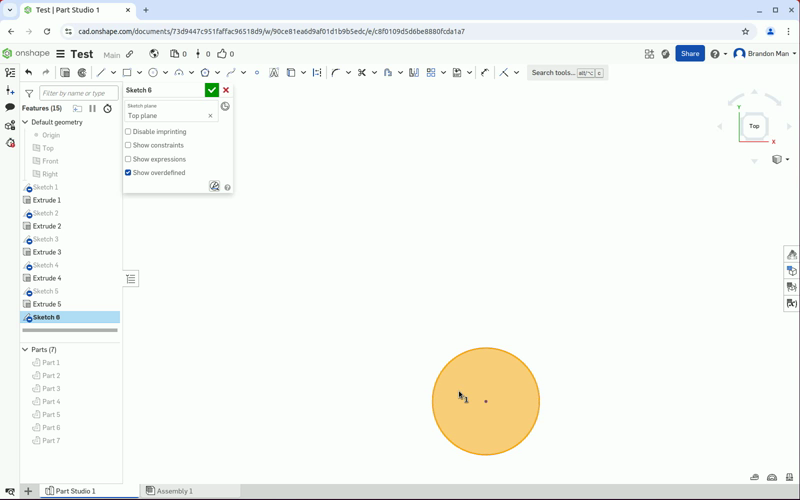
scroll(-6)
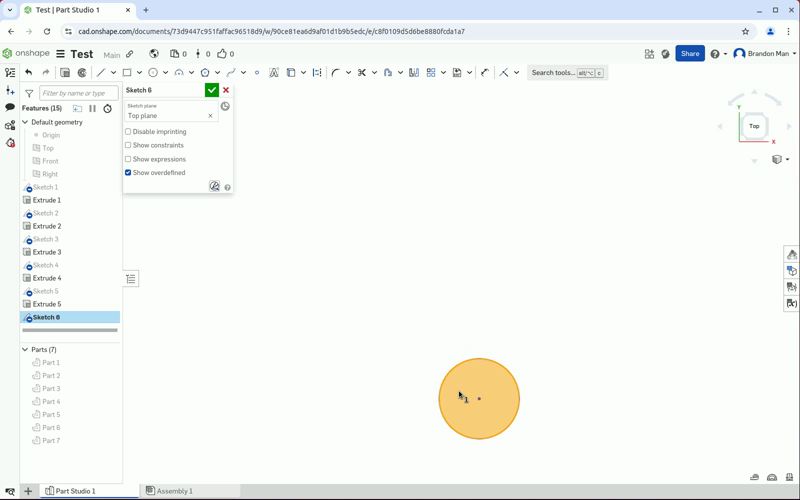
scroll(-6)
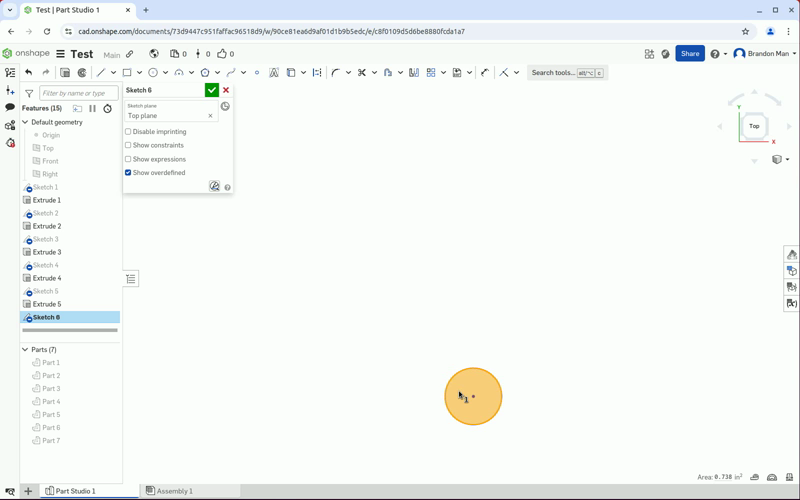
scroll(-6)
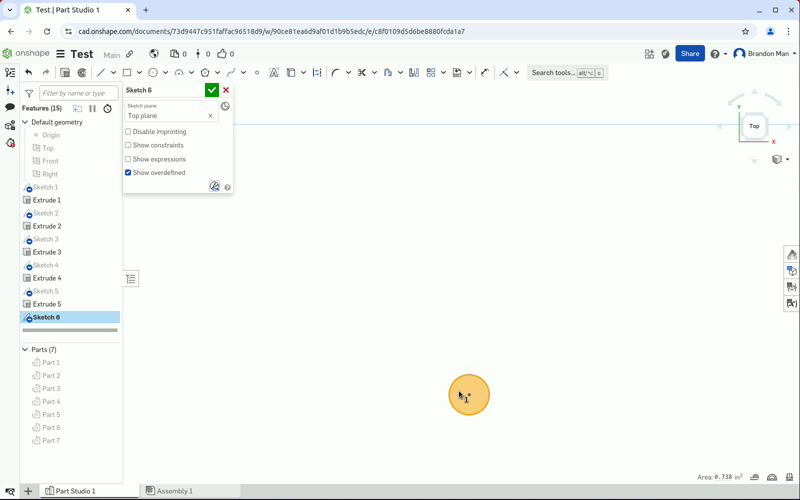
scroll(-6)
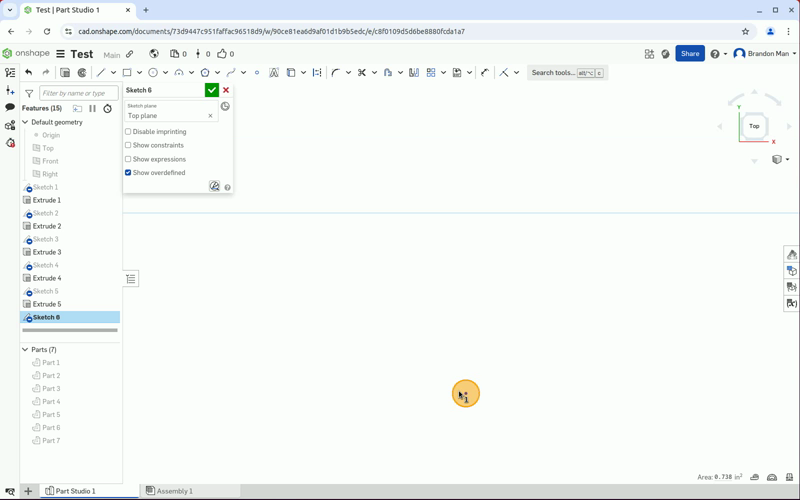
scroll(-6)
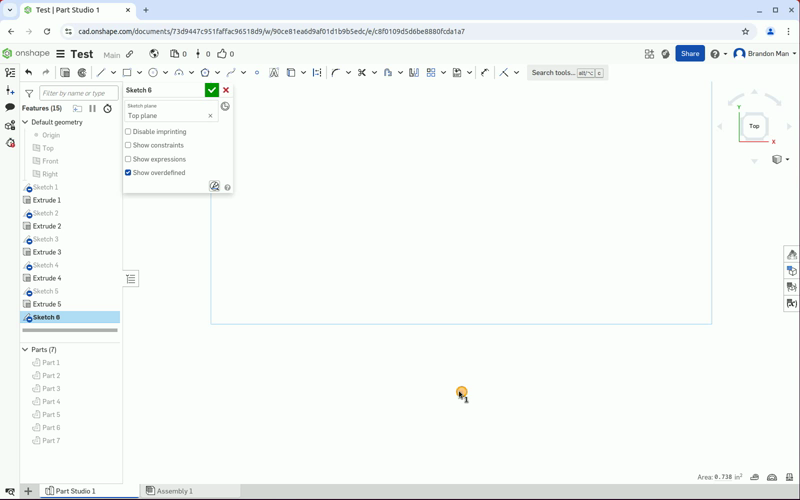
mouse_move(73, 352)
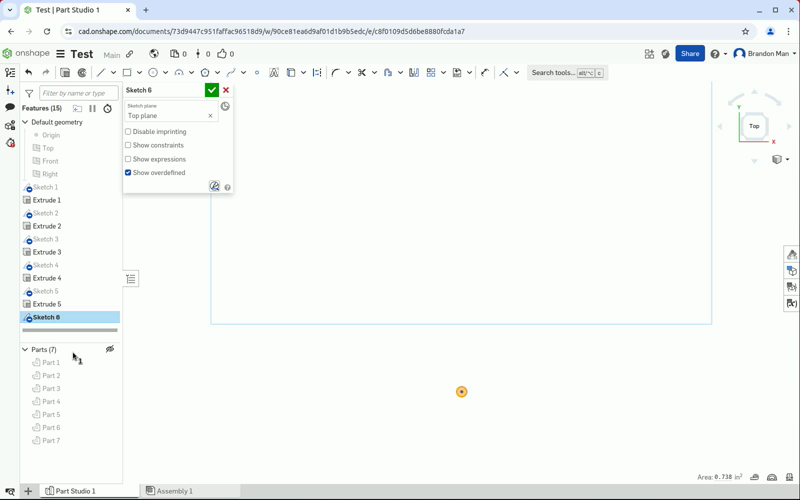
key(shift+y)
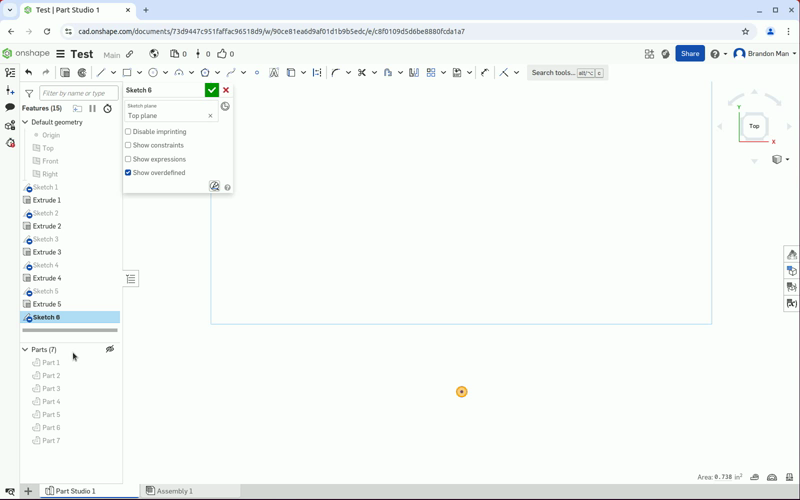
key(shift+e)
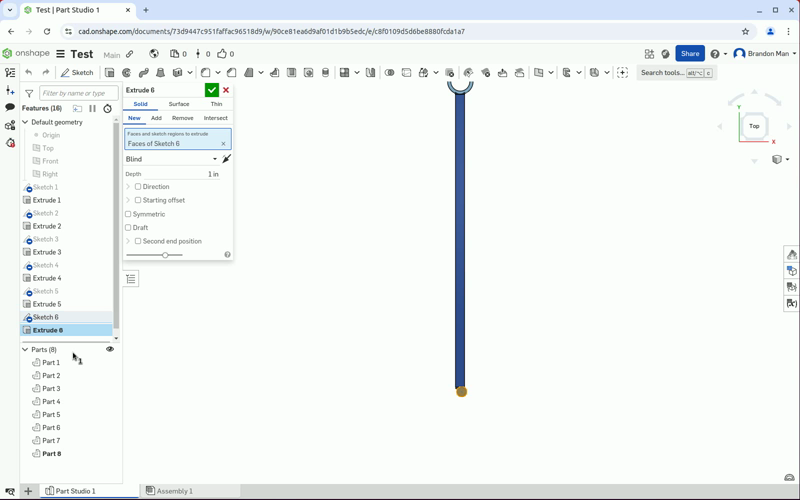
mouse_move(143, 106)
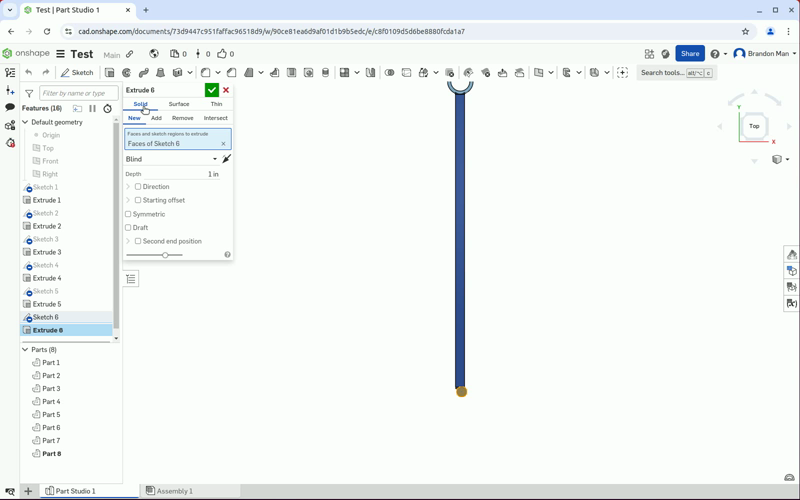
click(143, 106)
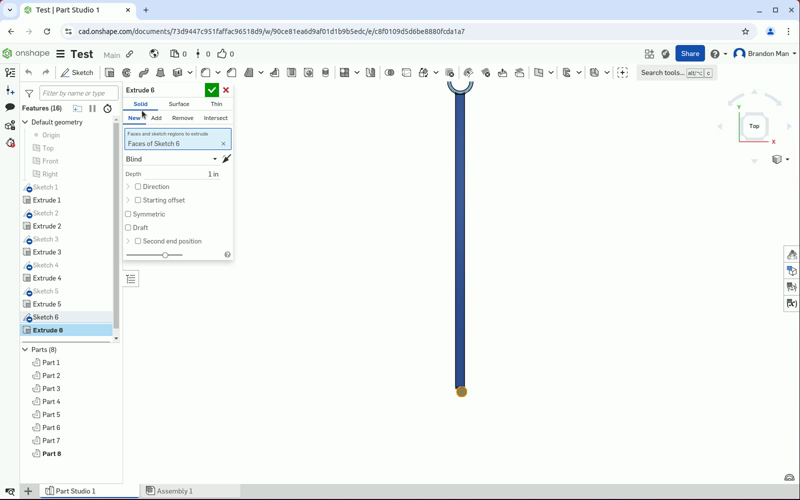
mouse_move(137, 120)
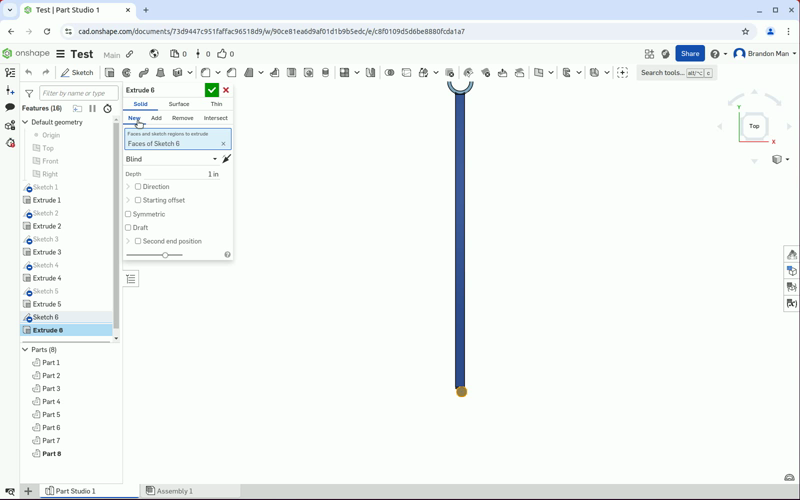
click(137, 120)
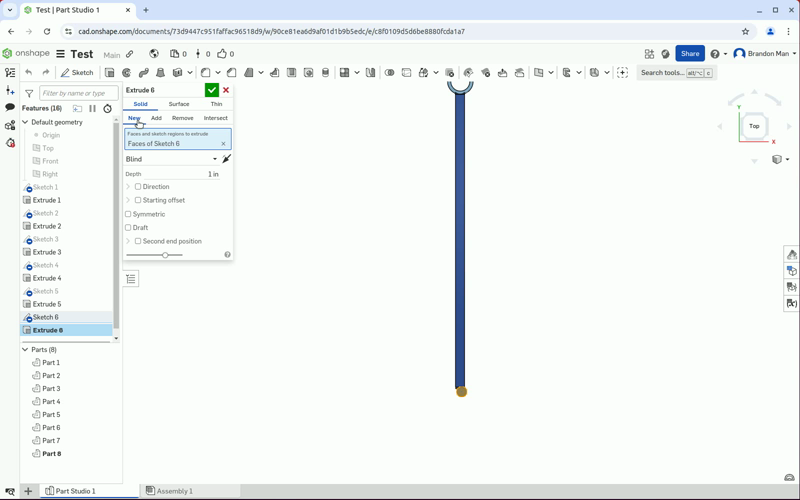
key(tab, 4)
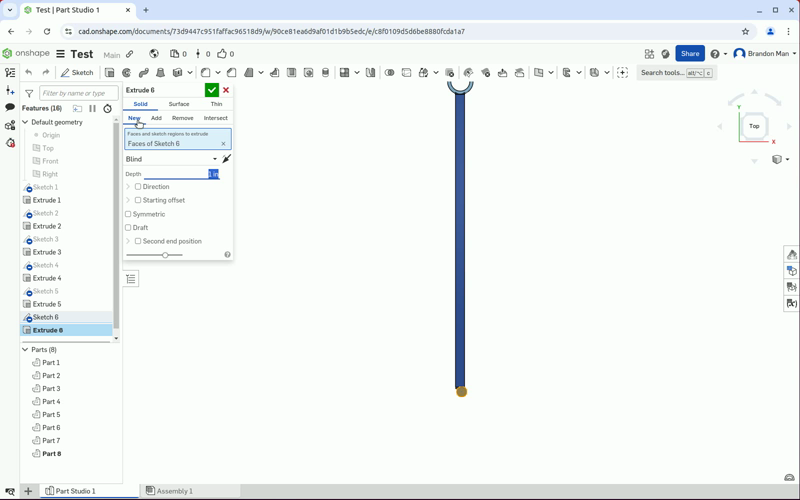
text(1.204)
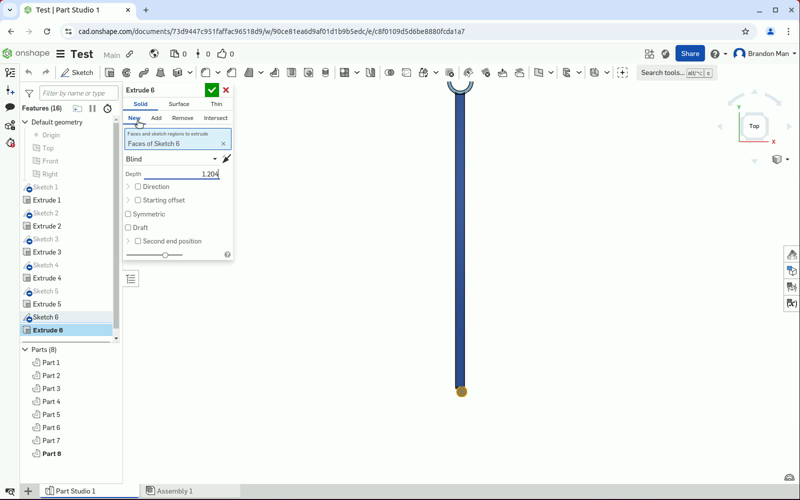
key(enter)
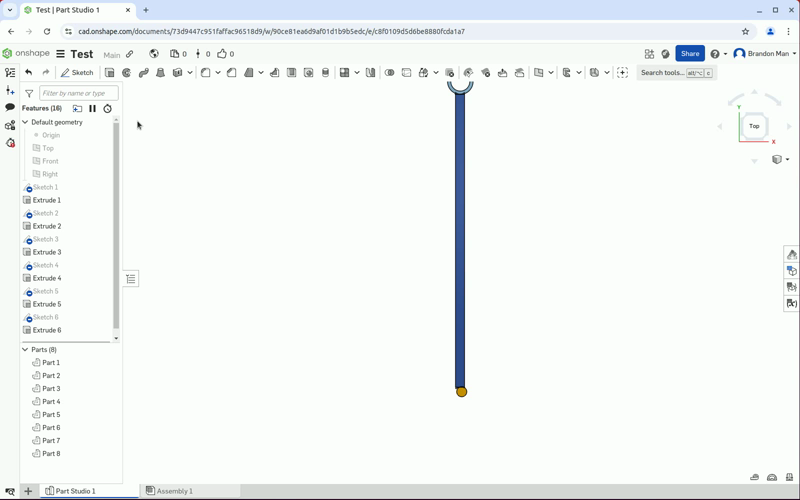
key(shift+h)
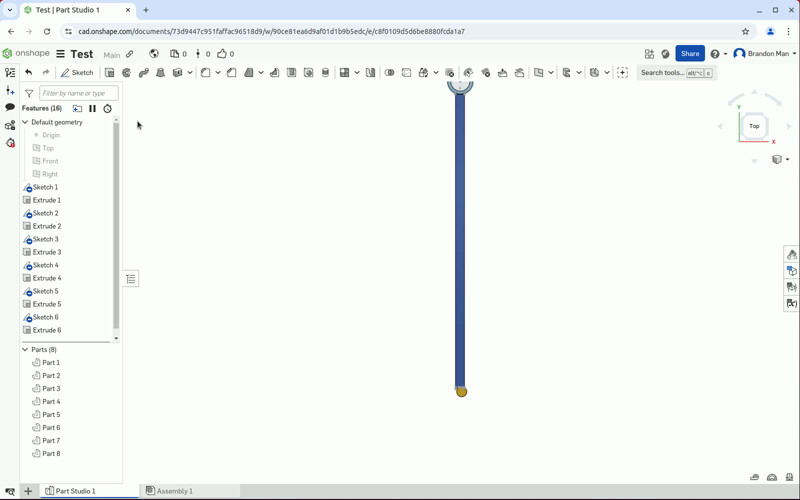
key(shift+h)
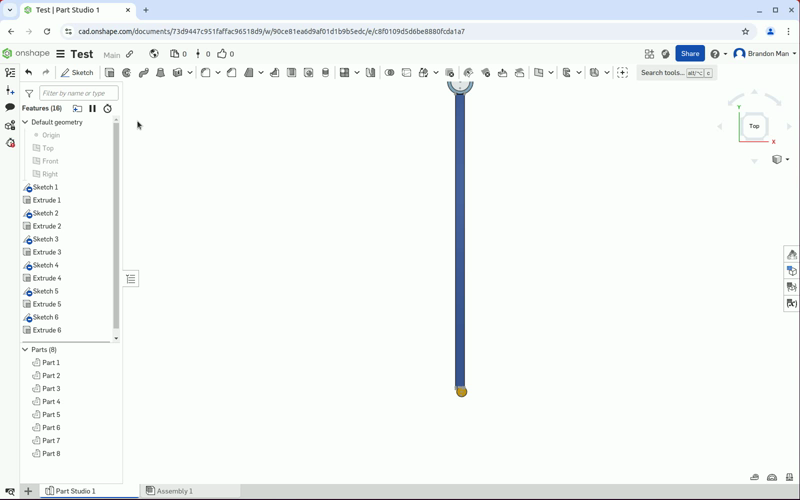
key(shift+7)
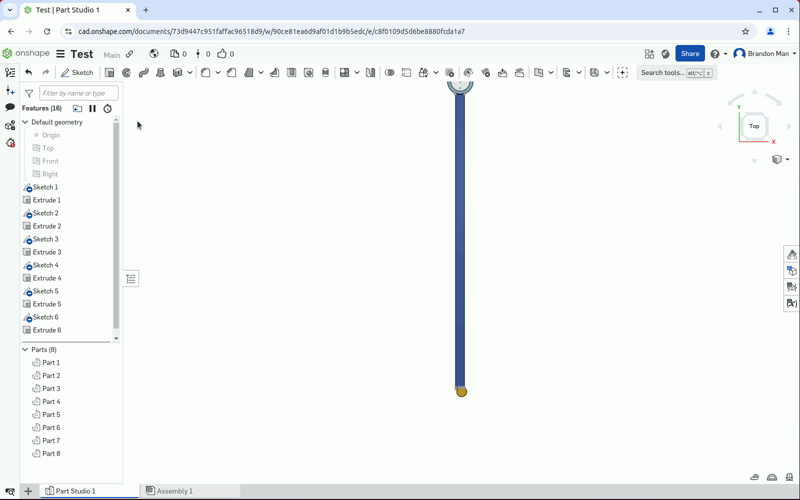
key(up, 3)
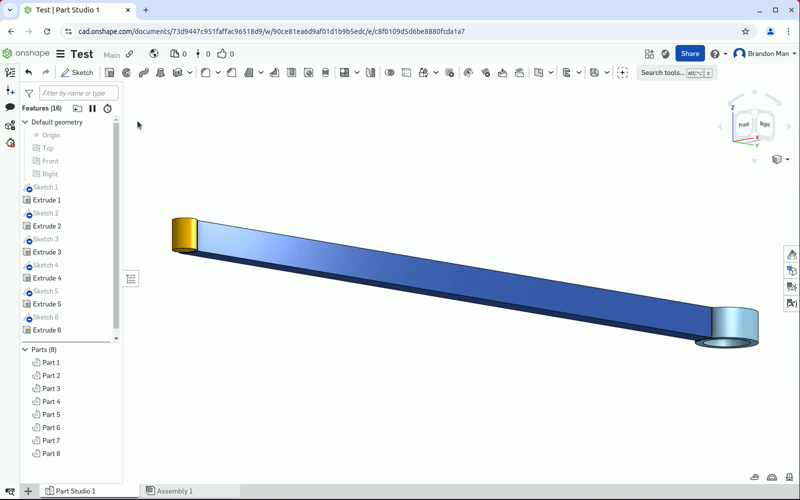
key(left, 3)
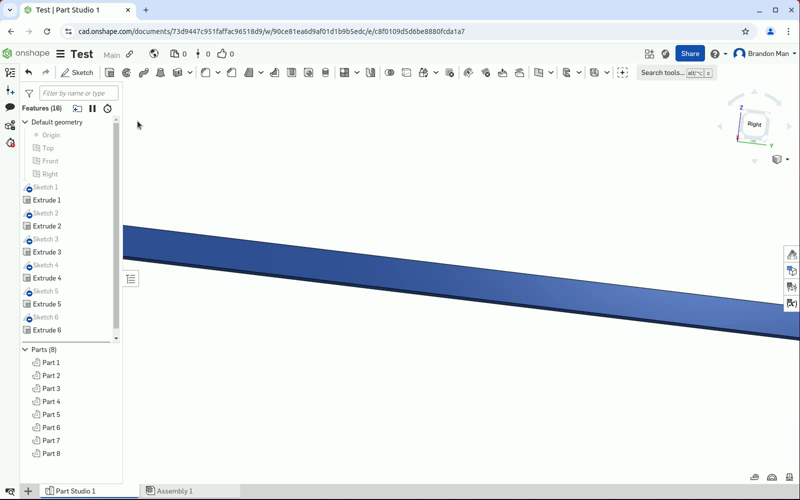
key(right, 3)
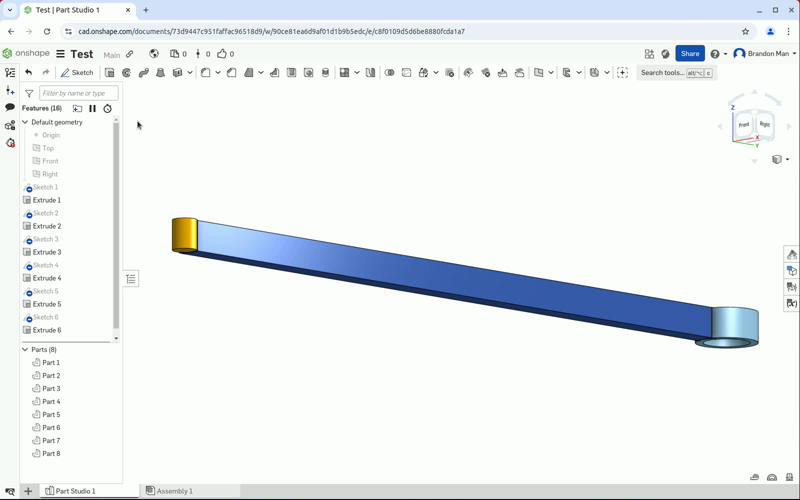
key(down, 3)
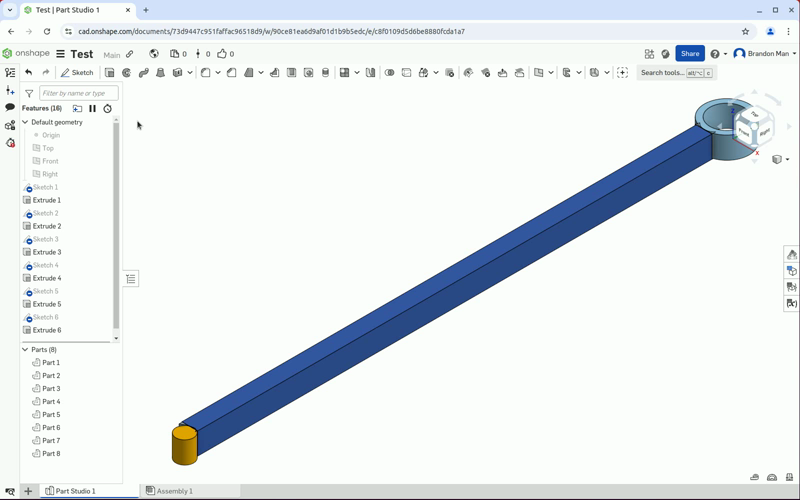
mouse_move(69, 189)
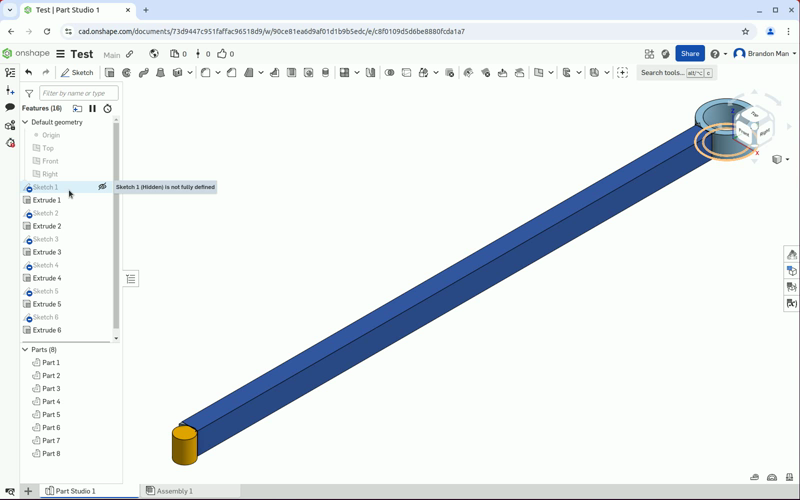
click(69, 189)